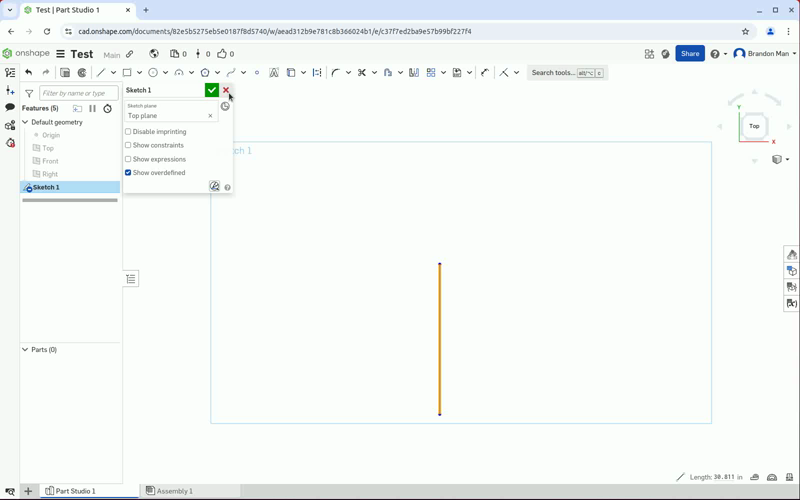
key(shift+h)
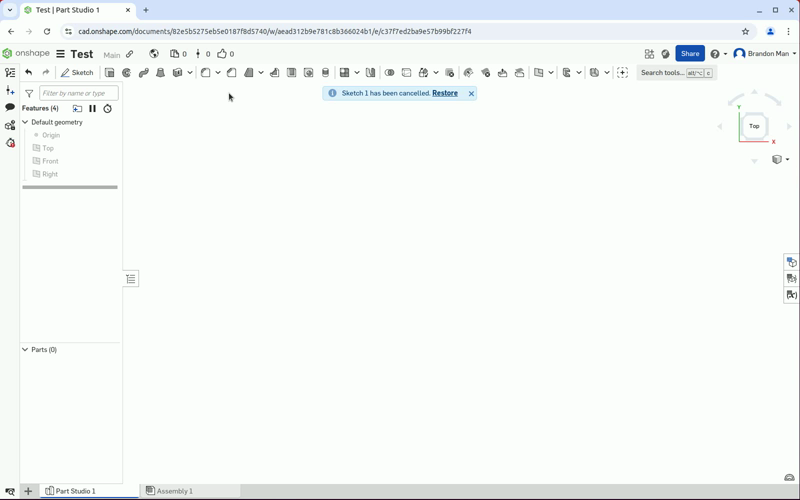
mouse_move(73, 352)
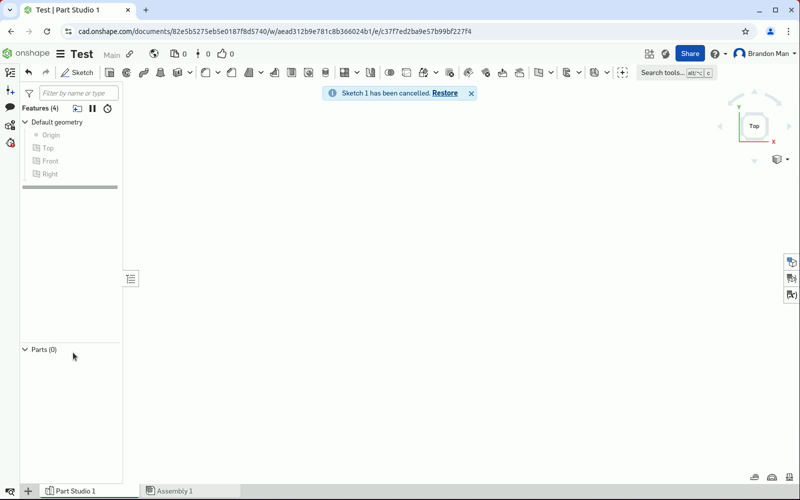
key(y)
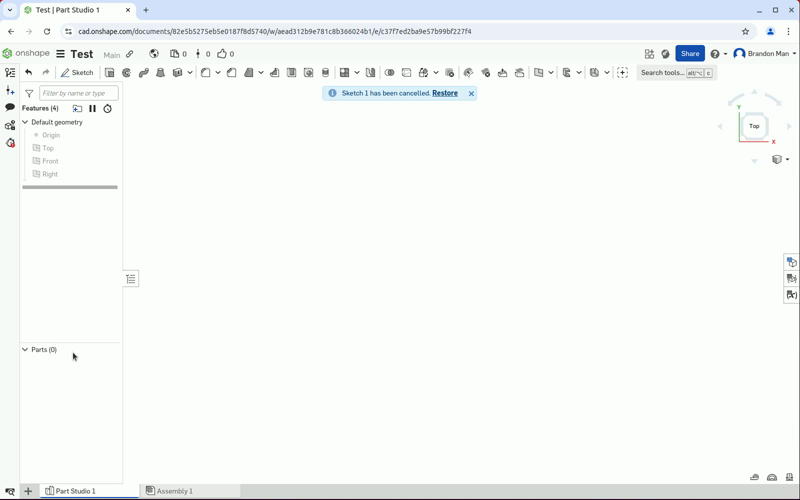
key(shift+p)
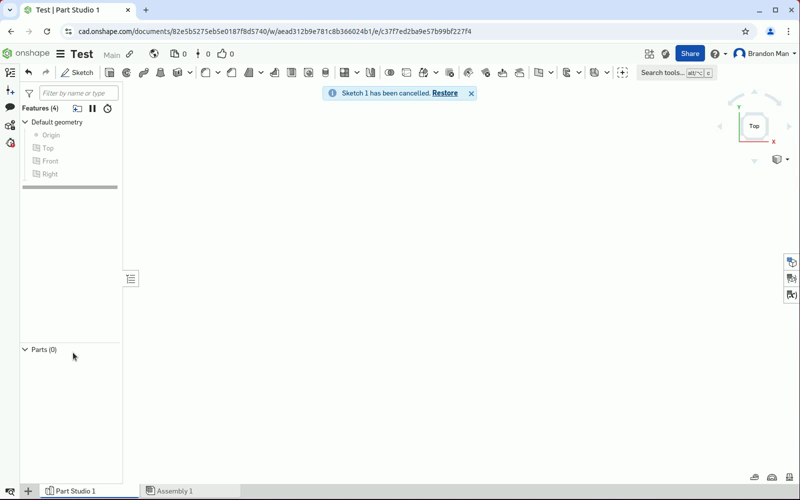
key(space)
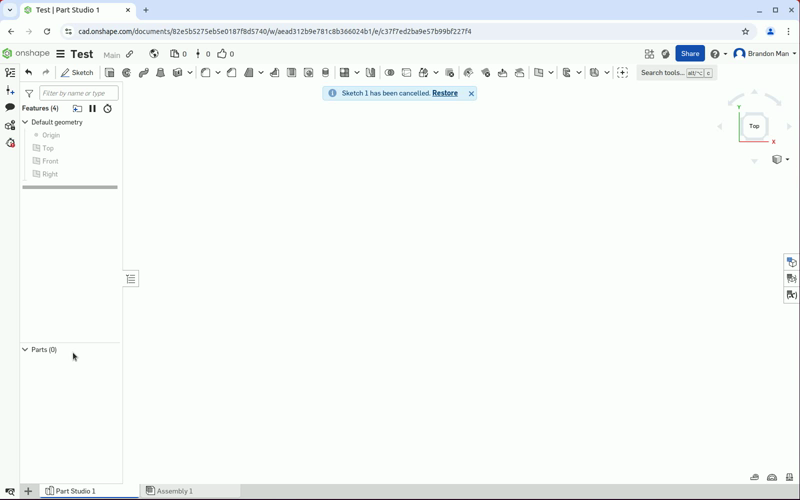
key_down(shift)
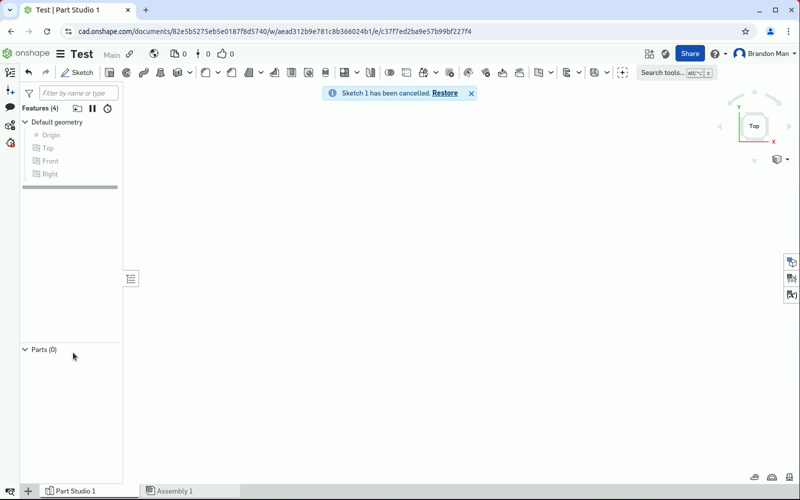
key(up)
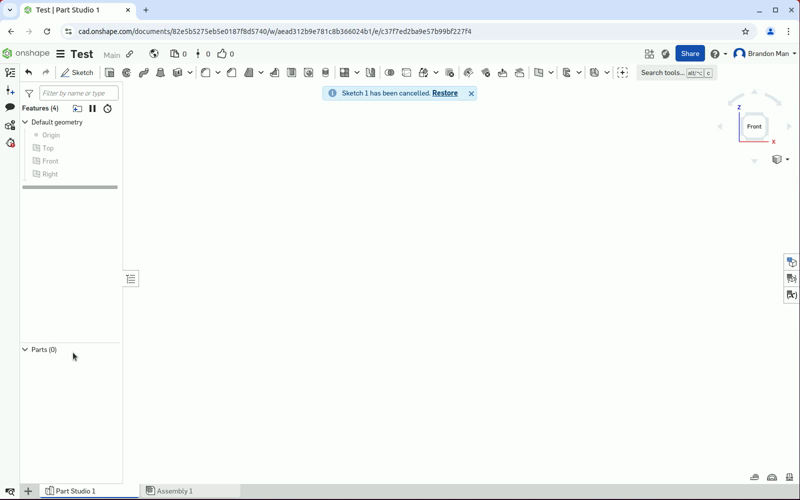
key_up(shift)
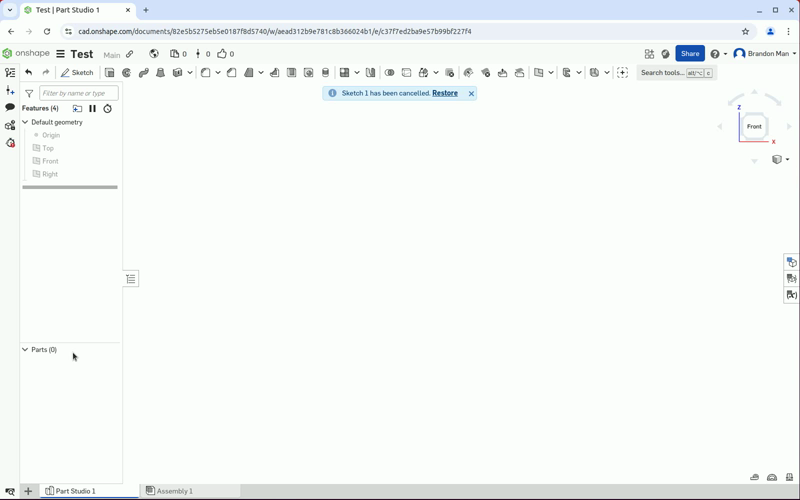
mouse_move(73, 352)
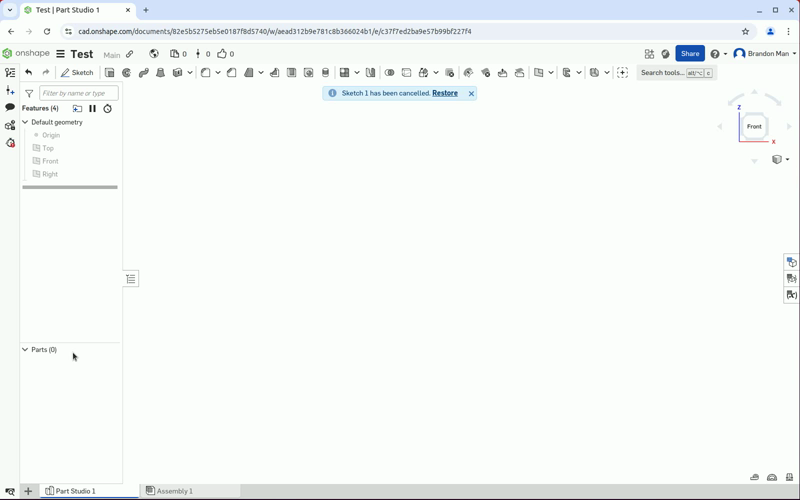
key(shift+y)
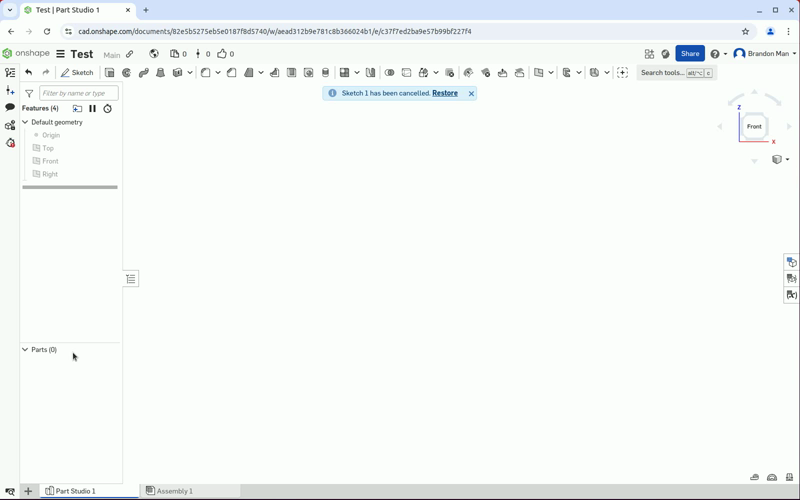
key(shift+s)
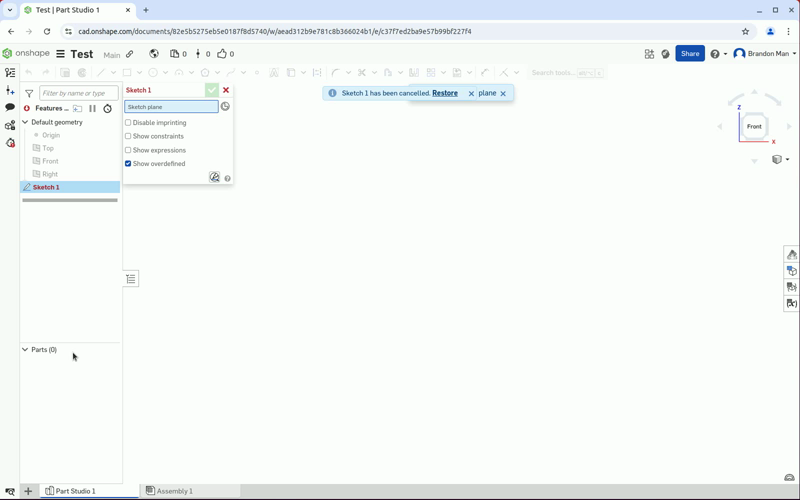
mouse_move(73, 163)
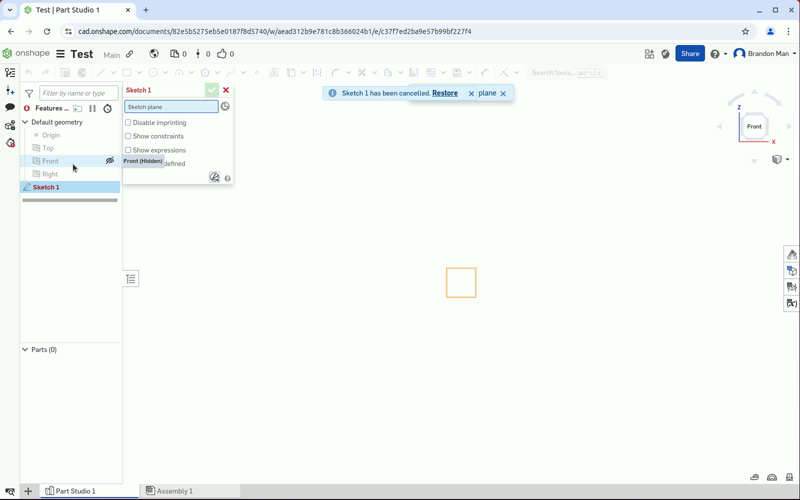
click(73, 163)
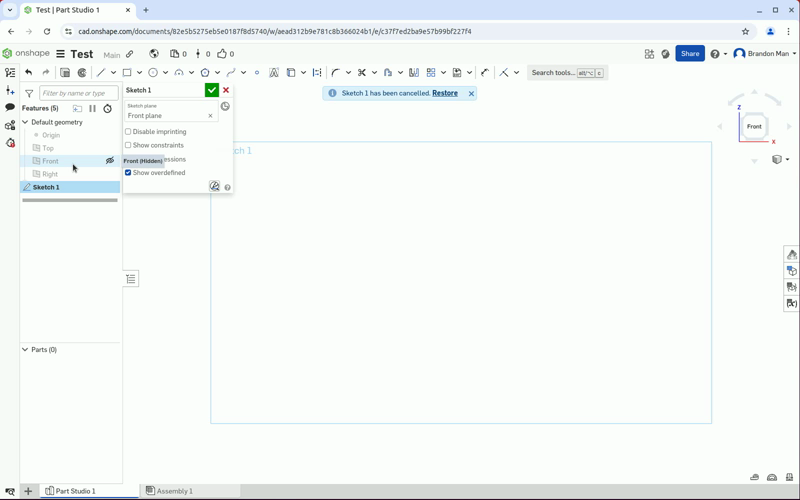
mouse_move(73, 352)
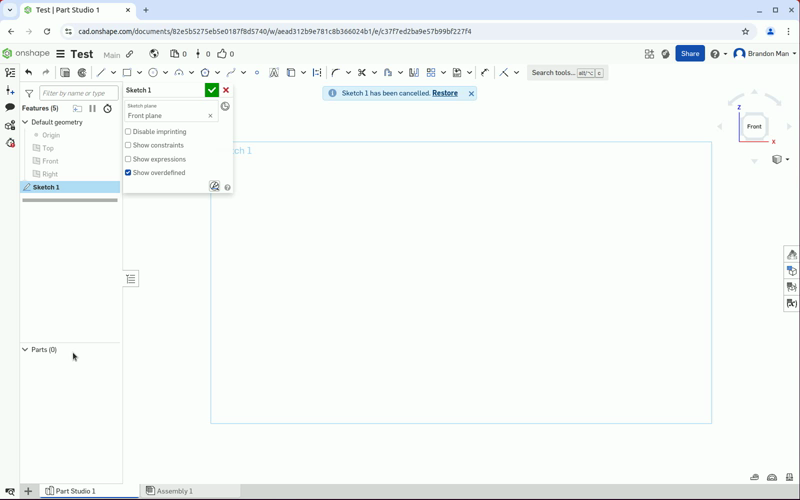
key(y)
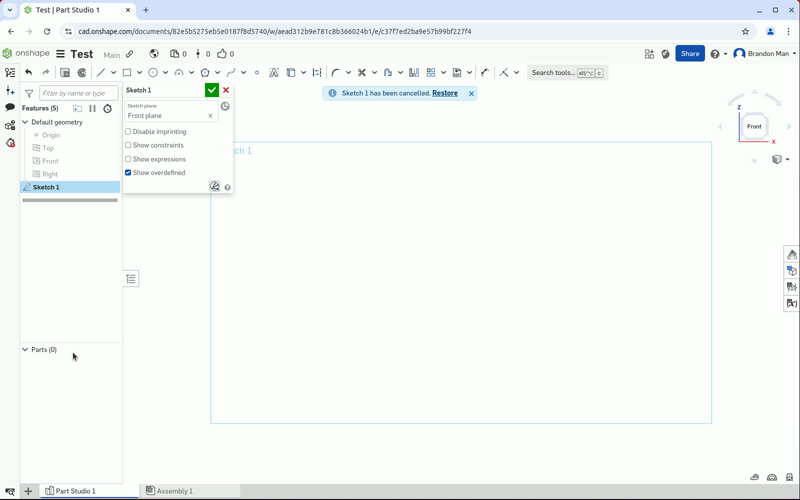
key(a)
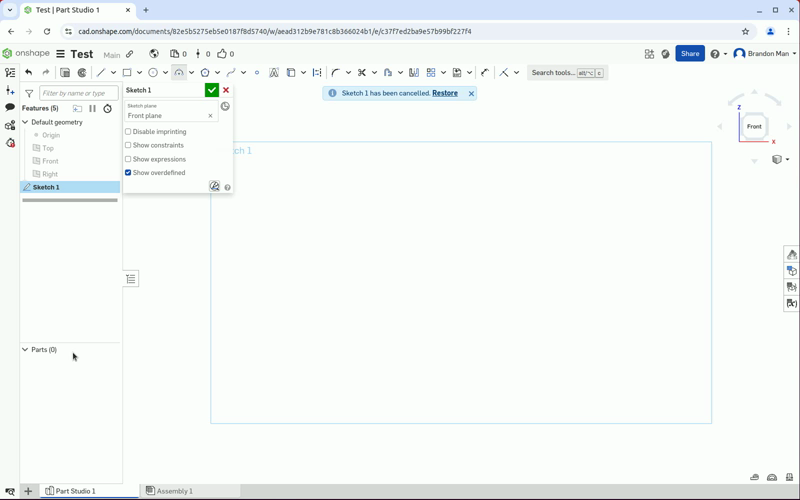
key_down(shift)
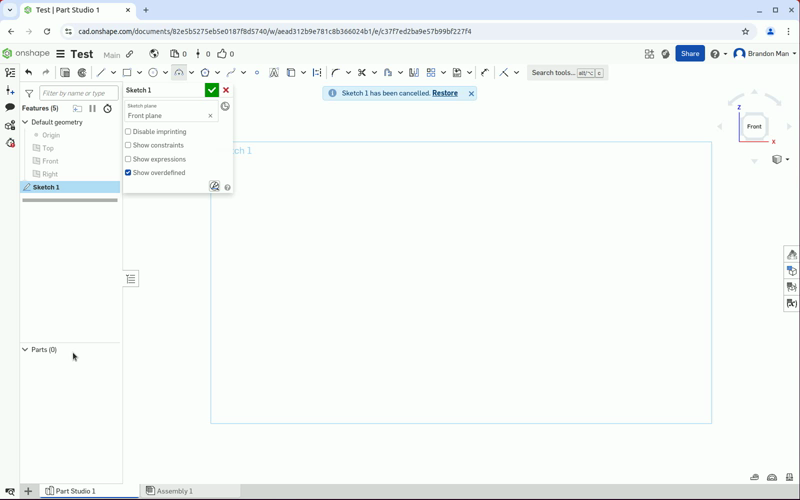
mouse_move(424, 279)
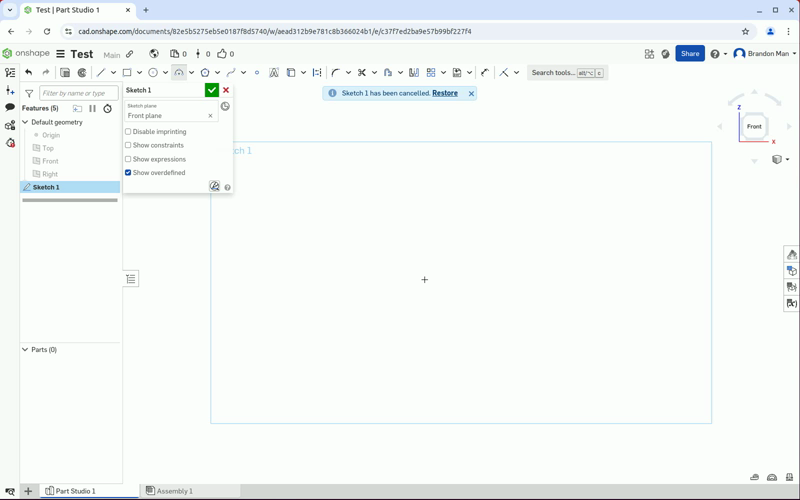
click(424, 279)
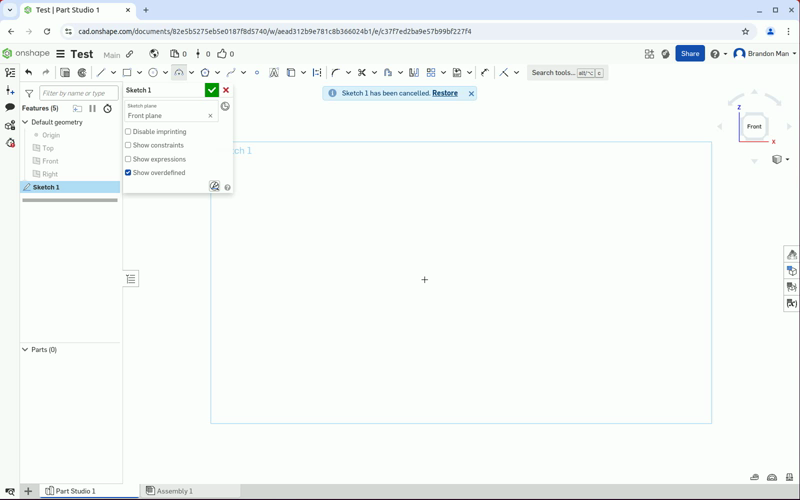
key_up(shift)
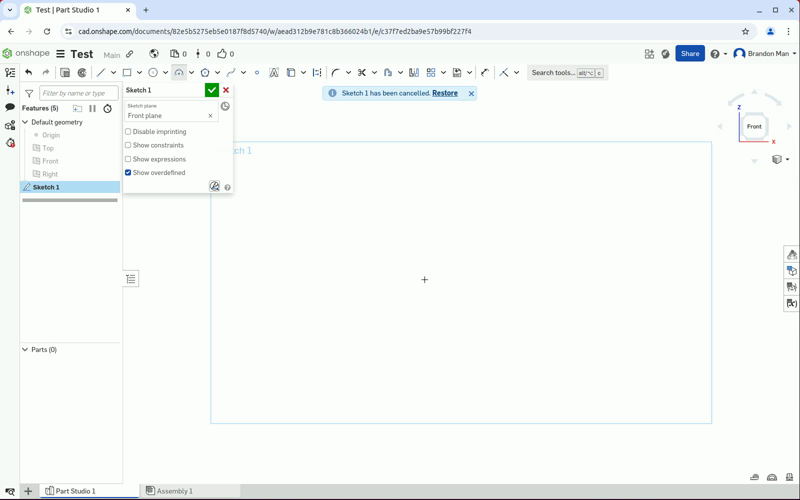
key_down(shift)
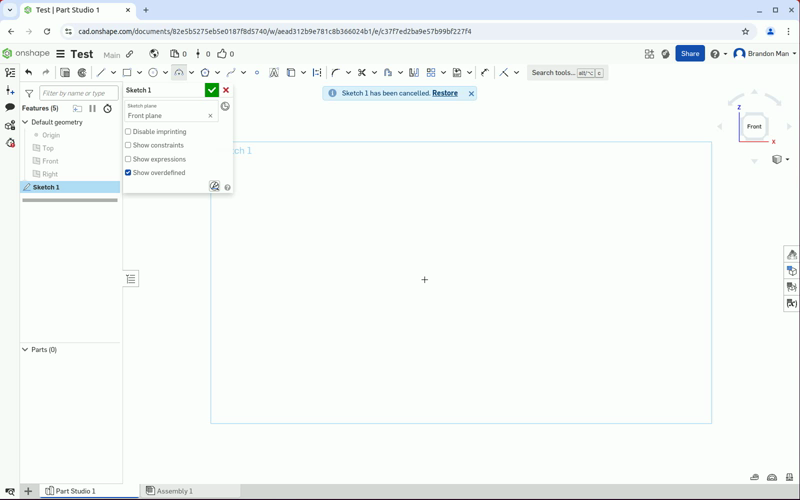
mouse_move(440, 270)
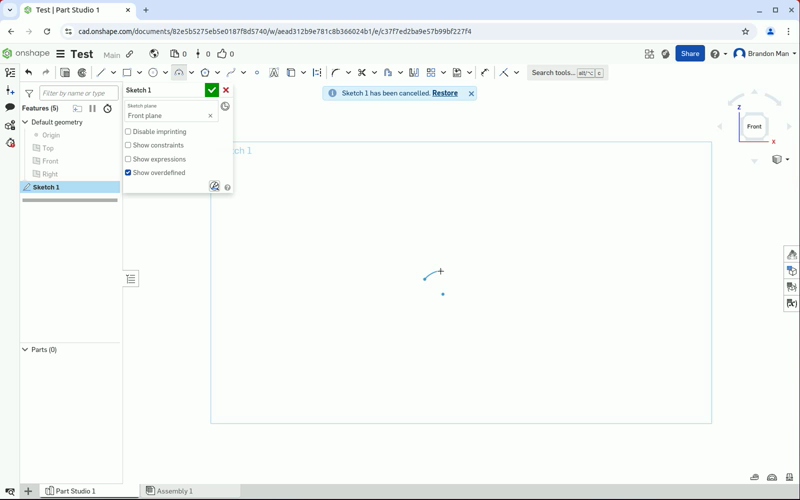
click(440, 270)
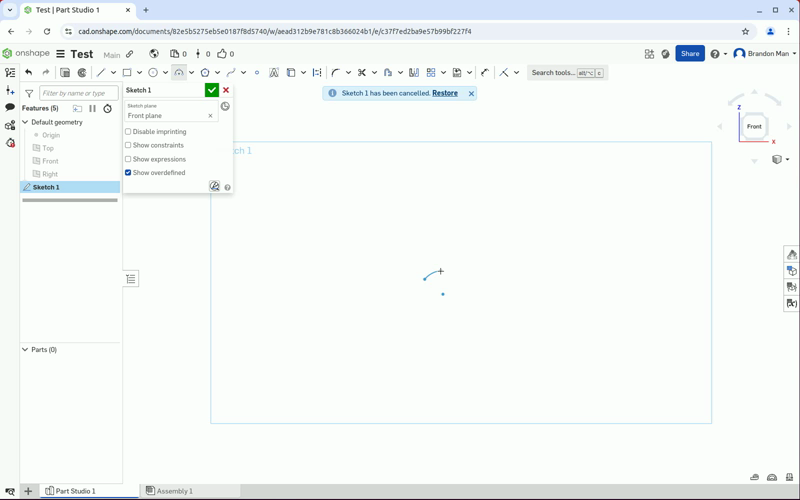
mouse_move(432, 275)
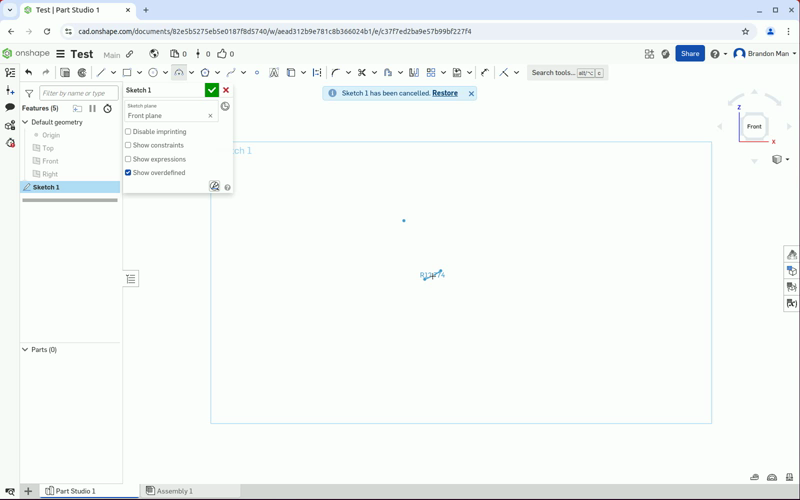
click(432, 275)
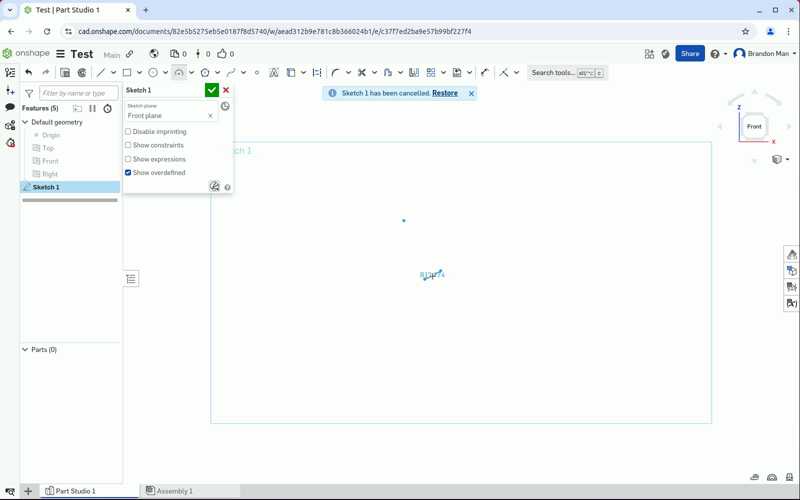
key_up(shift)
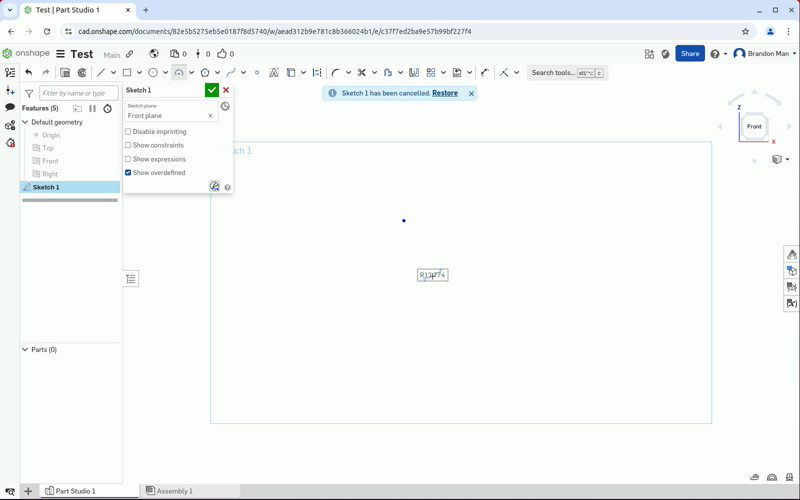
mouse_move(440, 270)
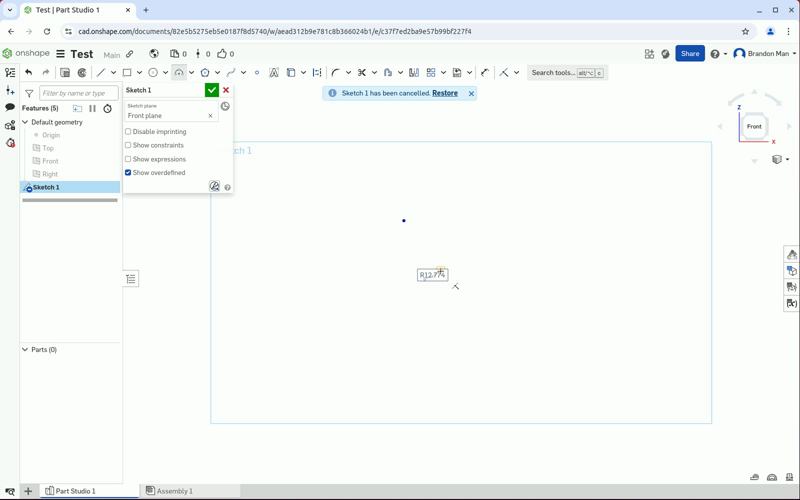
click(440, 270)
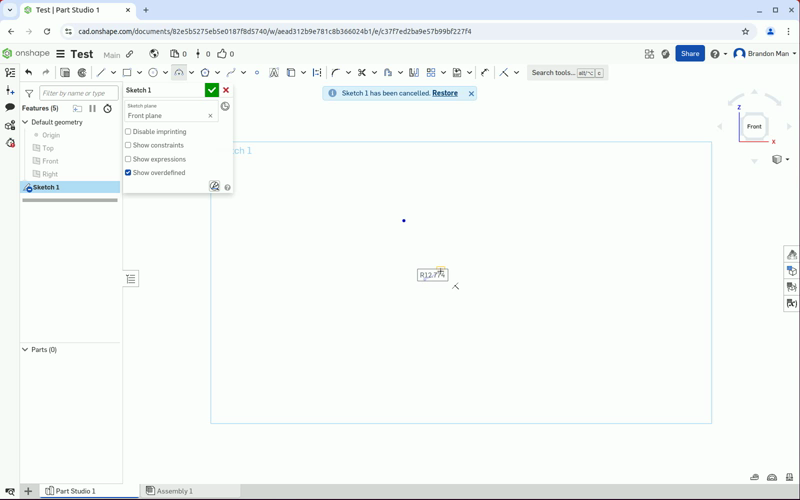
mouse_move(424, 279)
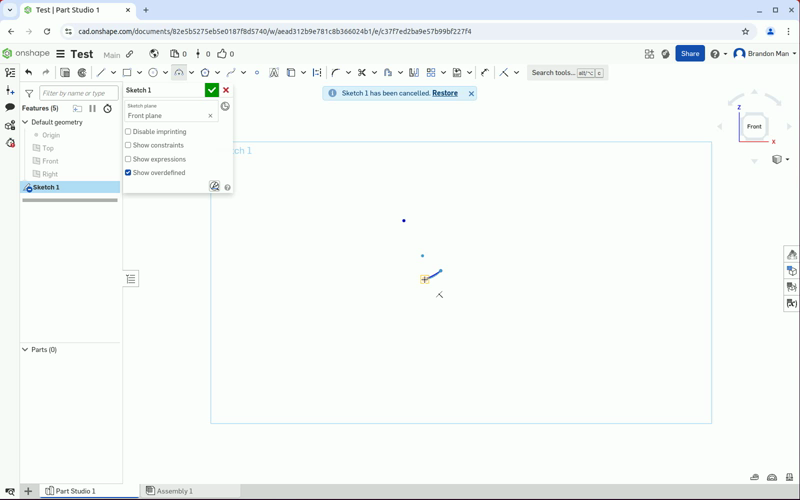
click(424, 279)
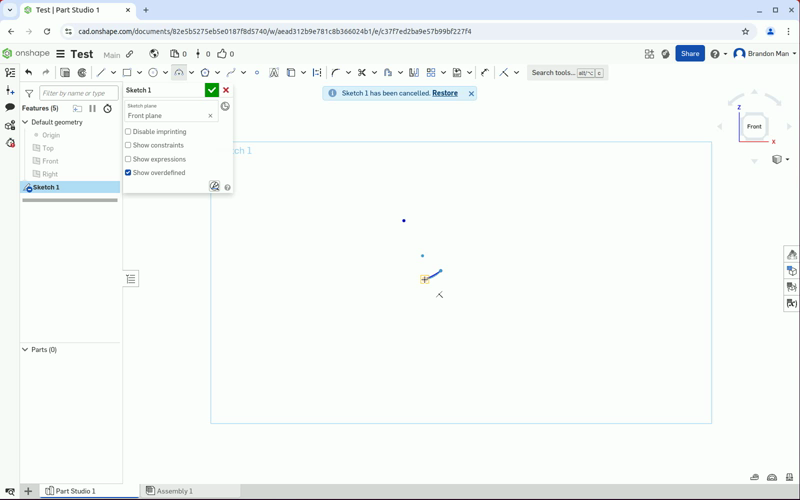
key_down(shift)
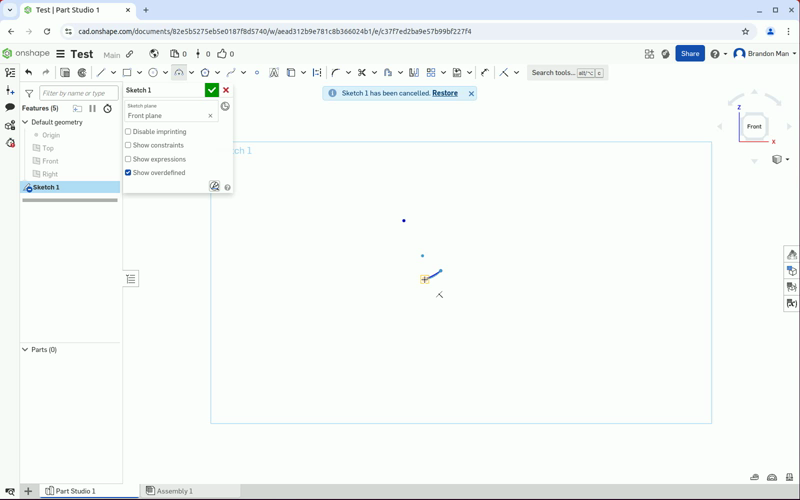
mouse_move(432, 274)
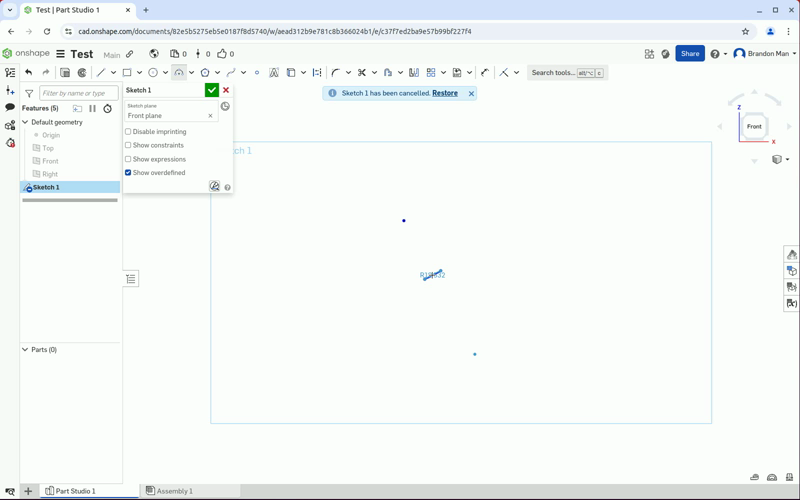
scroll(6)
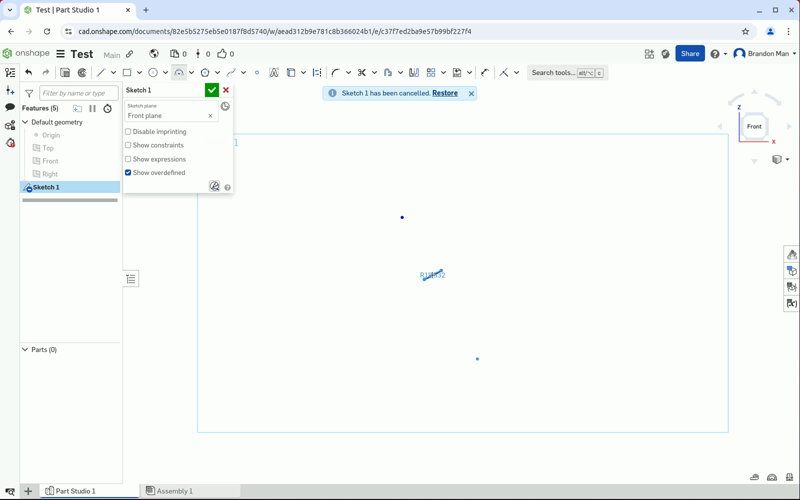
scroll(6)
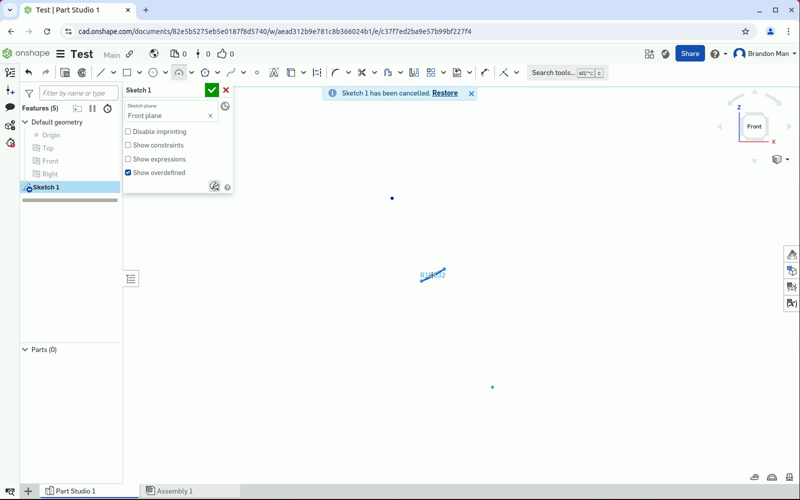
scroll(6)
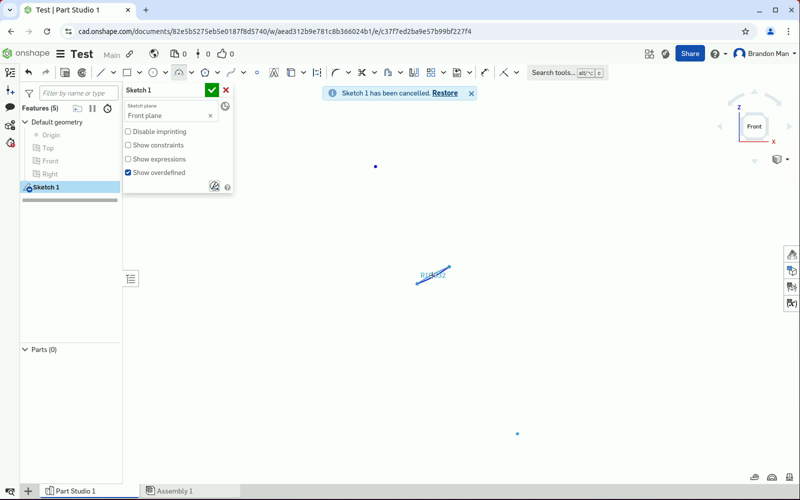
scroll(6)
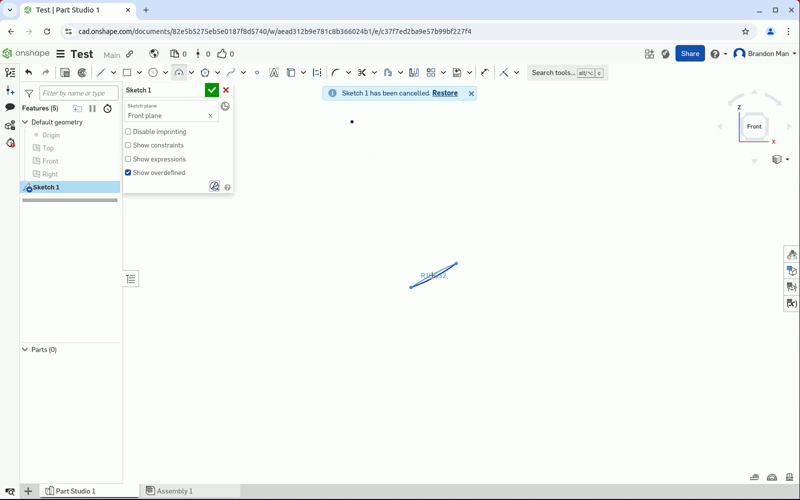
scroll(6)
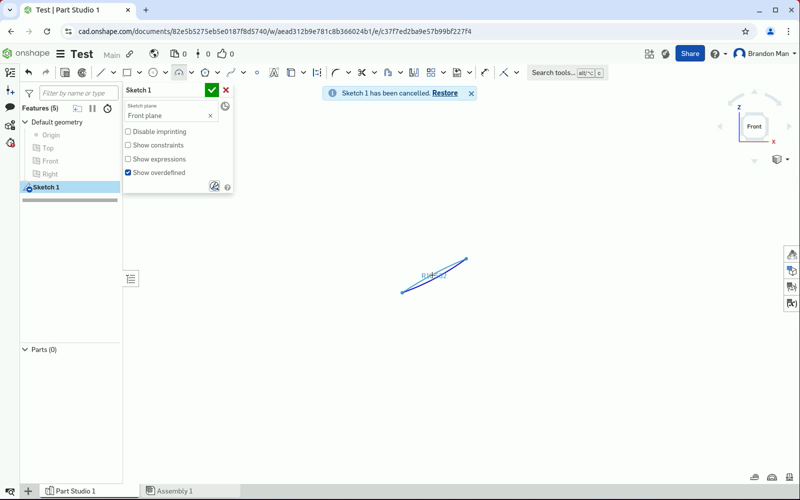
scroll(6)
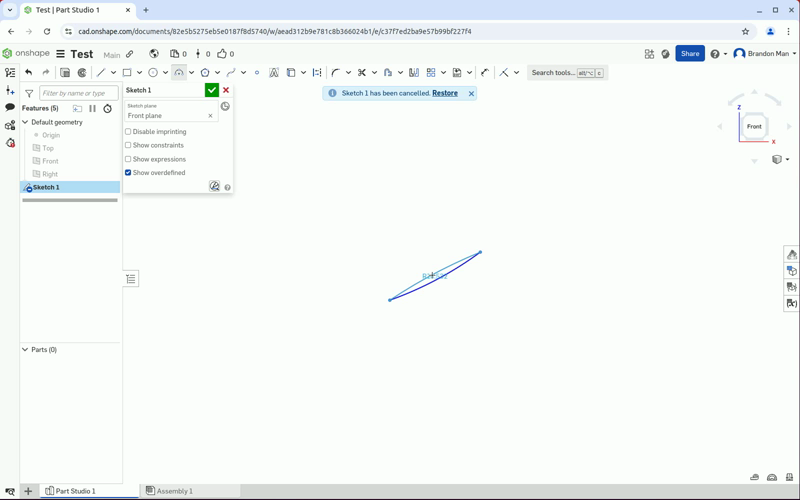
scroll(6)
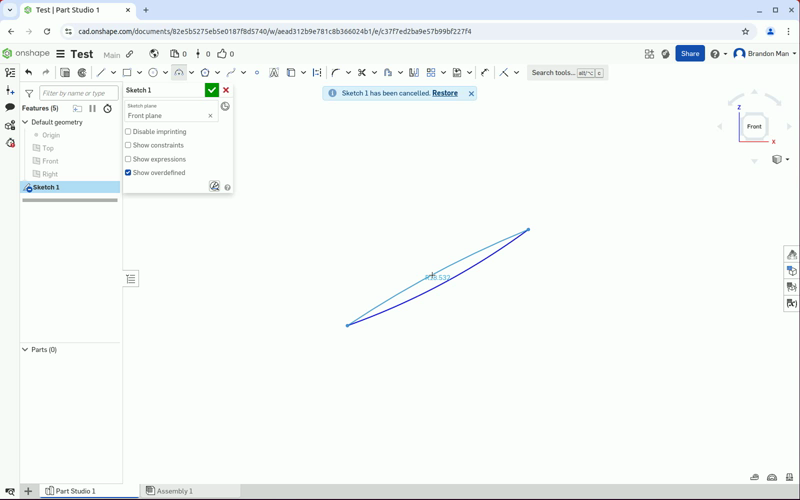
click(432, 274)
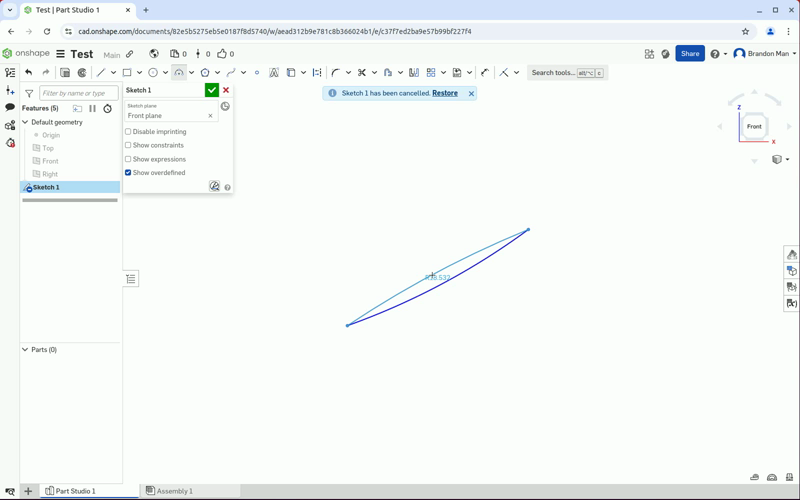
scroll(-6)
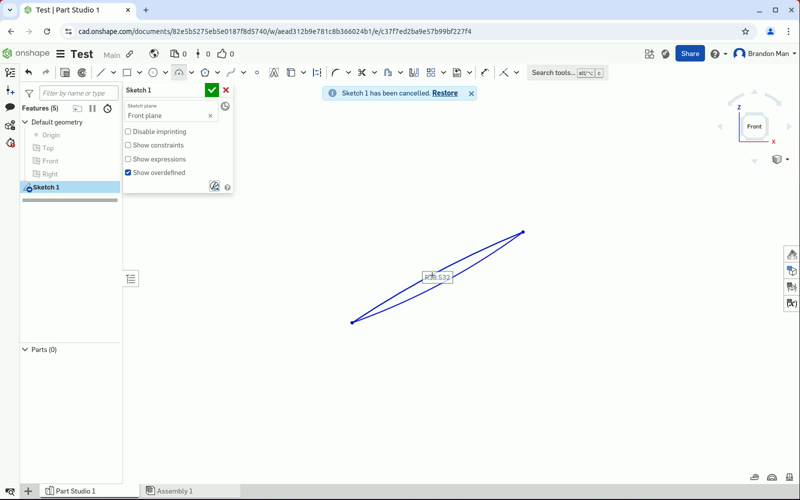
scroll(-6)
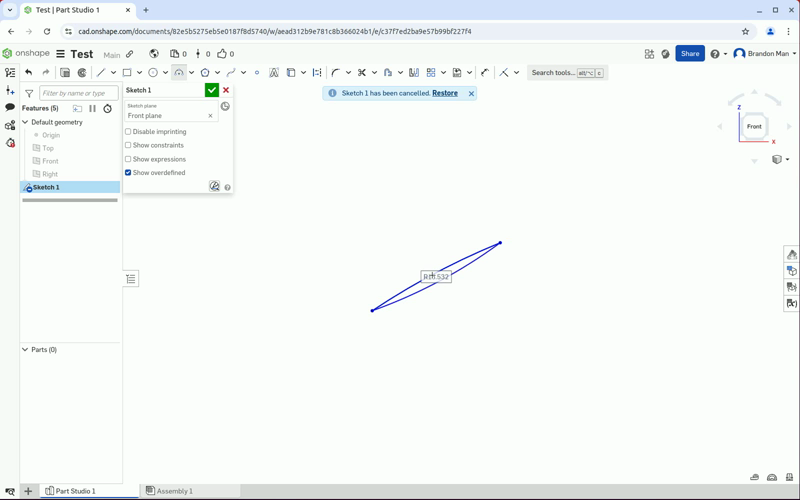
scroll(-6)
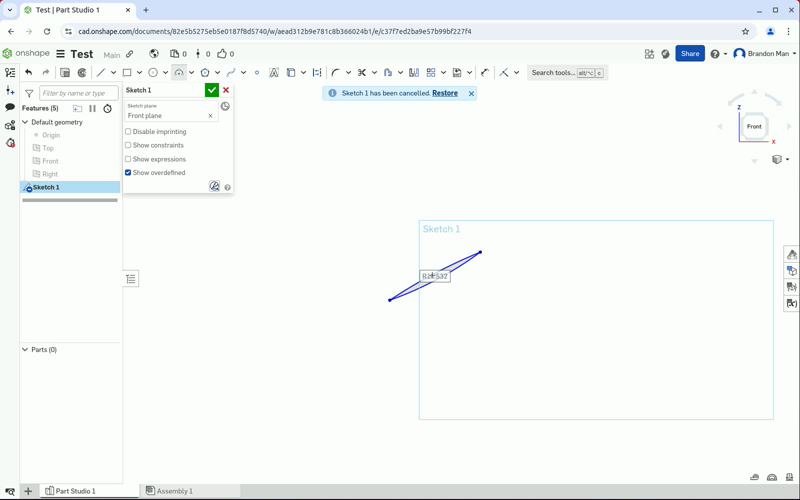
scroll(-6)
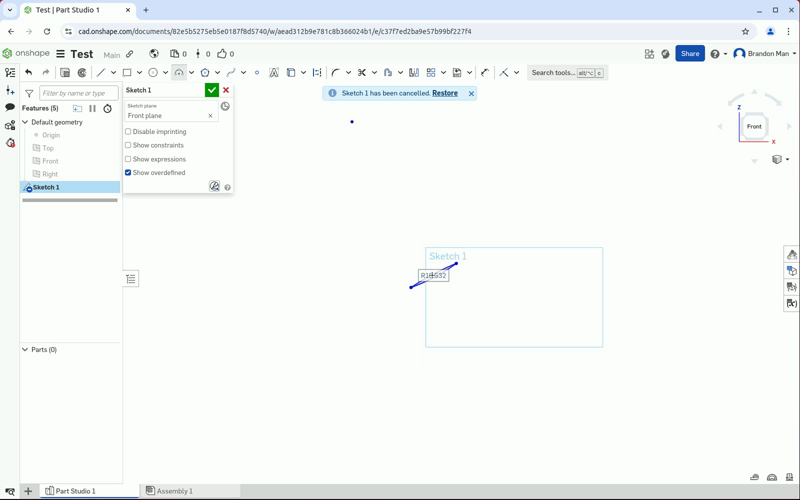
scroll(-6)
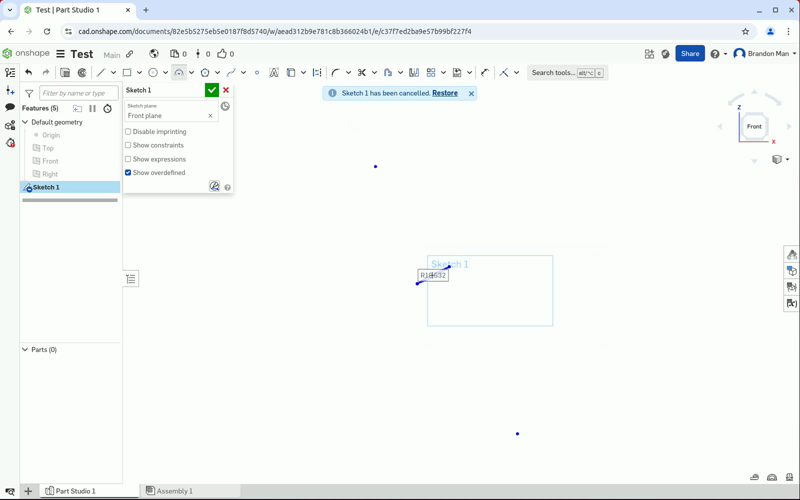
scroll(-6)
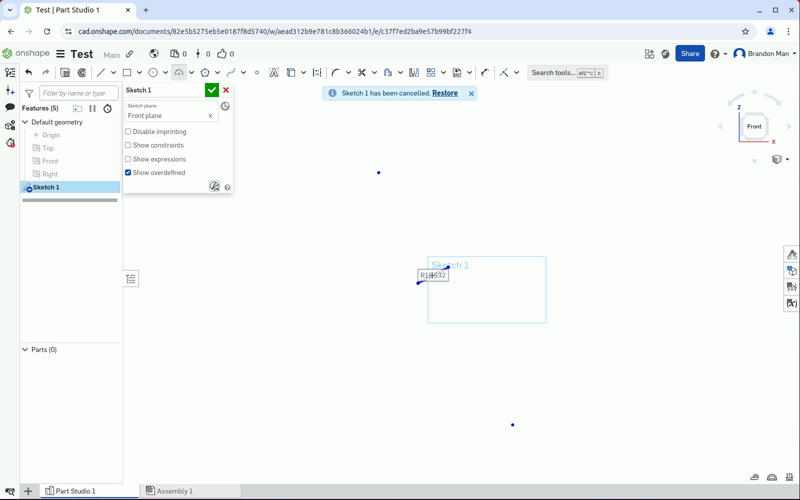
scroll(-6)
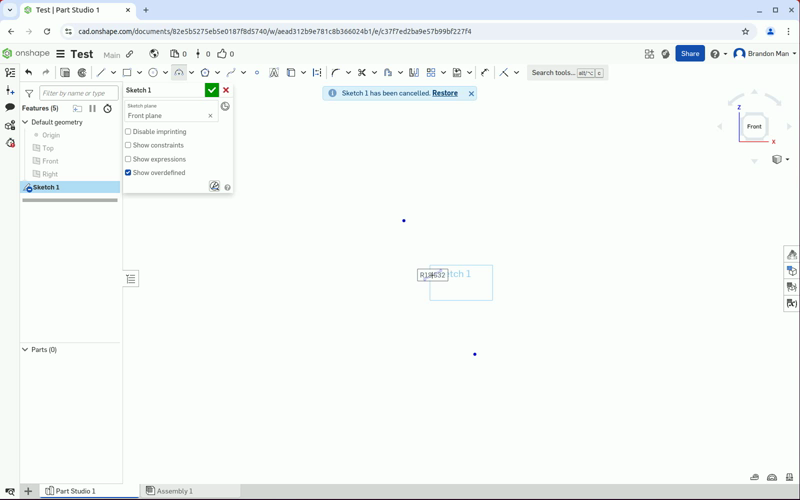
key_up(shift)
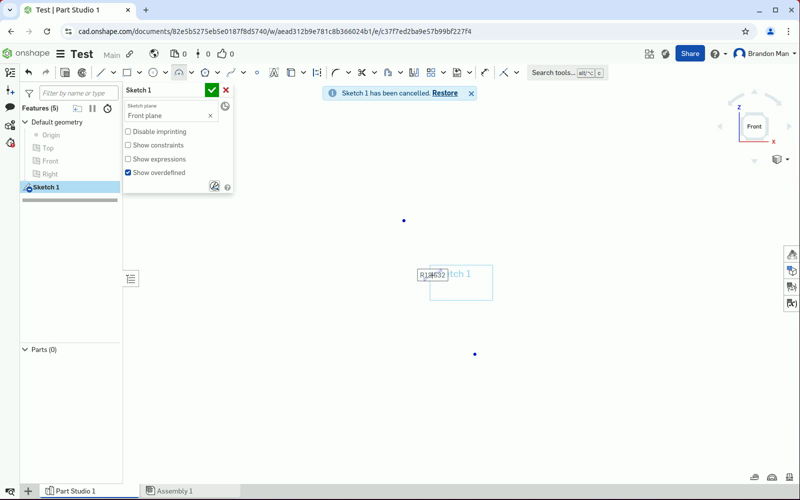
key(esc)
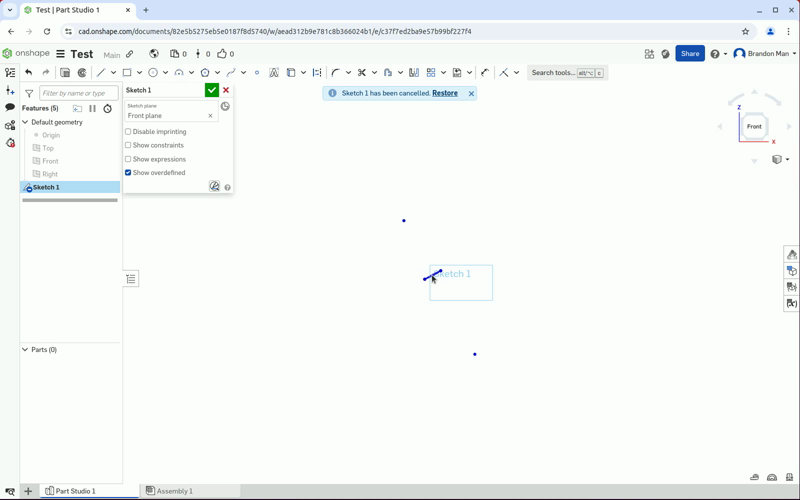
mouse_move(439, 271)
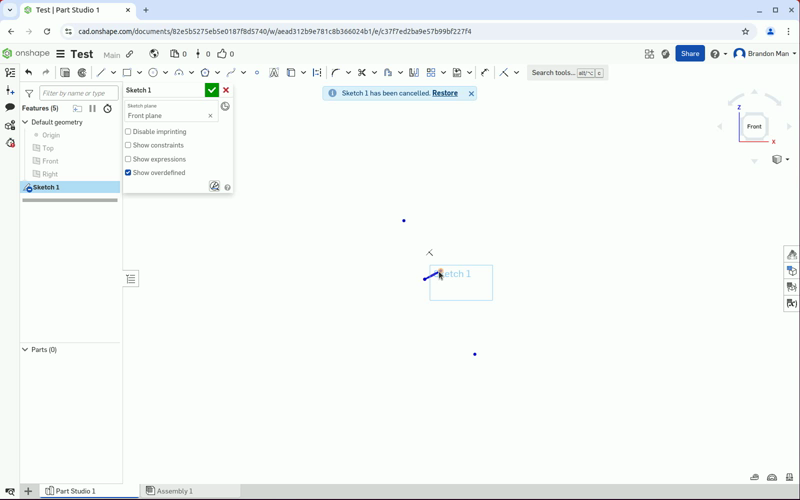
scroll(6)
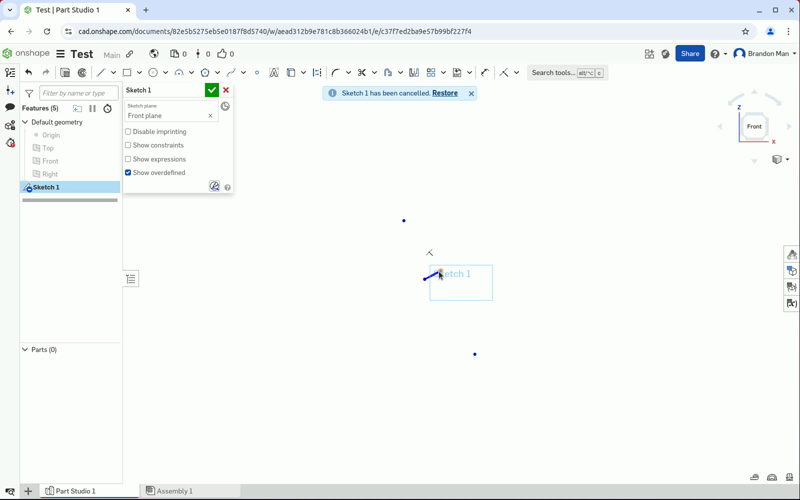
scroll(6)
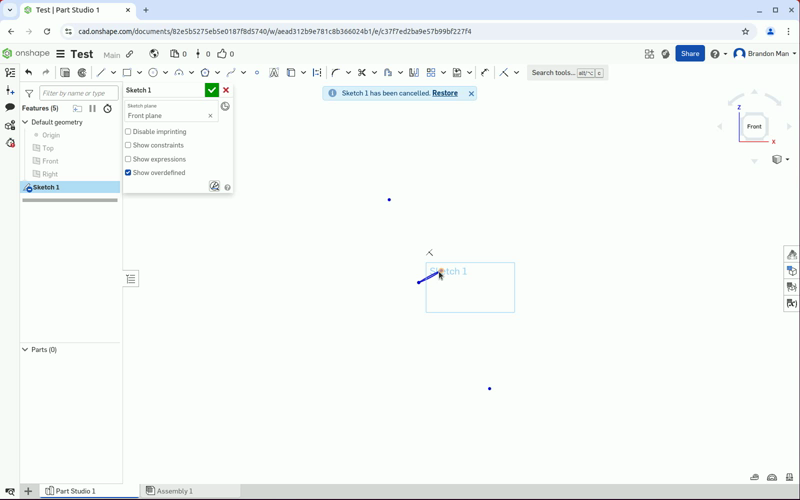
scroll(6)
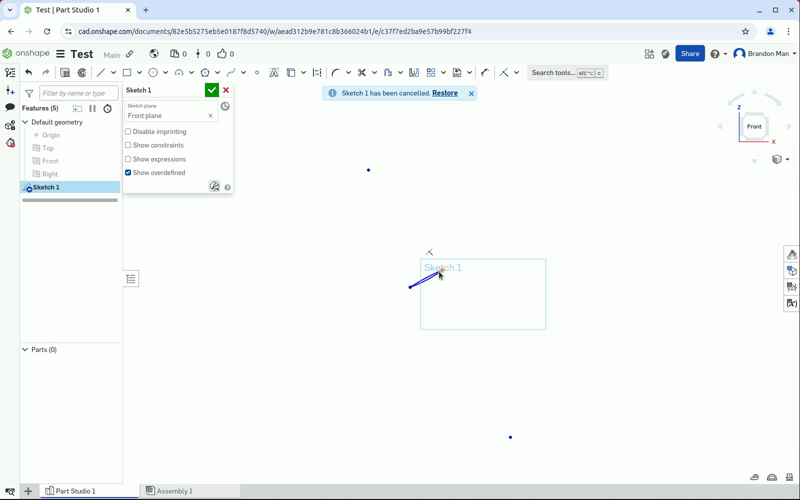
scroll(6)
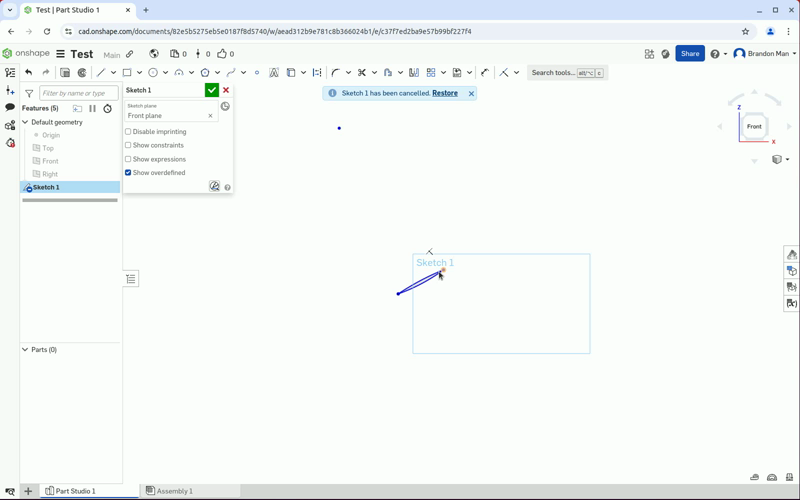
scroll(6)
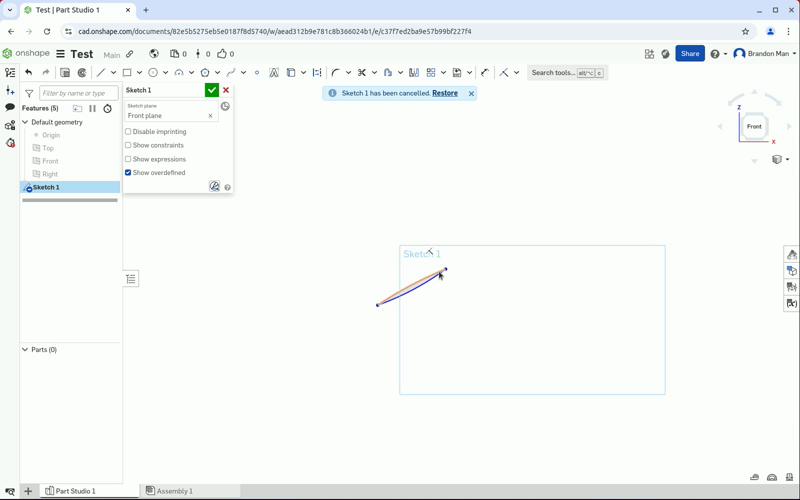
scroll(6)
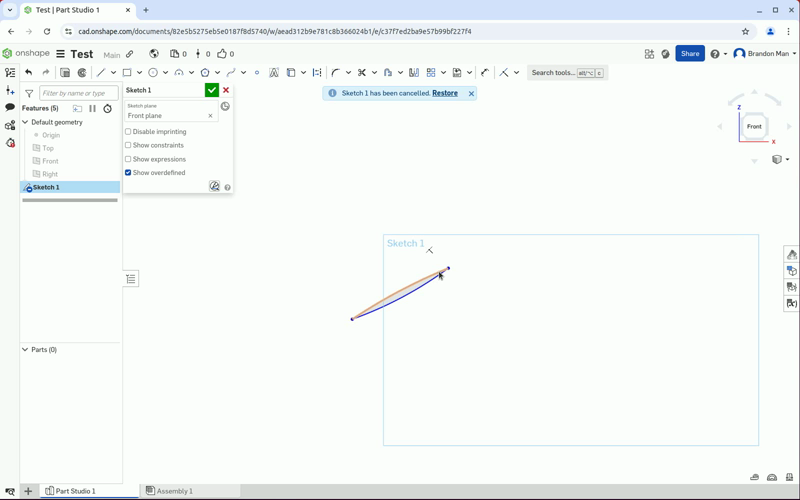
scroll(6)
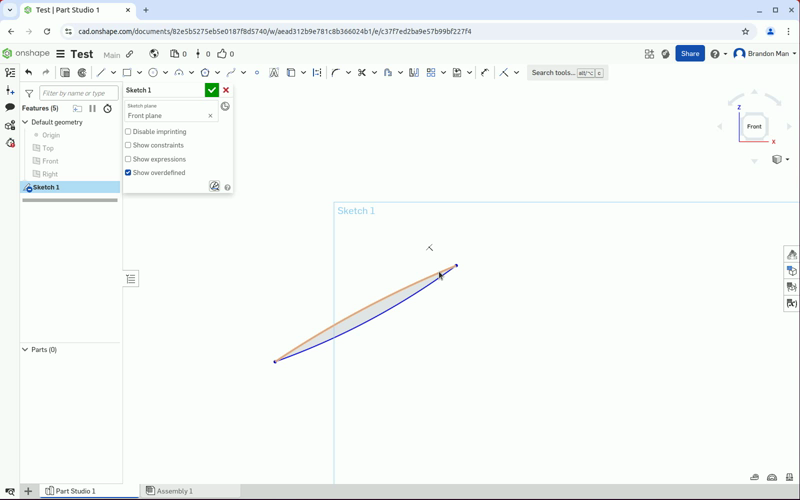
click(439, 271)
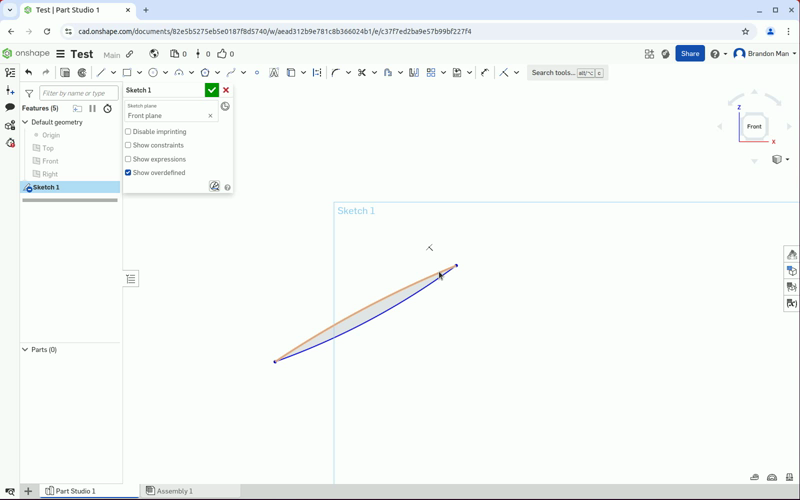
scroll(-6)
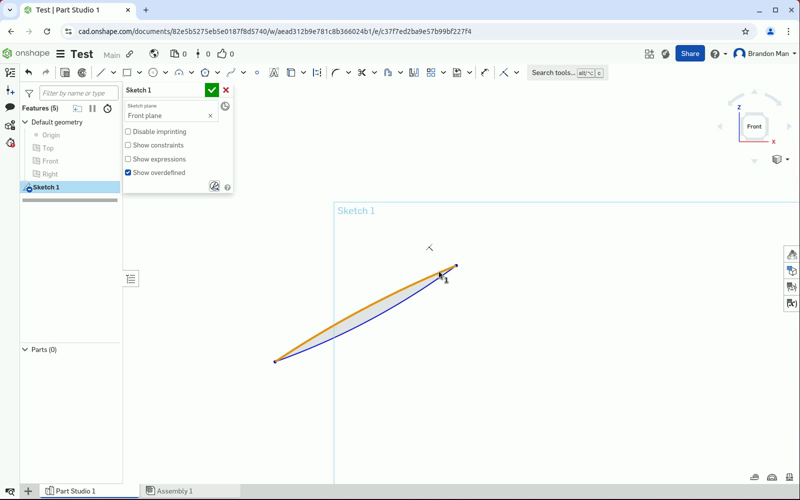
scroll(-6)
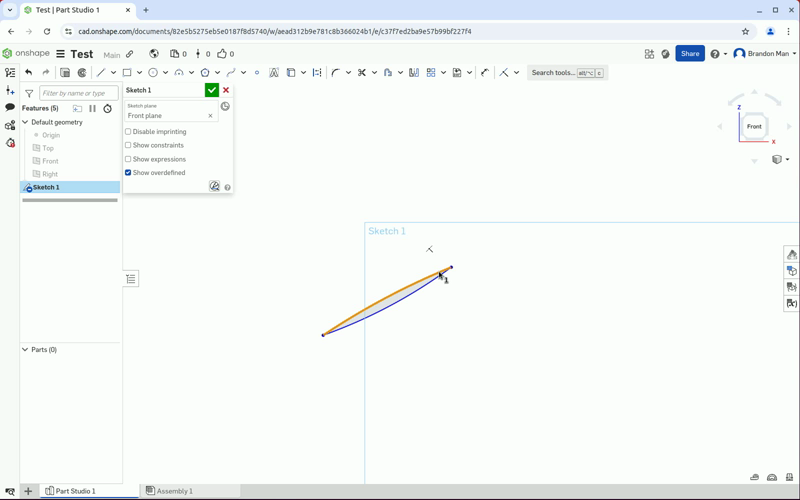
scroll(-6)
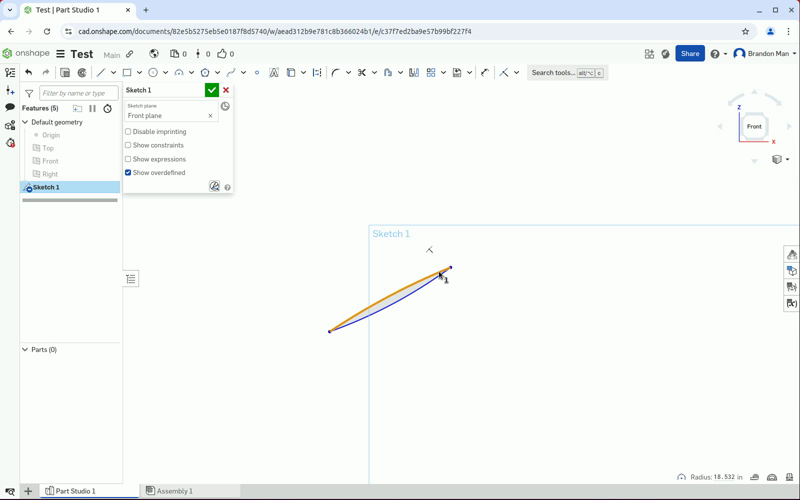
scroll(-6)
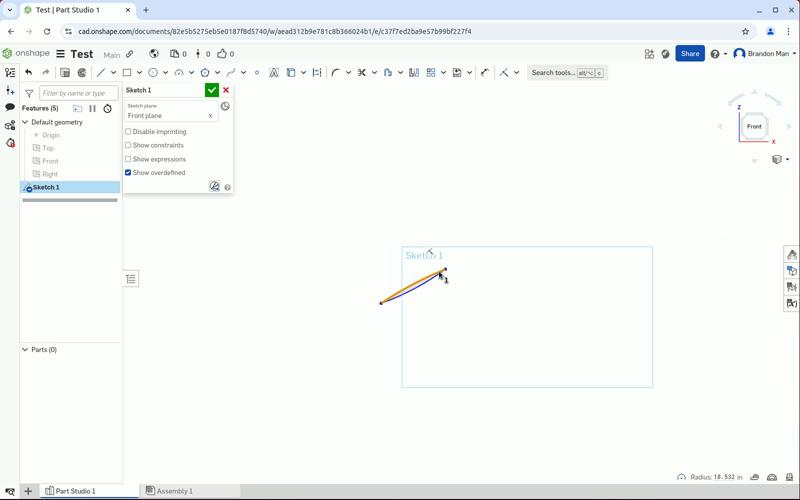
scroll(-6)
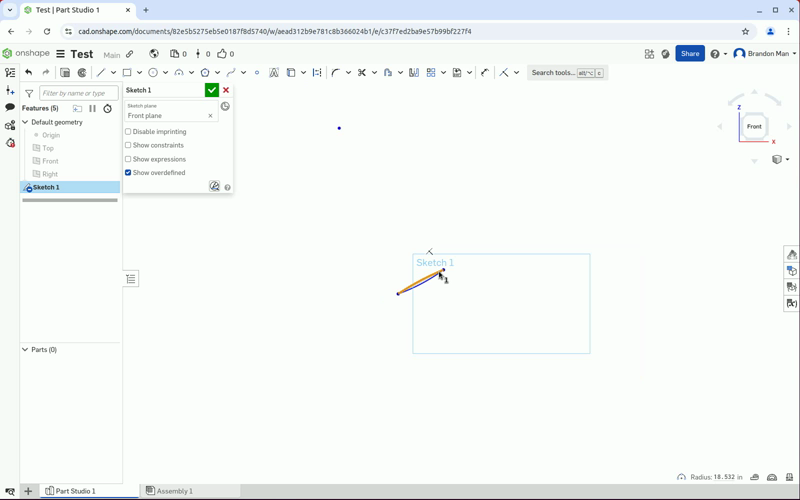
scroll(-6)
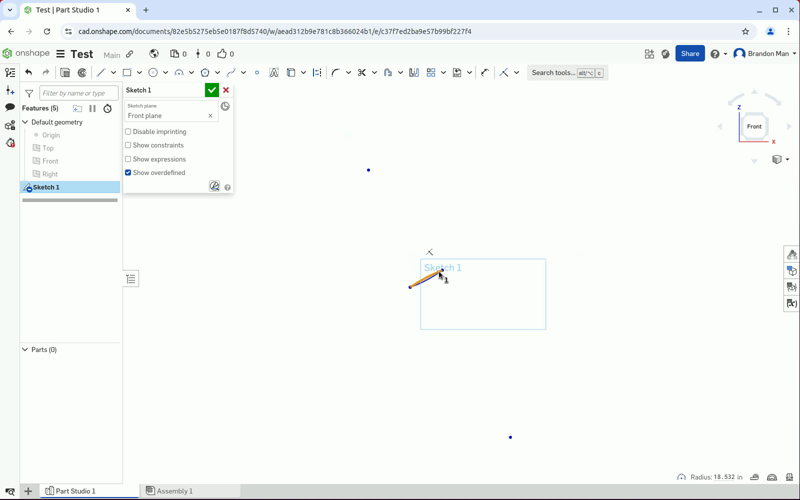
scroll(-6)
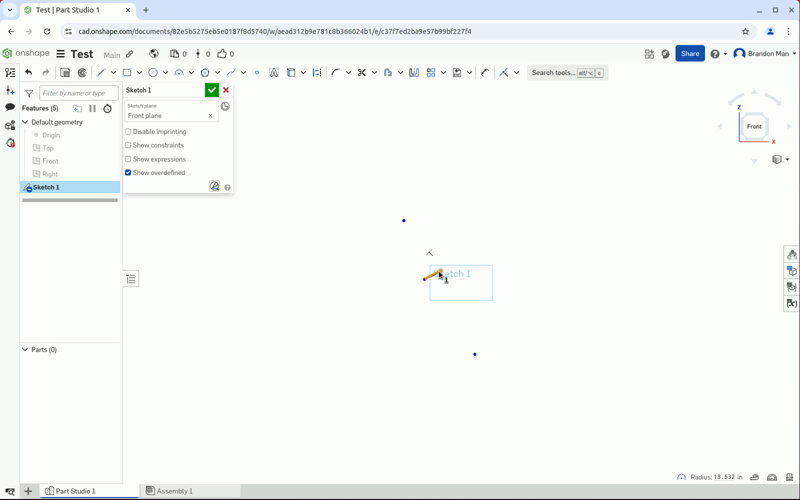
mouse_move(73, 352)
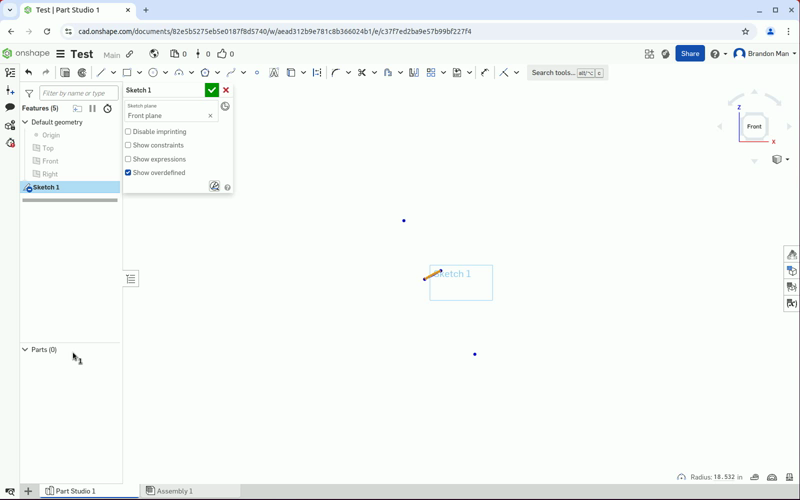
key(shift+y)
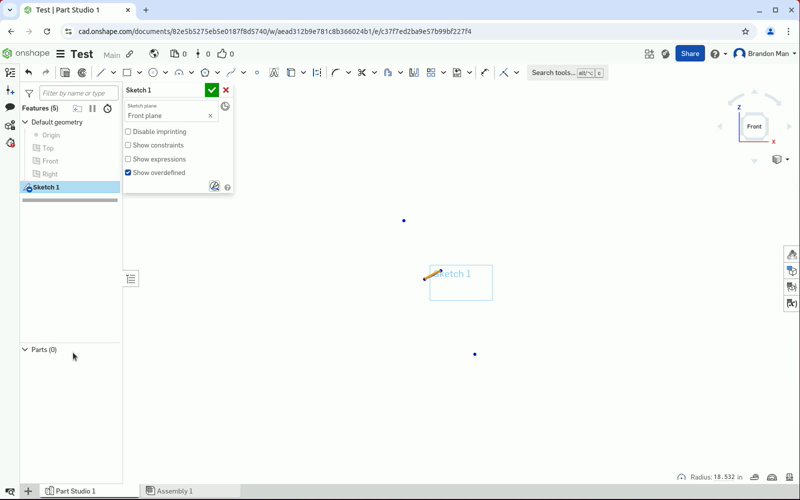
key(shift+e)
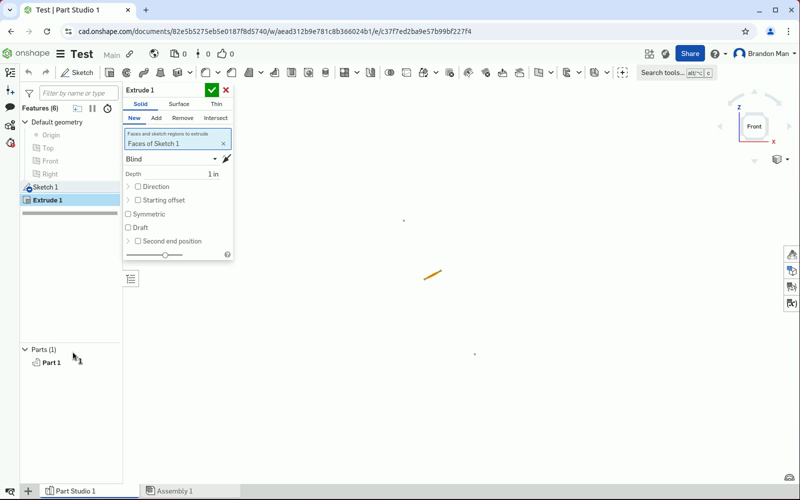
mouse_move(143, 106)
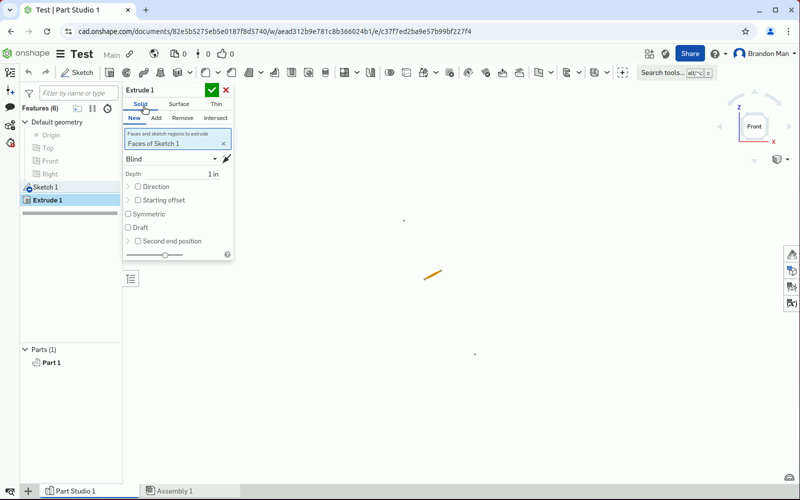
click(143, 106)
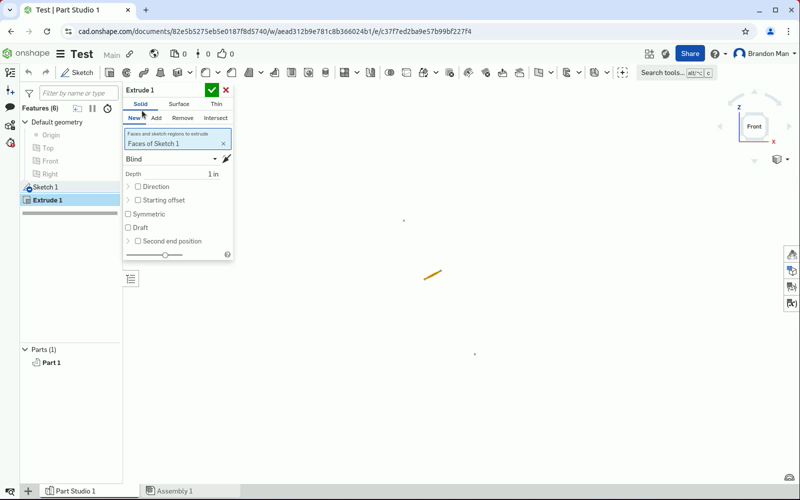
mouse_move(137, 120)
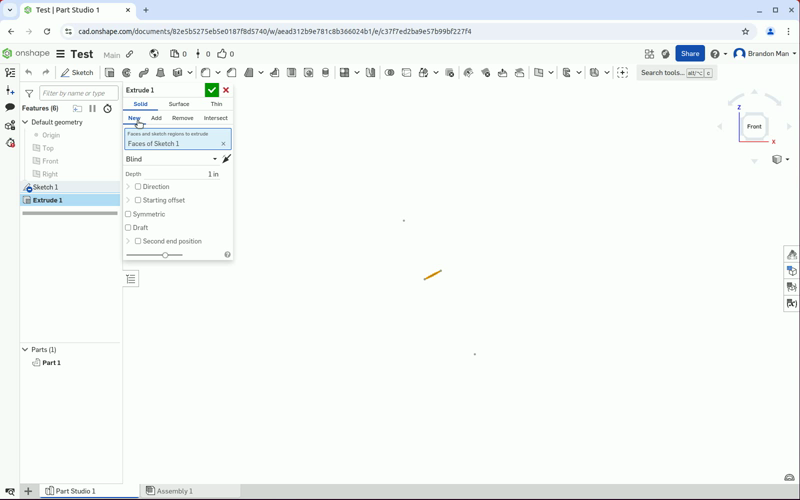
click(137, 120)
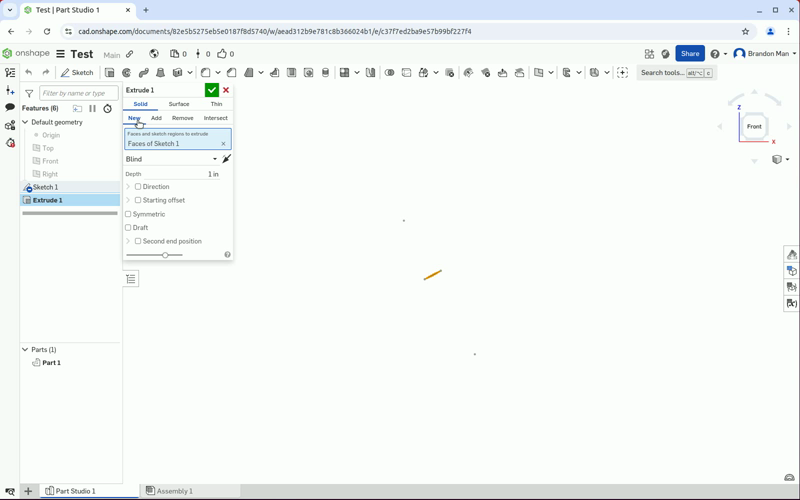
key(tab, 4)
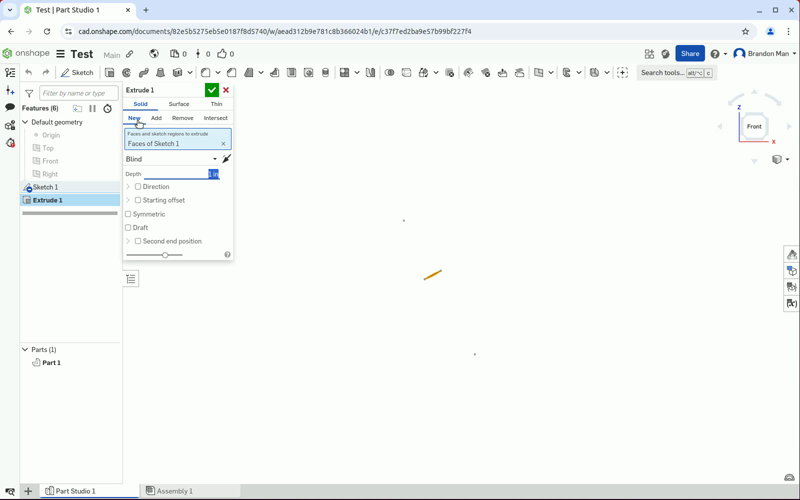
text(6.74)
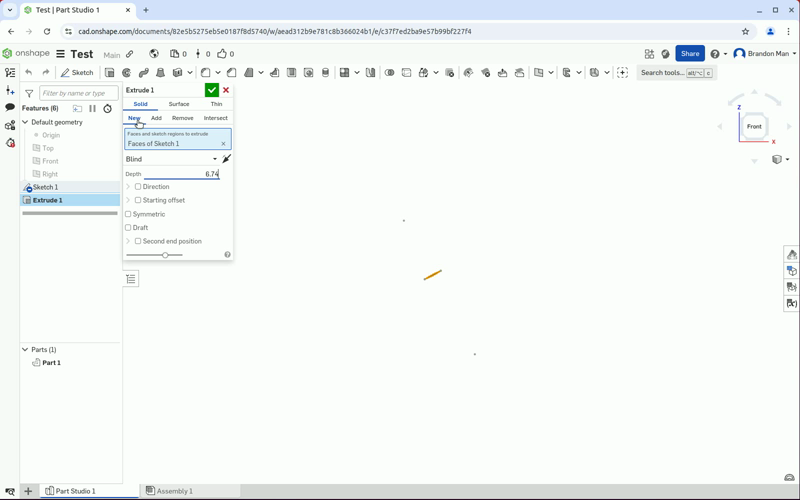
key(enter)
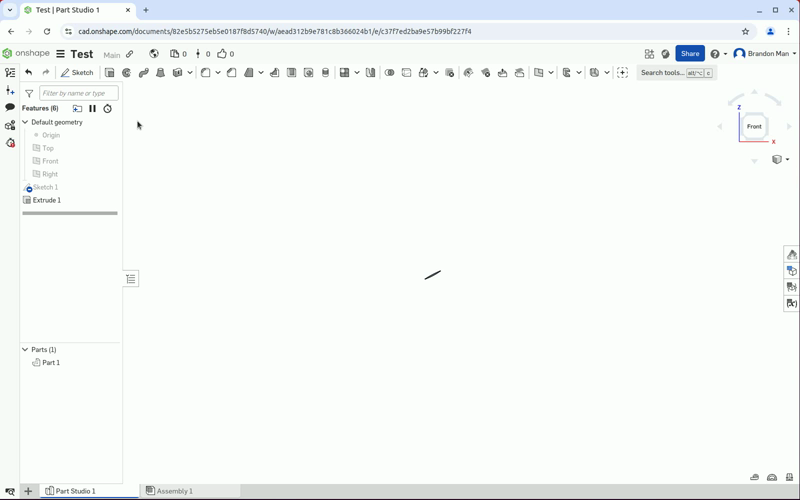
key(shift+h)
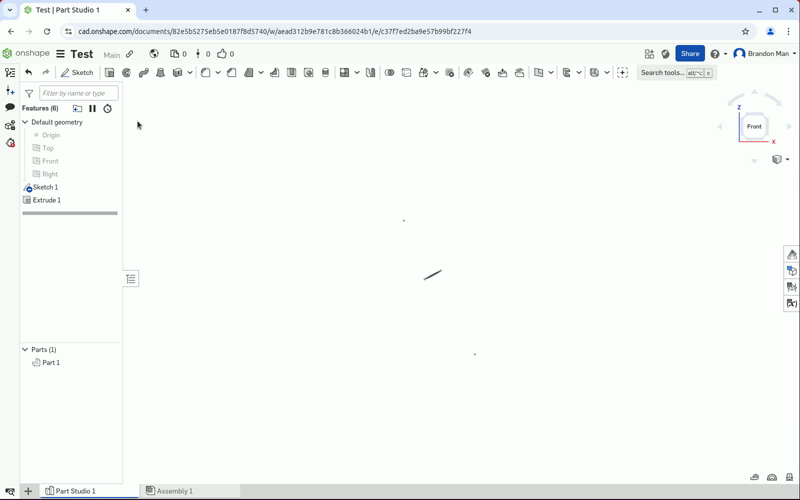
key(shift+h)
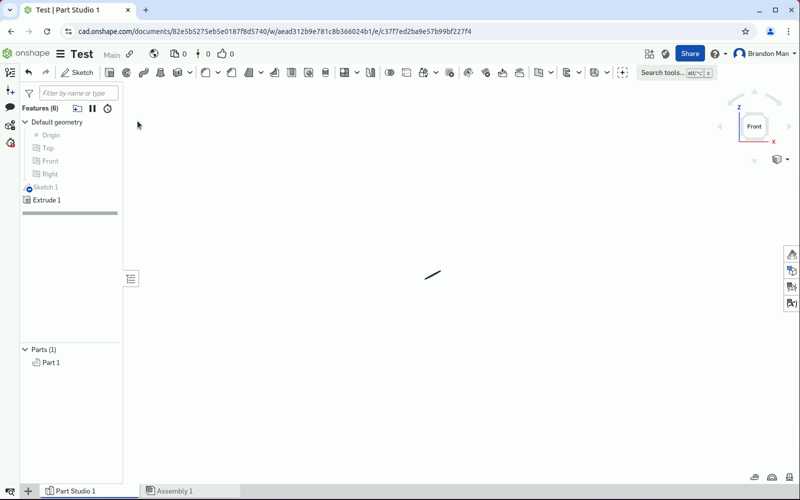
mouse_move(73, 189)
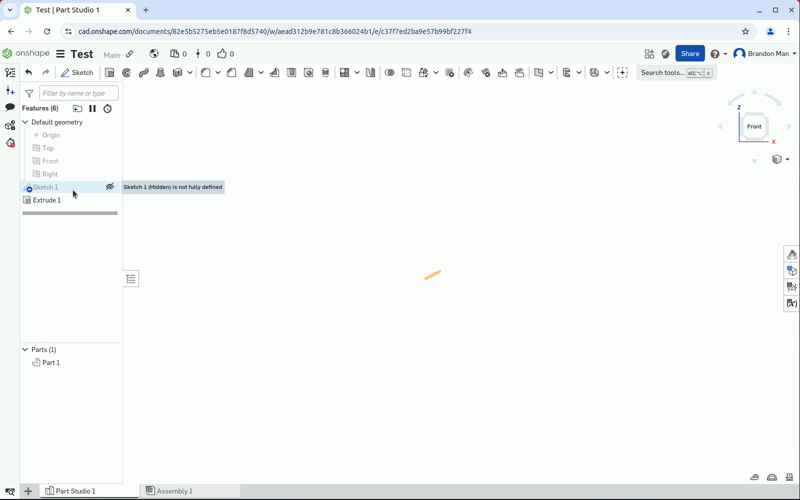
click(73, 189)
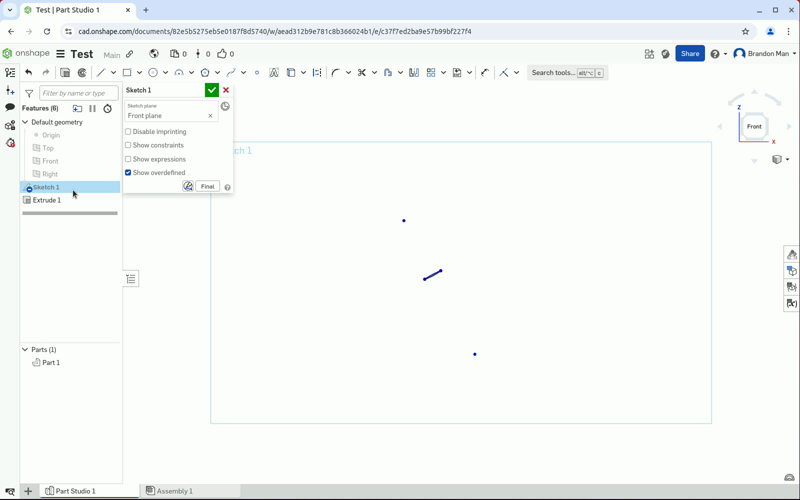
mouse_move(229, 92)
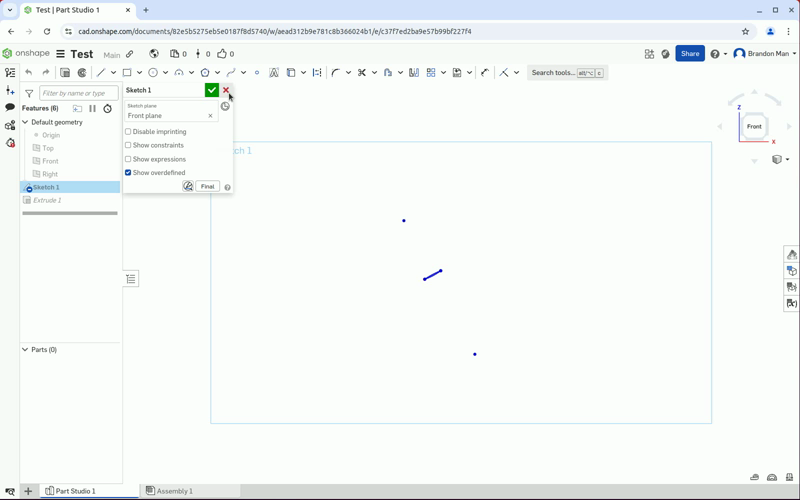
click(229, 92)
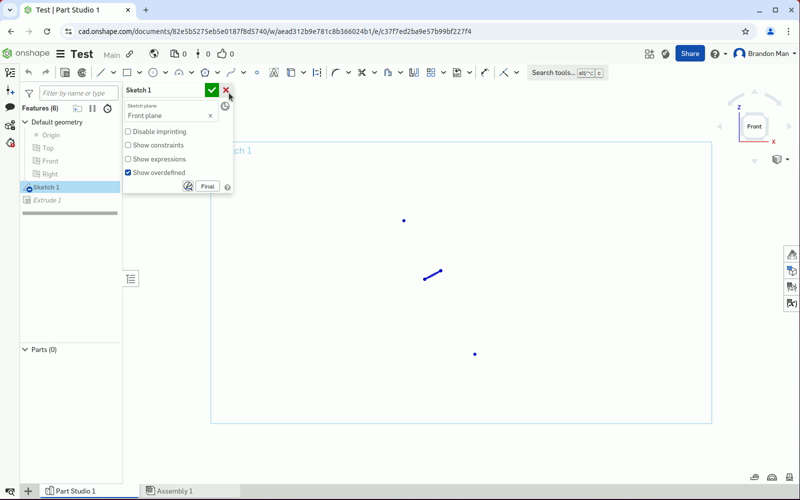
key(shift+s)
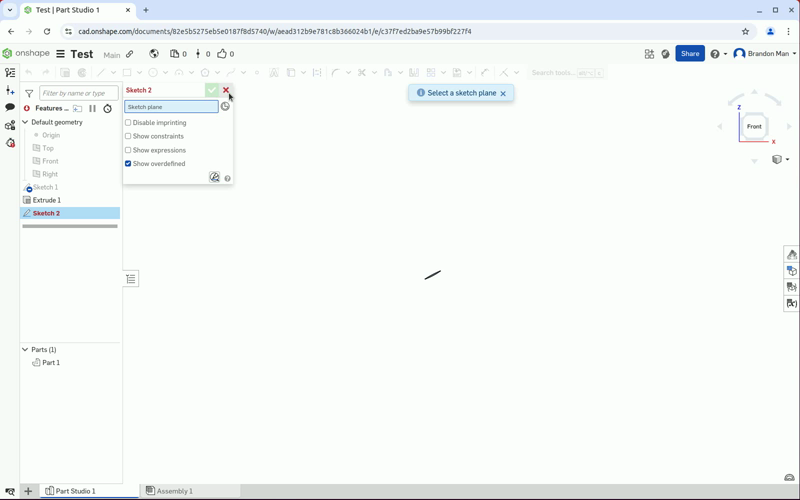
mouse_move(73, 163)
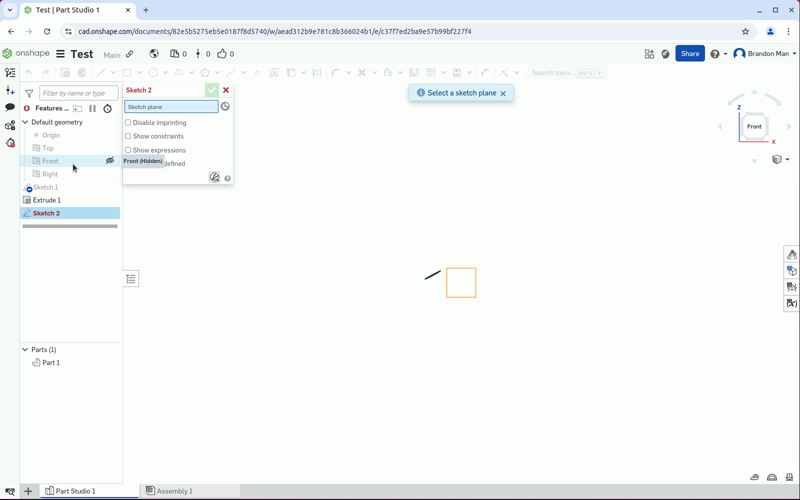
click(73, 163)
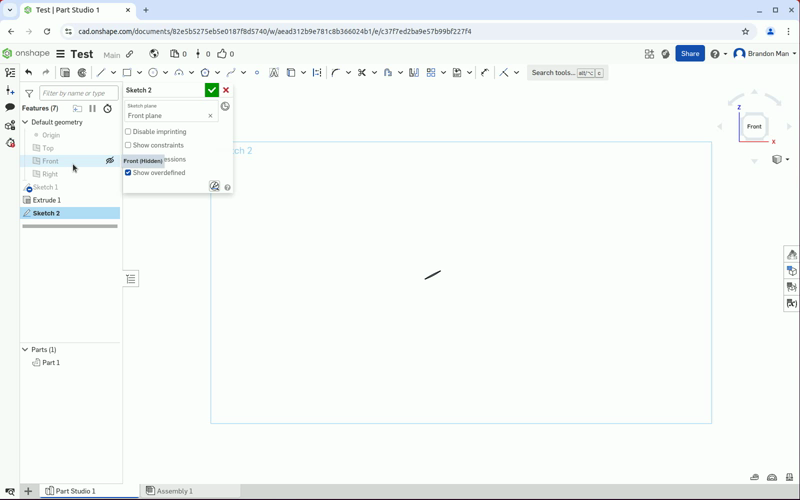
mouse_move(73, 352)
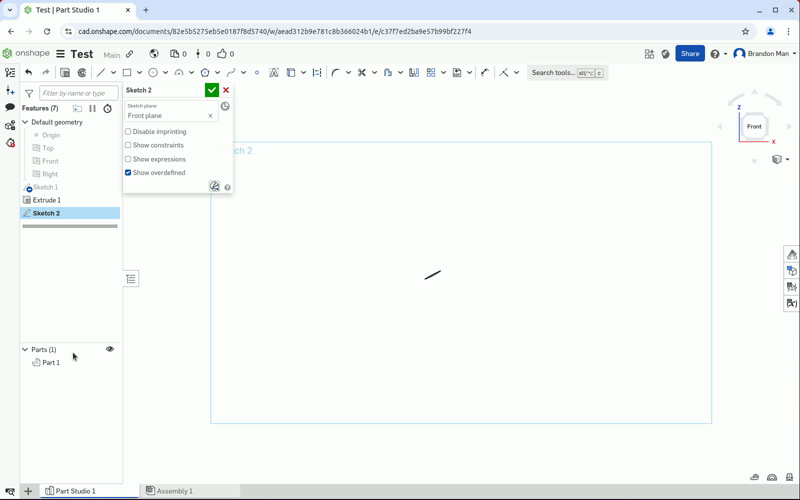
key(y)
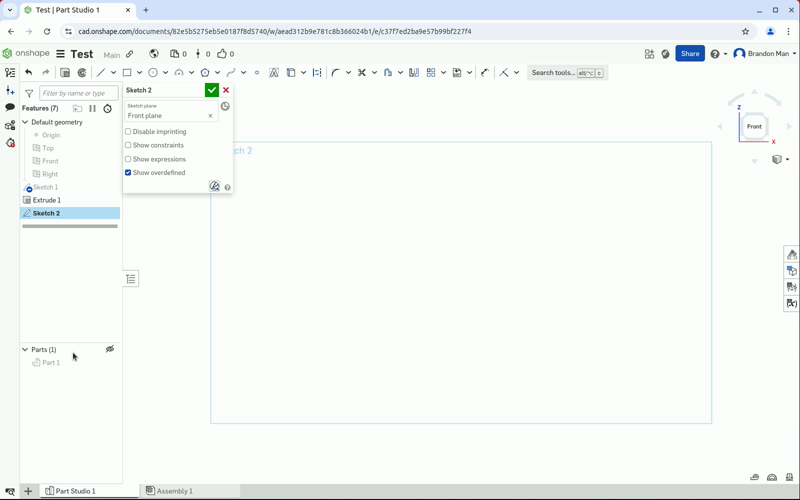
key(a)
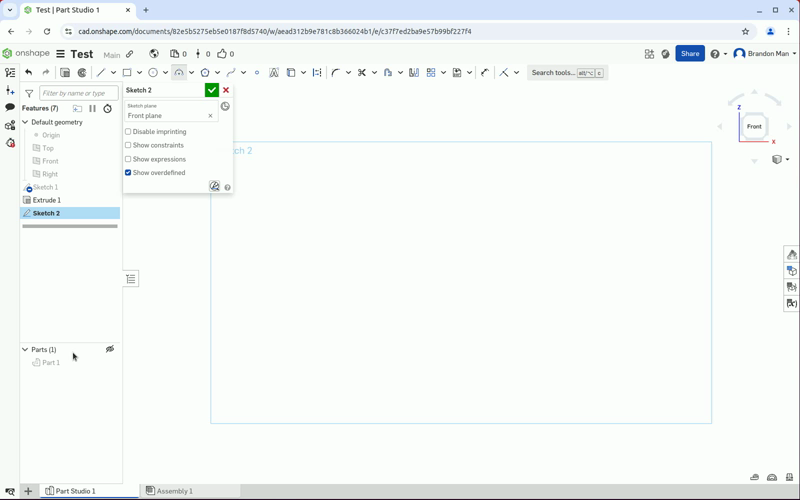
key_down(shift)
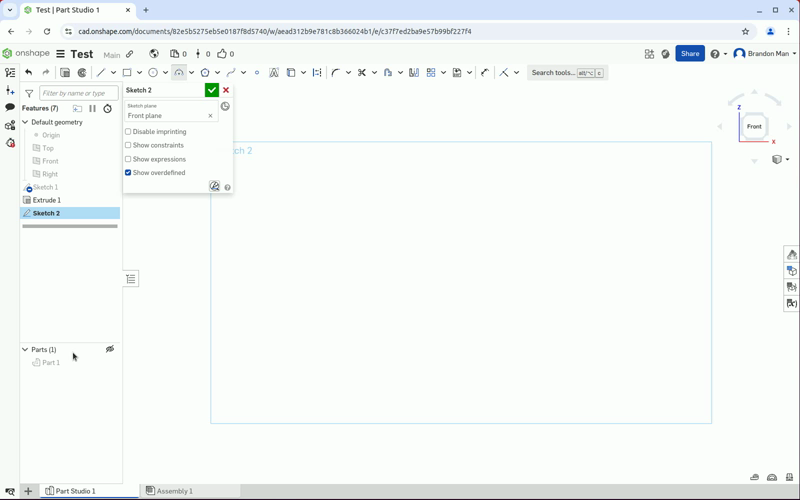
mouse_move(450, 258)
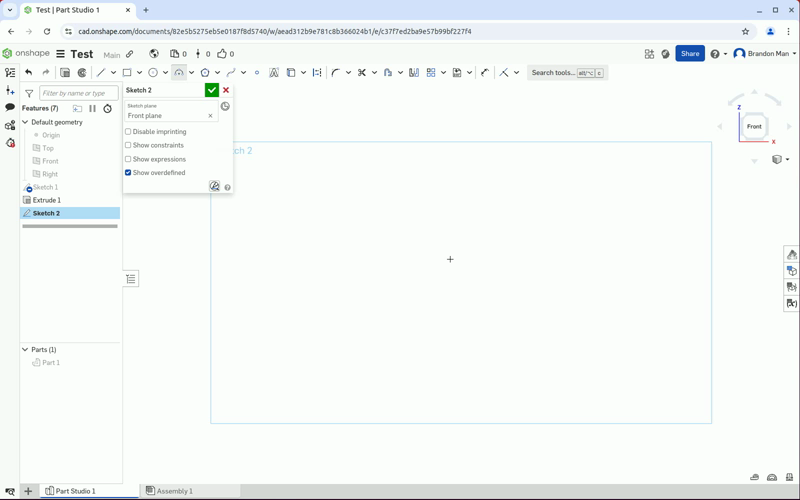
click(450, 258)
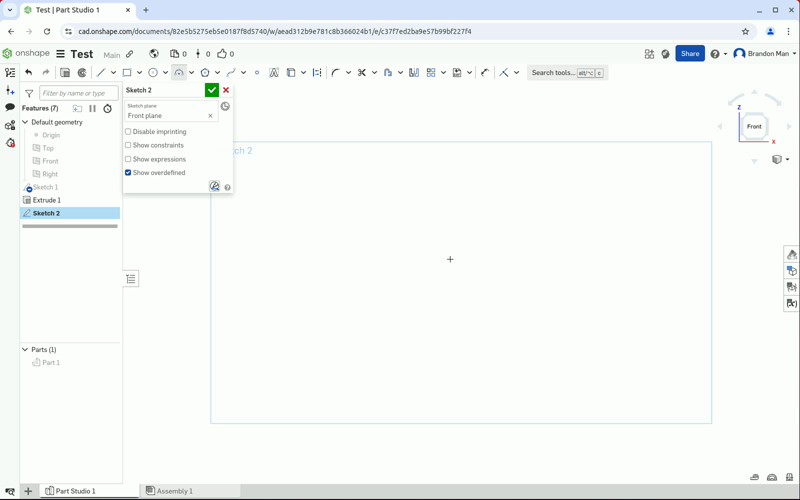
key_up(shift)
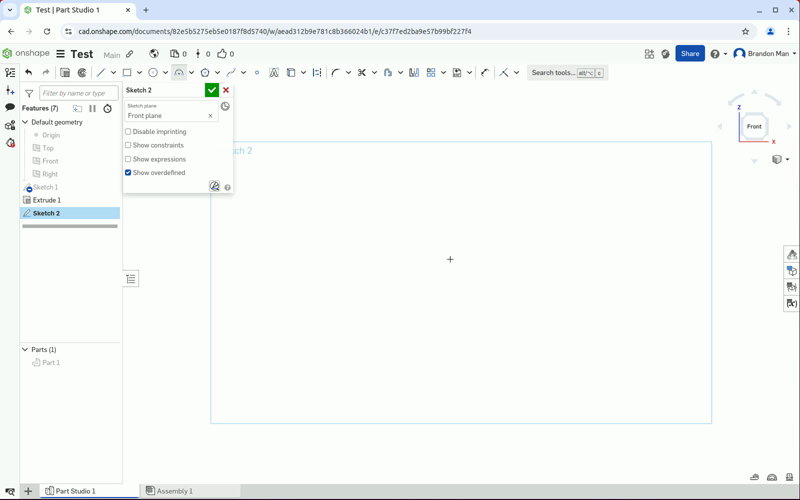
key_down(shift)
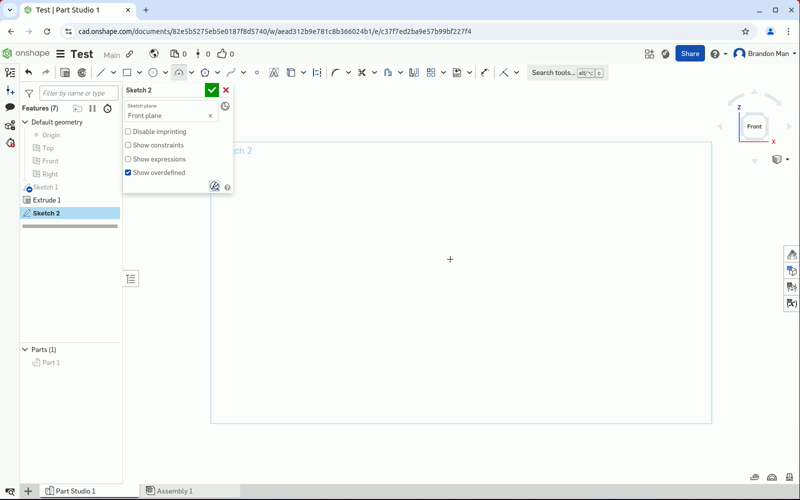
mouse_move(450, 200)
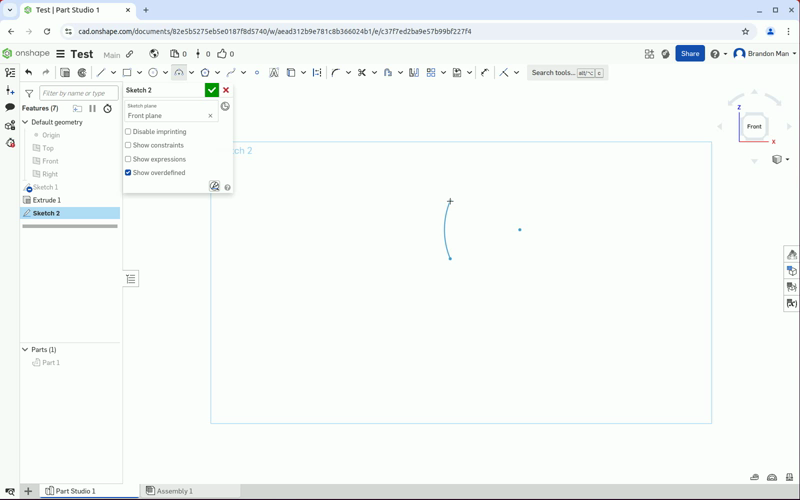
click(450, 200)
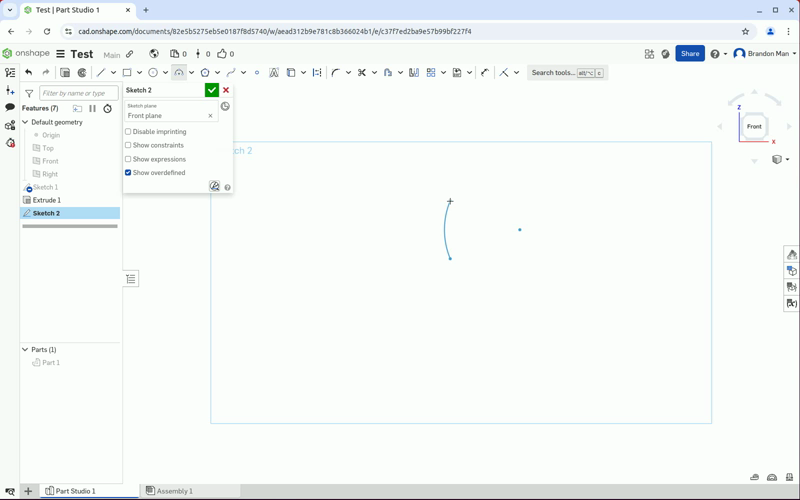
mouse_move(458, 229)
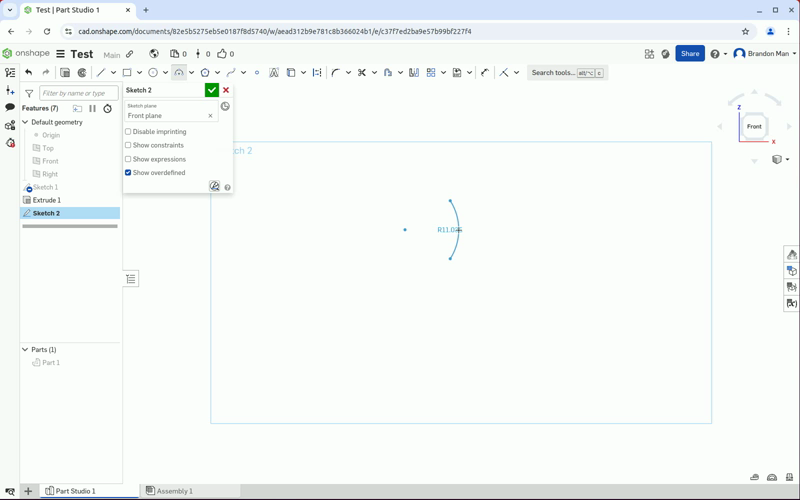
click(458, 229)
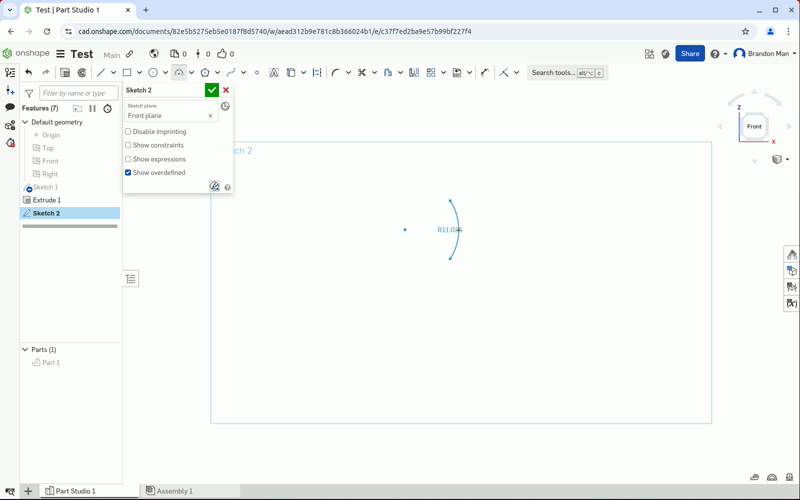
key_up(shift)
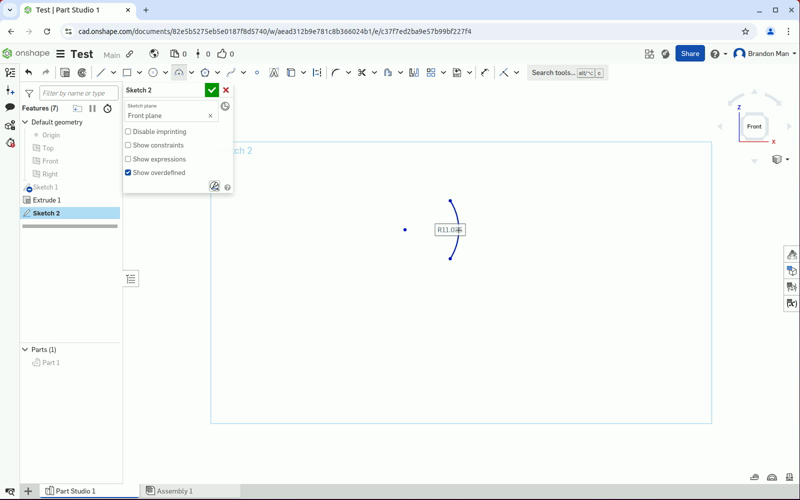
mouse_move(450, 200)
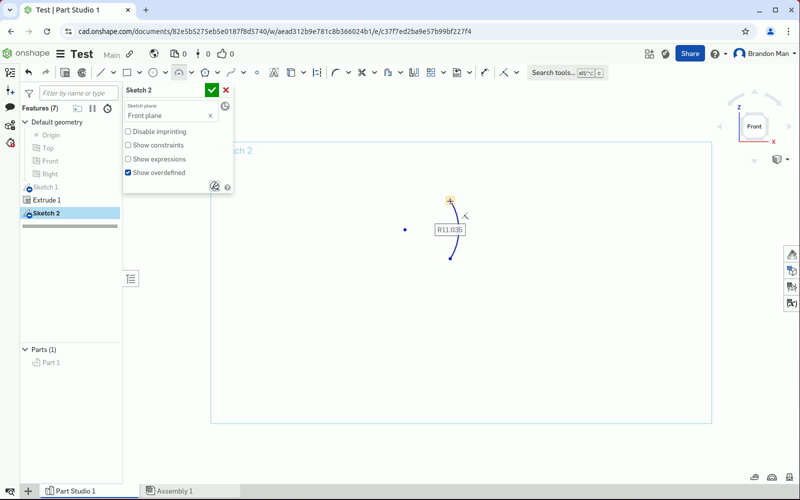
click(450, 200)
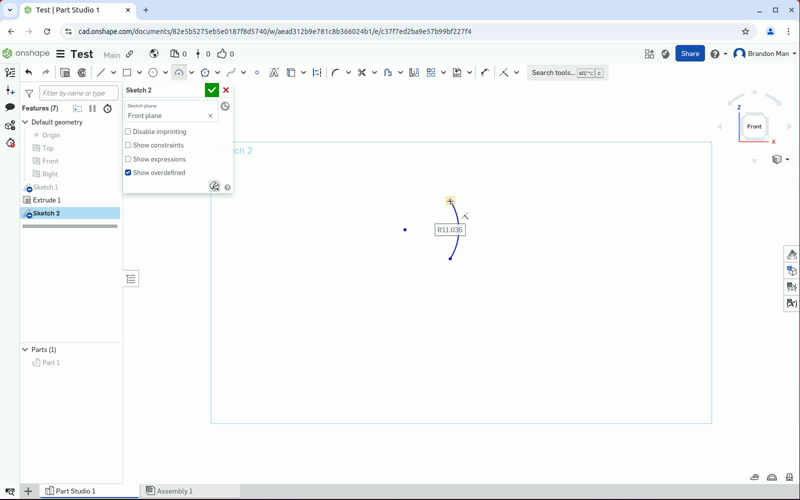
mouse_move(450, 258)
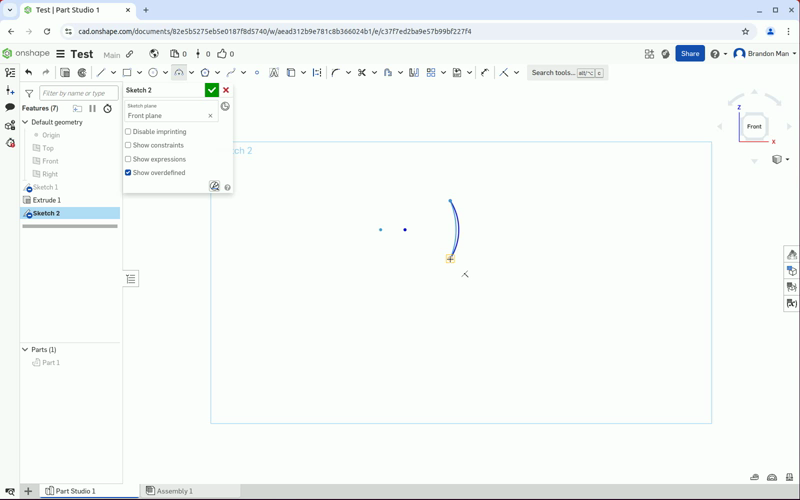
click(450, 258)
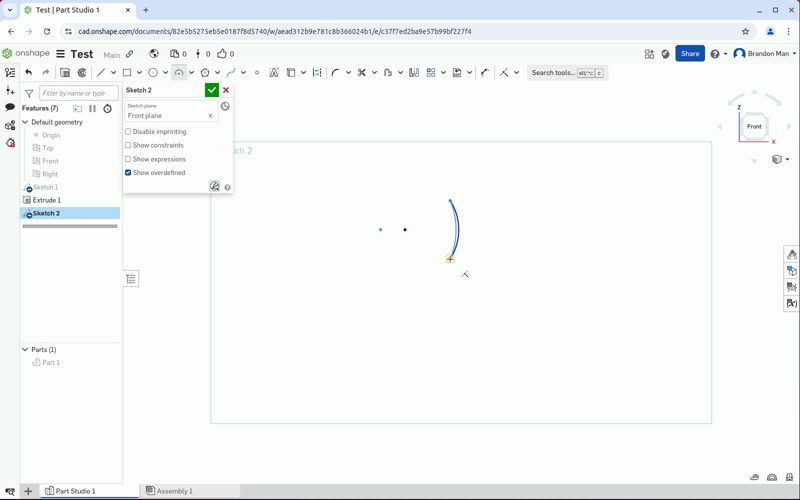
key_down(shift)
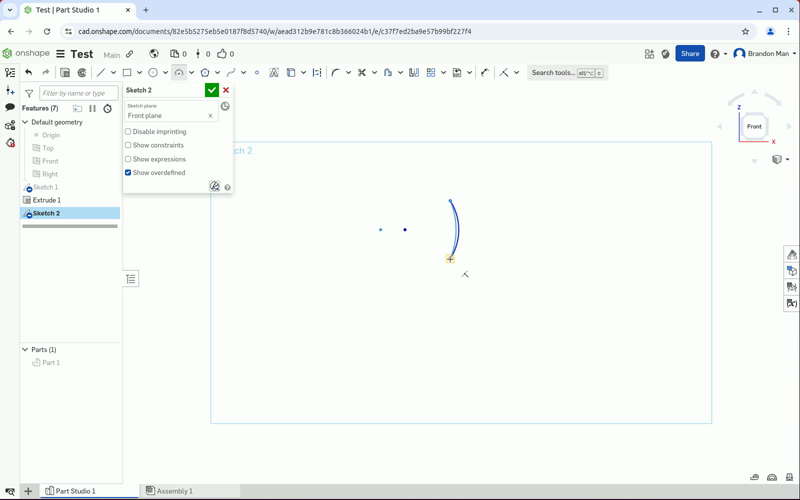
mouse_move(442, 229)
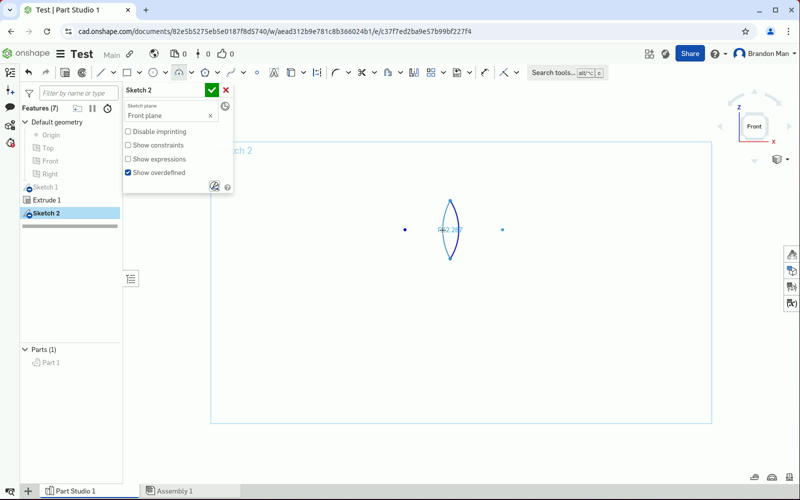
click(442, 229)
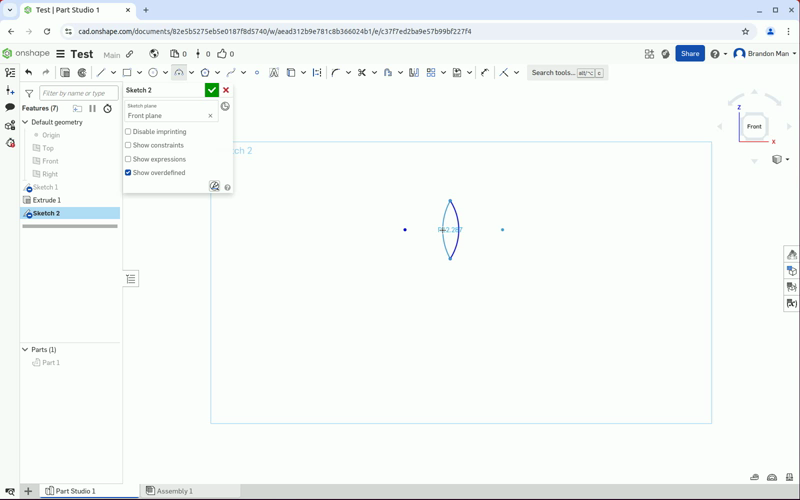
key_up(shift)
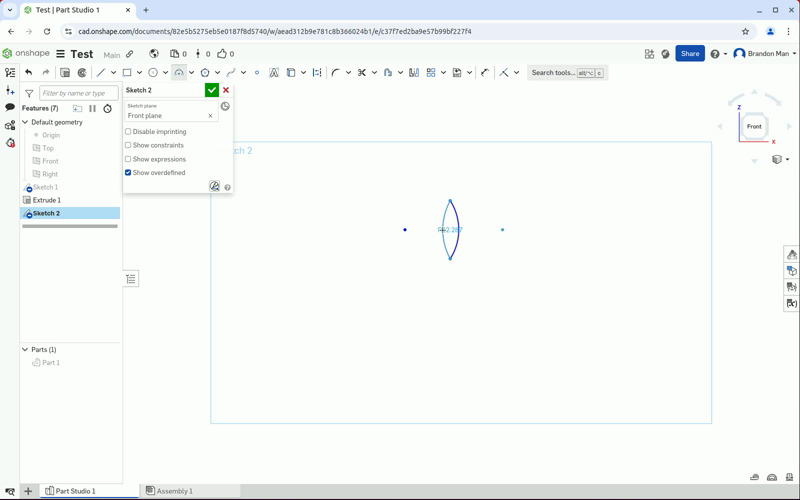
key(esc)
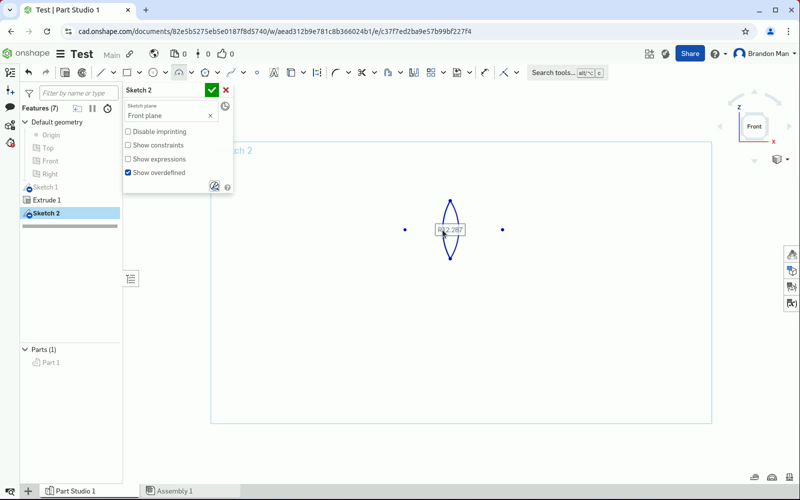
mouse_move(448, 217)
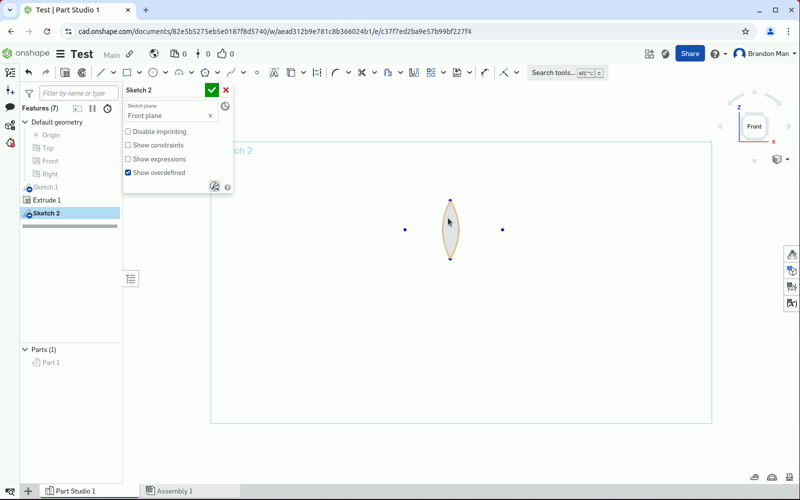
scroll(6)
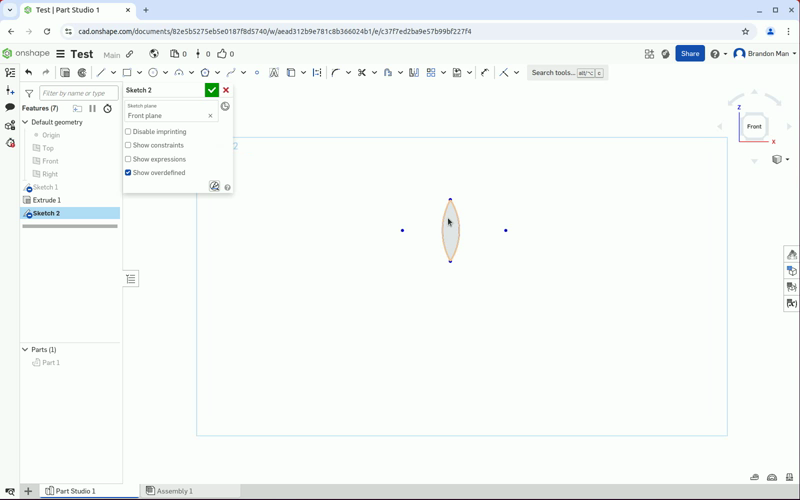
scroll(6)
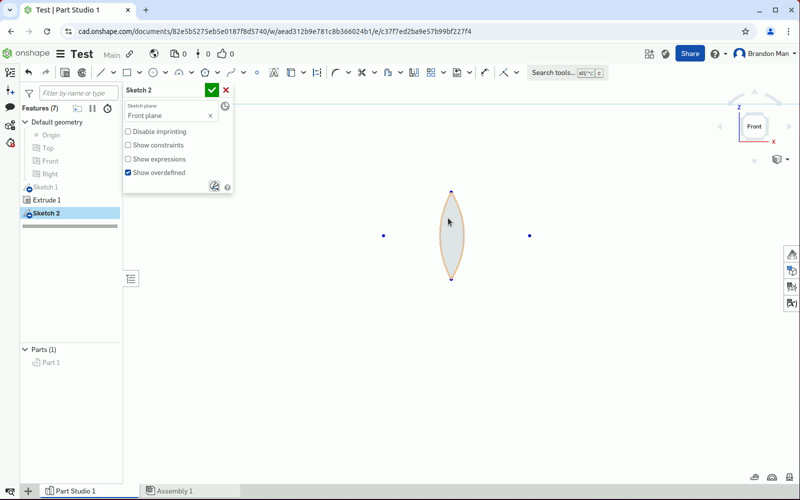
scroll(6)
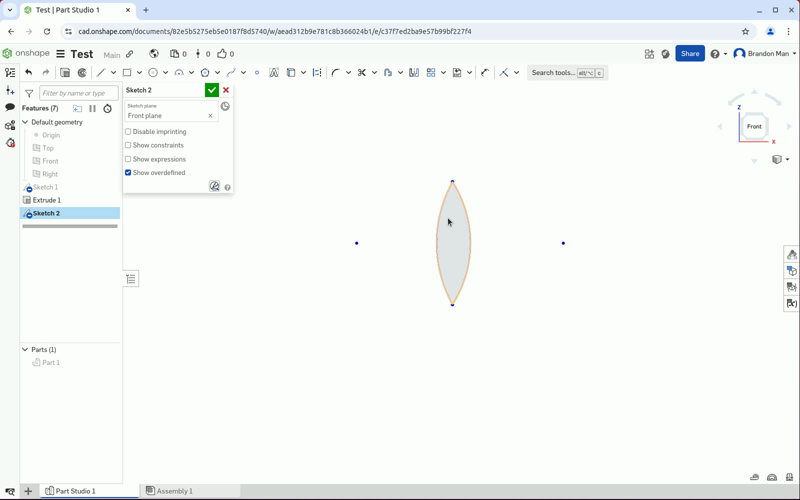
scroll(6)
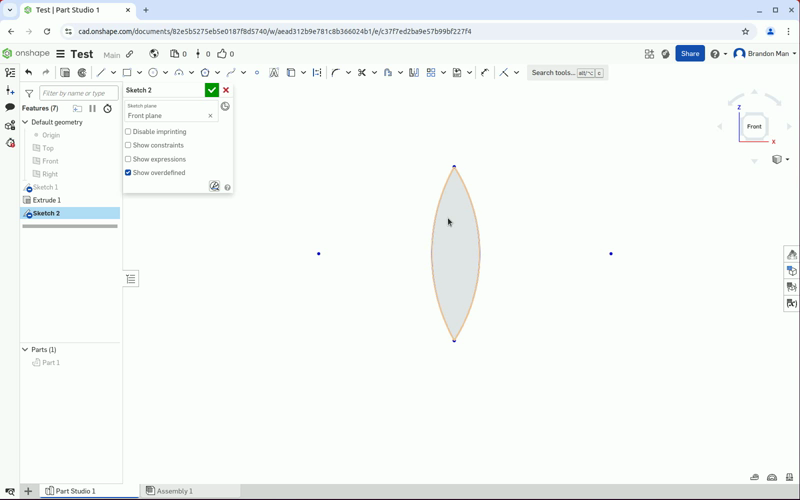
scroll(6)
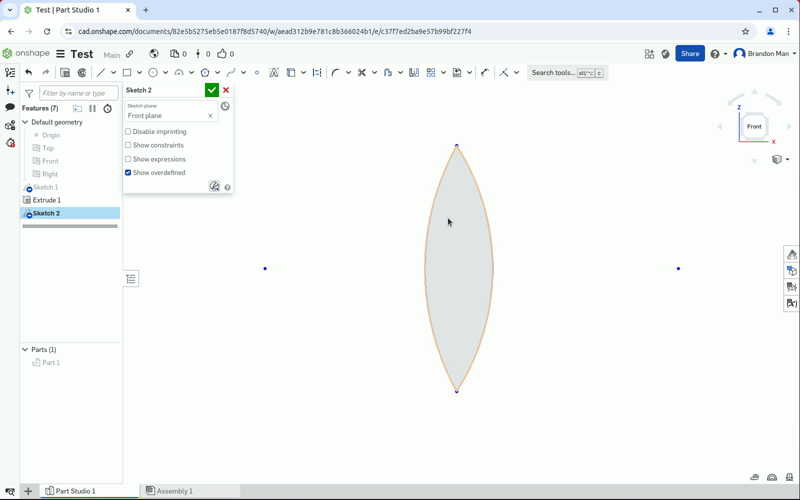
scroll(6)
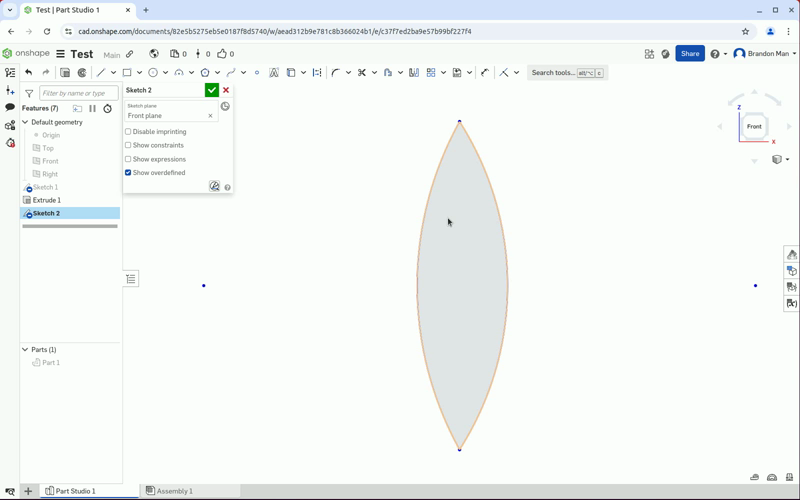
scroll(6)
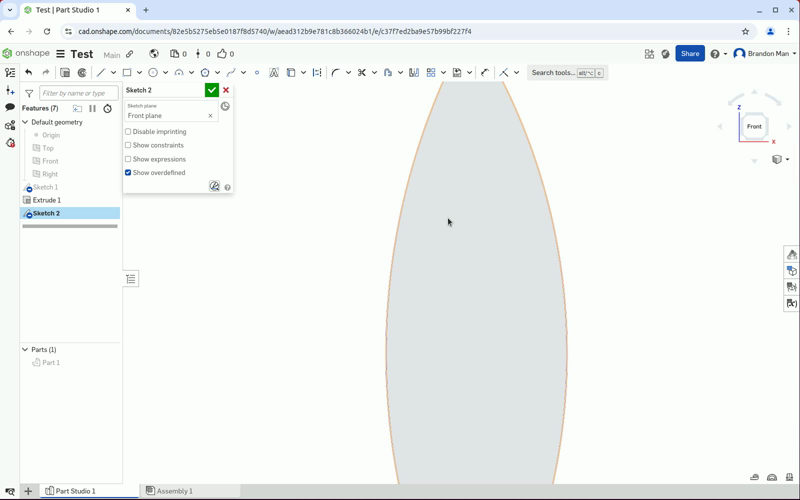
click(448, 217)
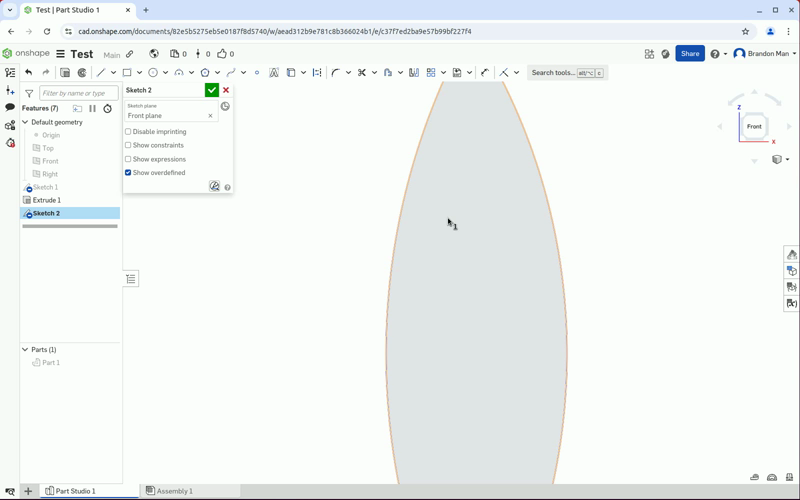
scroll(-6)
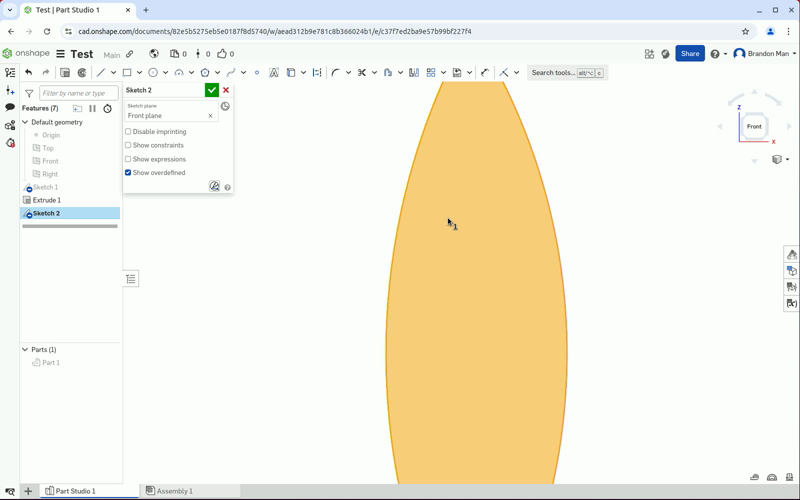
scroll(-6)
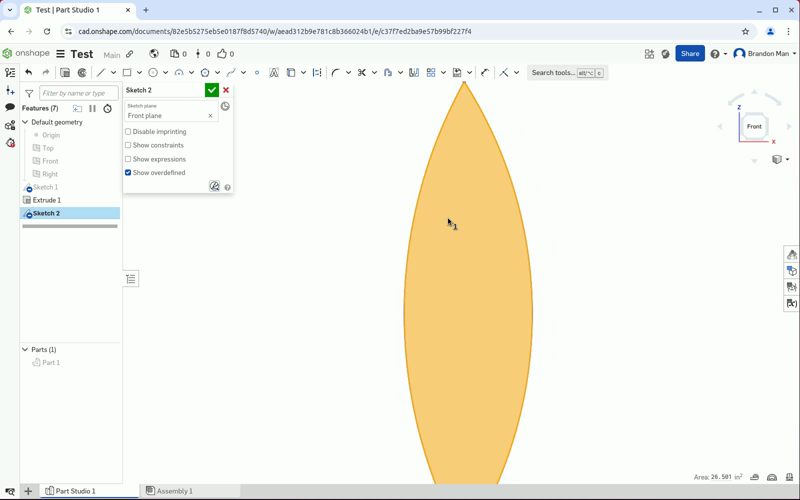
scroll(-6)
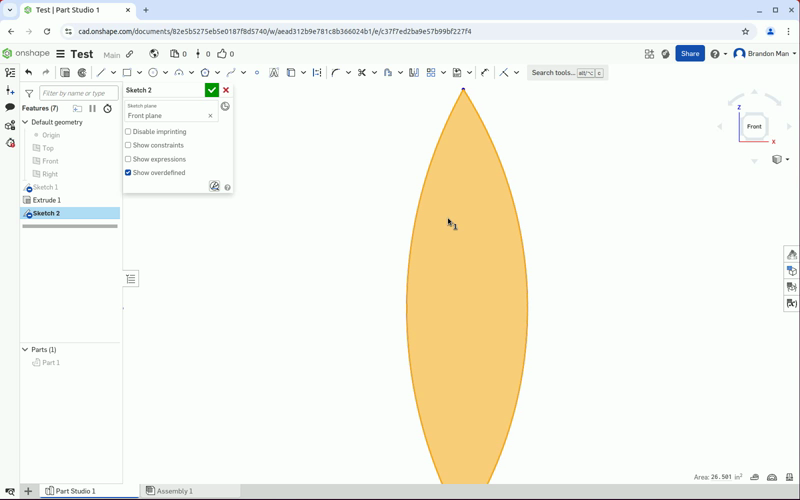
scroll(-6)
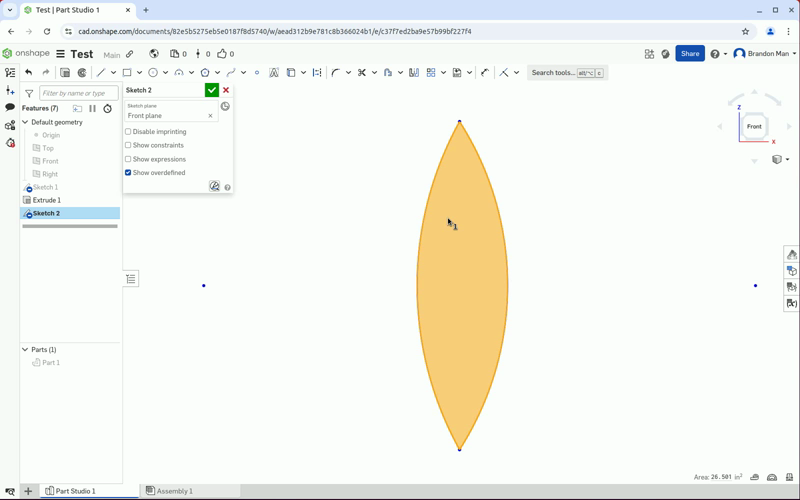
scroll(-6)
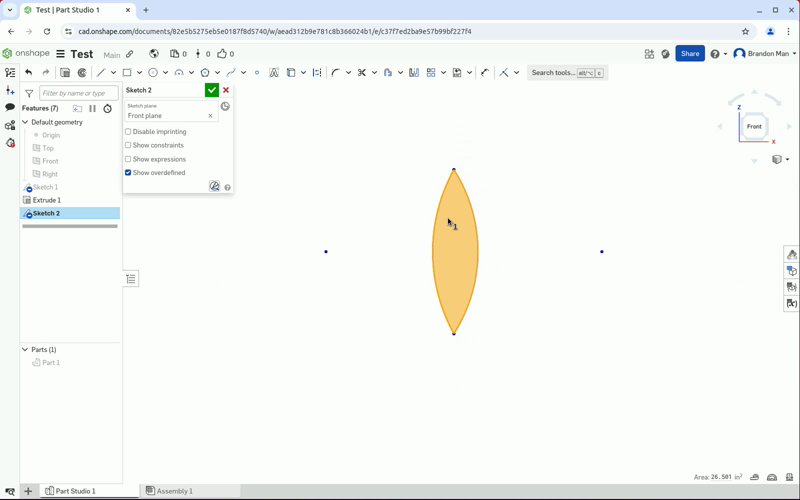
scroll(-6)
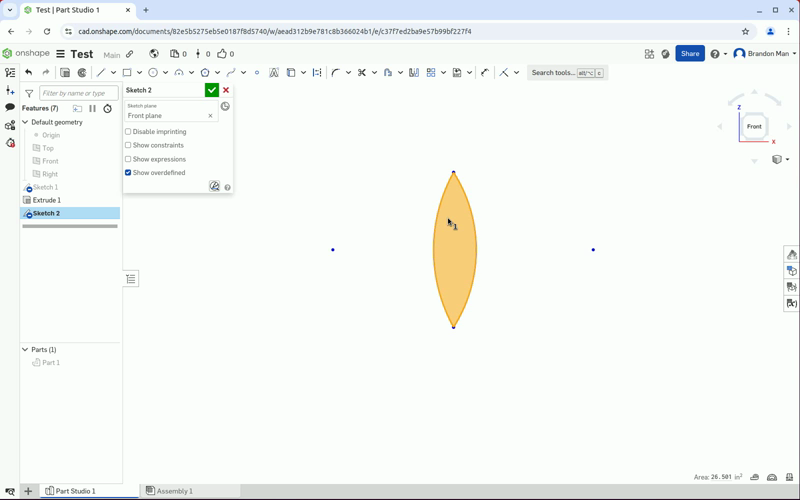
scroll(-6)
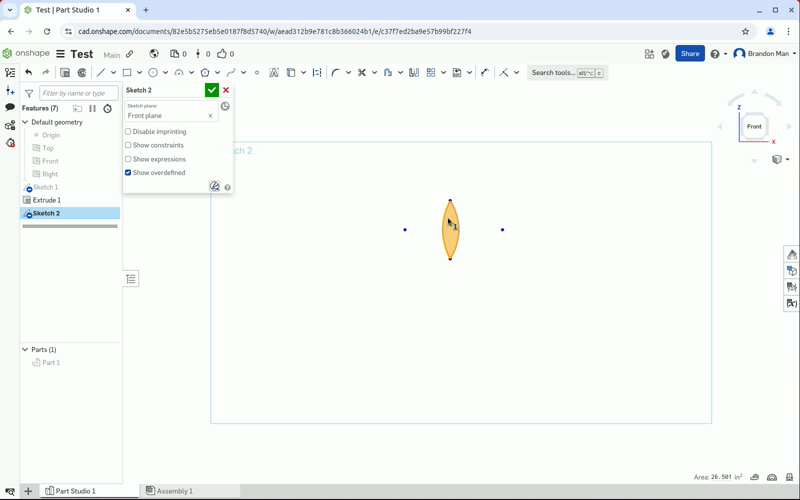
mouse_move(73, 352)
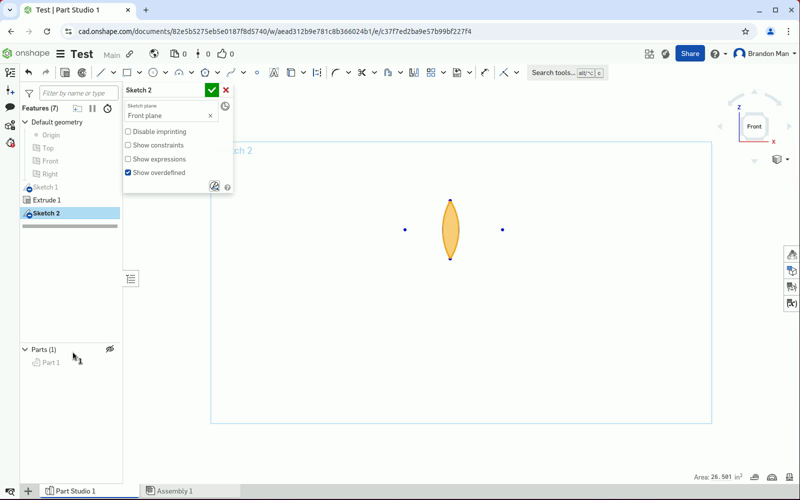
key(shift+y)
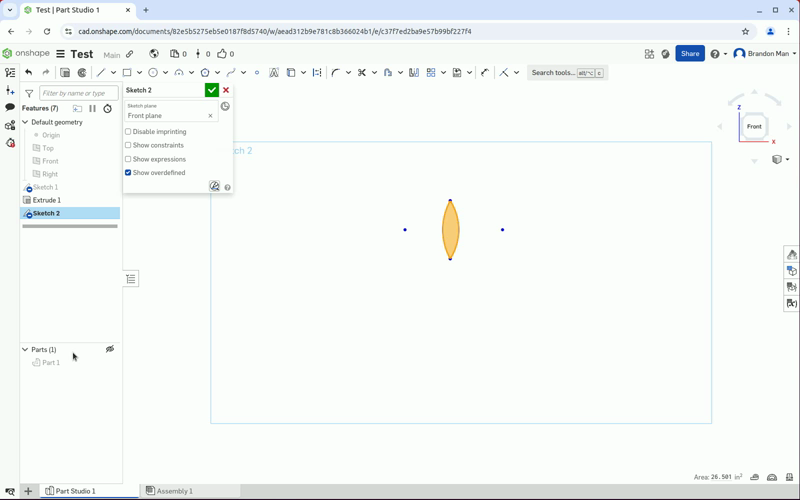
key(shift+e)
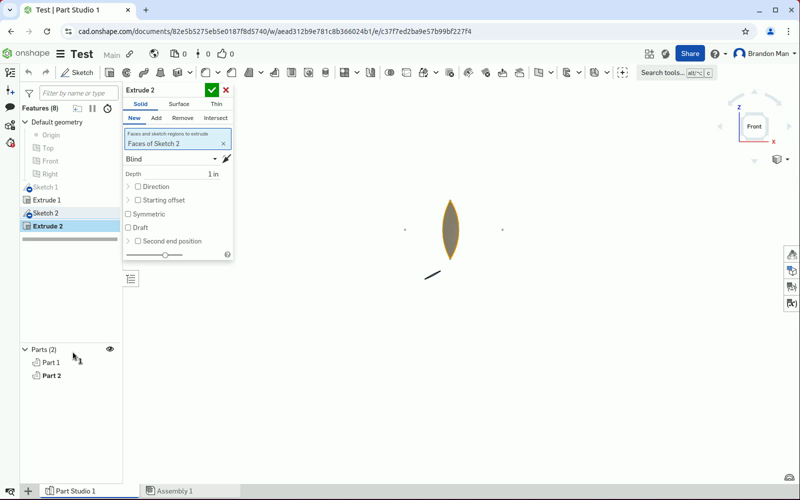
mouse_move(143, 106)
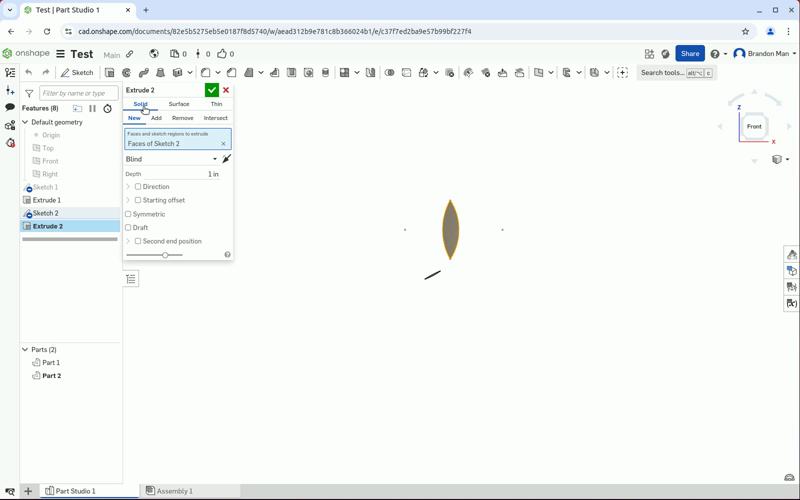
click(143, 106)
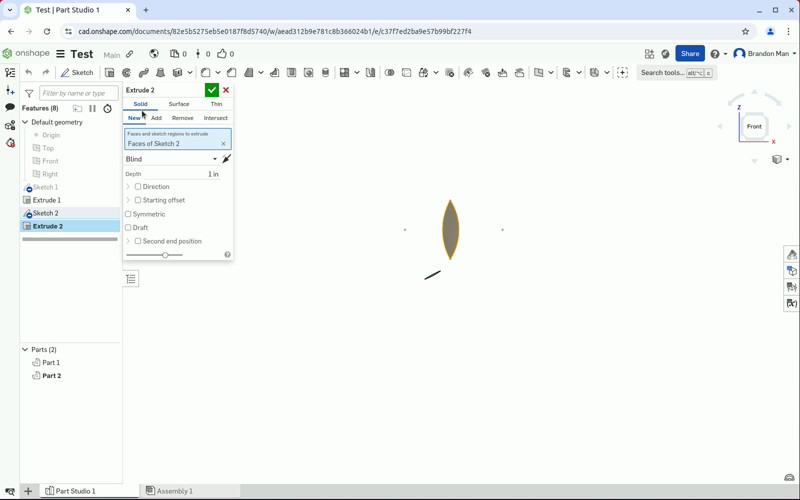
mouse_move(137, 120)
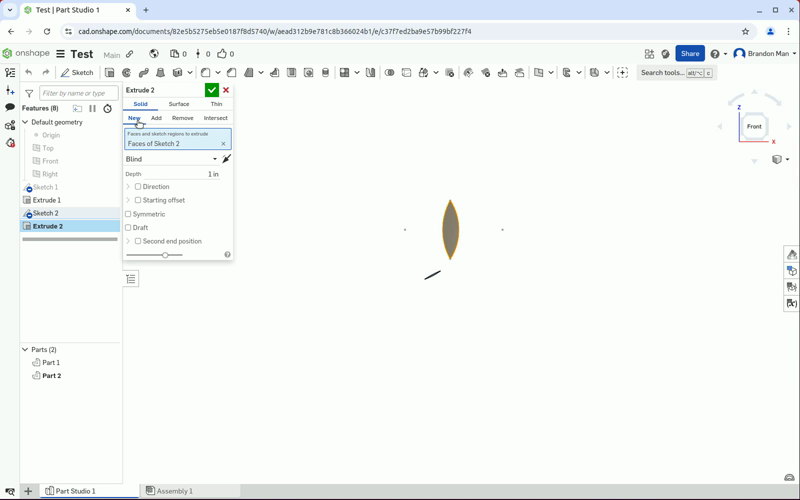
click(137, 120)
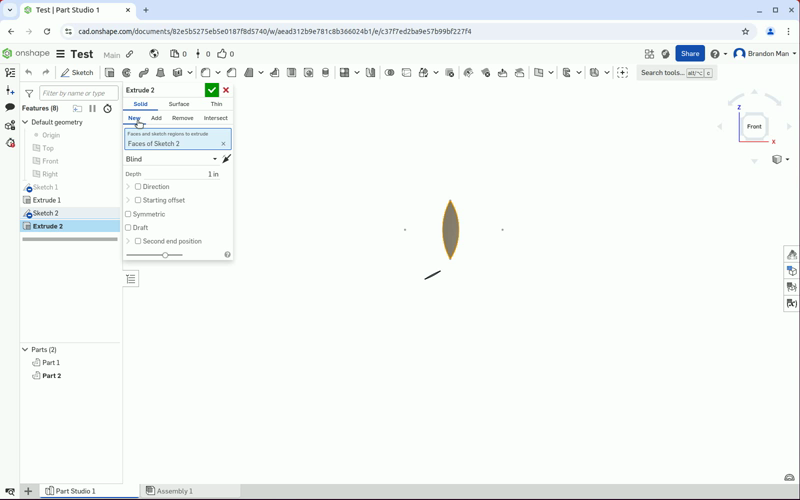
key(tab, 4)
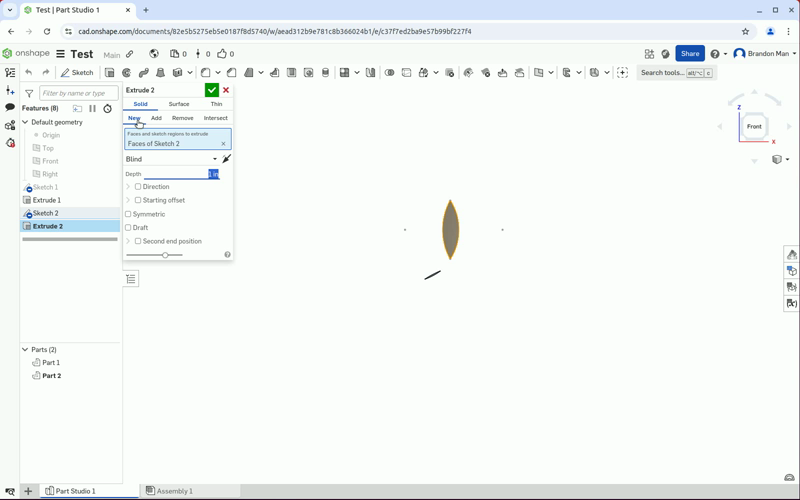
text(6.74)
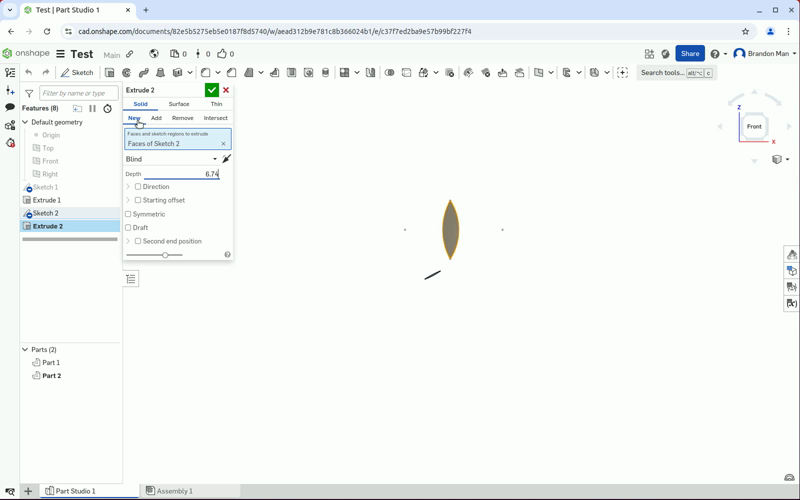
key(enter)
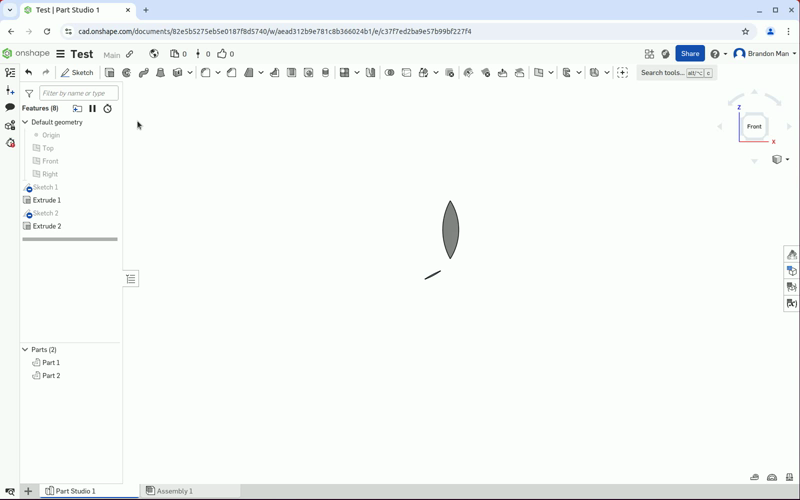
key(shift+h)
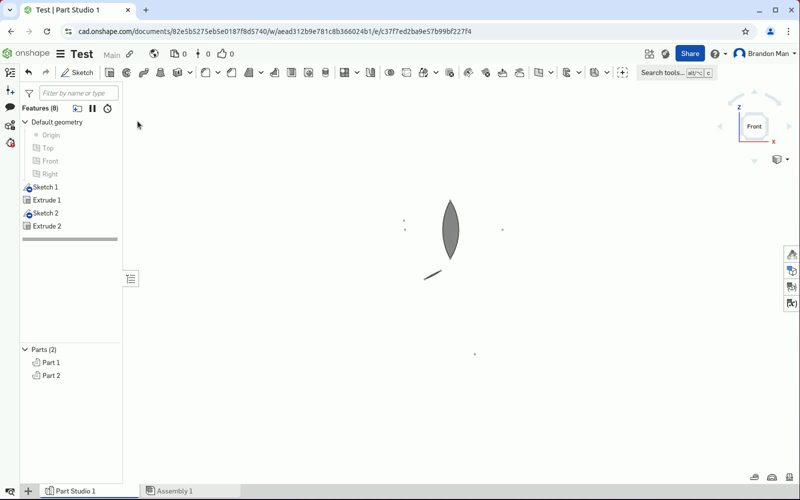
key(shift+h)
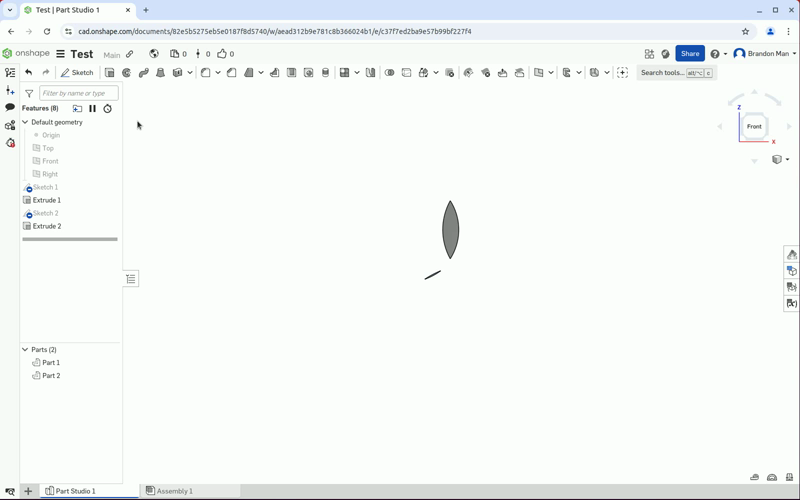
mouse_move(73, 189)
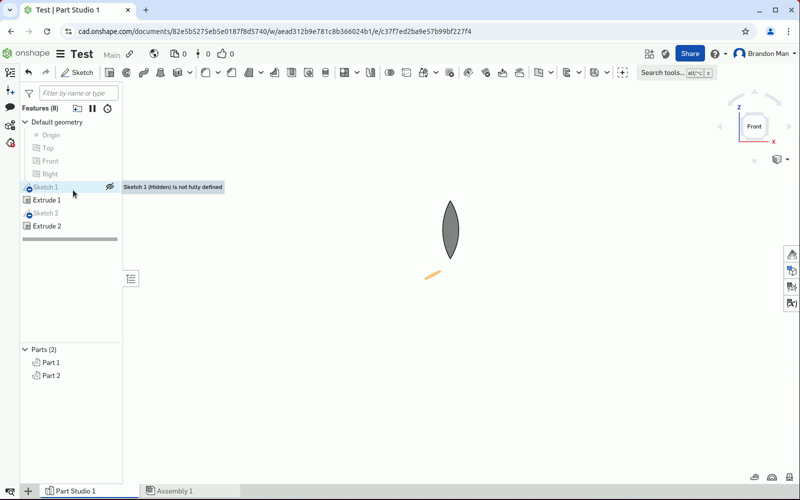
click(73, 189)
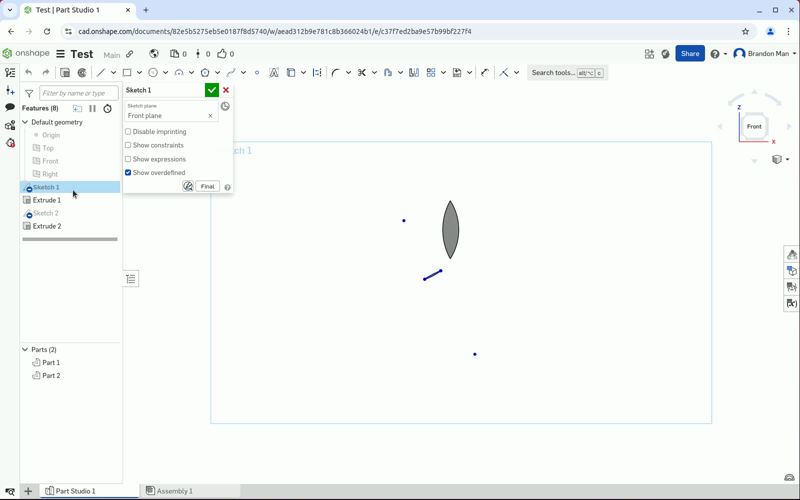
mouse_move(229, 92)
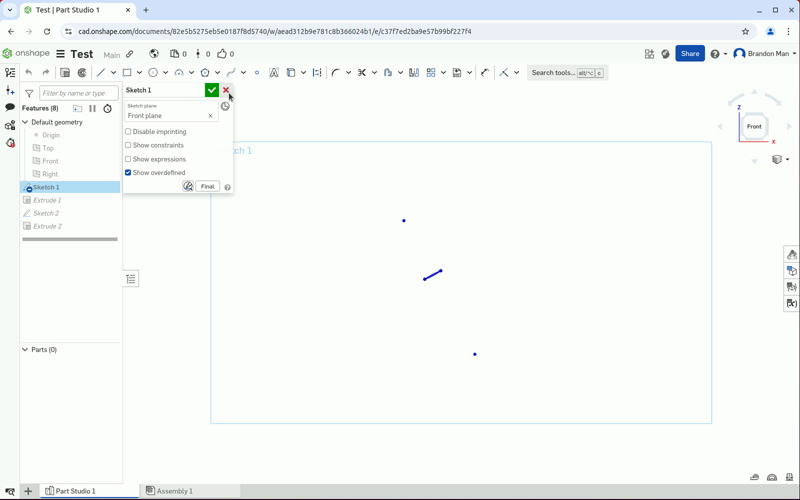
click(229, 92)
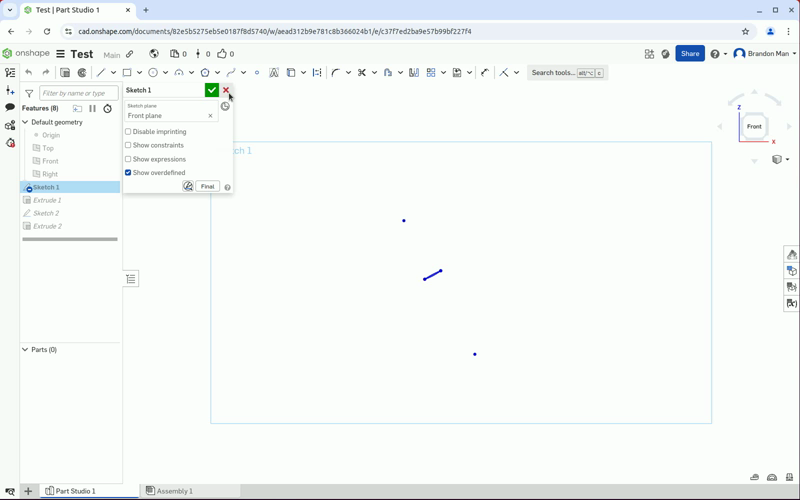
key(shift+s)
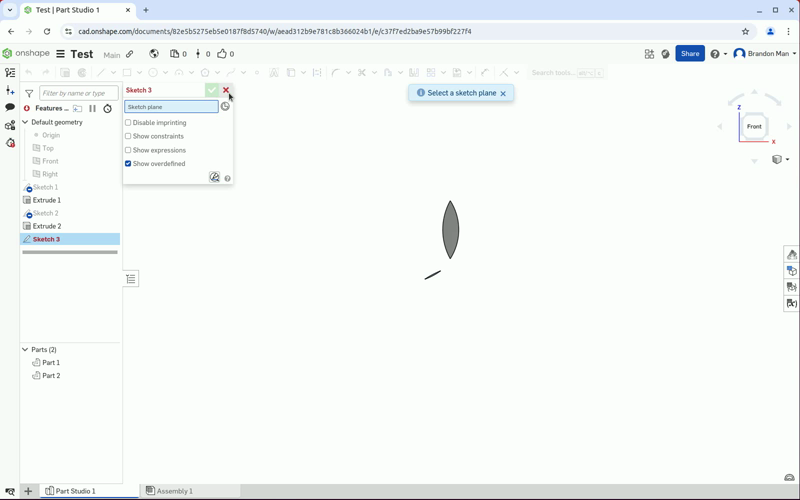
mouse_move(73, 163)
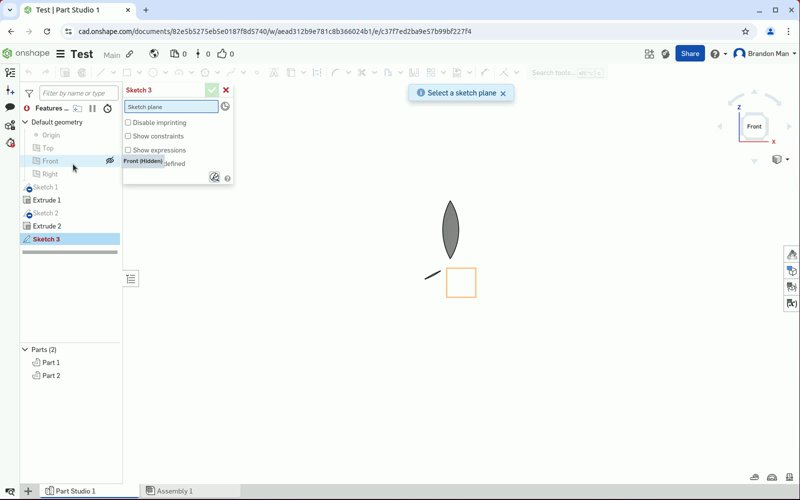
click(73, 163)
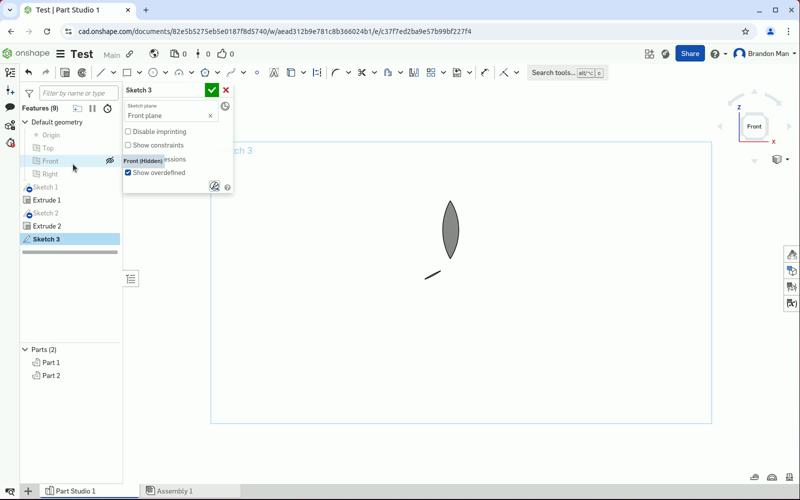
mouse_move(73, 352)
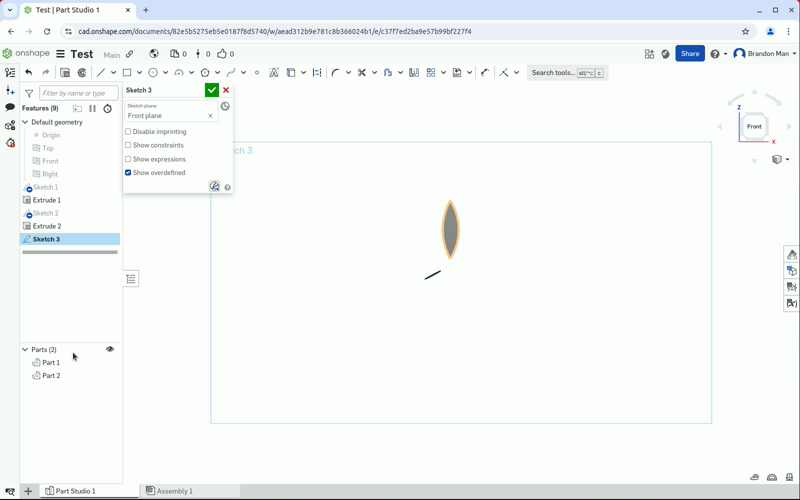
key(y)
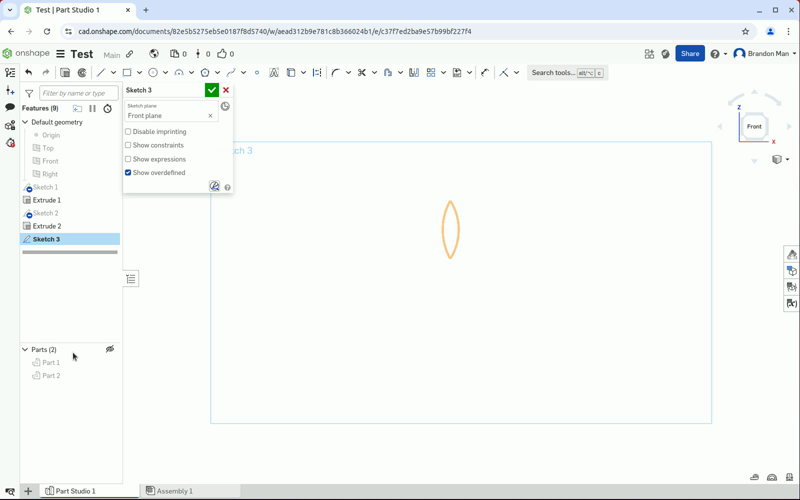
key(a)
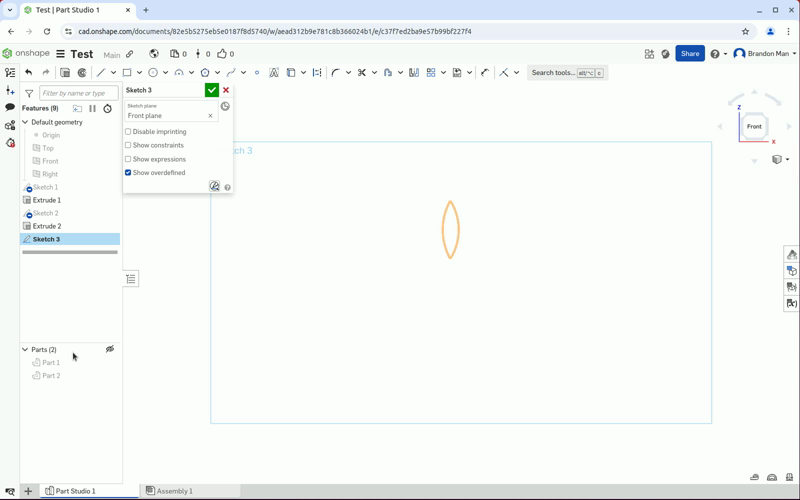
key_down(shift)
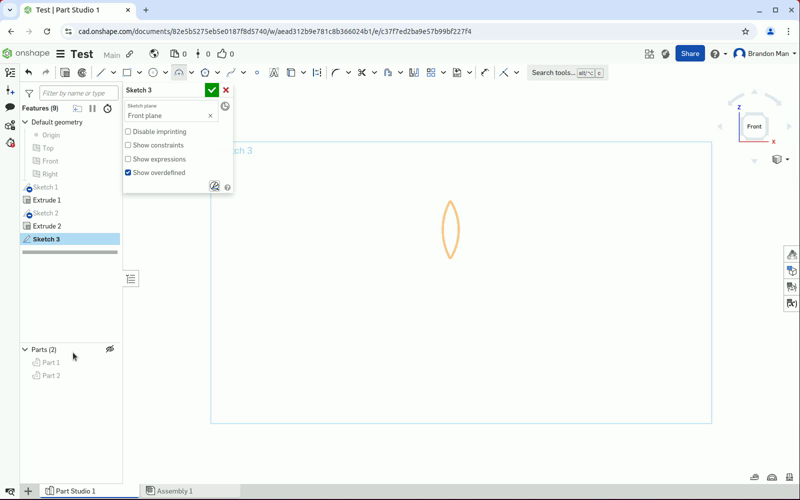
mouse_move(457, 267)
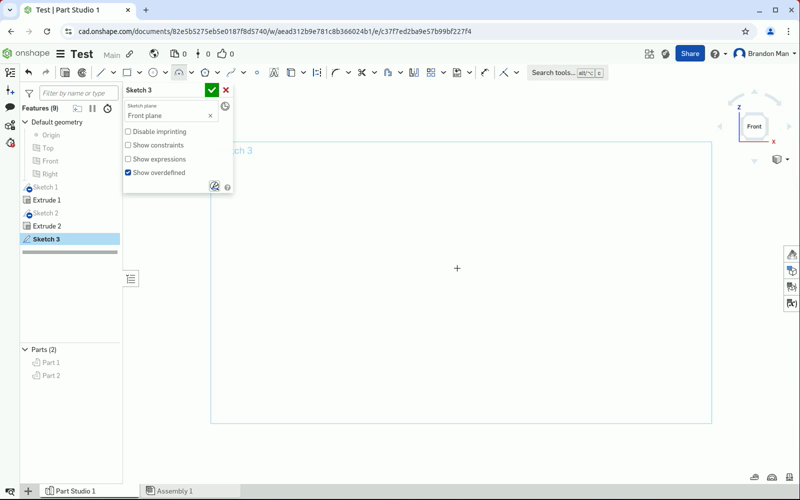
click(457, 267)
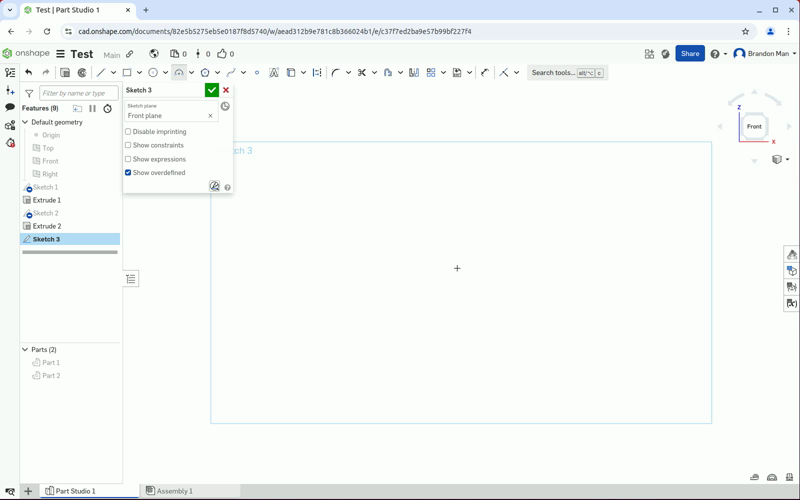
key_up(shift)
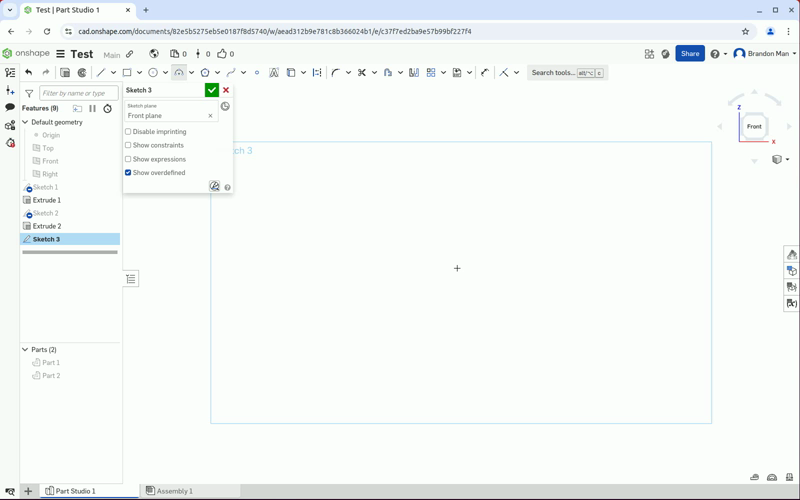
key_down(shift)
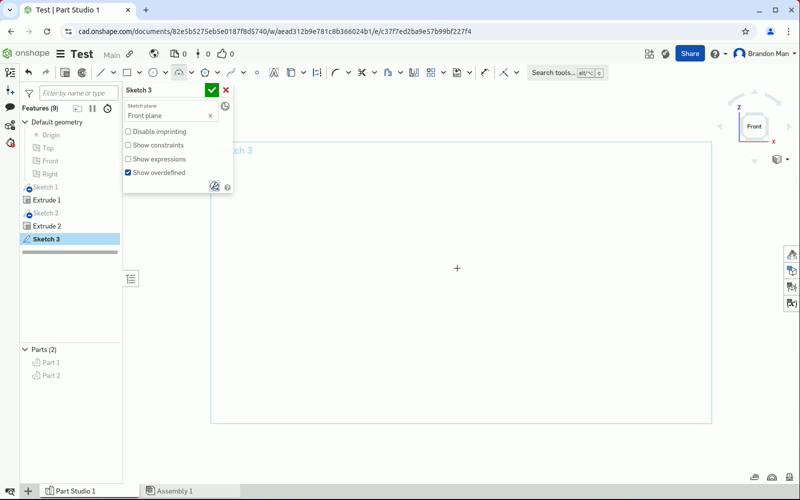
mouse_move(508, 288)
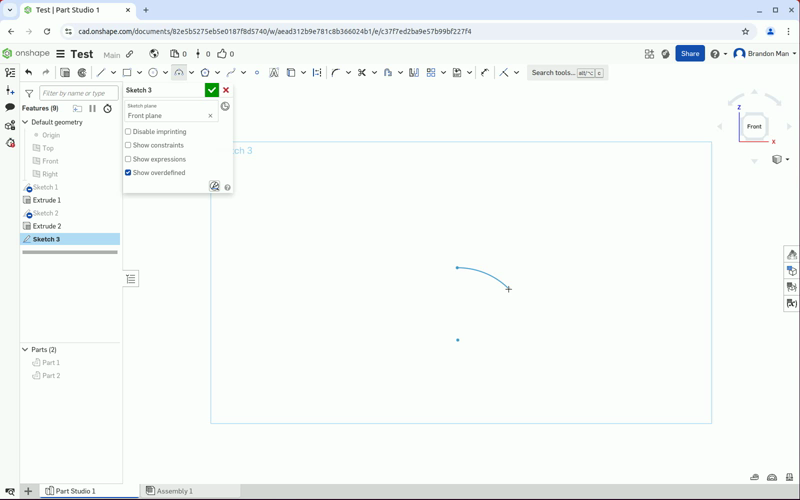
click(508, 288)
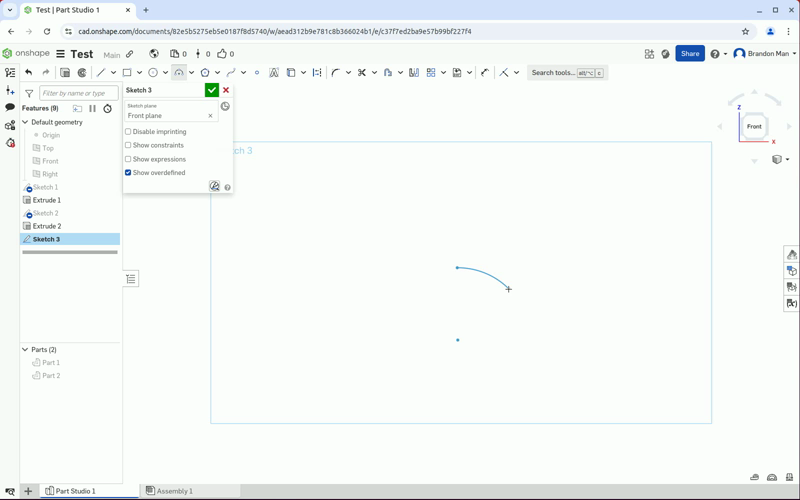
mouse_move(480, 284)
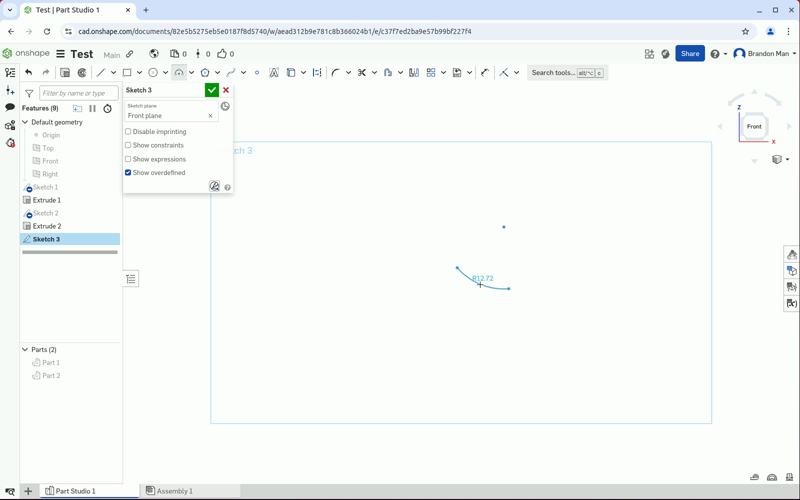
click(480, 284)
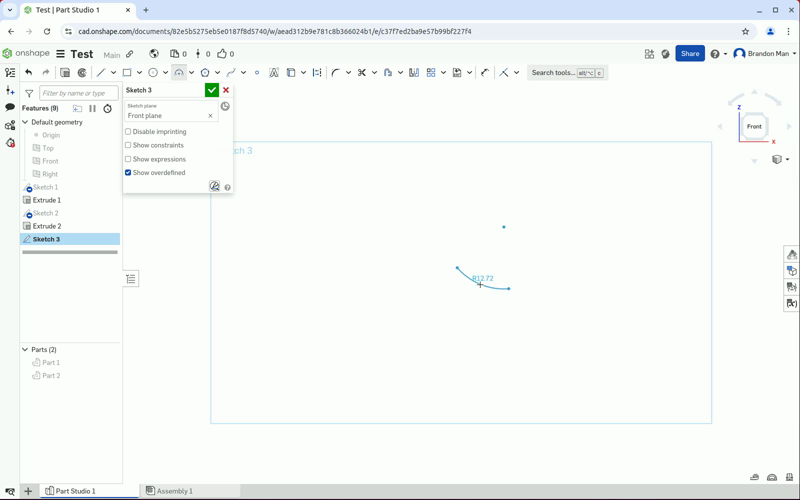
key_up(shift)
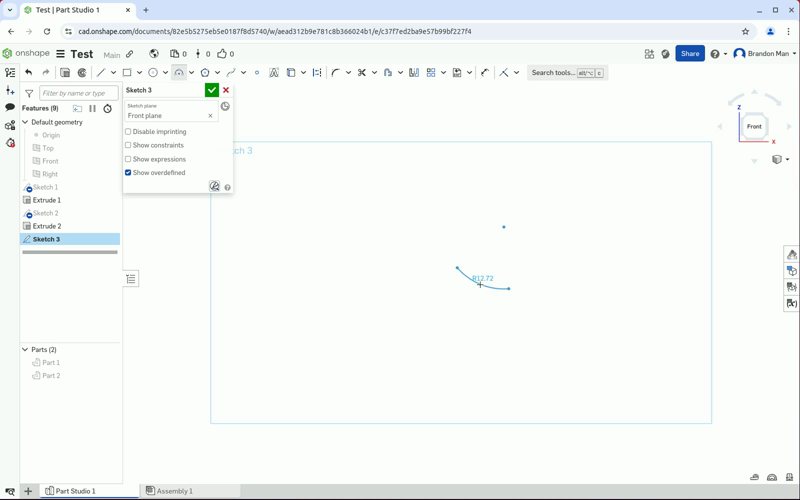
mouse_move(508, 288)
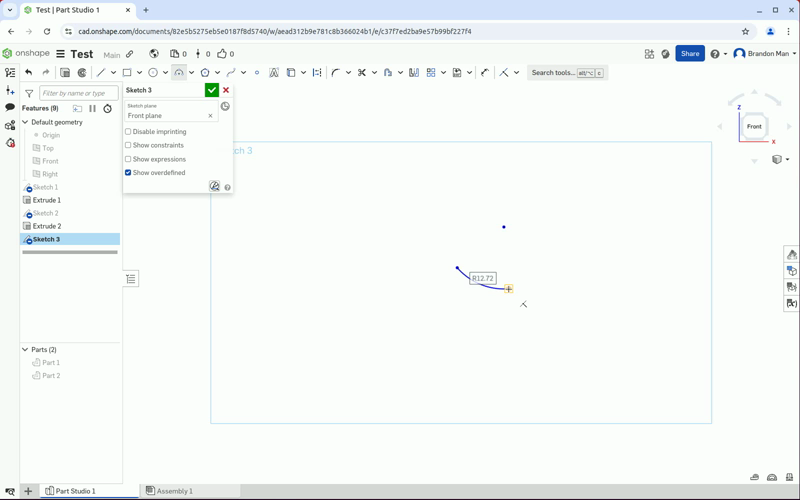
click(508, 288)
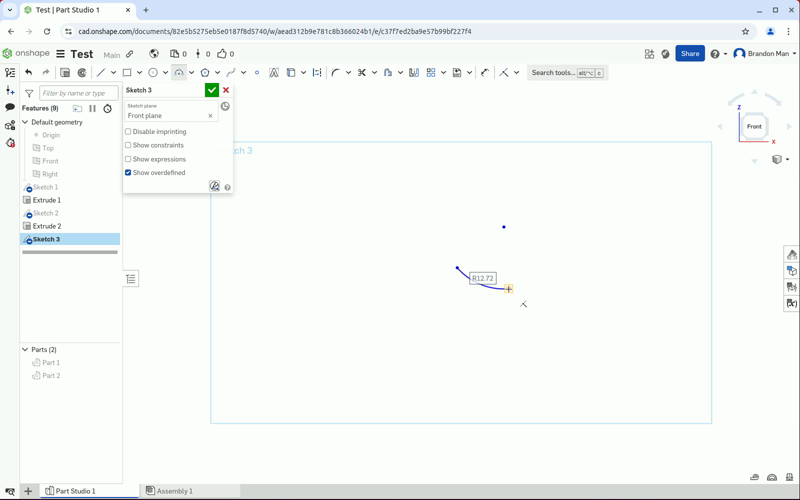
mouse_move(457, 267)
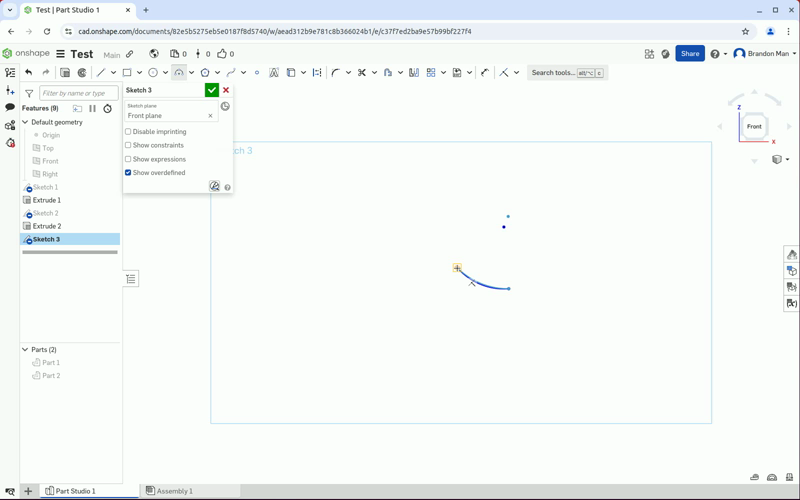
click(457, 267)
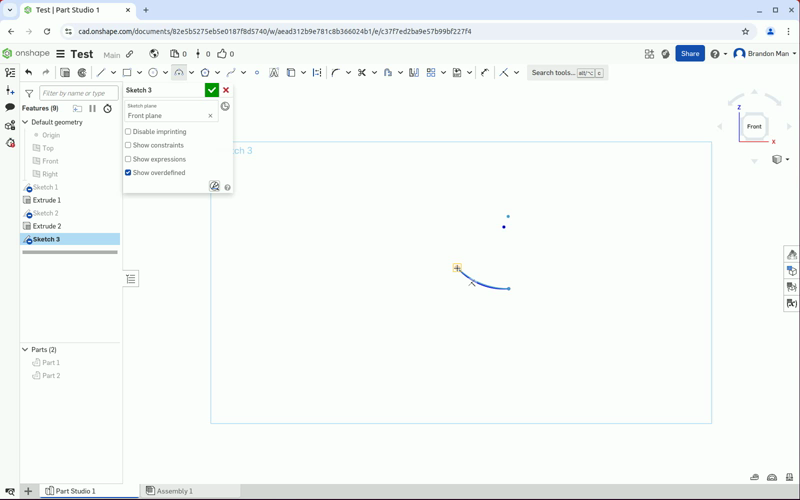
key_down(shift)
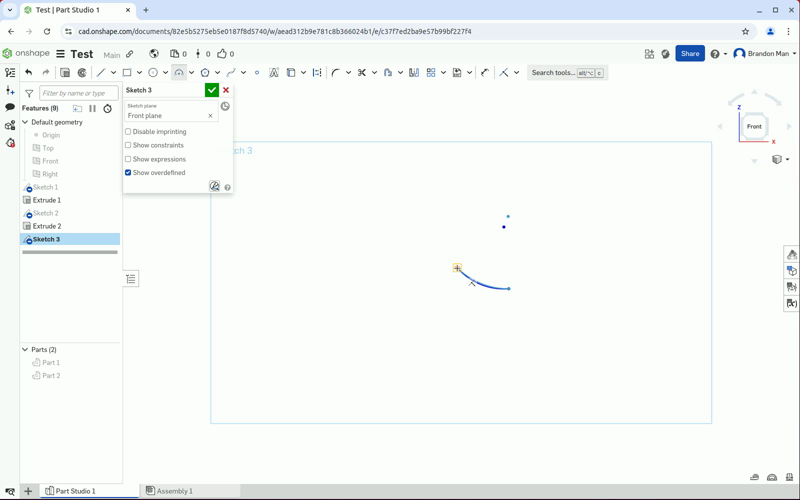
mouse_move(485, 272)
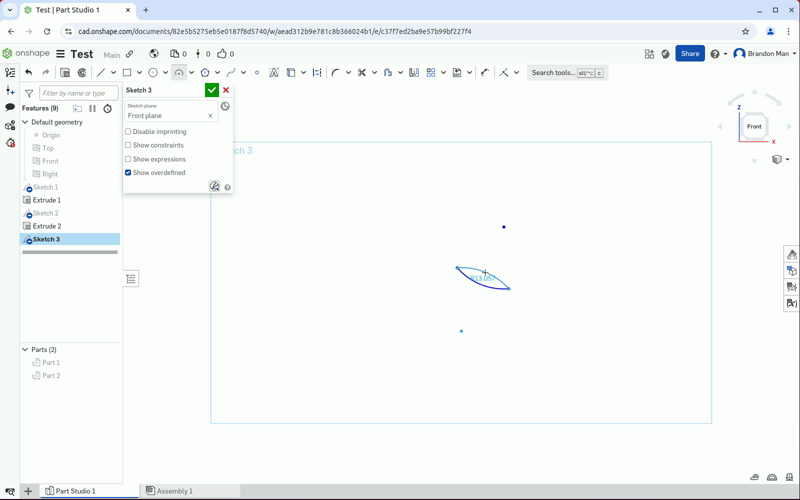
click(485, 272)
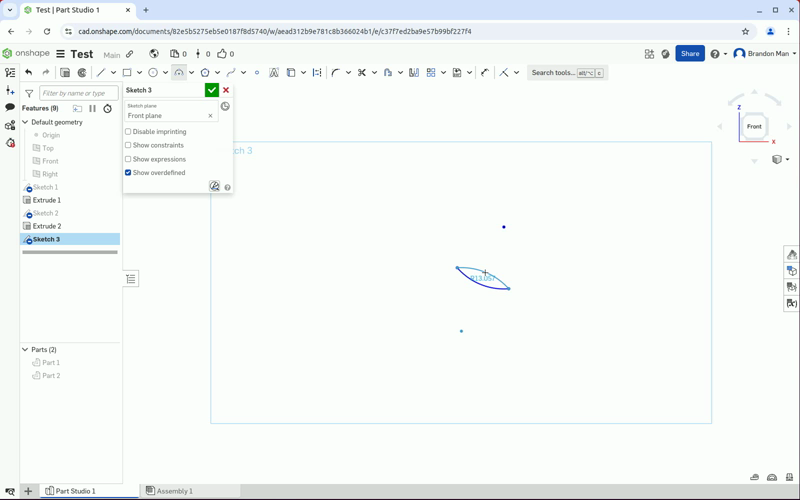
key_up(shift)
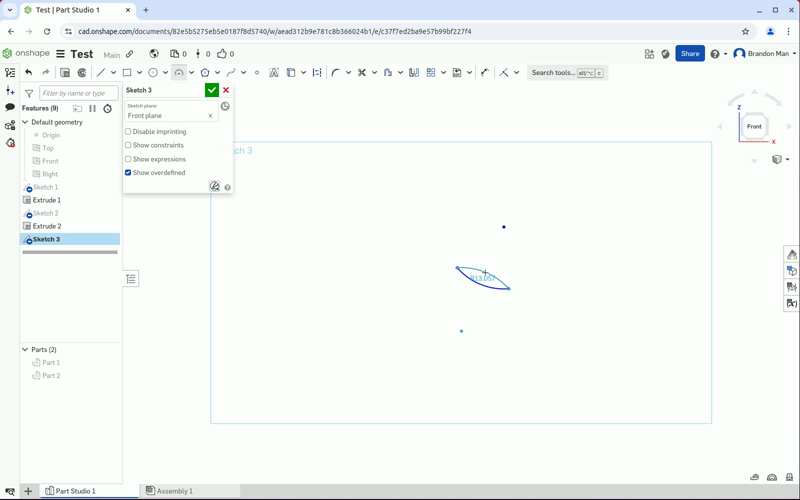
key(esc)
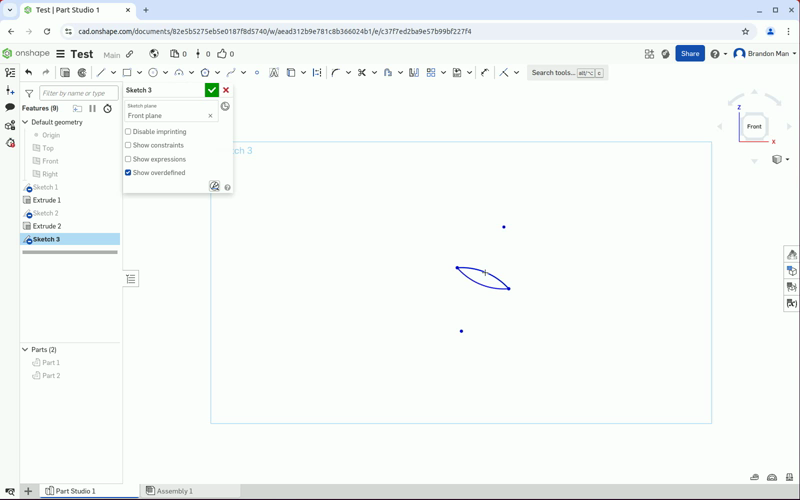
mouse_move(471, 277)
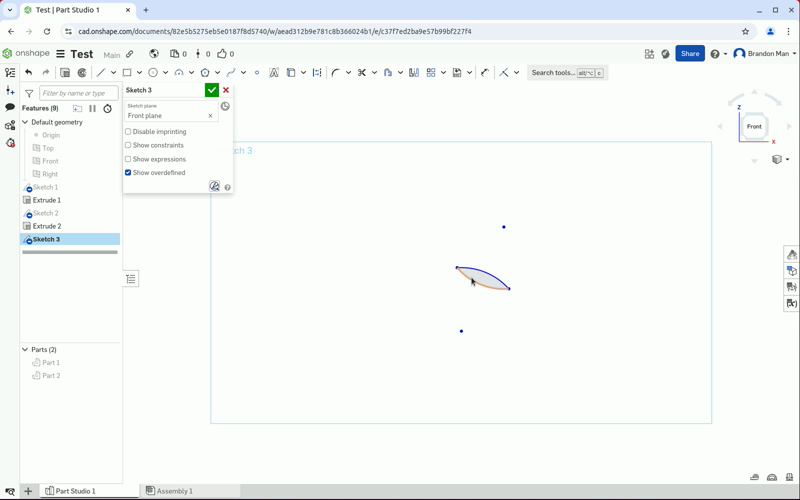
scroll(6)
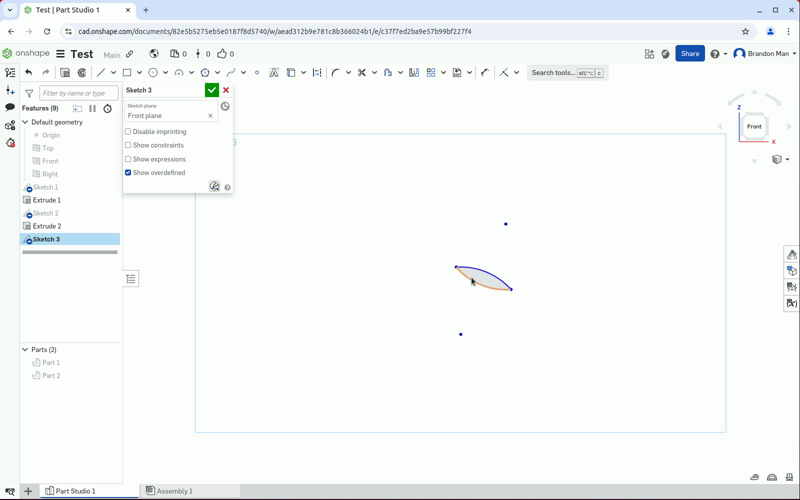
scroll(6)
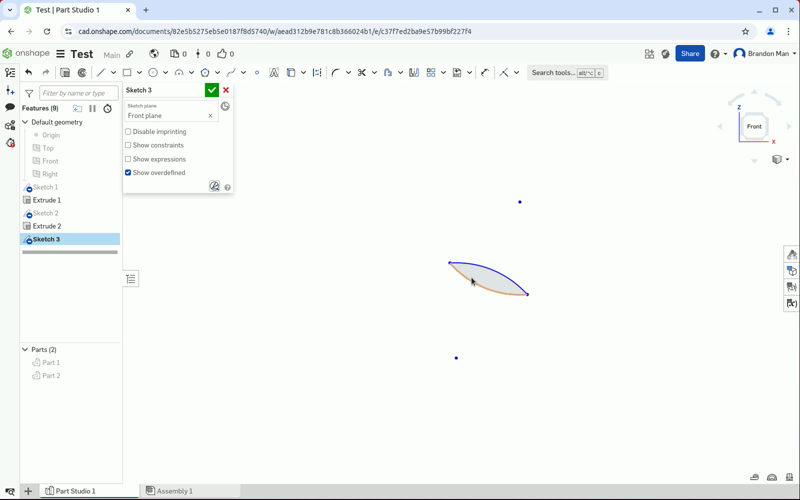
scroll(6)
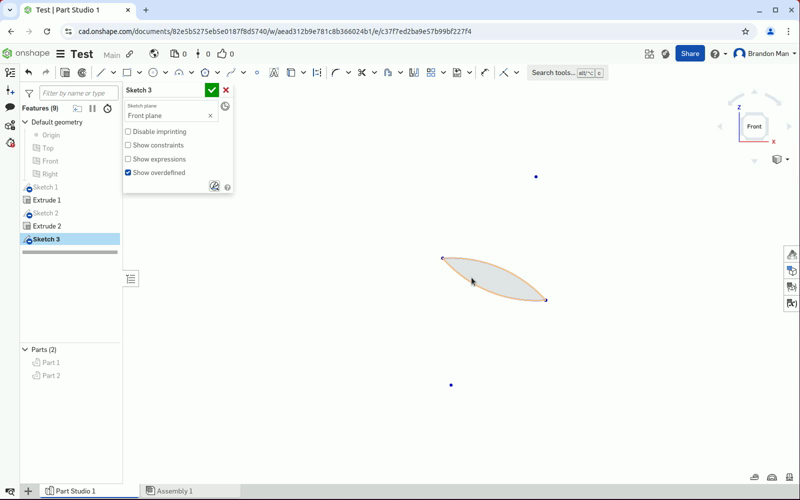
scroll(6)
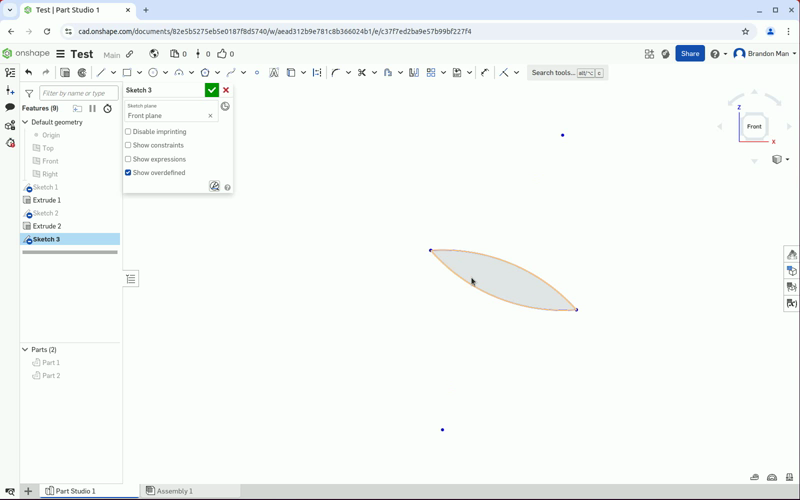
scroll(6)
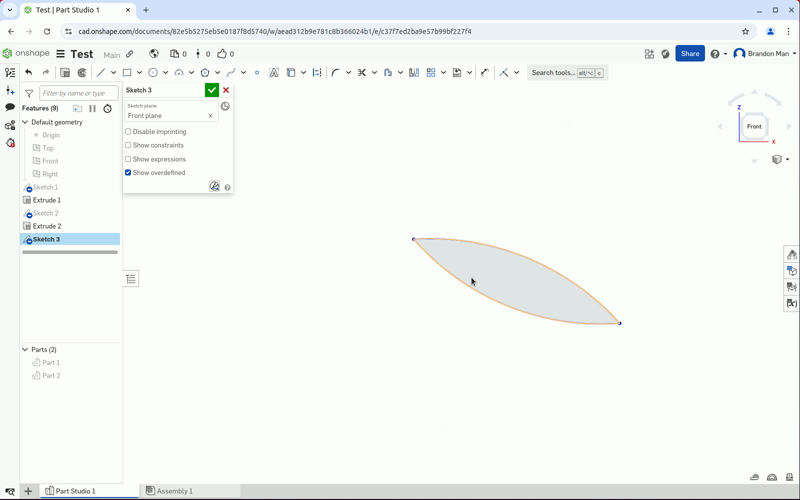
scroll(6)
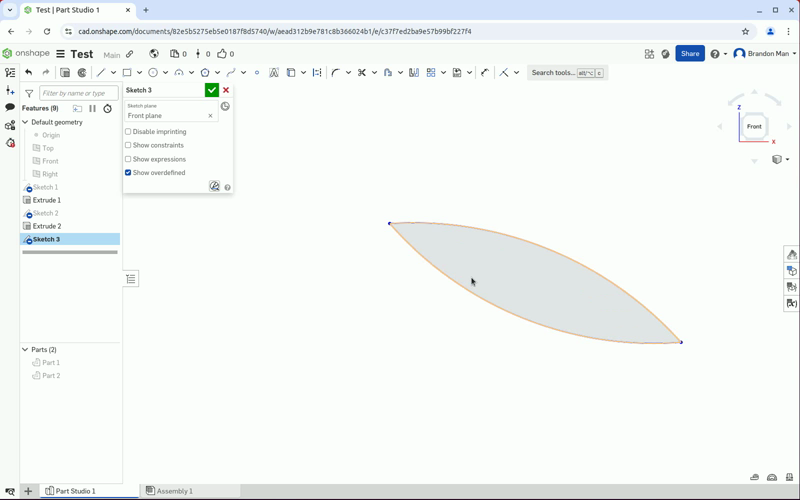
scroll(6)
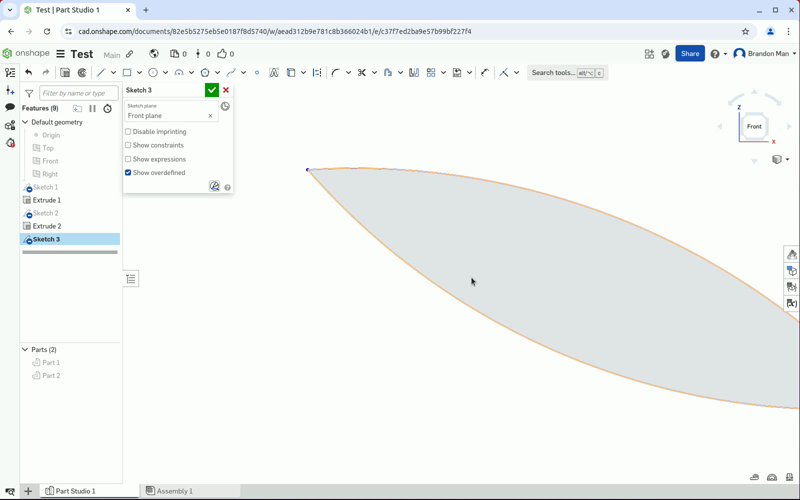
click(471, 277)
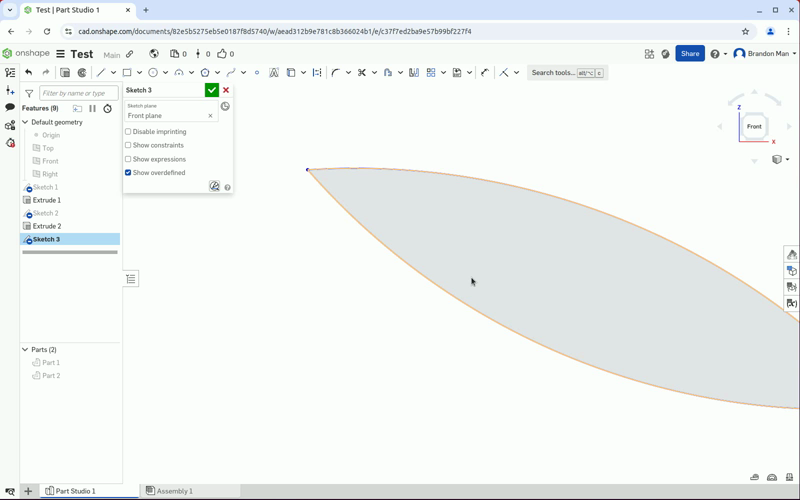
scroll(-6)
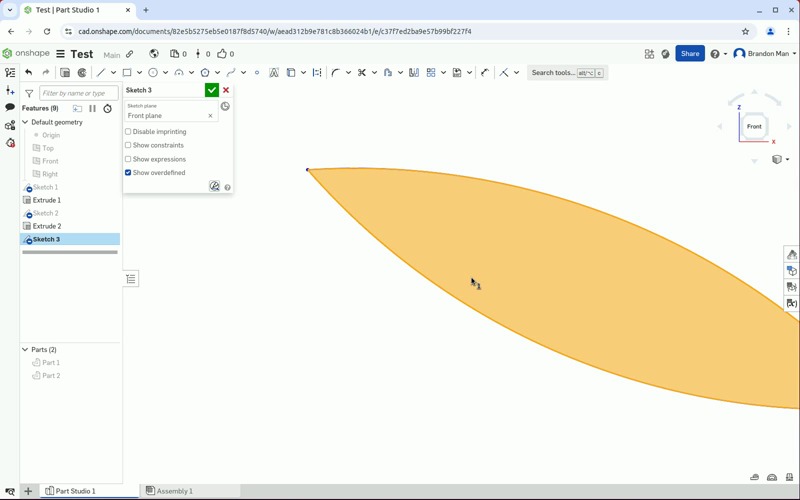
scroll(-6)
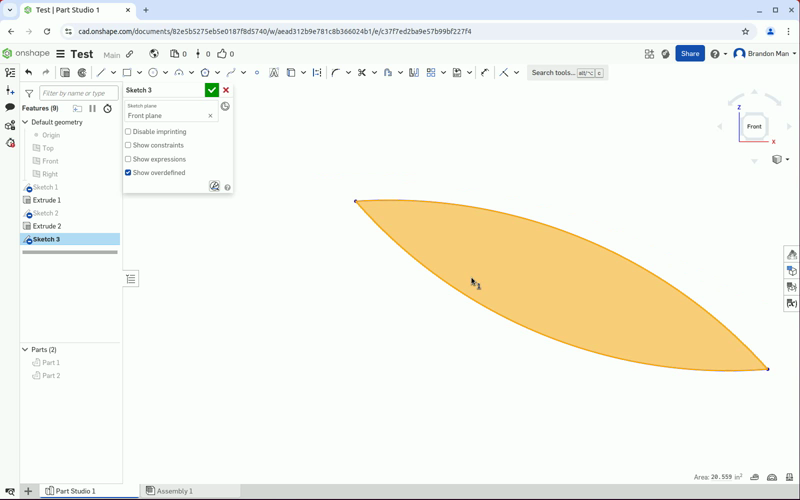
scroll(-6)
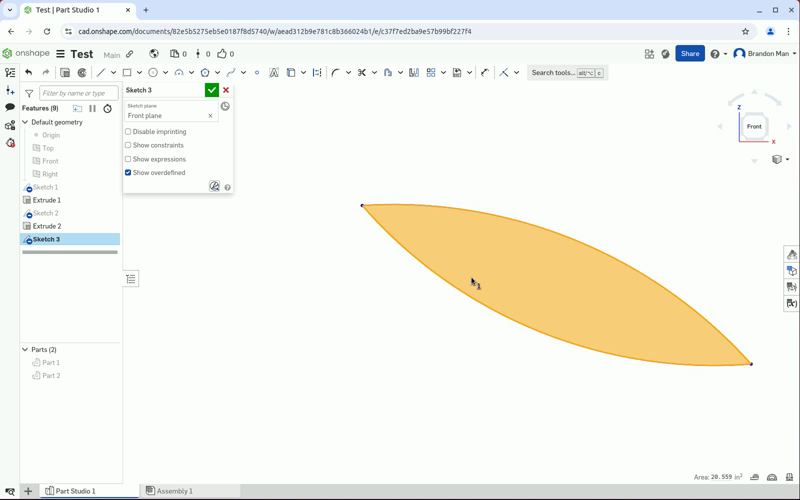
scroll(-6)
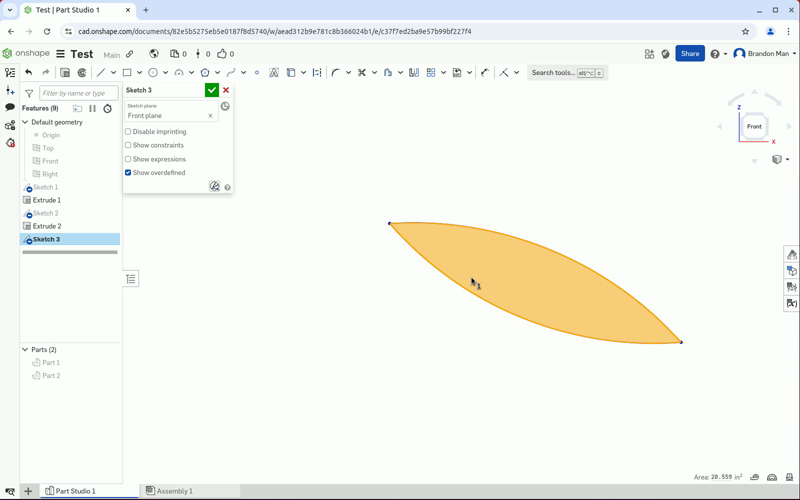
scroll(-6)
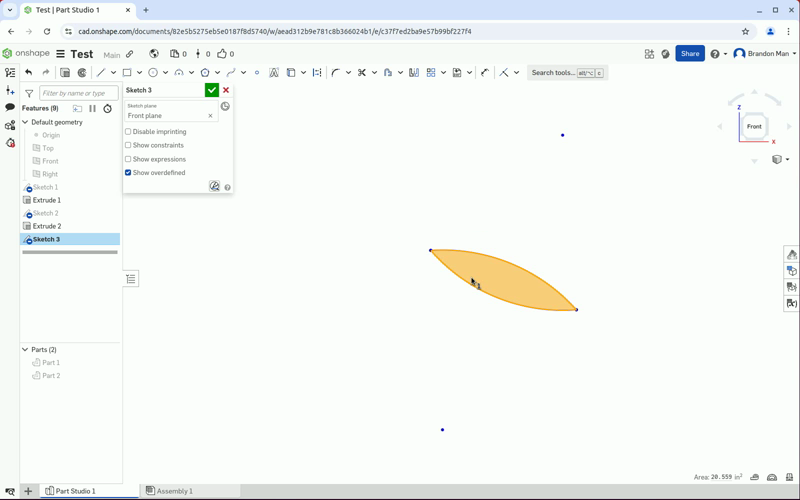
scroll(-6)
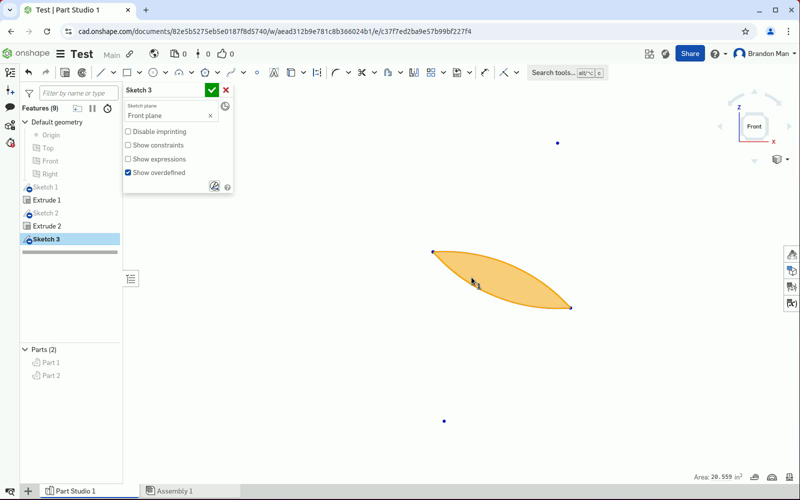
scroll(-6)
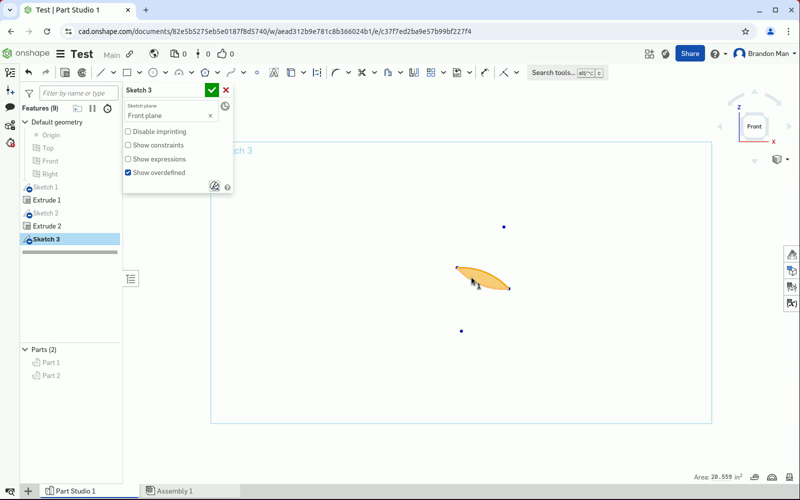
mouse_move(73, 352)
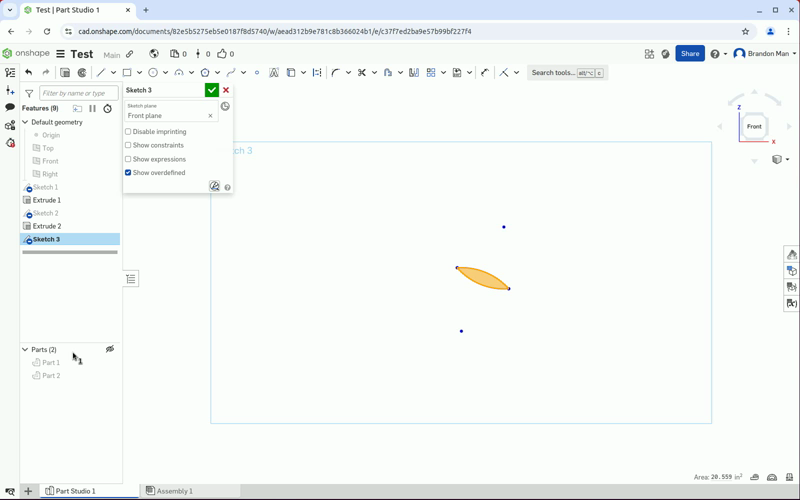
key(shift+y)
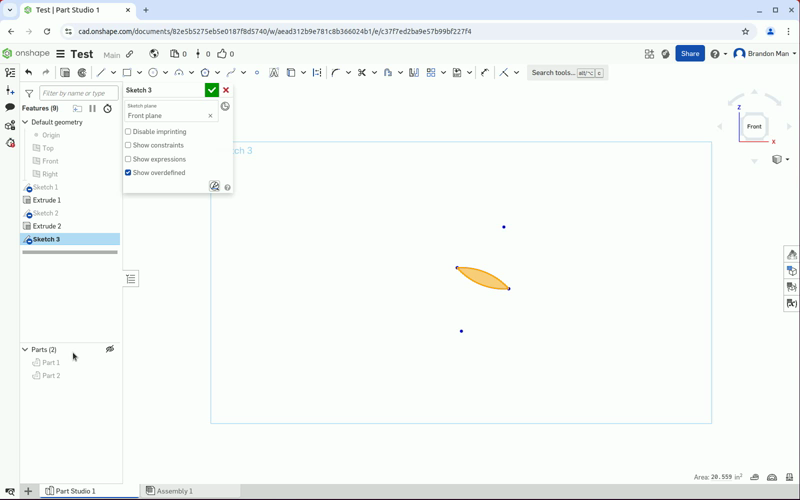
key(shift+e)
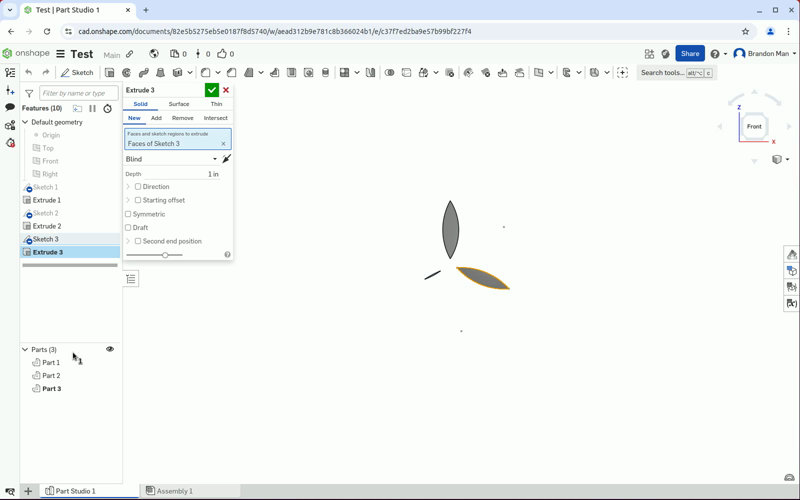
mouse_move(143, 106)
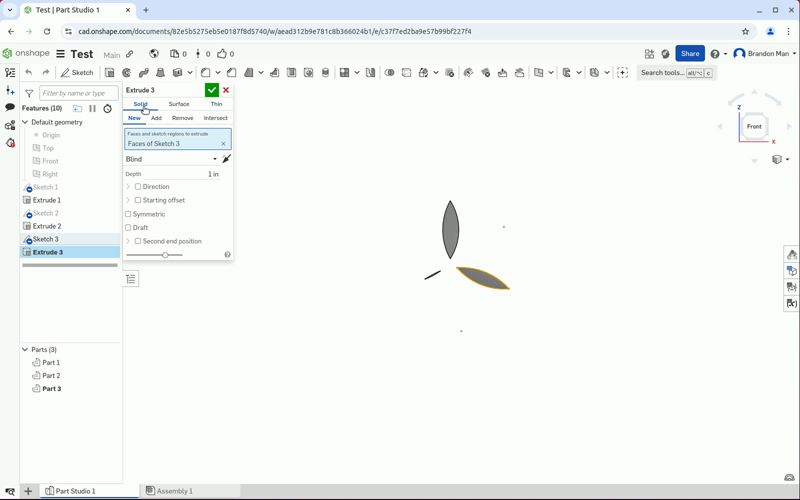
click(143, 106)
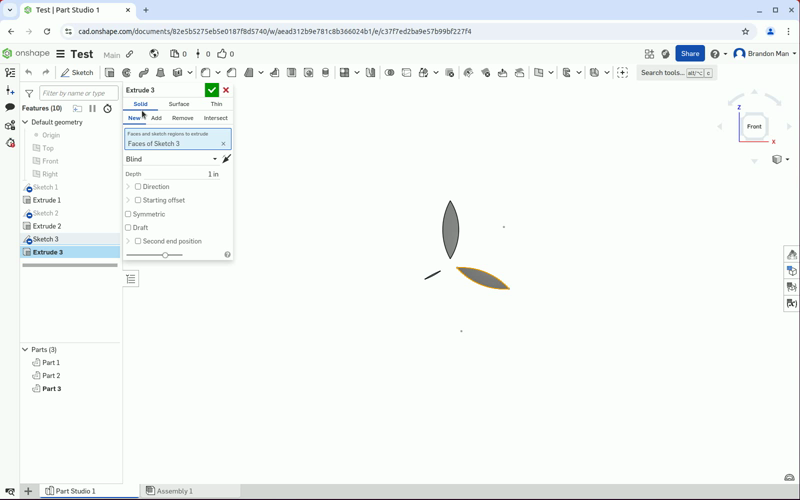
mouse_move(137, 120)
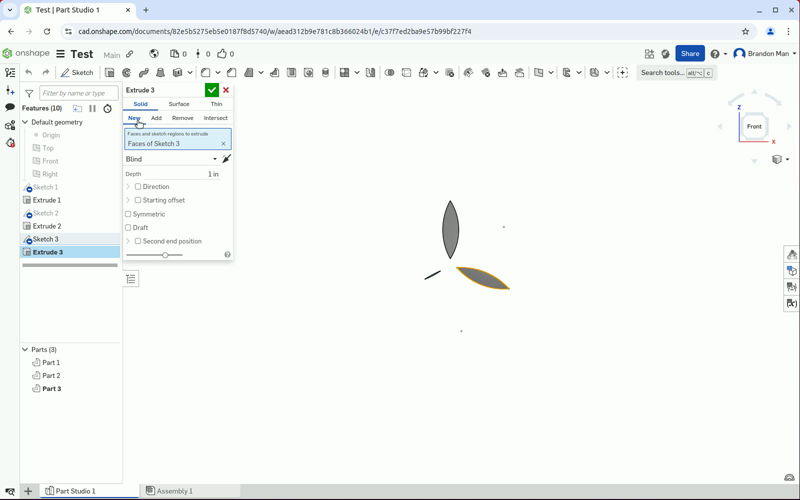
click(137, 120)
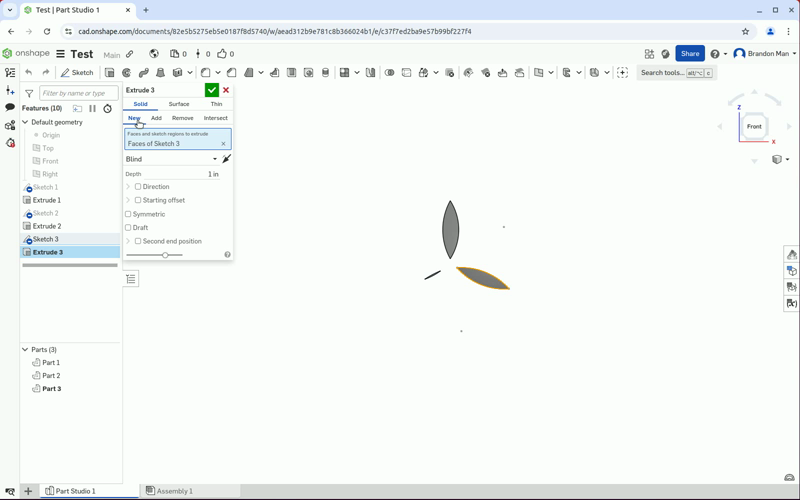
key(tab, 4)
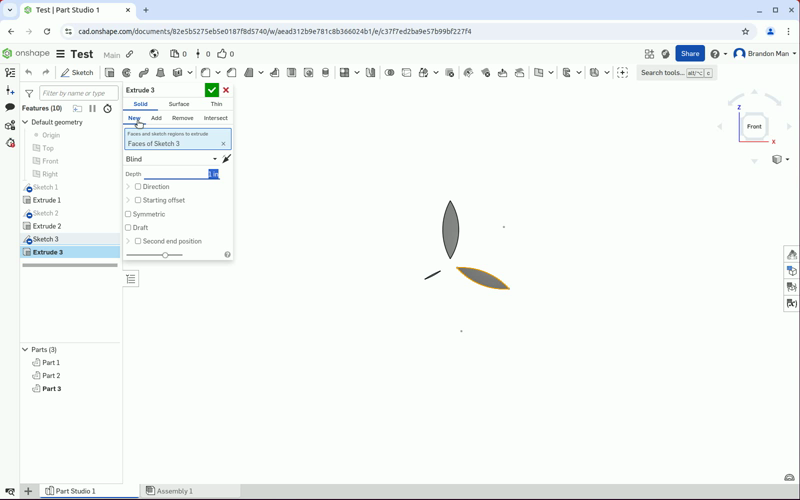
text(6.74)
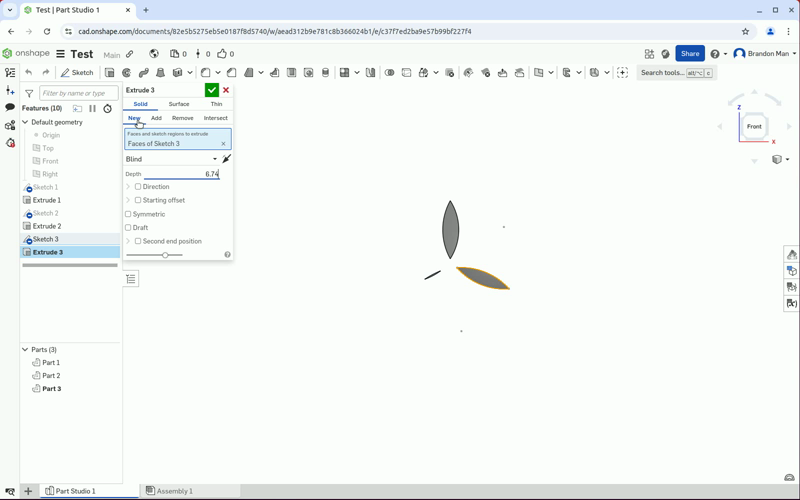
key(enter)
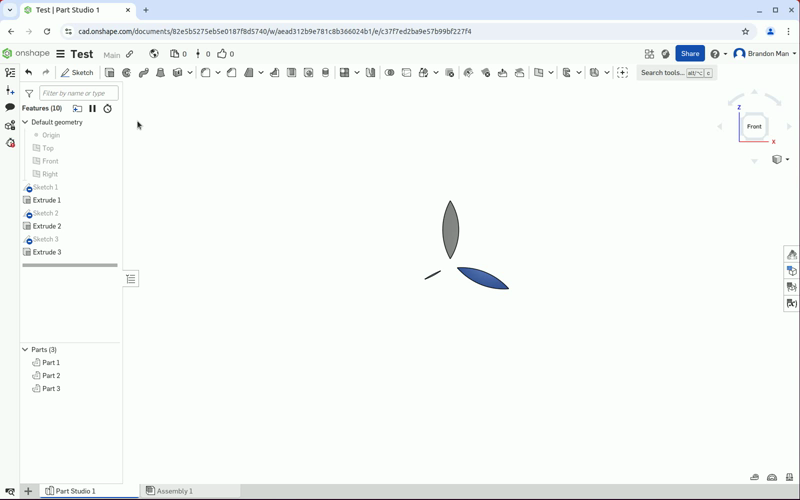
key(shift+h)
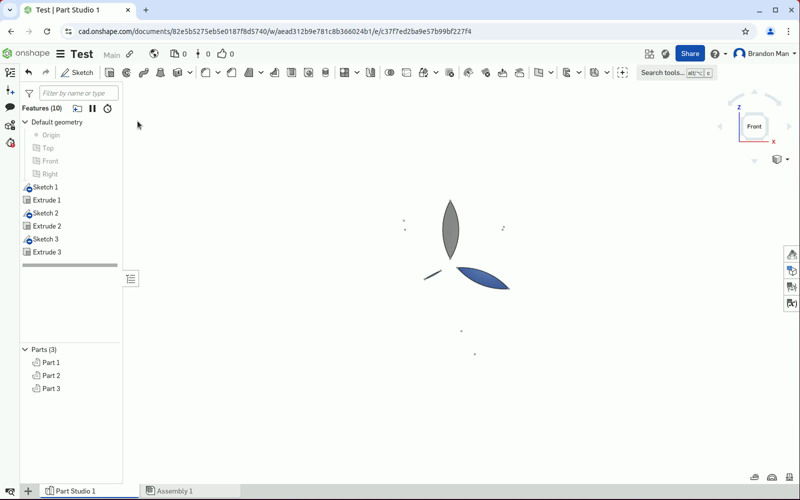
key(shift+h)
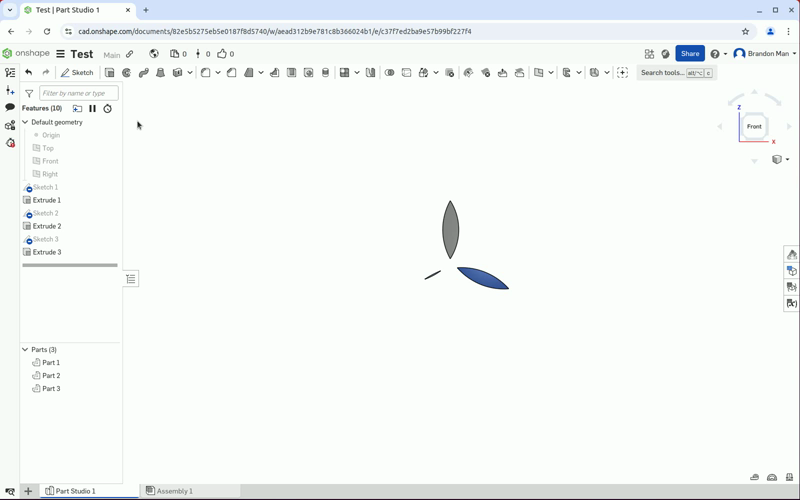
mouse_move(73, 189)
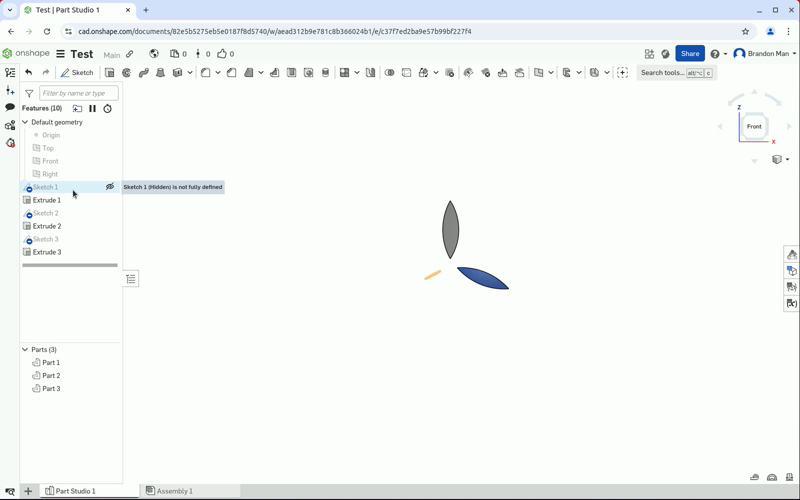
click(73, 189)
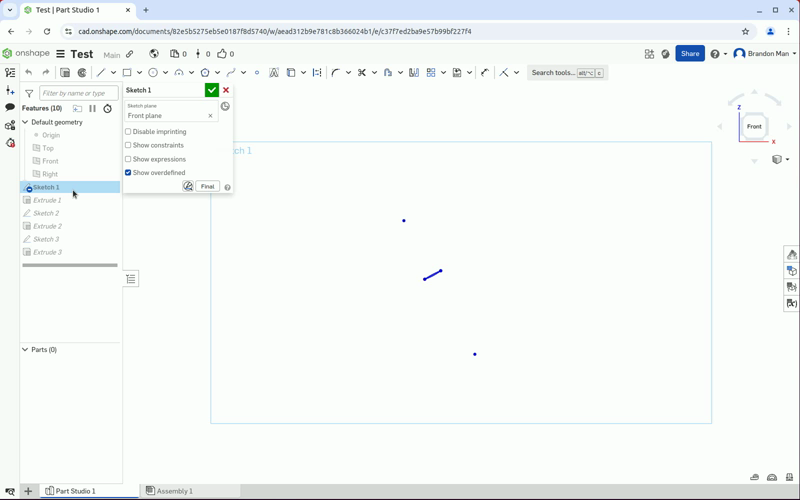
mouse_move(229, 92)
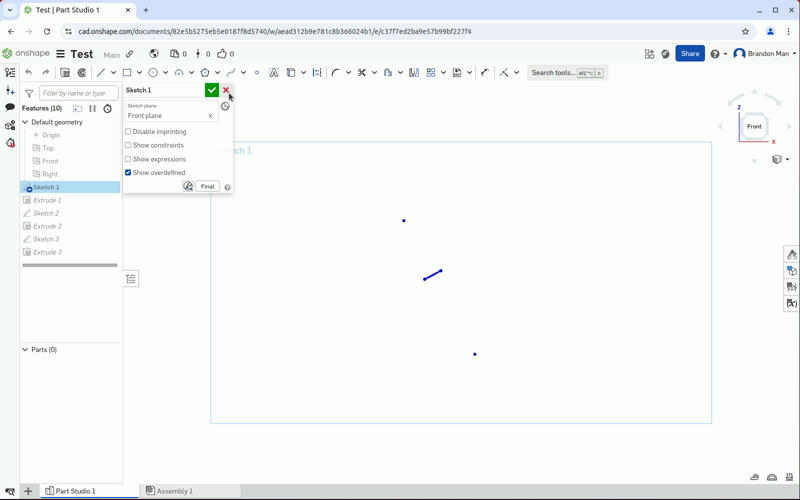
click(229, 92)
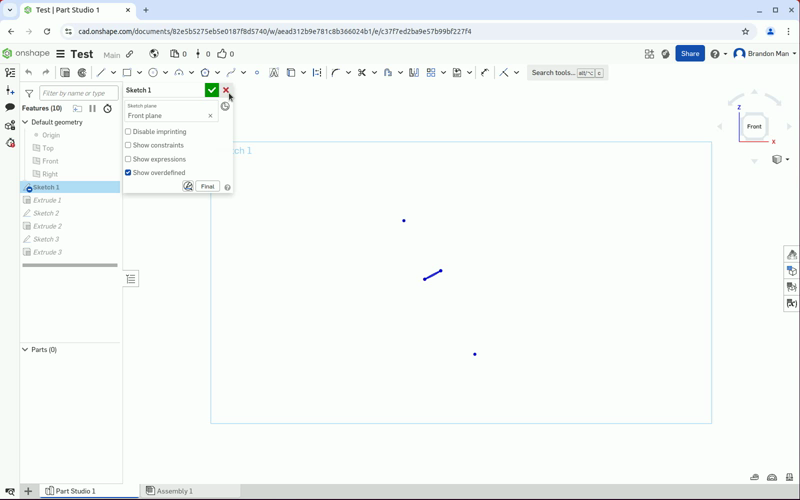
key(shift+s)
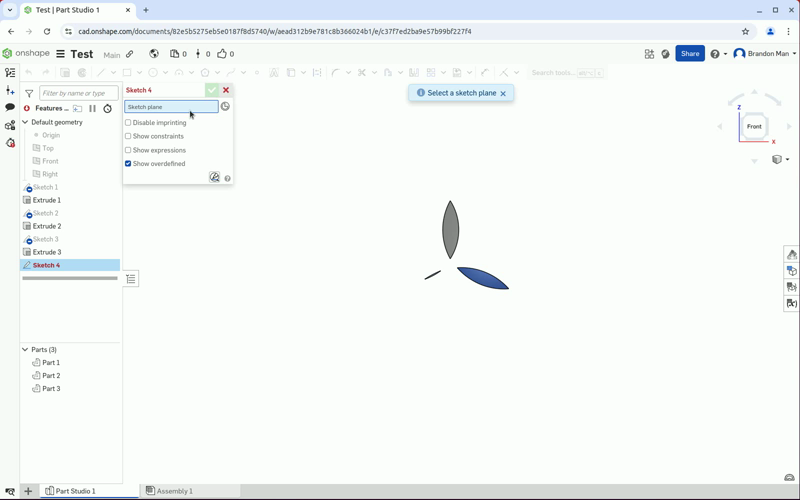
mouse_move(73, 163)
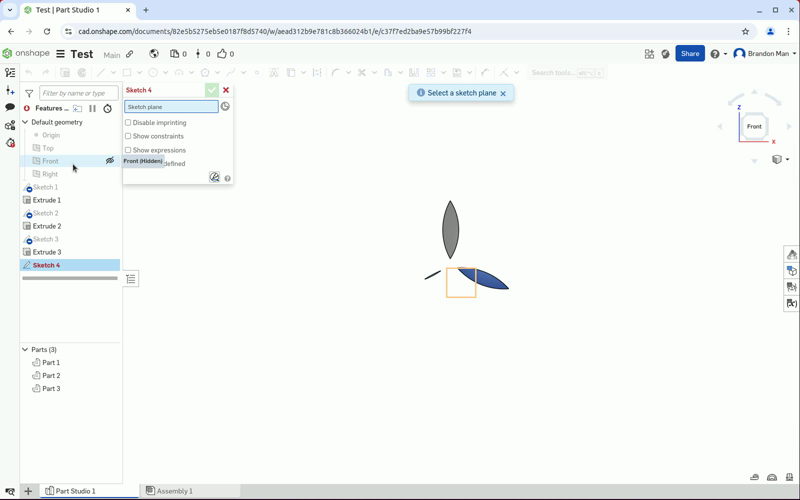
click(73, 163)
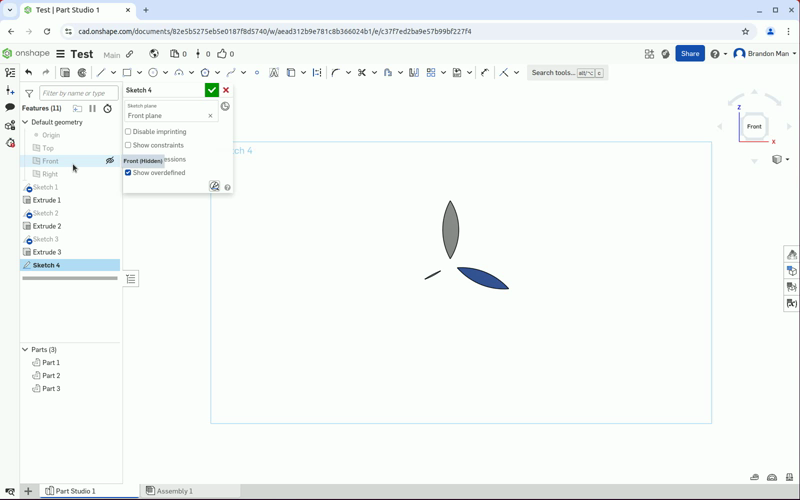
mouse_move(73, 352)
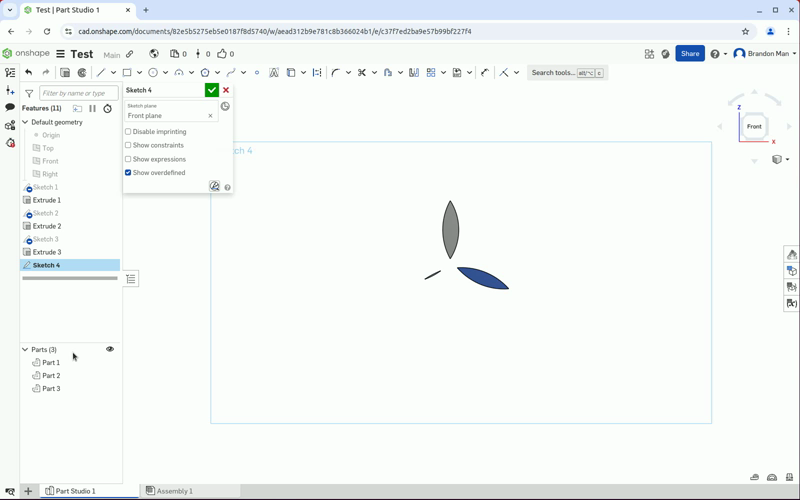
key(y)
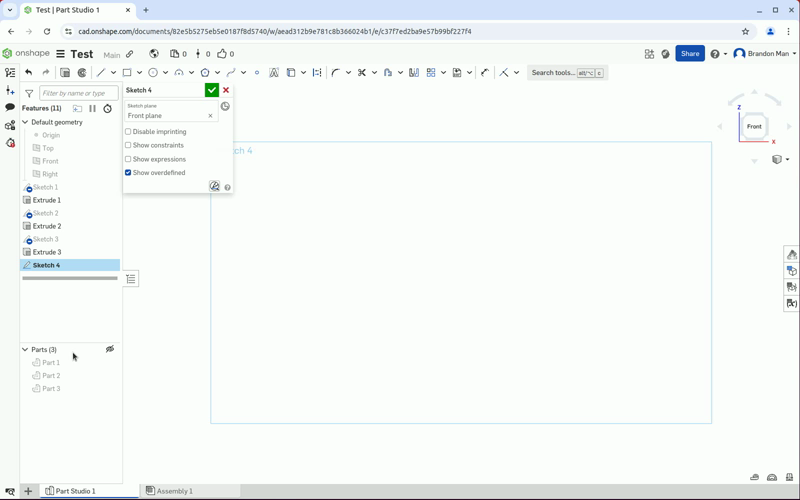
key(a)
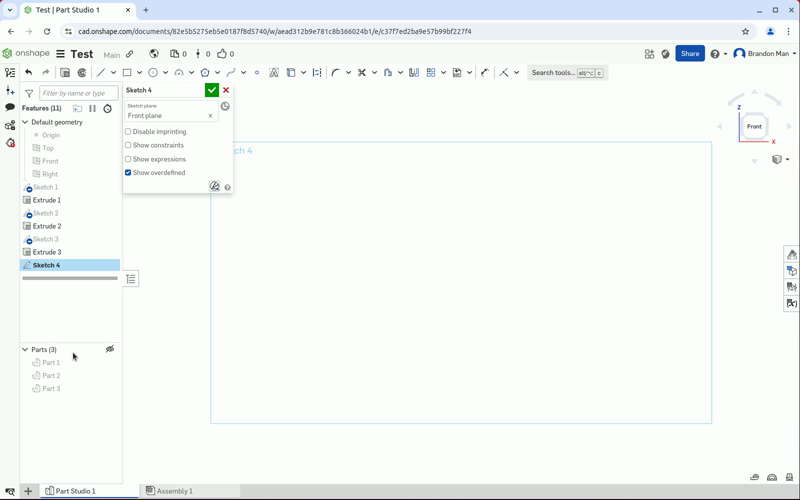
key_down(shift)
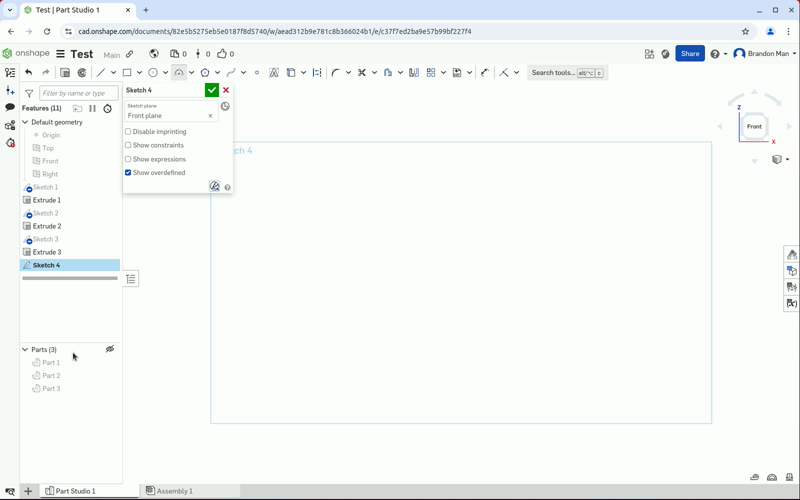
mouse_move(424, 279)
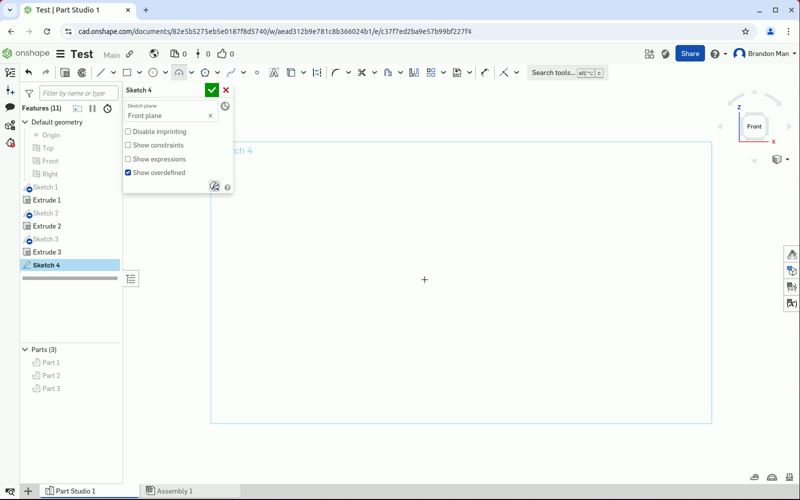
click(424, 279)
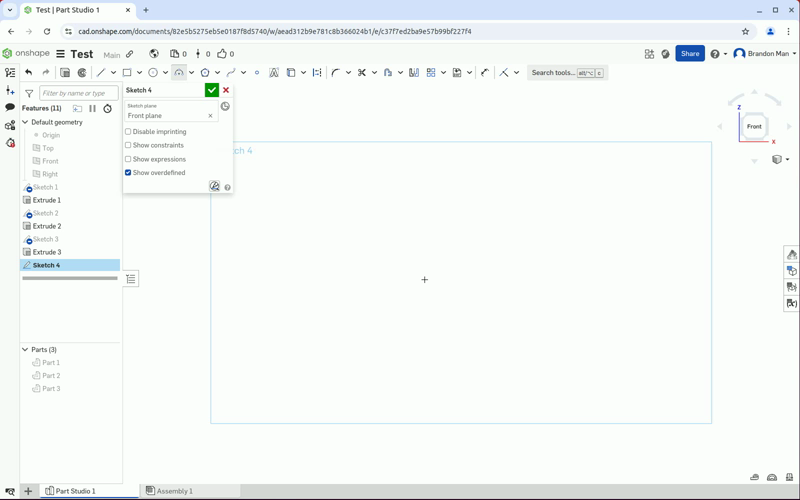
key_up(shift)
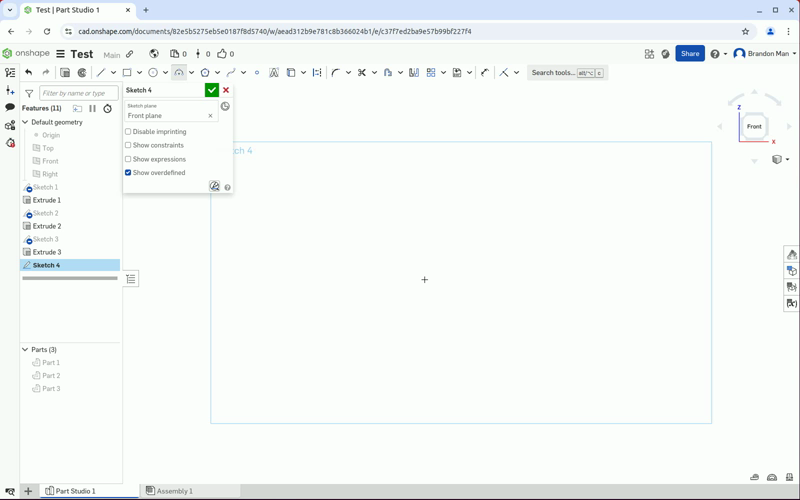
key_down(shift)
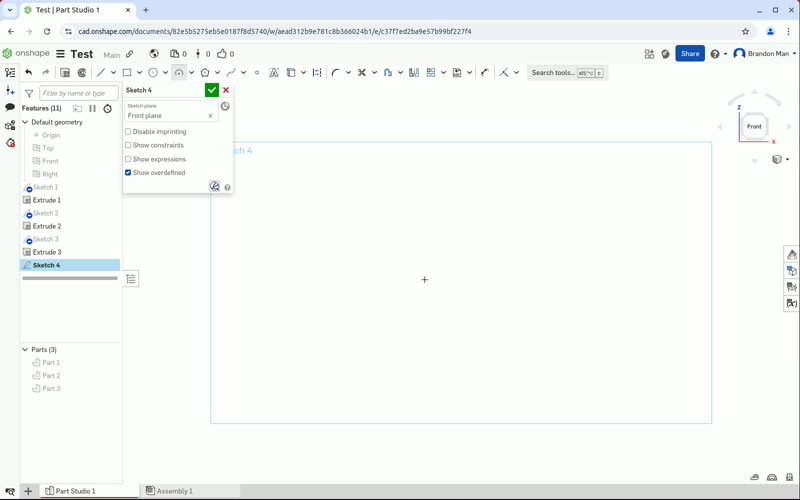
mouse_move(439, 270)
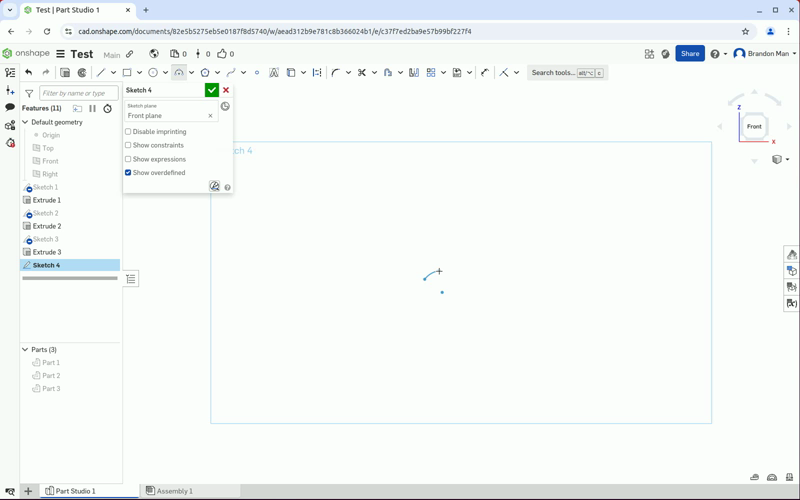
click(439, 270)
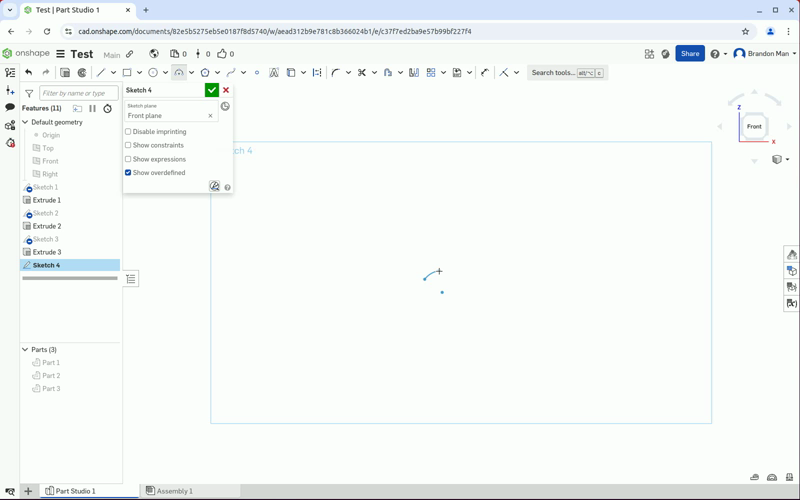
mouse_move(432, 275)
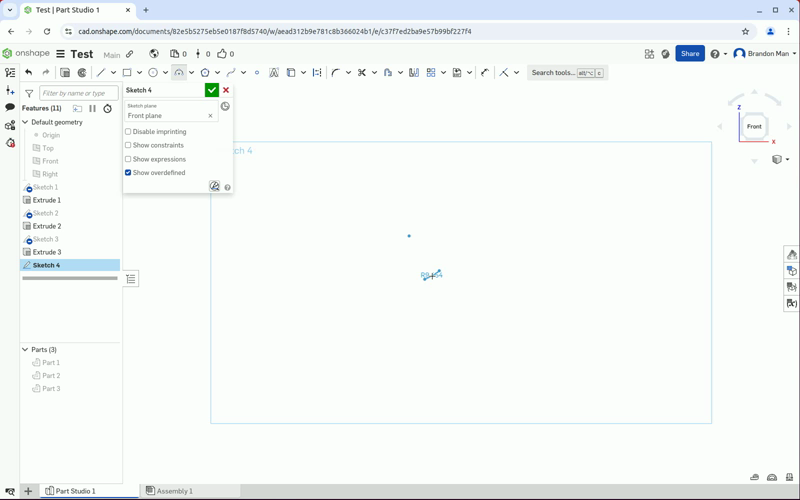
click(432, 275)
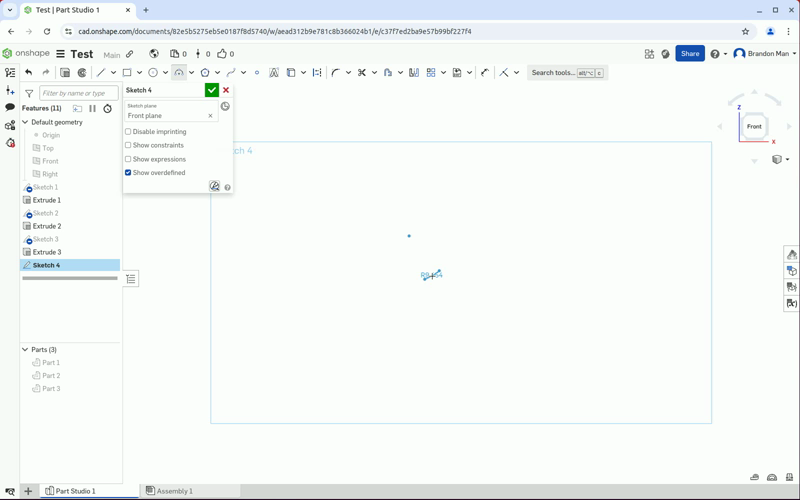
key_up(shift)
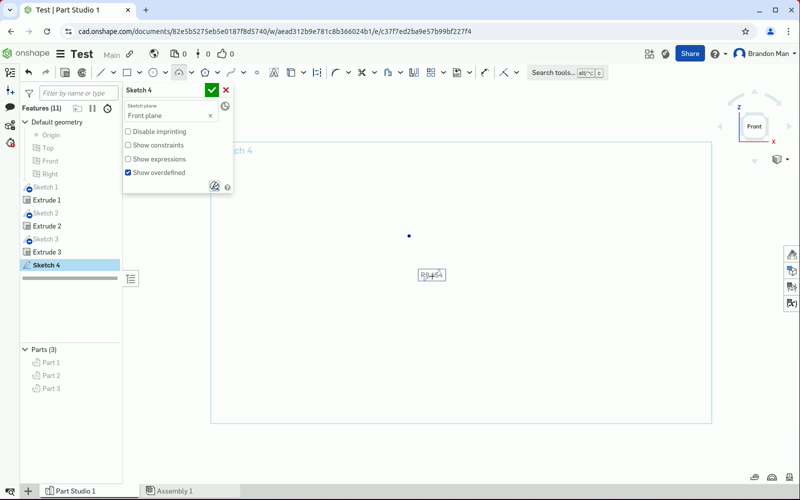
mouse_move(439, 270)
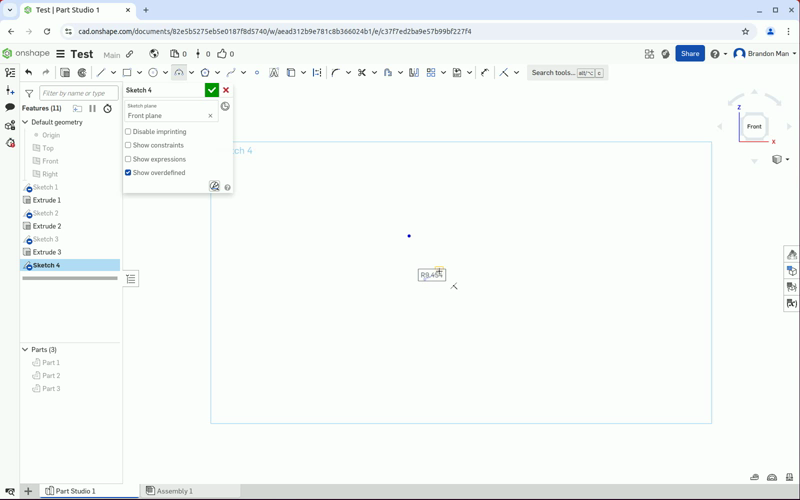
click(439, 270)
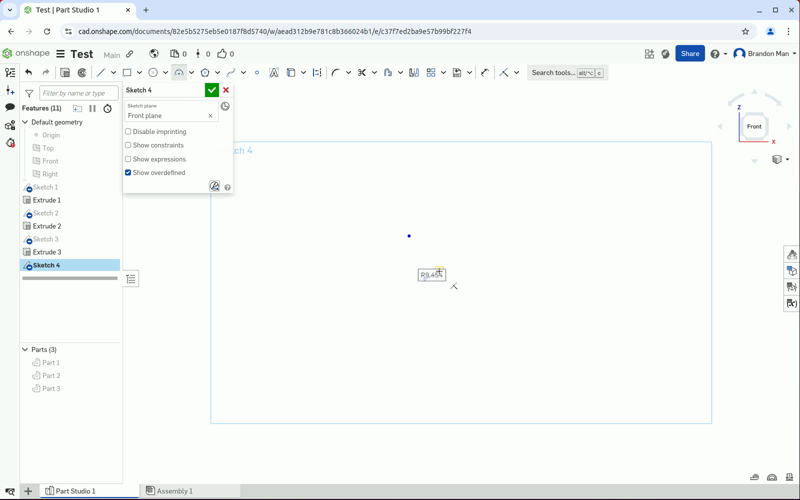
key_down(shift)
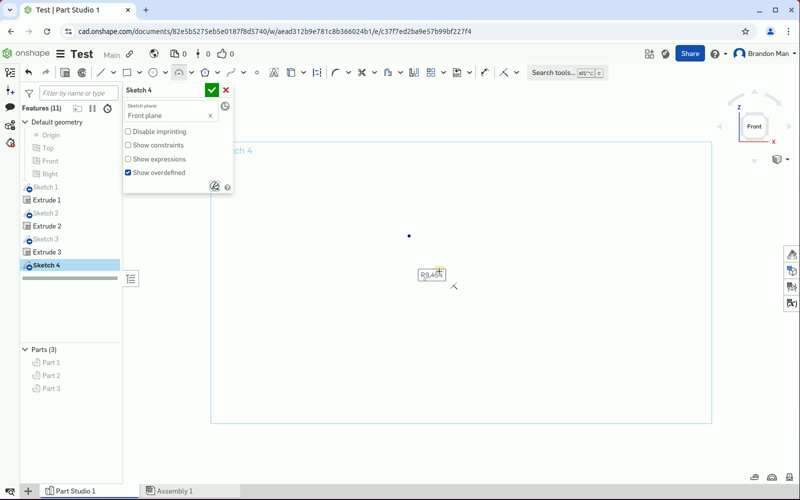
mouse_move(451, 259)
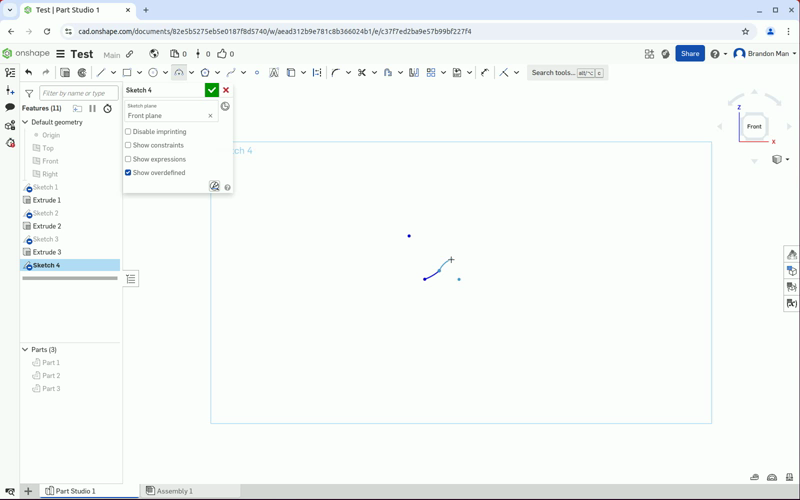
click(451, 259)
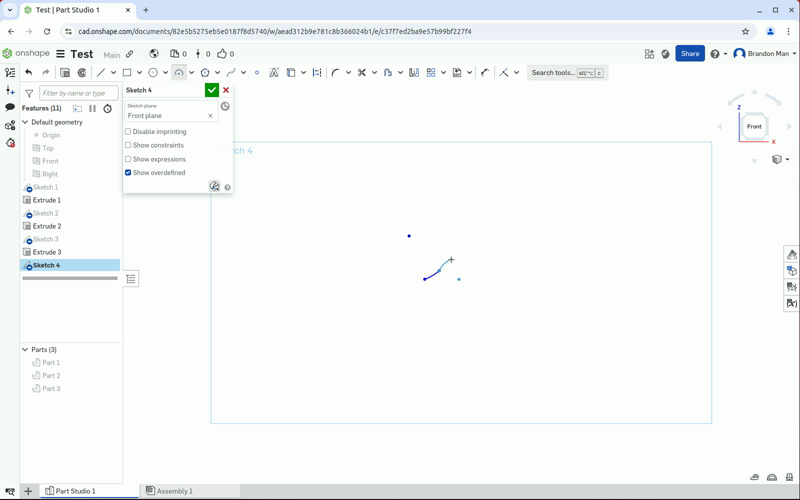
mouse_move(445, 265)
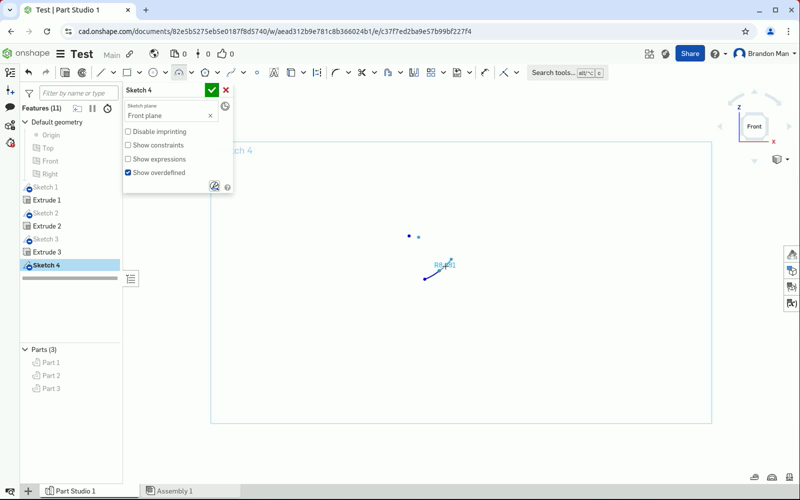
click(445, 265)
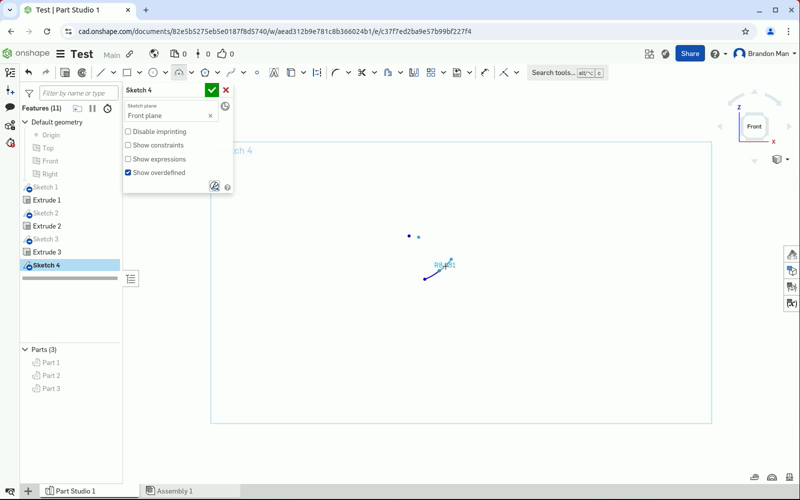
key_up(shift)
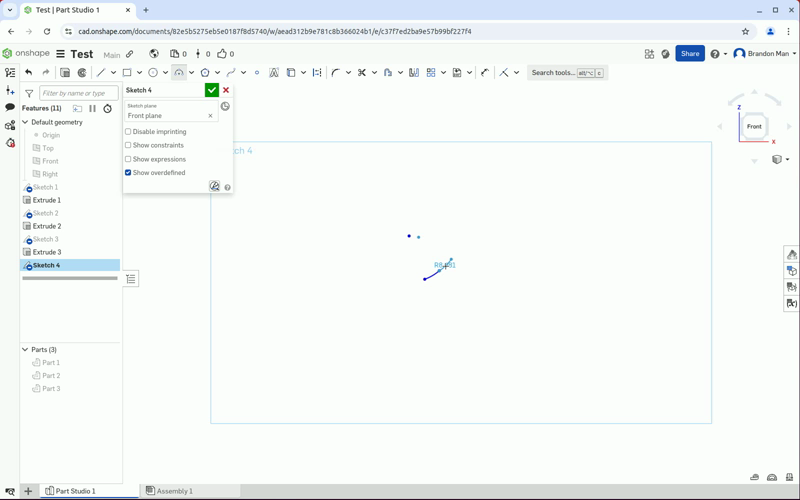
mouse_move(451, 259)
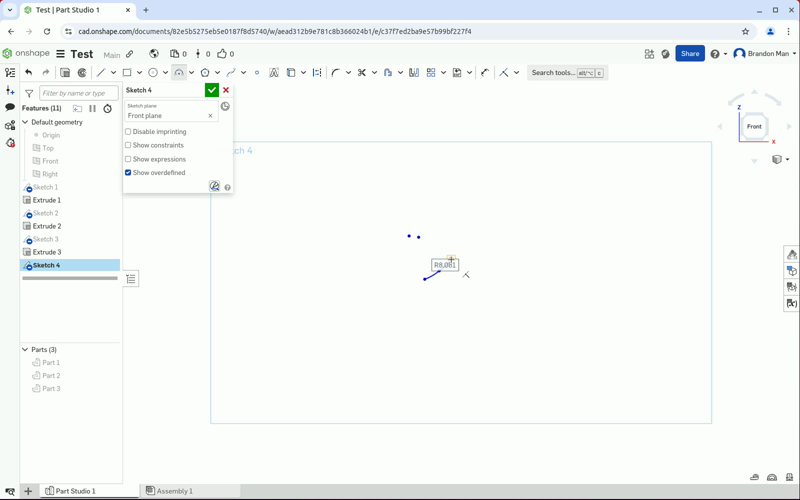
click(451, 259)
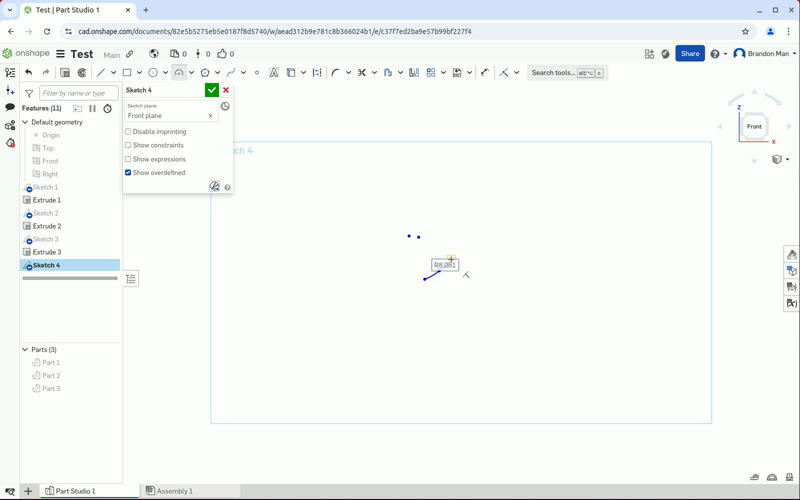
key_down(shift)
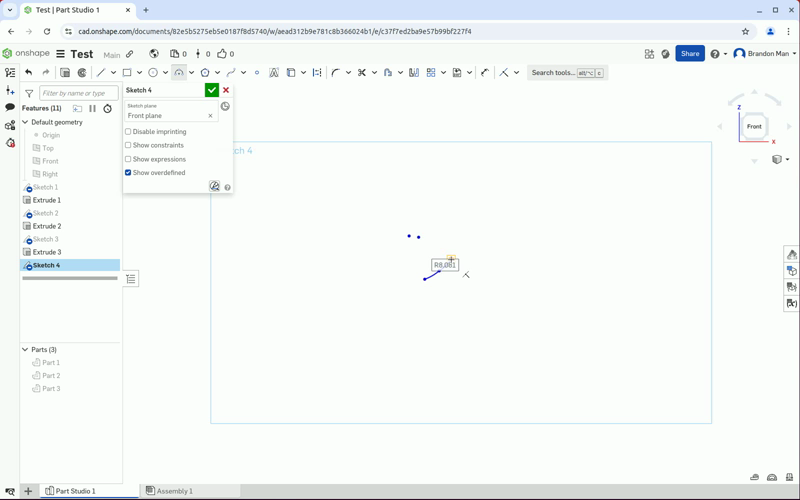
mouse_move(451, 201)
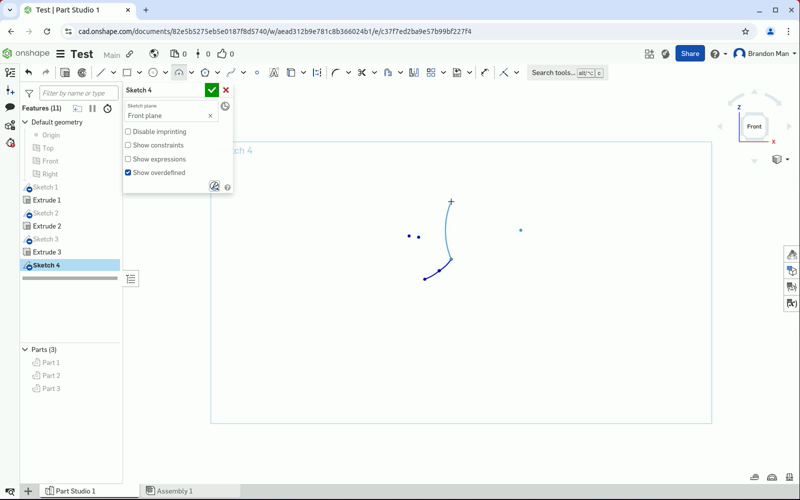
click(451, 201)
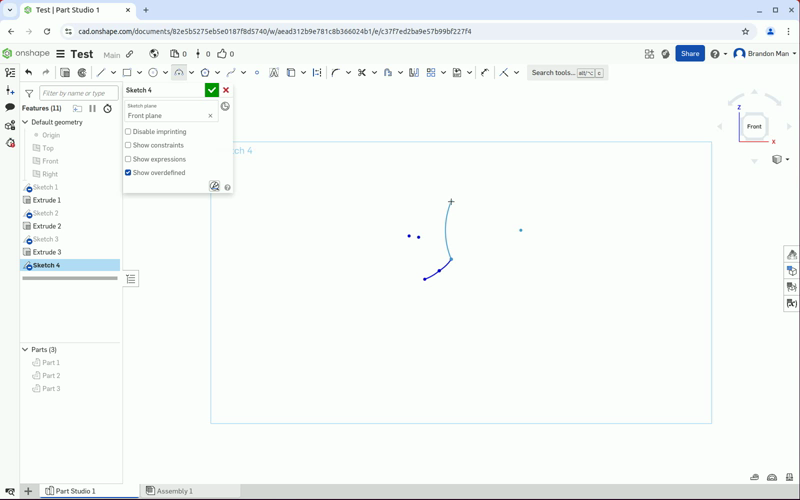
mouse_move(443, 230)
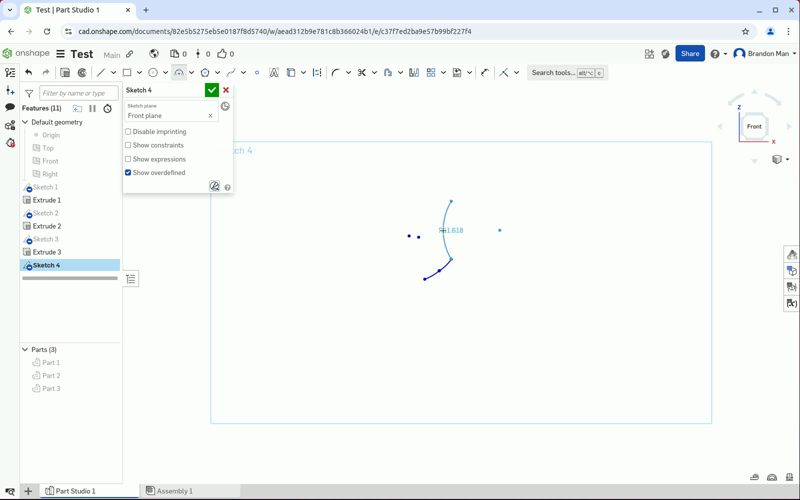
click(443, 230)
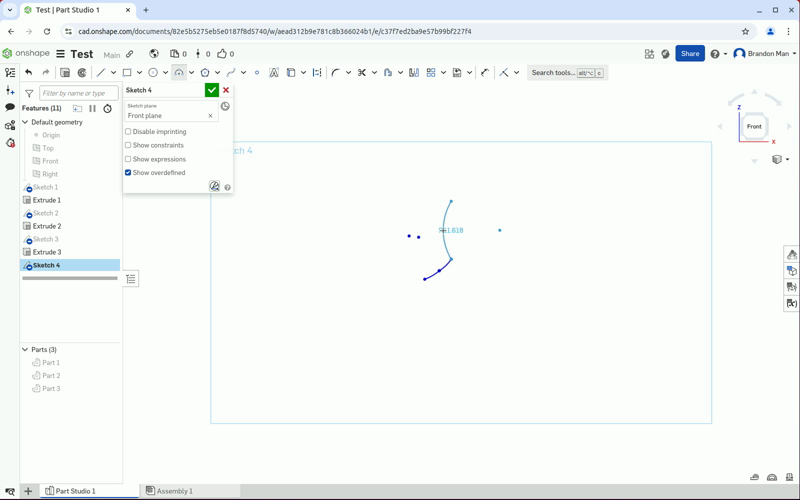
key_up(shift)
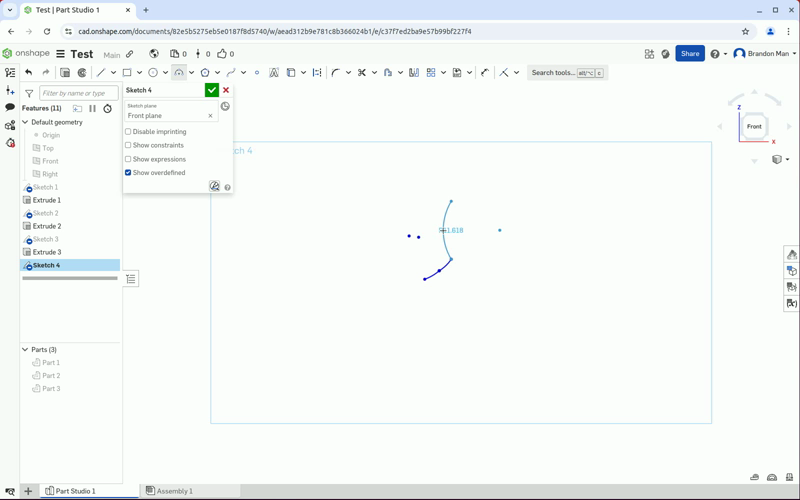
mouse_move(451, 201)
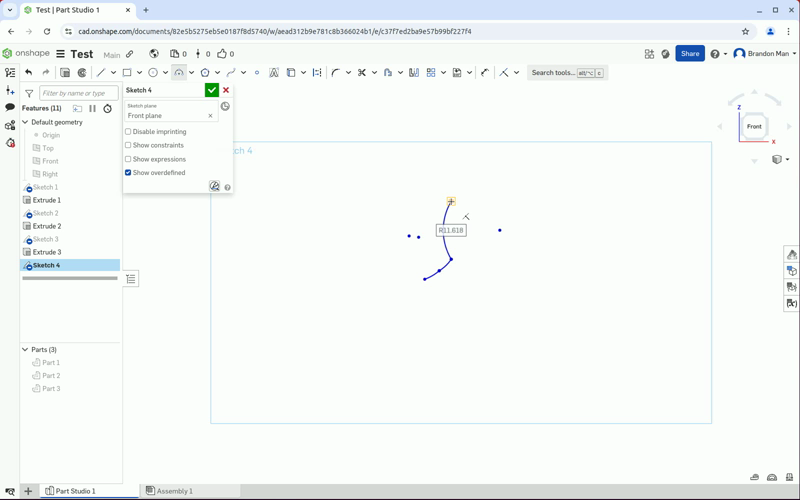
click(451, 201)
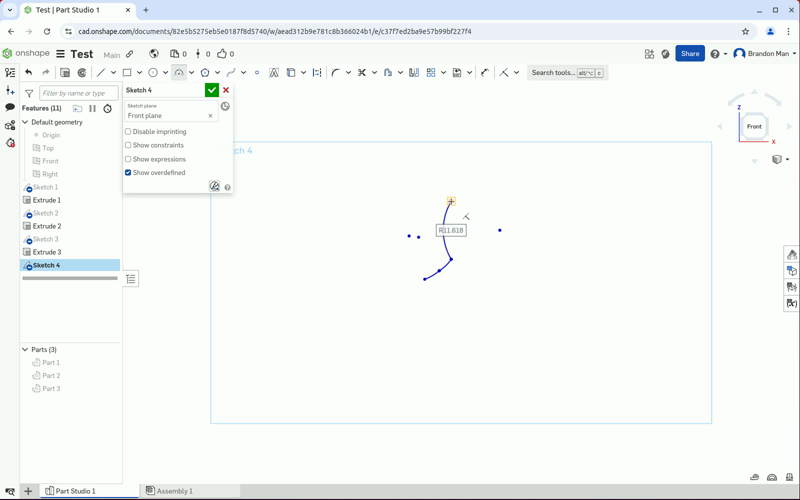
mouse_move(424, 279)
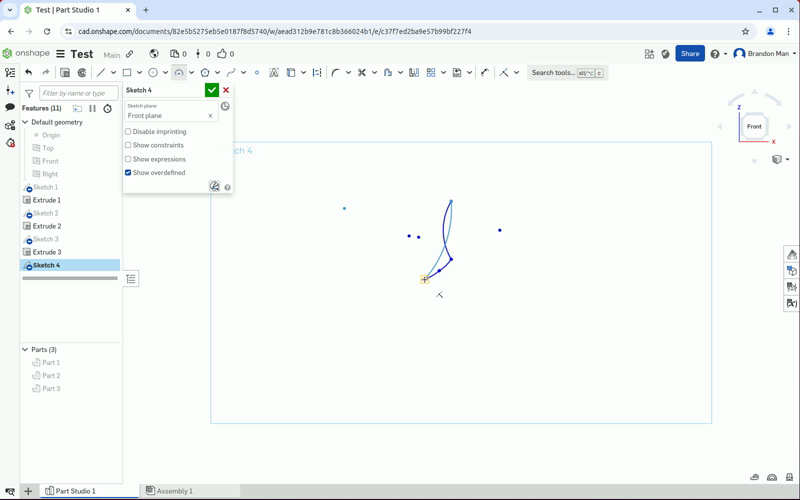
click(424, 279)
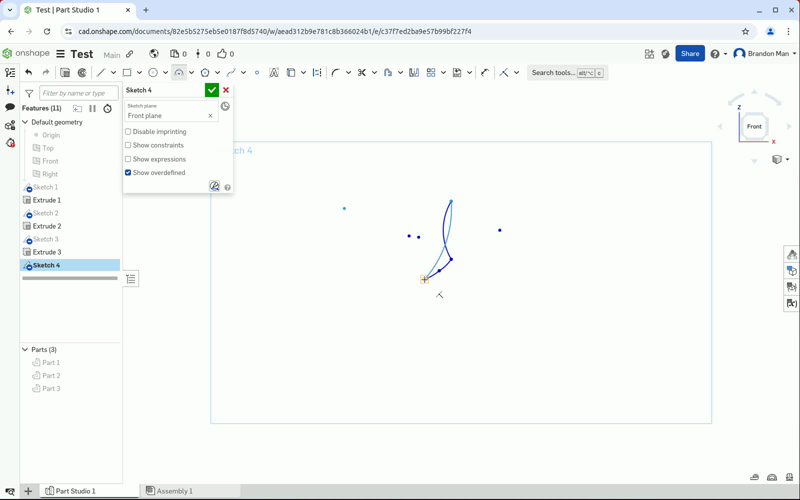
key_down(shift)
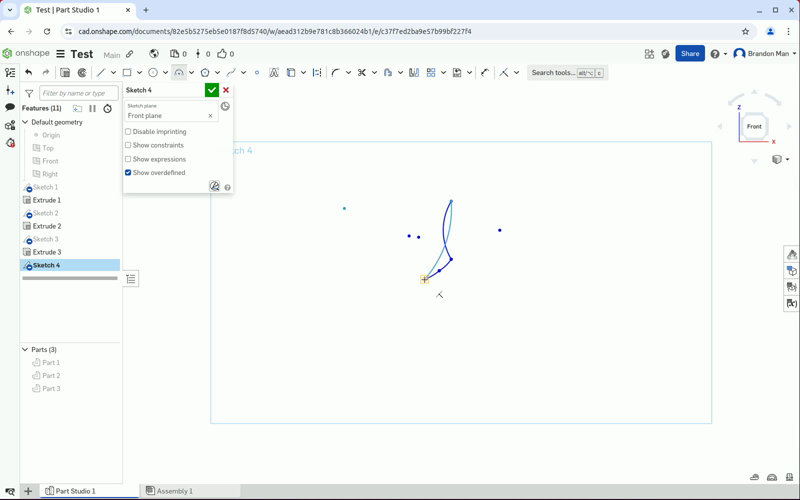
mouse_move(358, 213)
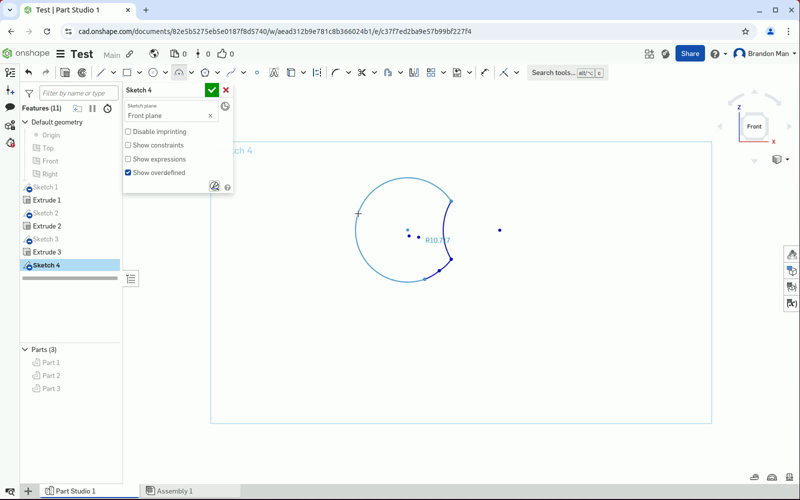
click(358, 213)
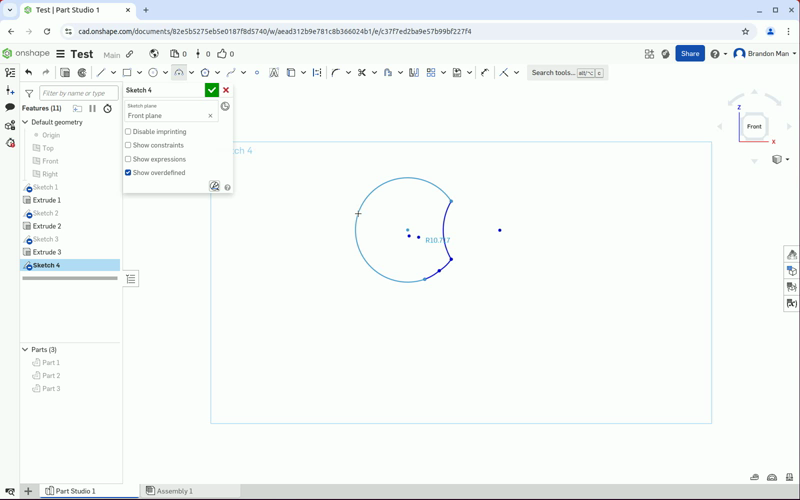
key_up(shift)
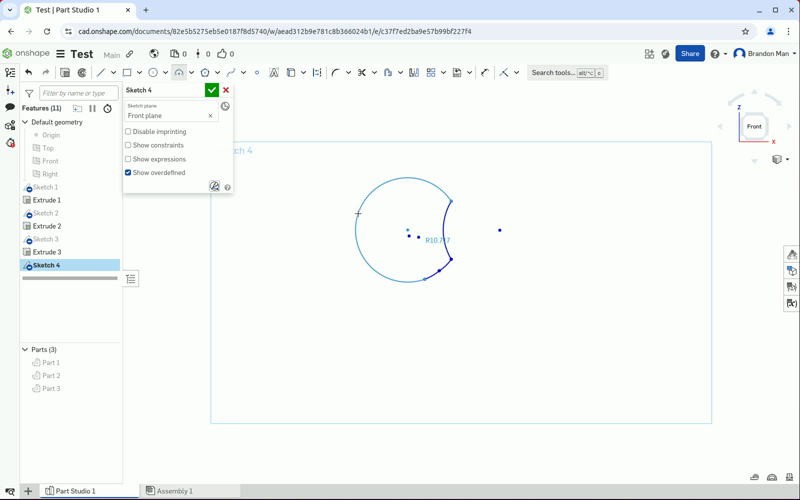
key(esc)
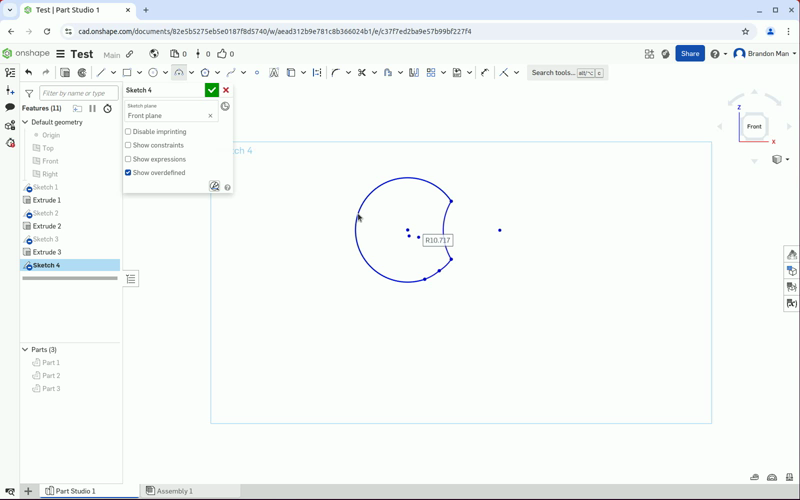
mouse_move(375, 227)
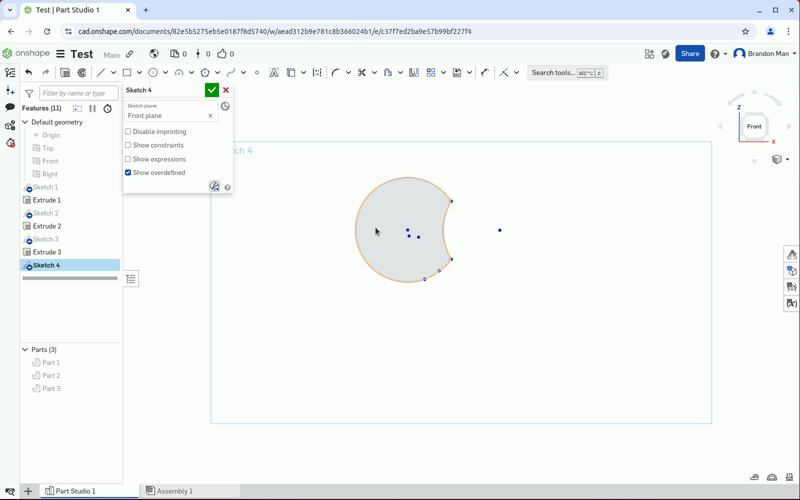
click(375, 227)
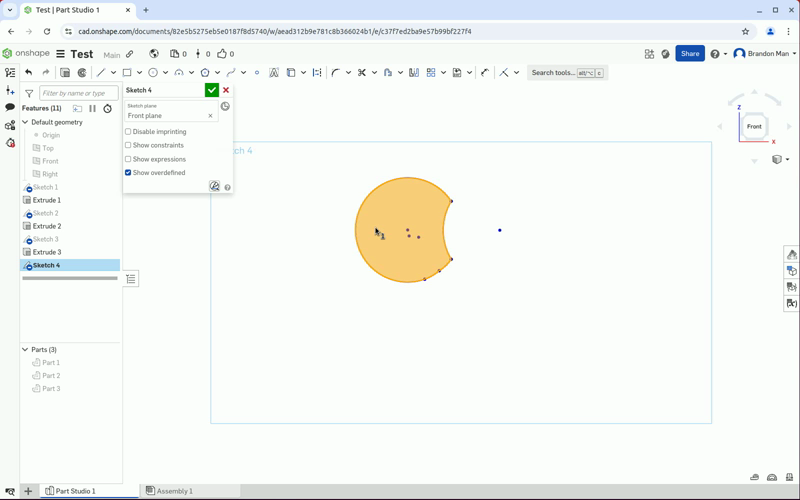
mouse_move(73, 352)
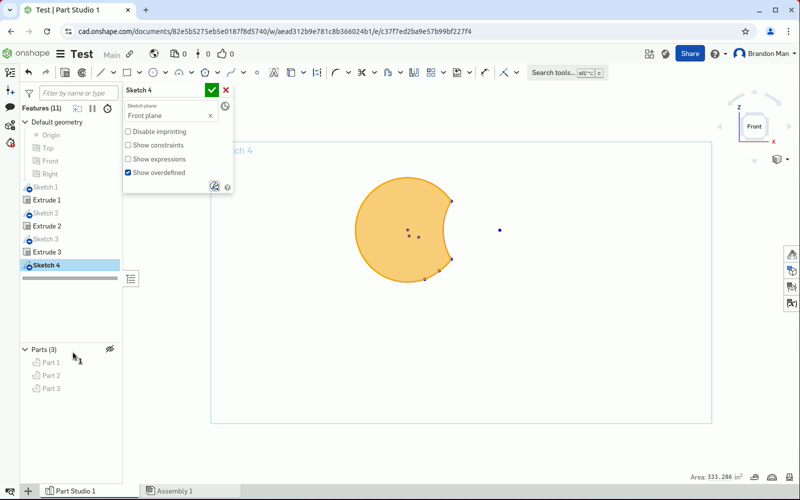
key(shift+y)
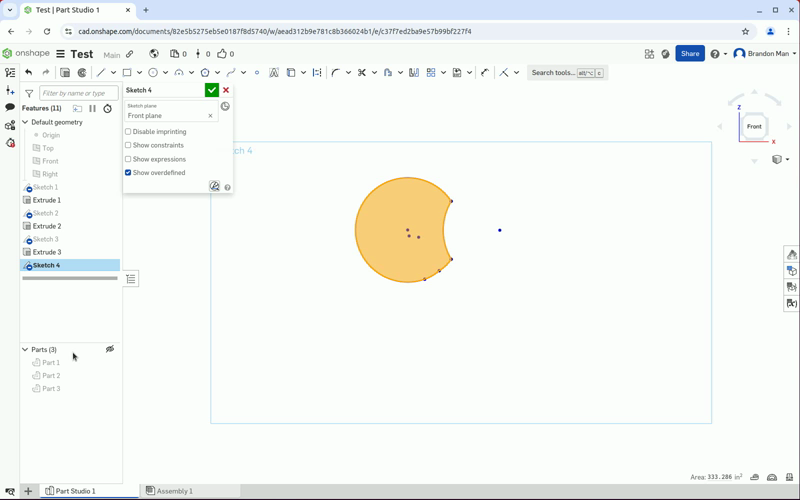
key(shift+e)
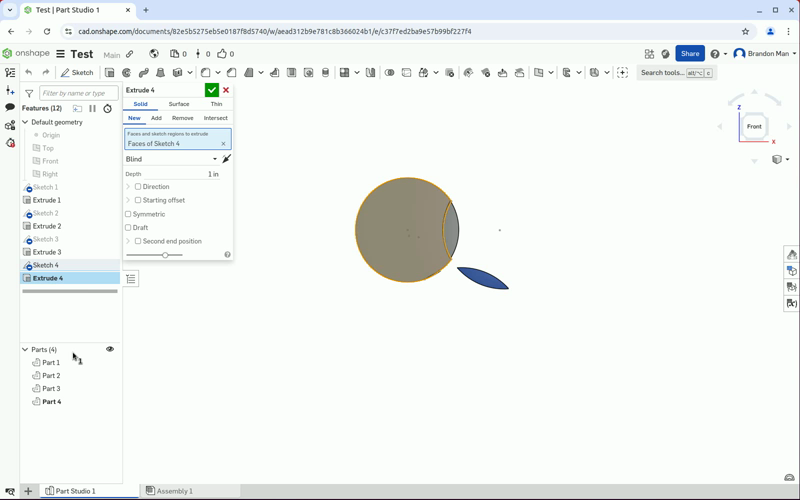
mouse_move(143, 106)
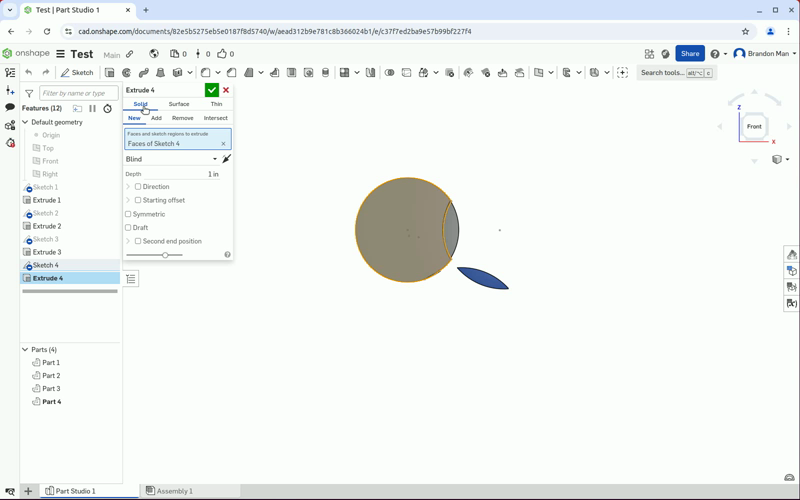
click(143, 106)
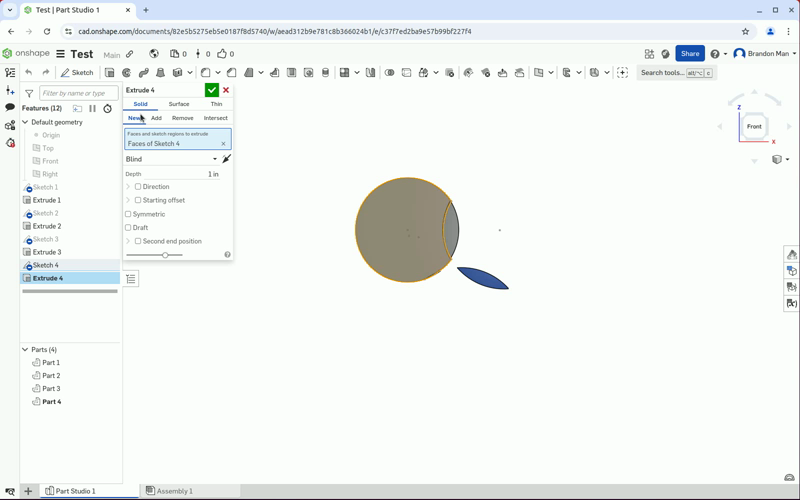
mouse_move(137, 120)
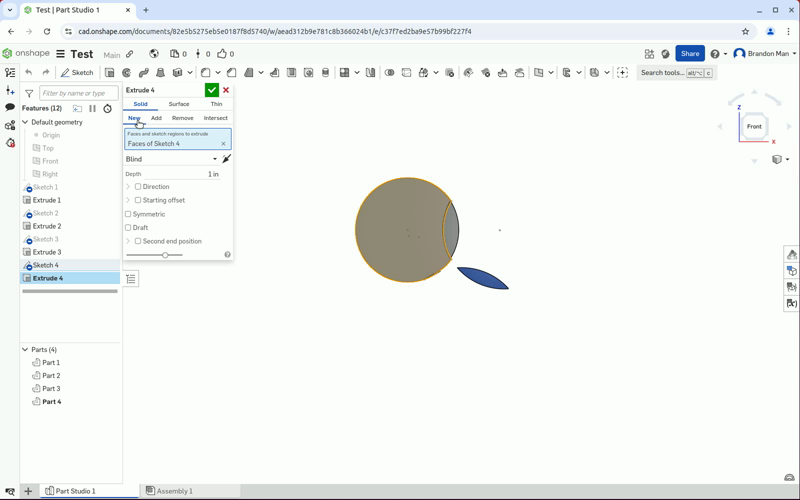
click(137, 120)
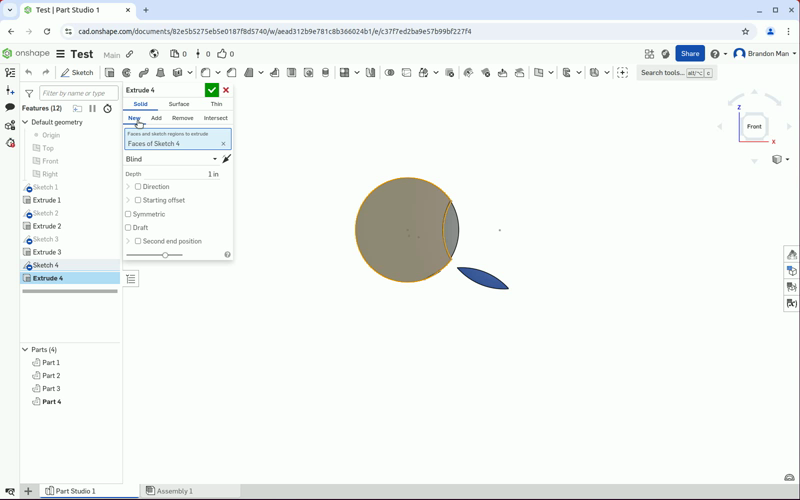
key(tab, 4)
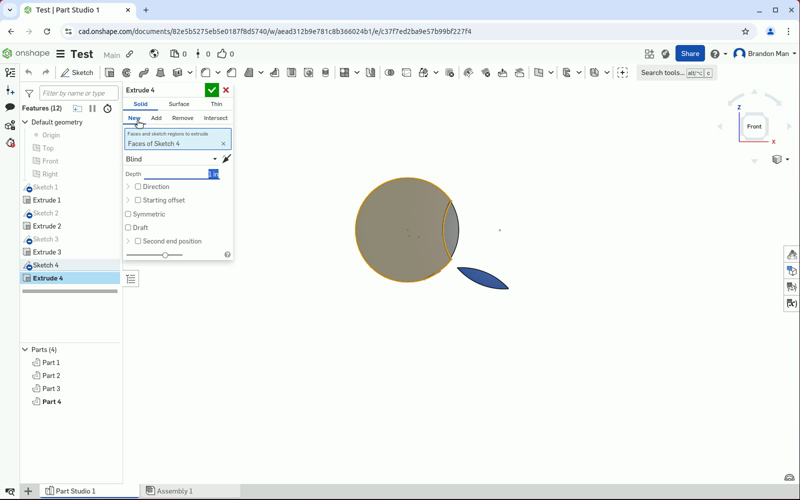
text(6.74)
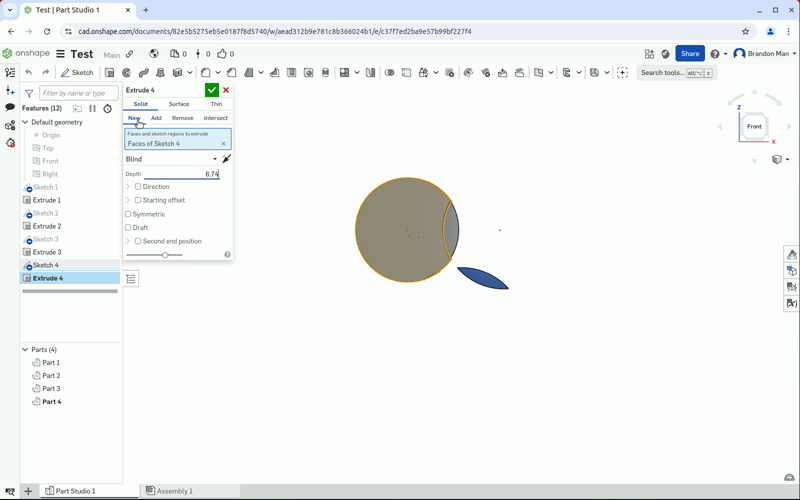
key(enter)
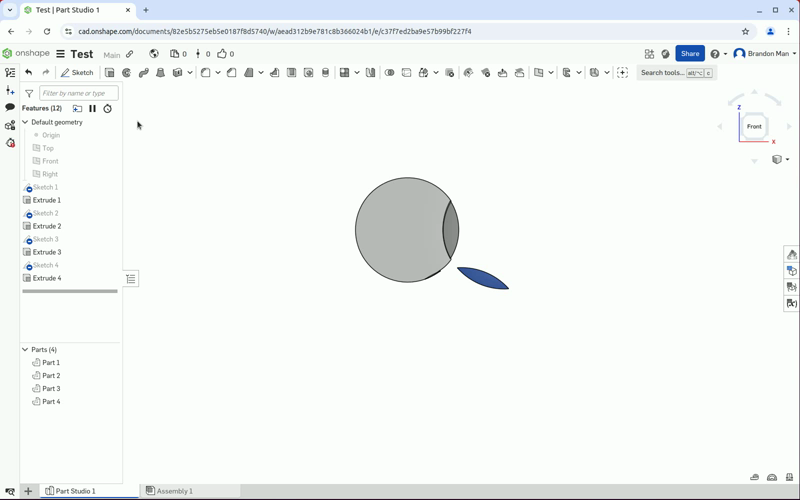
key(shift+h)
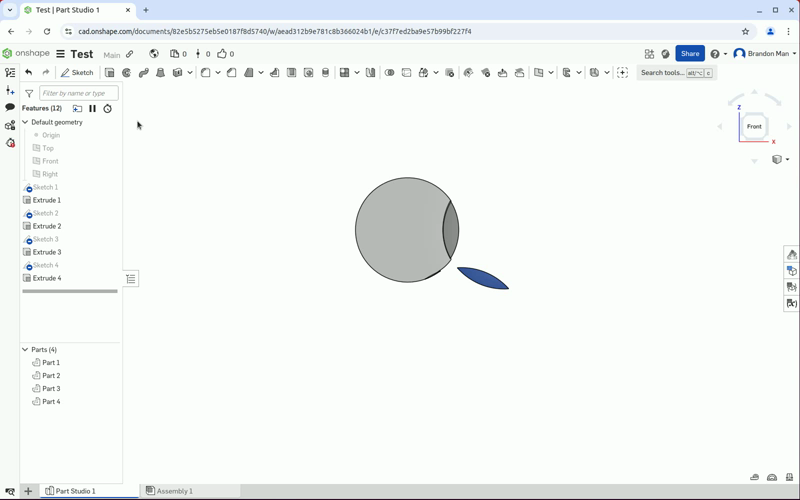
key(shift+h)
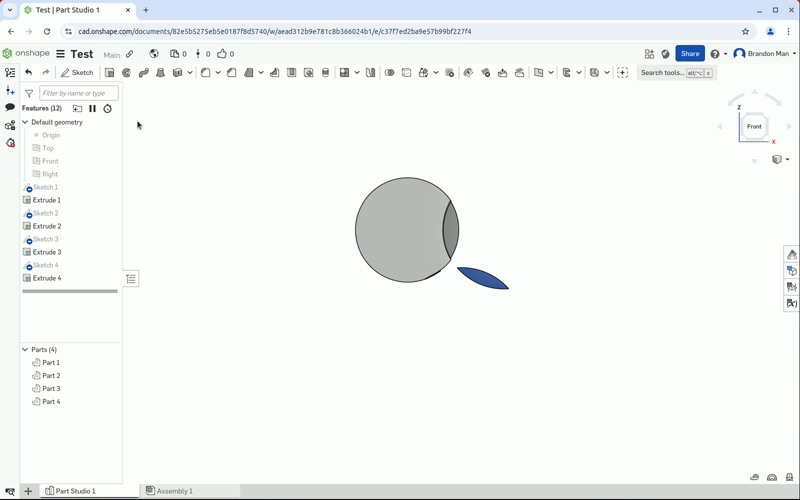
mouse_move(73, 189)
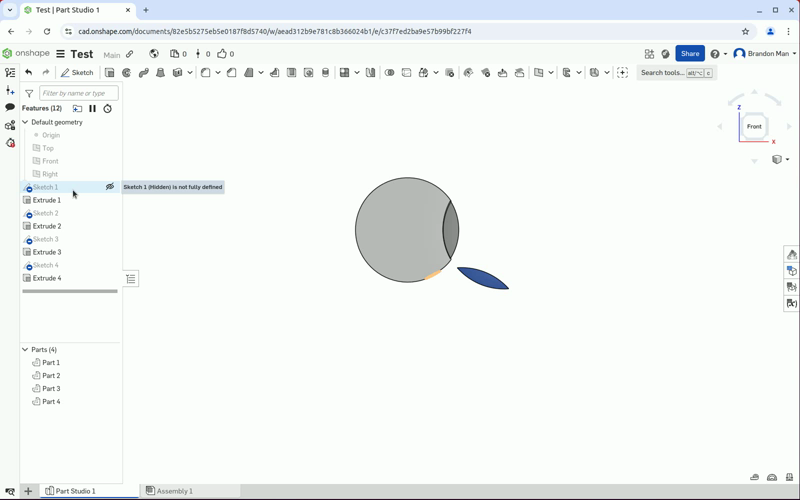
click(73, 189)
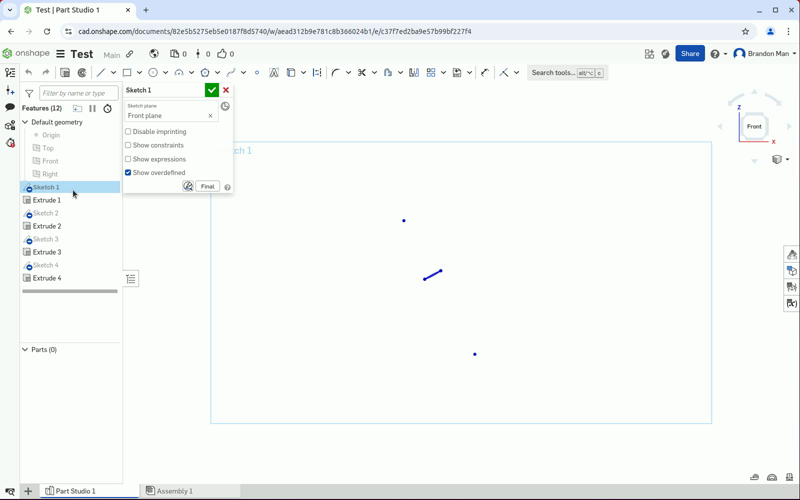
mouse_move(229, 92)
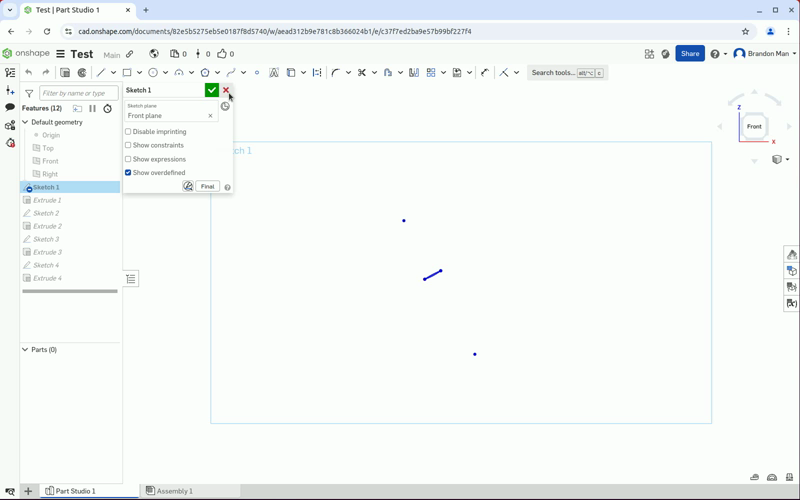
click(229, 92)
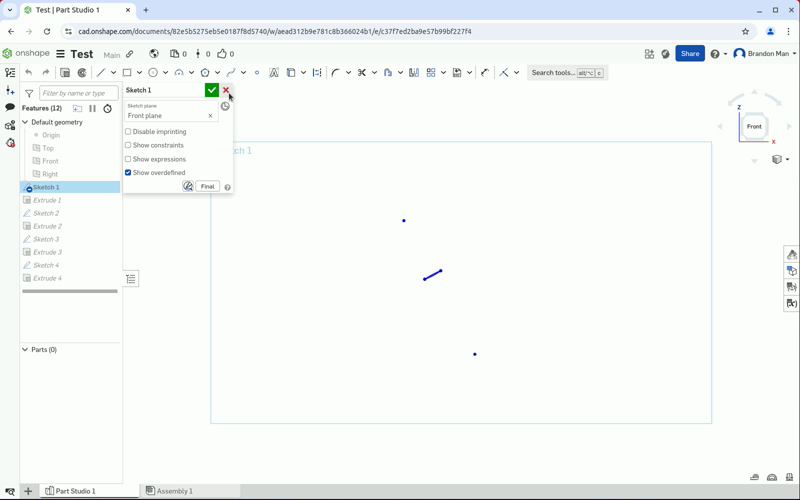
key(shift+s)
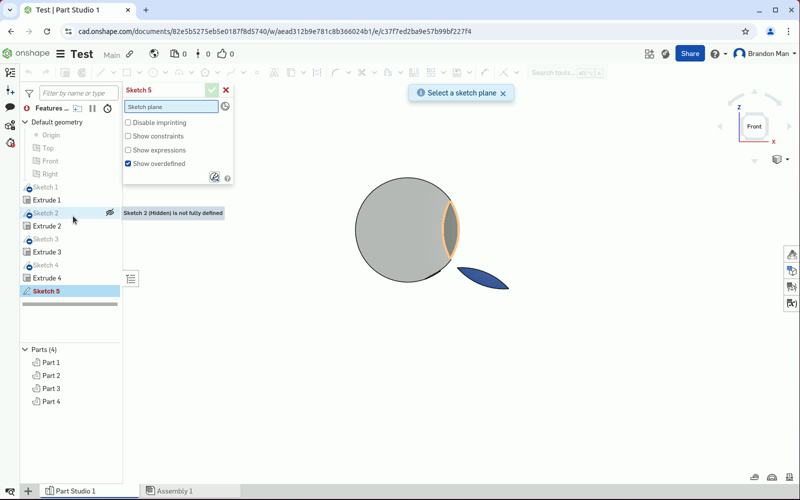
scroll(3)
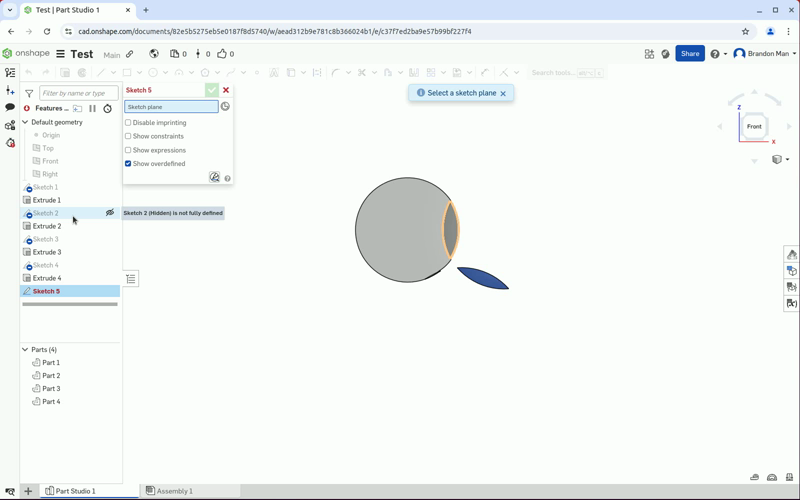
mouse_move(73, 163)
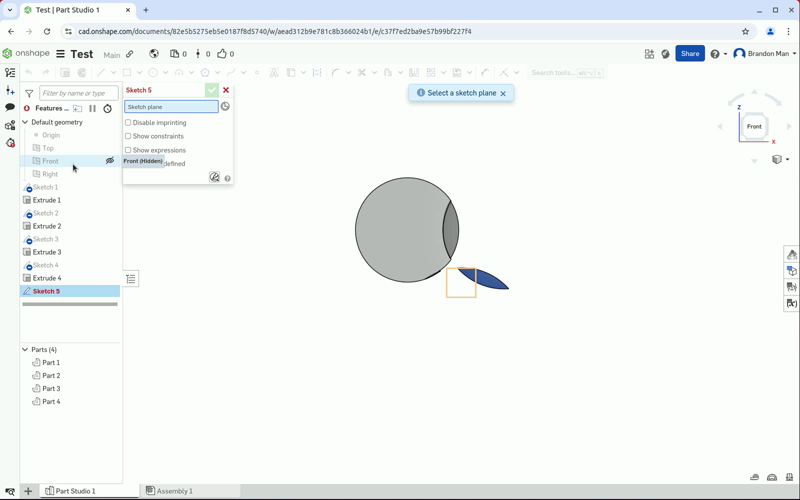
click(73, 163)
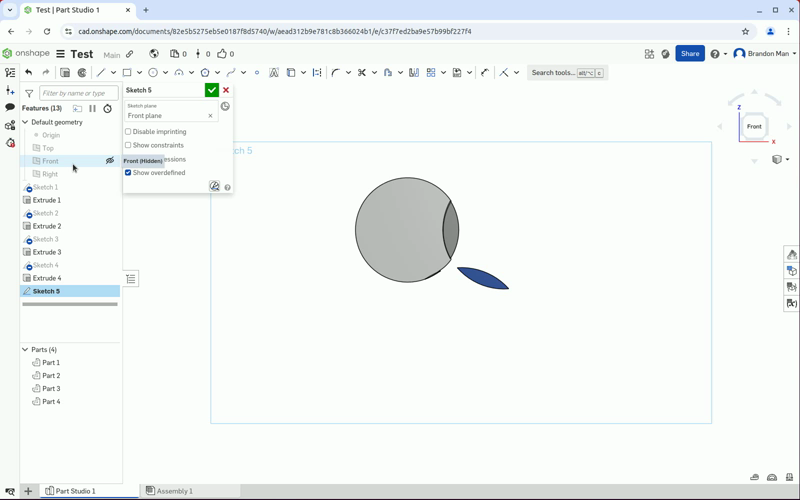
mouse_move(73, 352)
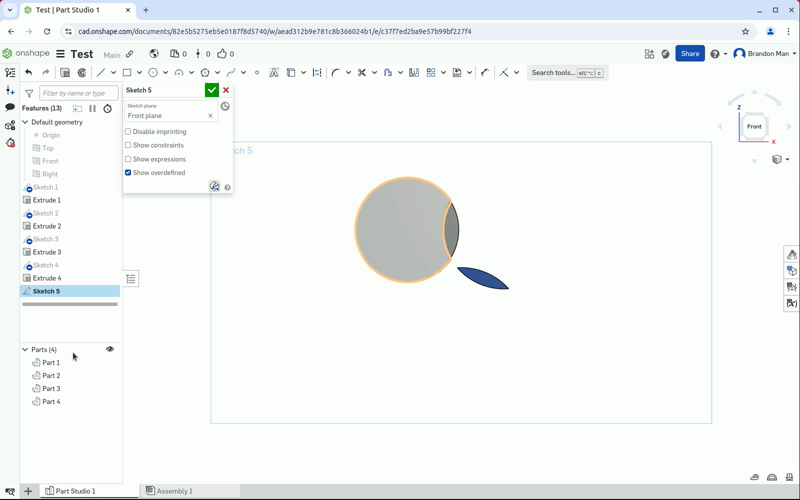
key(y)
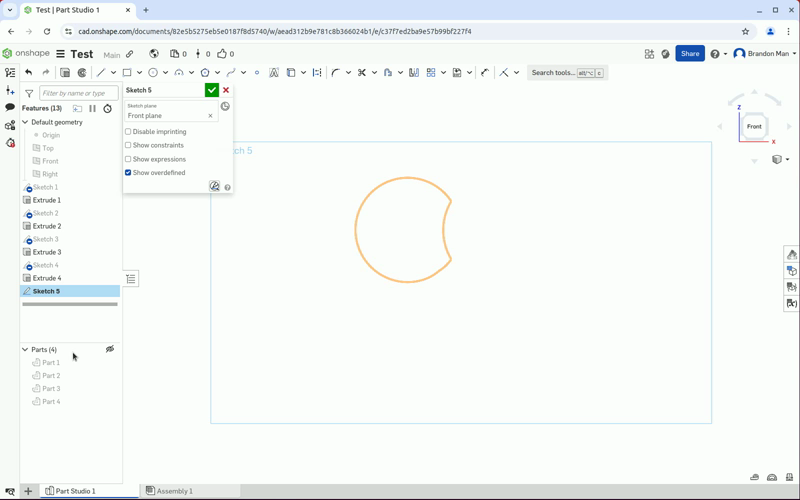
key(a)
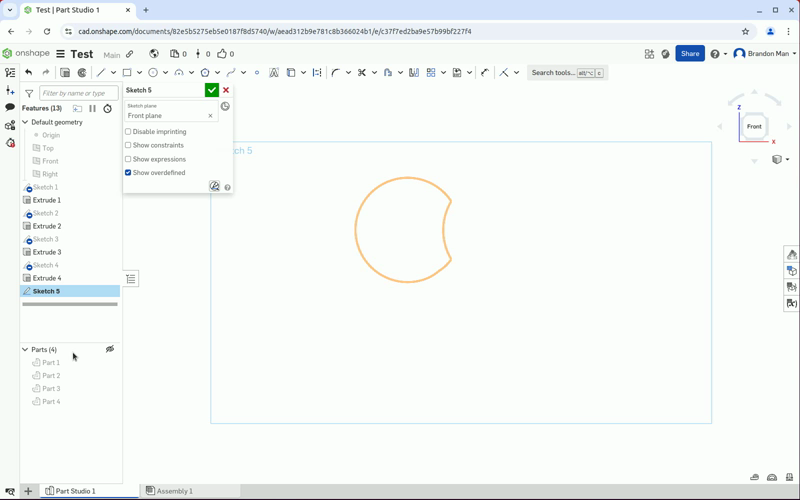
key_down(shift)
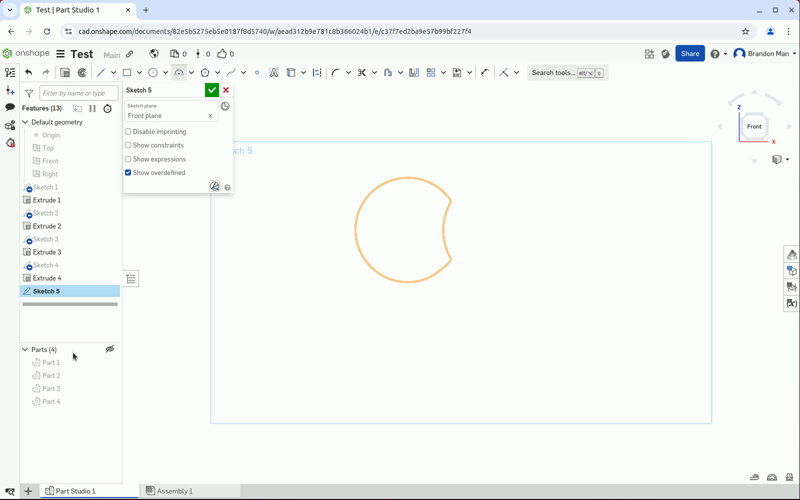
mouse_move(424, 279)
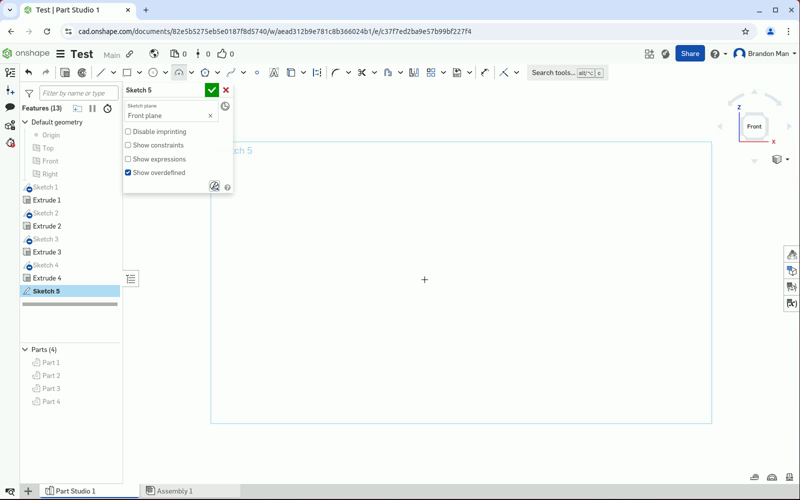
click(424, 279)
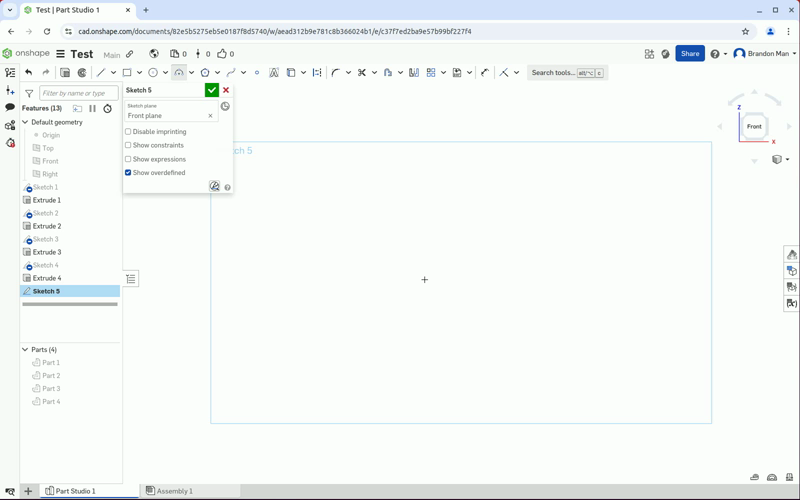
key_up(shift)
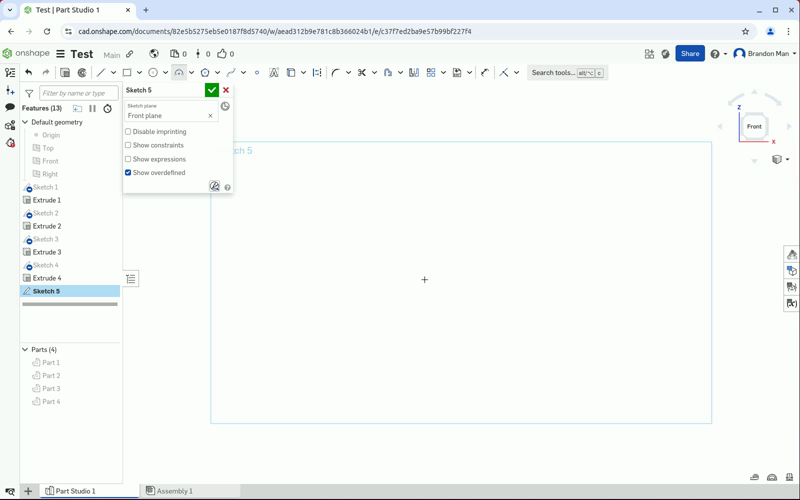
key_down(shift)
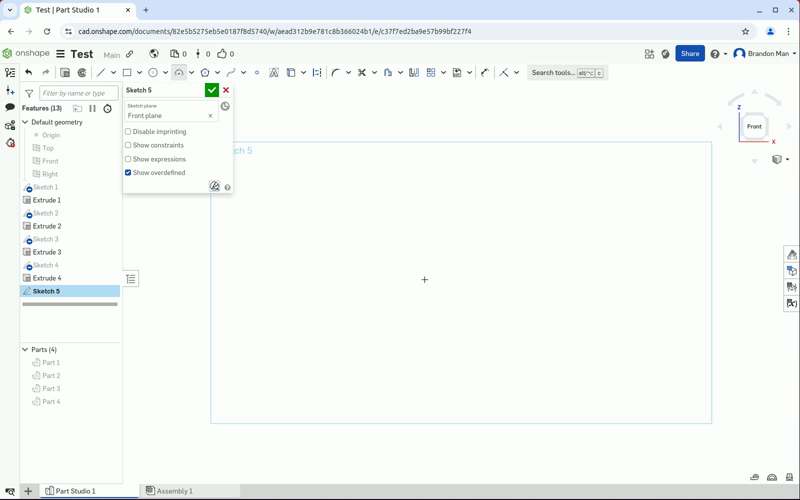
mouse_move(507, 288)
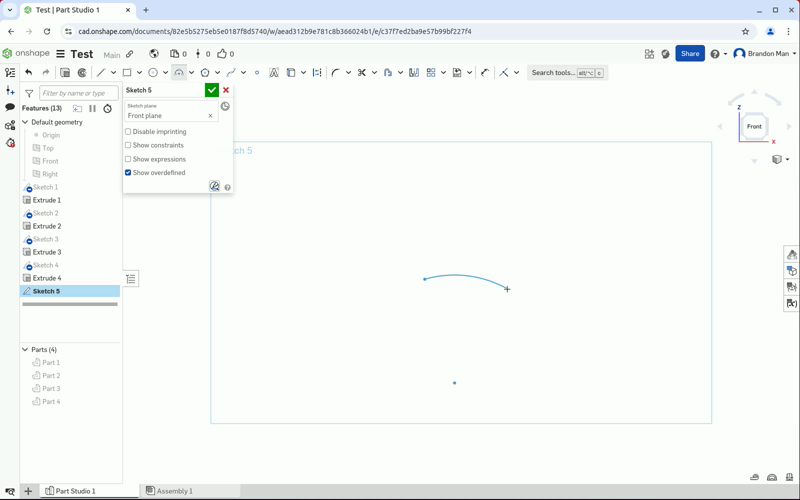
click(507, 288)
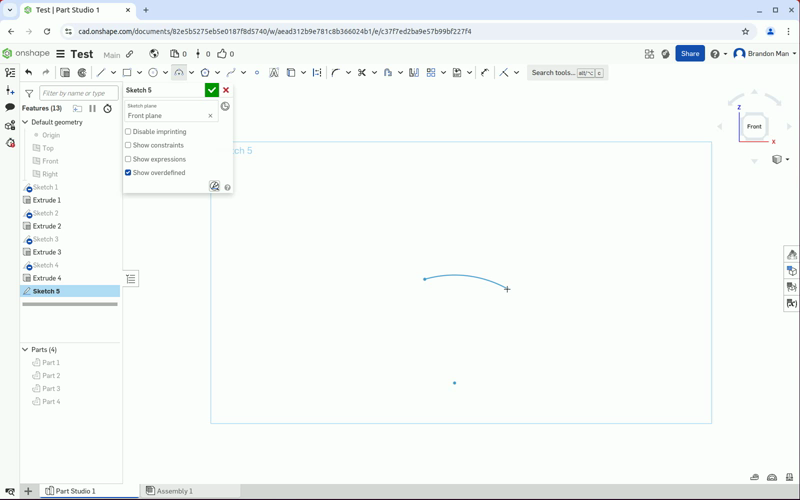
mouse_move(453, 391)
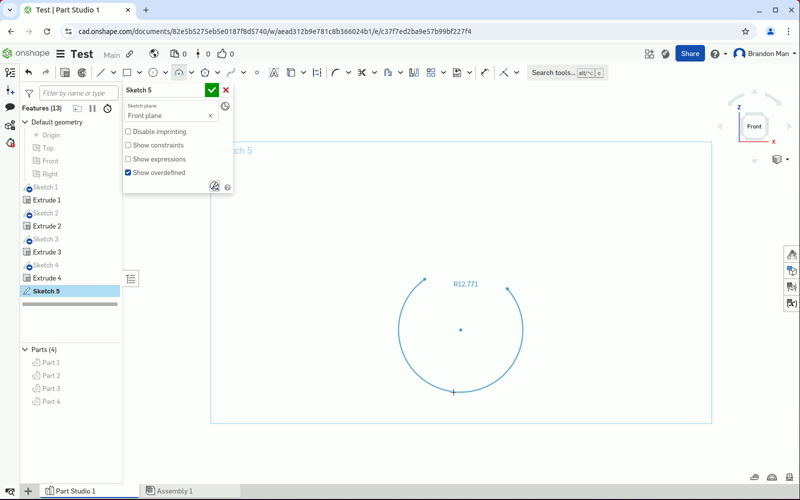
click(453, 391)
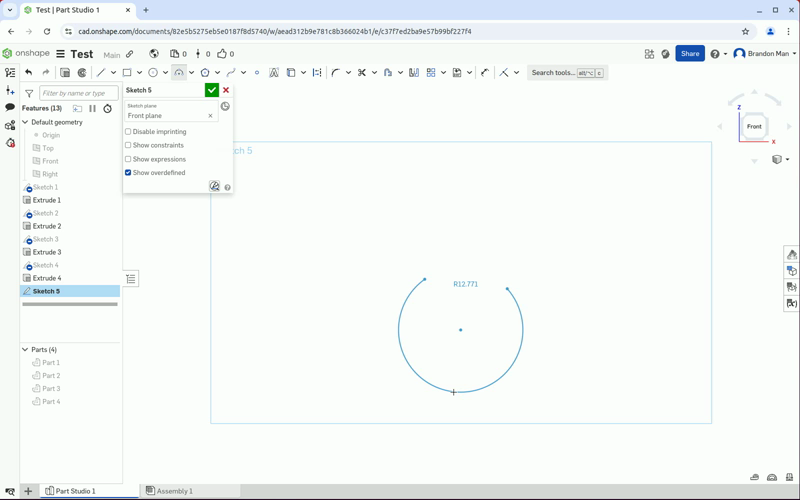
key_up(shift)
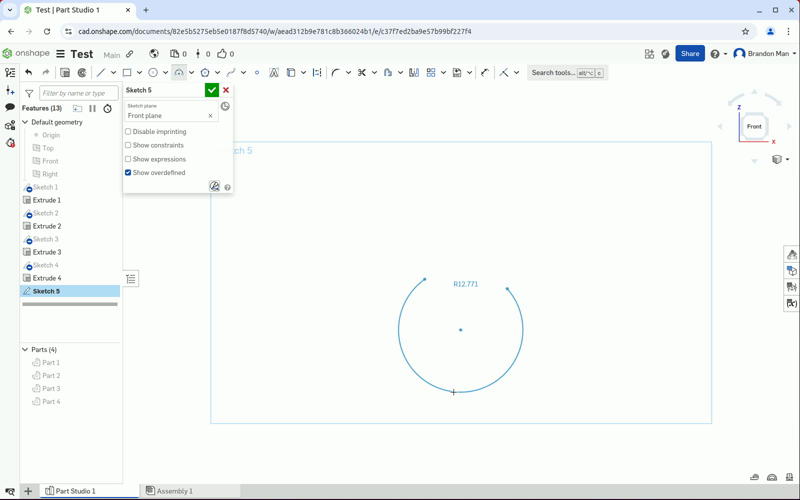
mouse_move(507, 288)
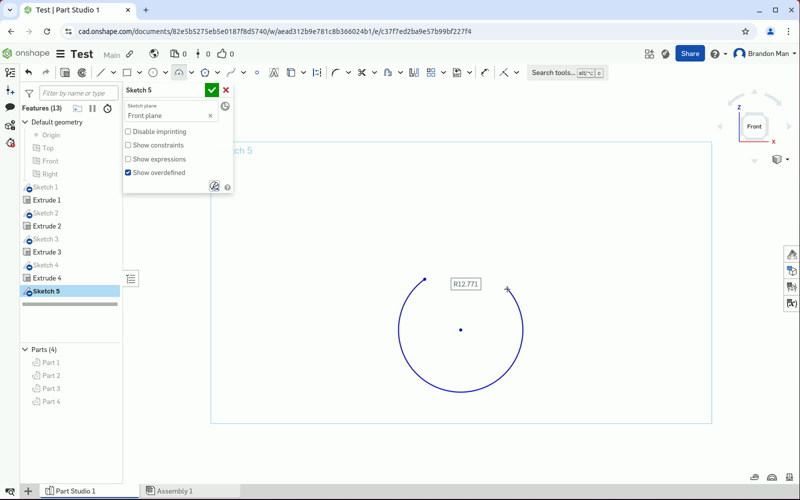
click(507, 288)
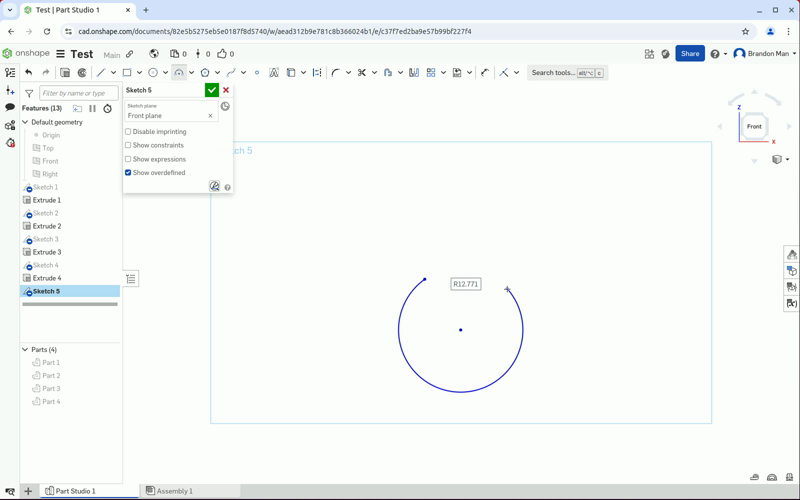
key_down(shift)
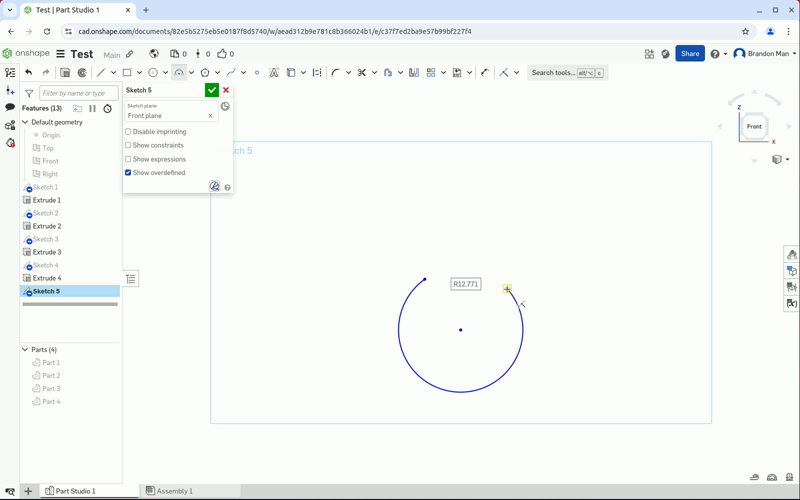
mouse_move(457, 267)
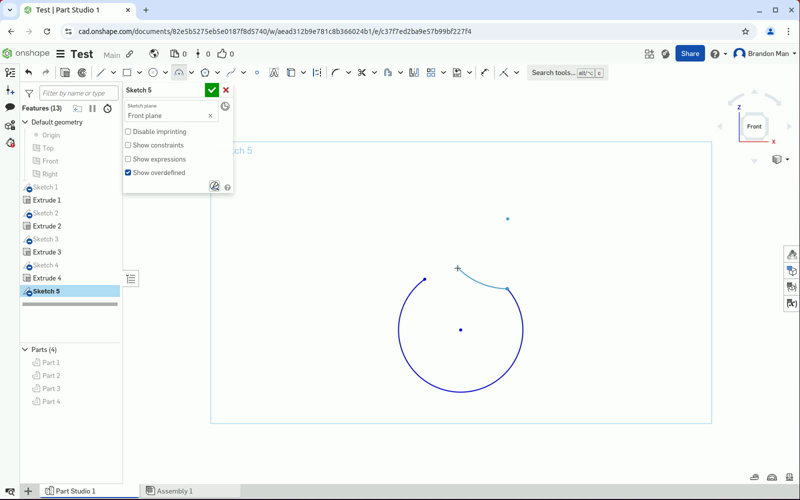
click(457, 267)
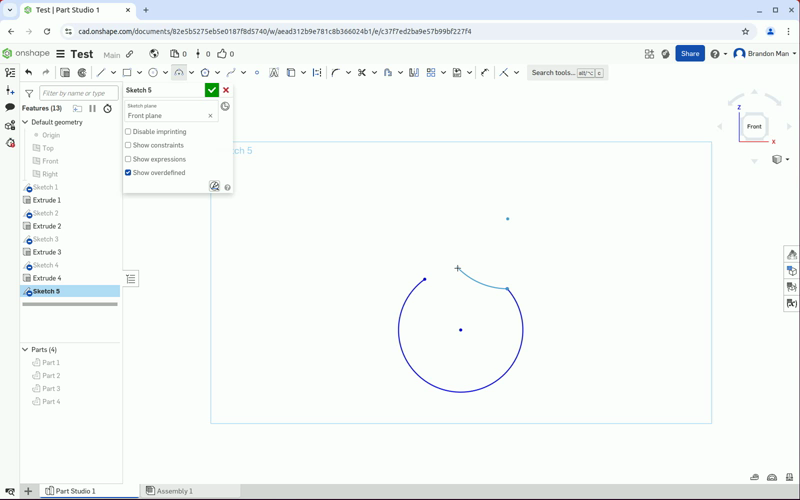
mouse_move(480, 284)
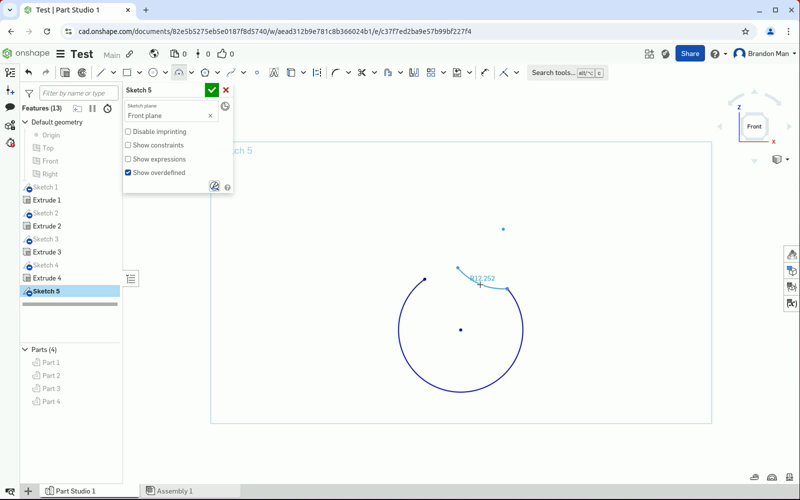
click(480, 284)
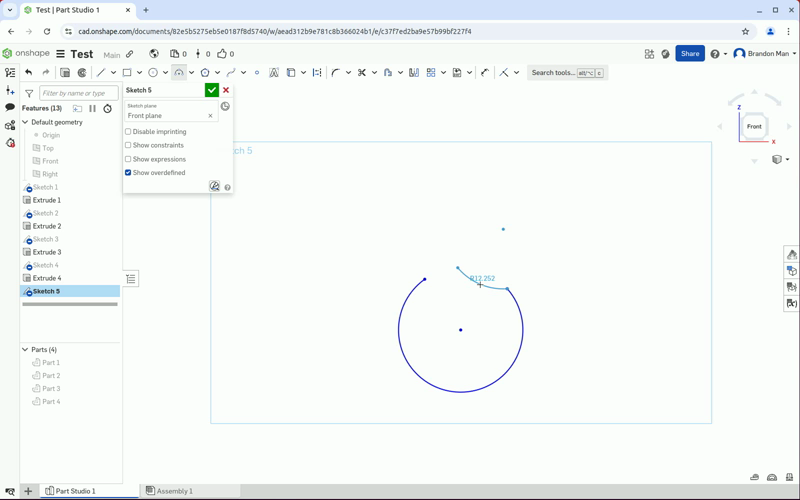
key_up(shift)
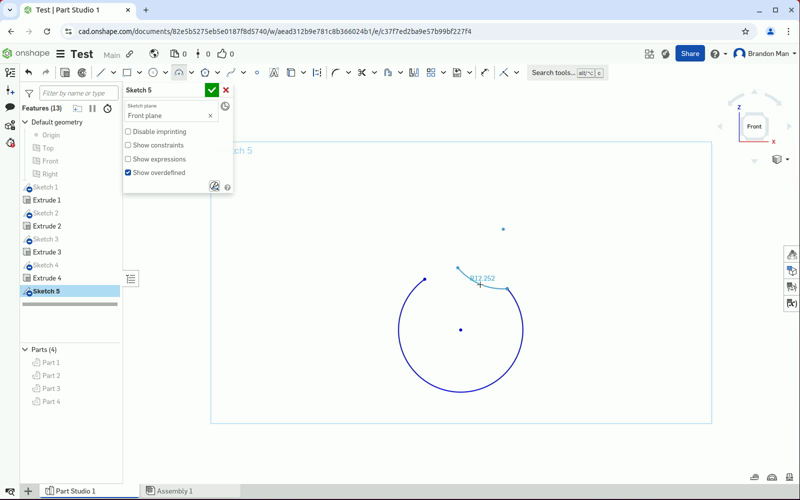
mouse_move(457, 267)
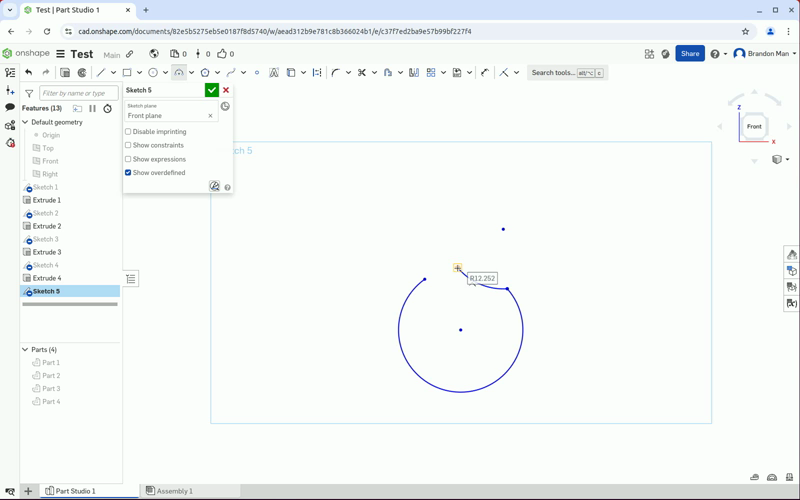
click(457, 267)
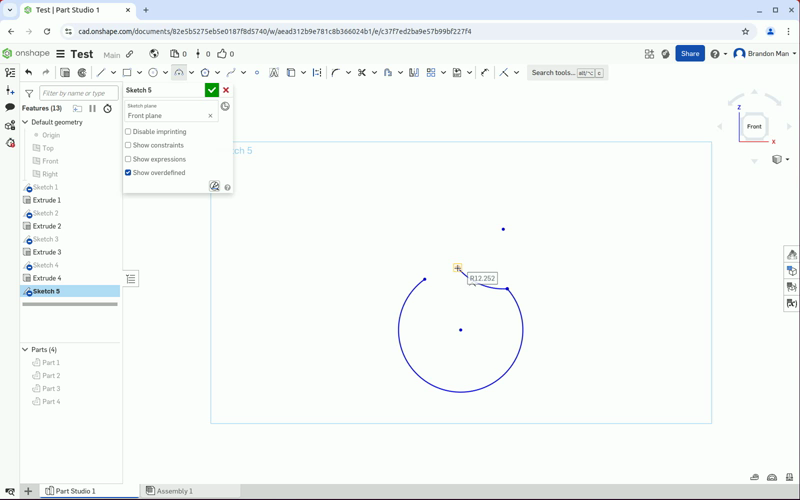
key_down(shift)
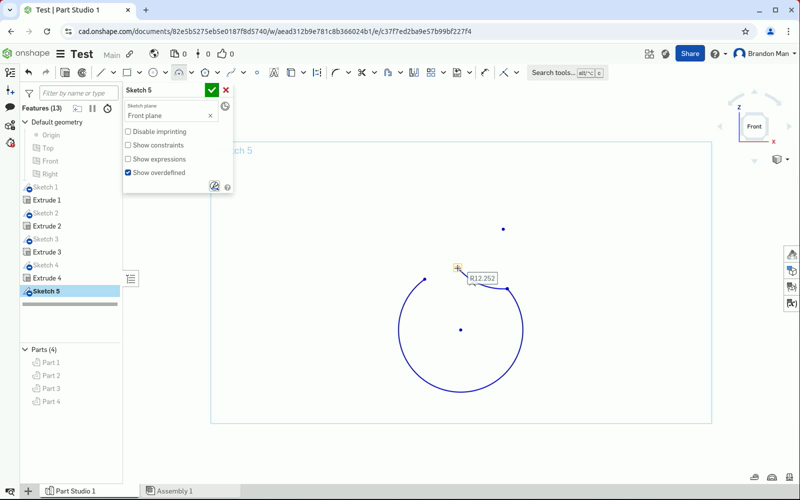
mouse_move(439, 271)
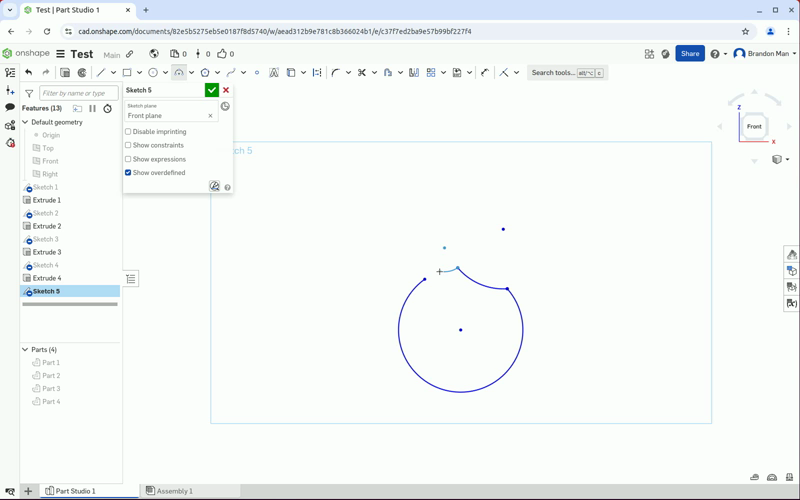
click(439, 271)
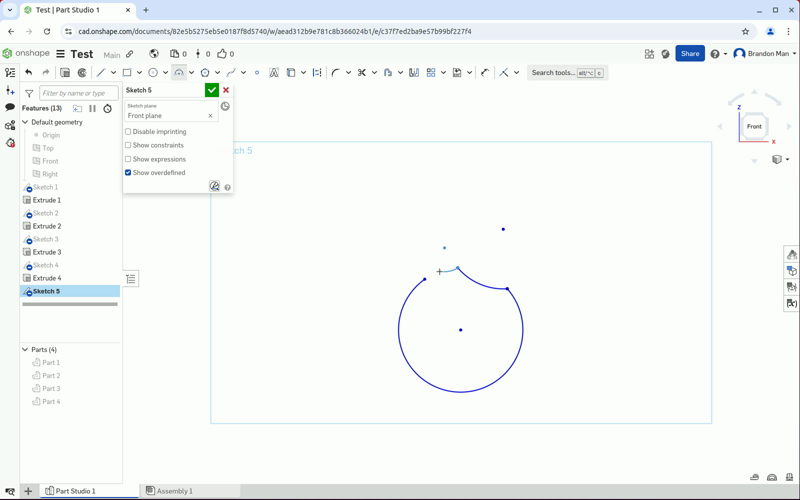
mouse_move(448, 268)
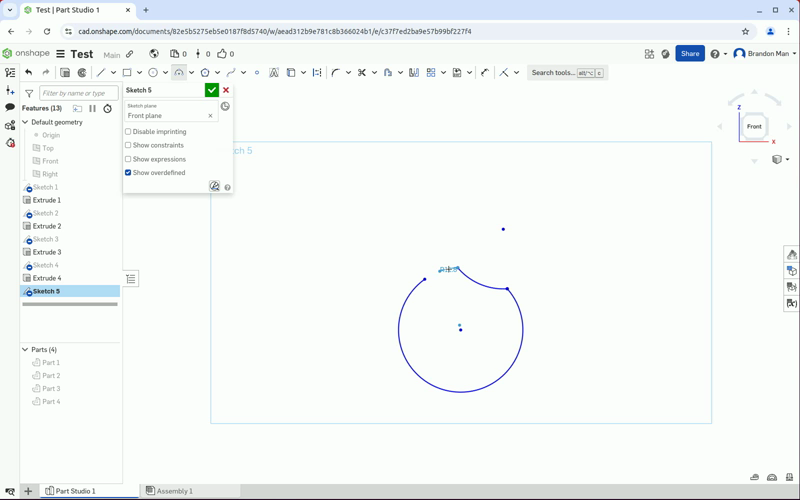
click(448, 268)
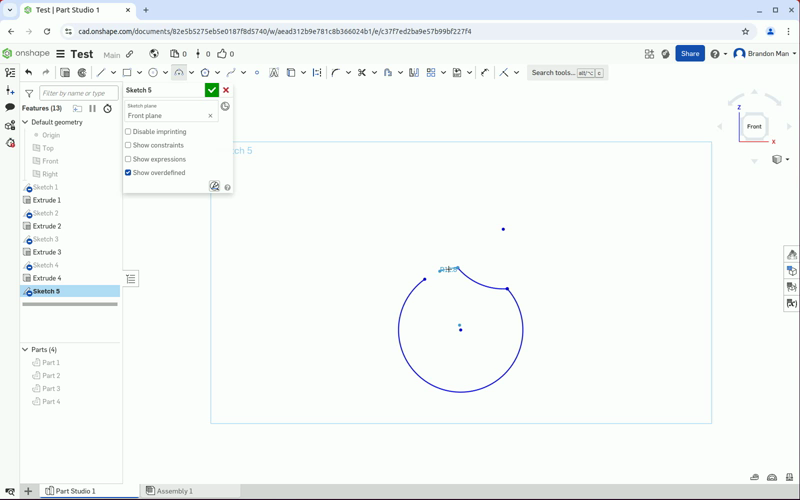
key_up(shift)
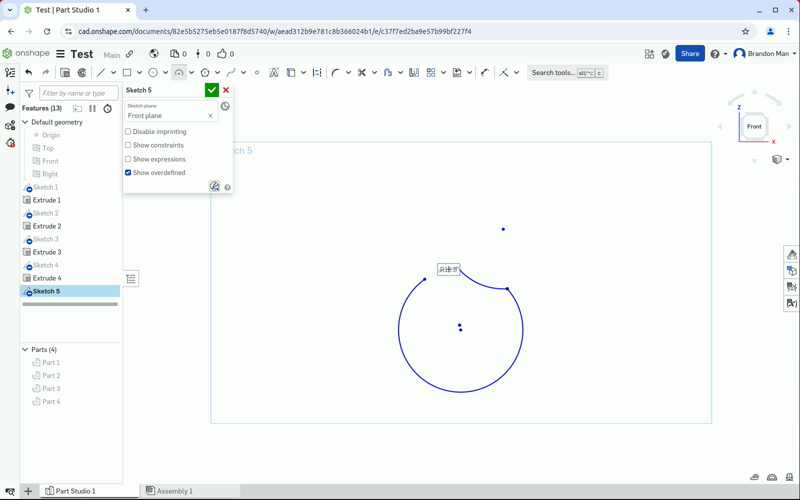
mouse_move(439, 271)
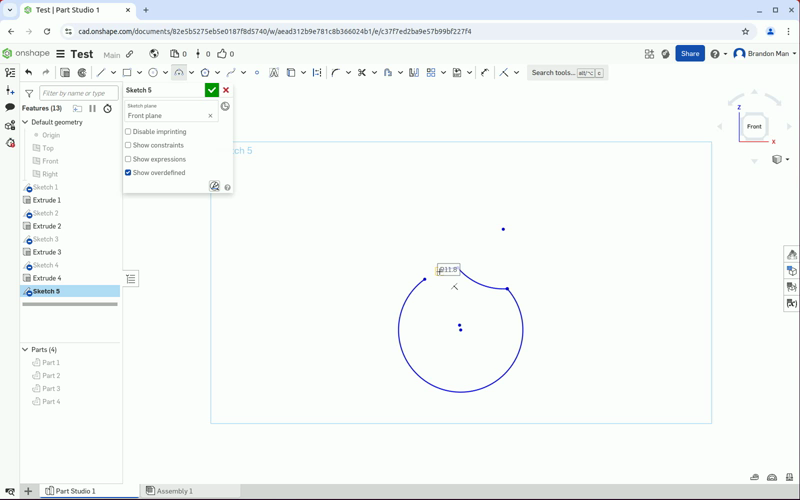
click(439, 271)
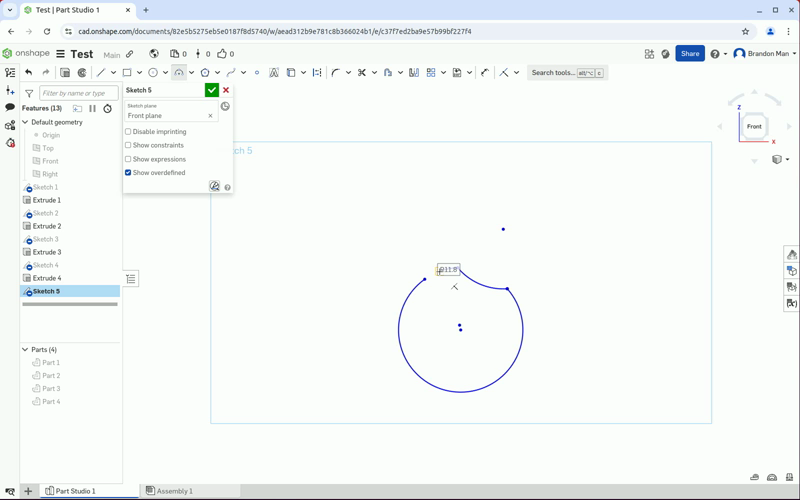
mouse_move(424, 279)
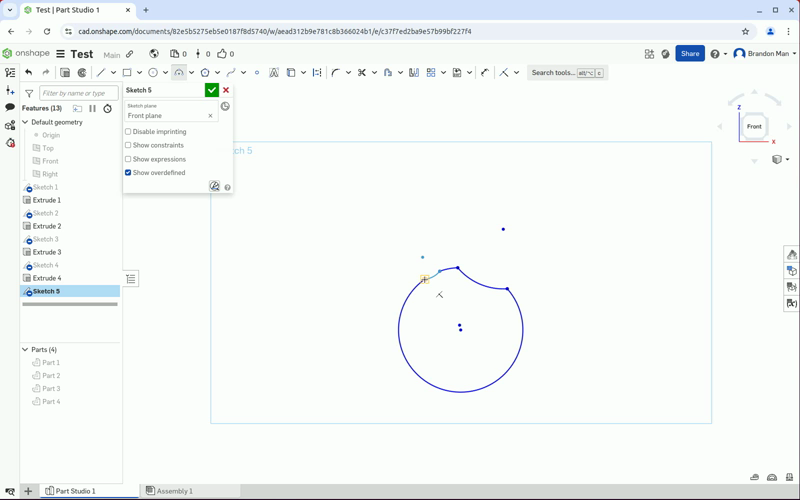
click(424, 279)
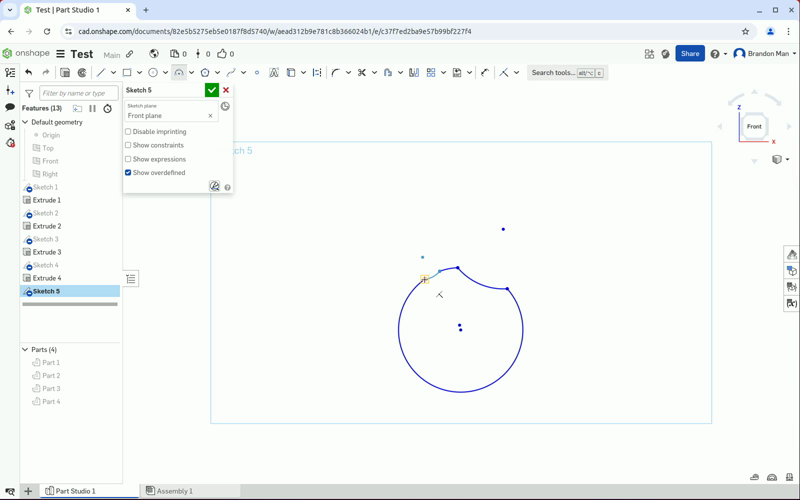
key_down(shift)
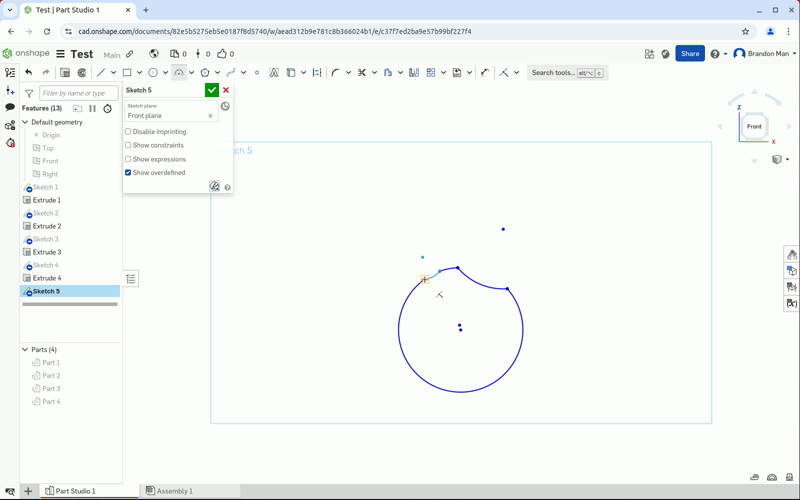
mouse_move(432, 276)
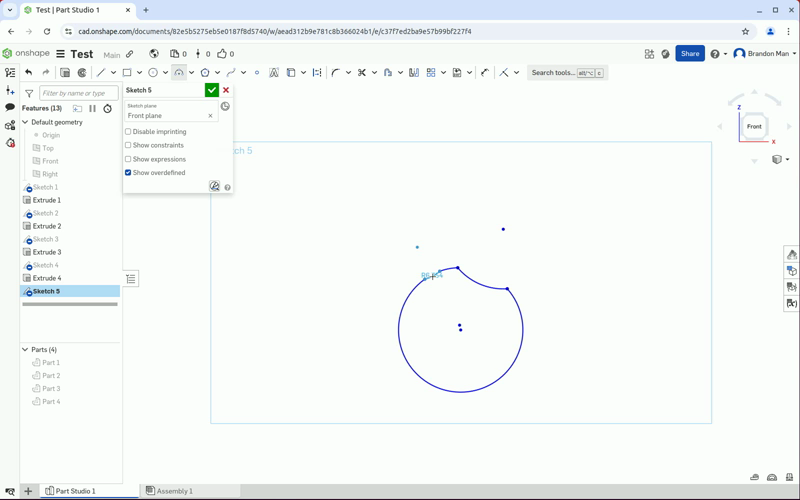
click(432, 276)
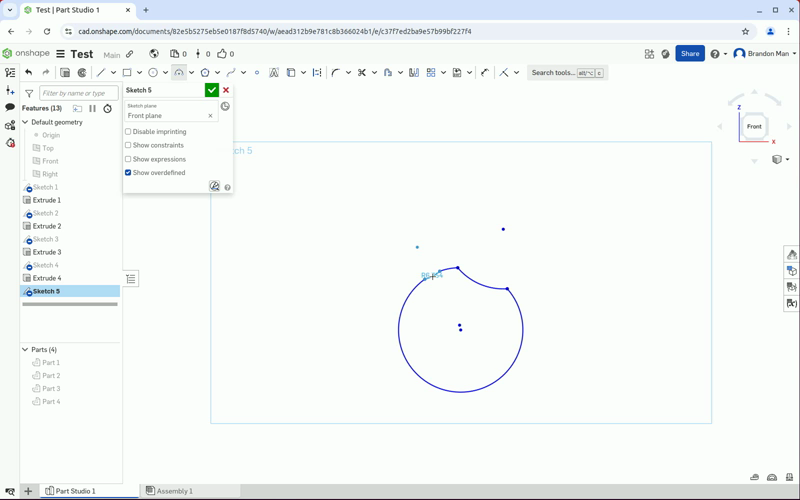
key_up(shift)
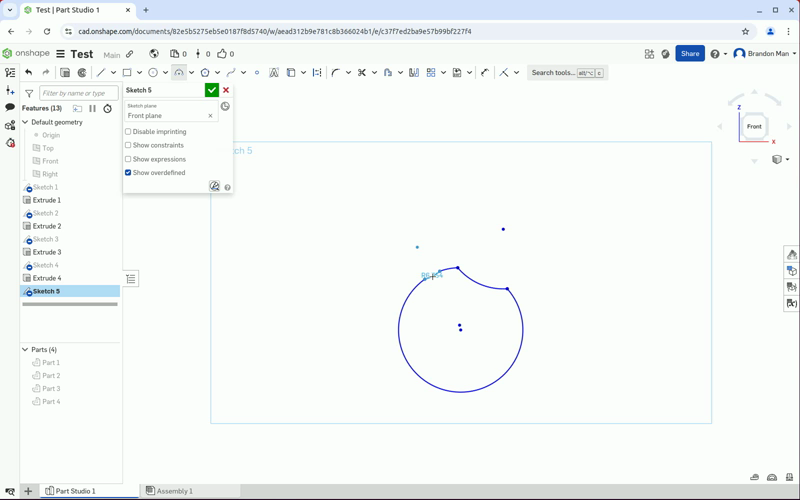
key(esc)
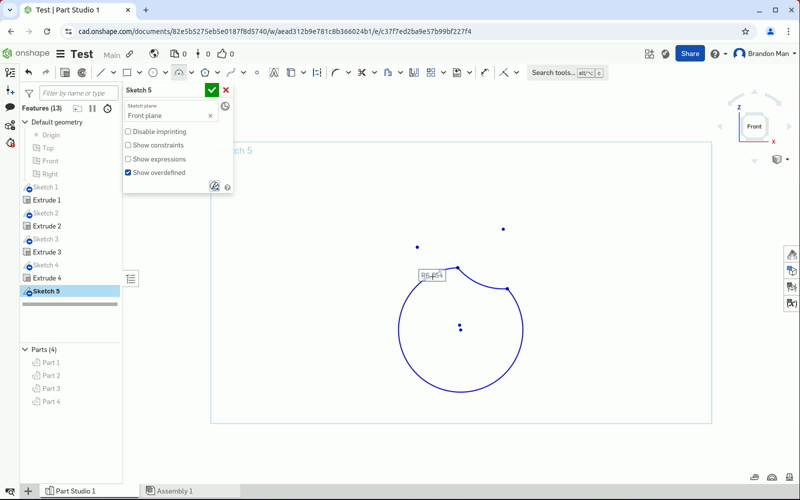
mouse_move(499, 358)
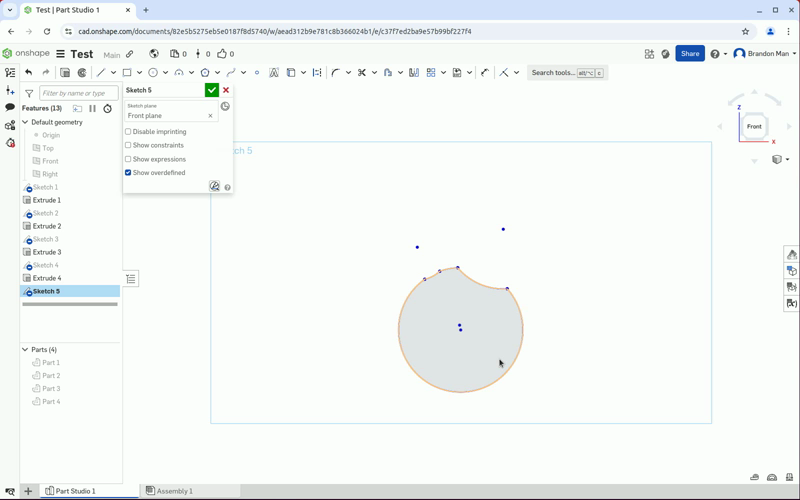
click(499, 358)
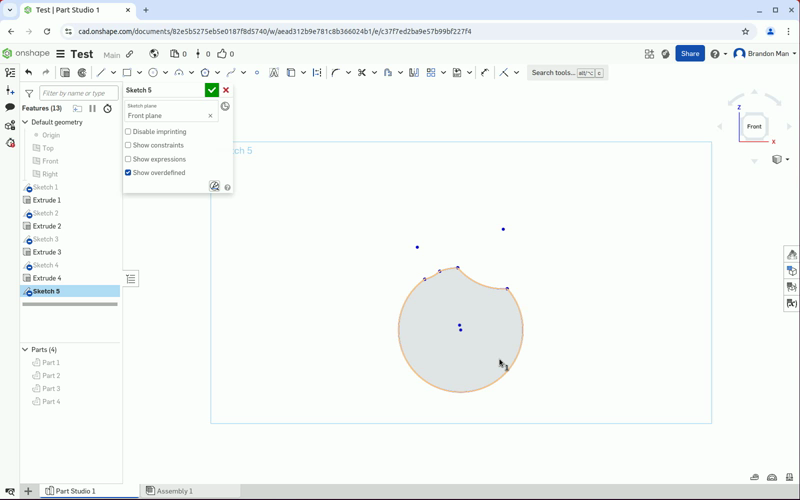
mouse_move(73, 352)
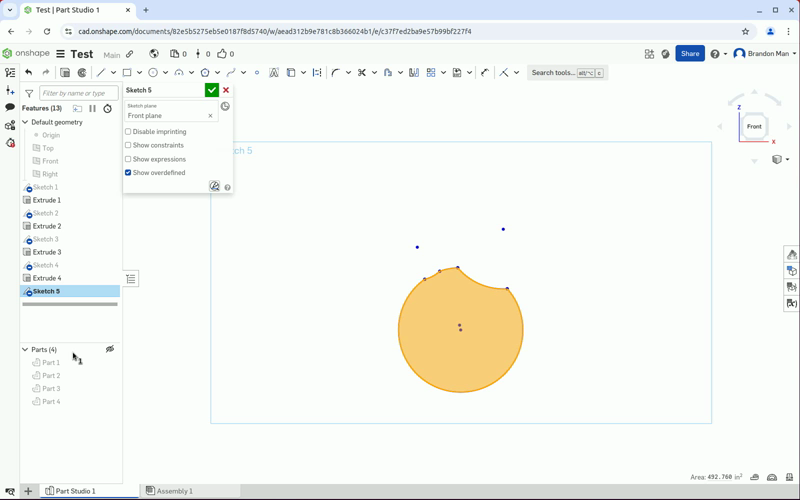
key(shift+y)
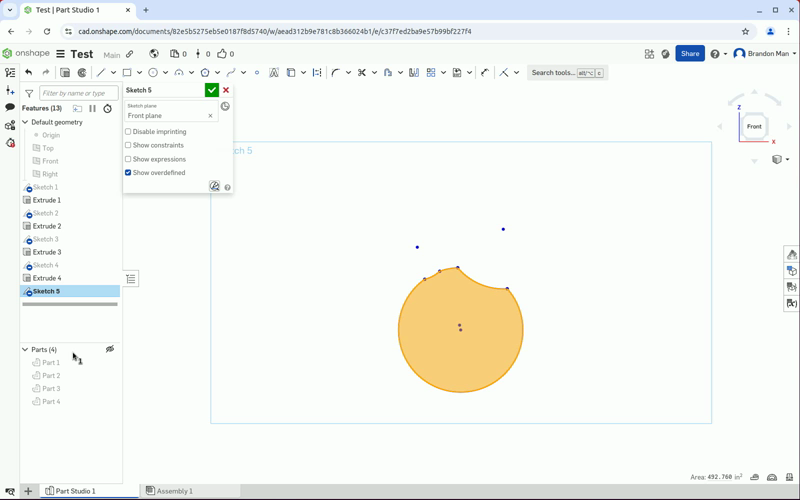
key(shift+e)
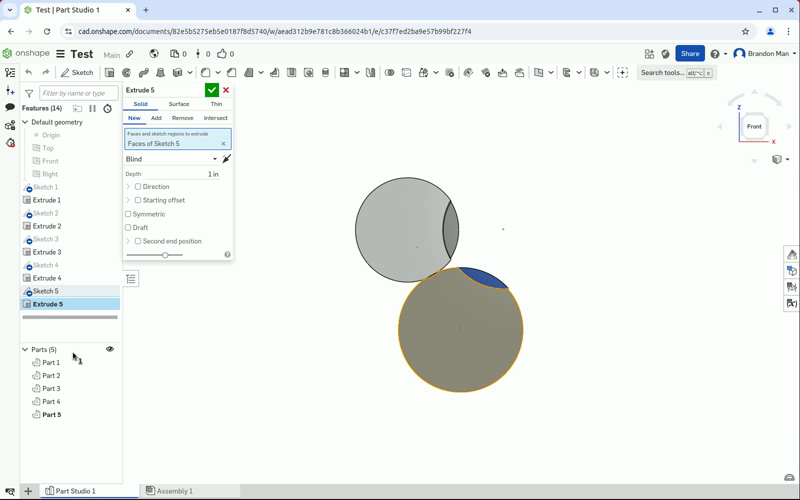
mouse_move(143, 106)
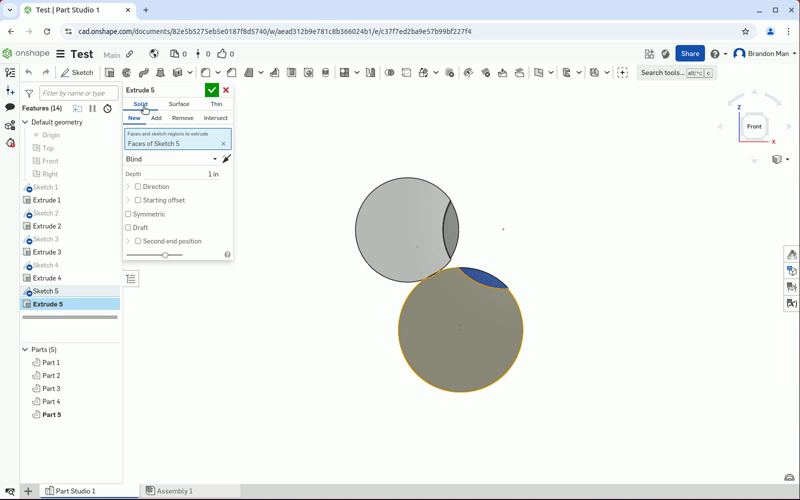
click(143, 106)
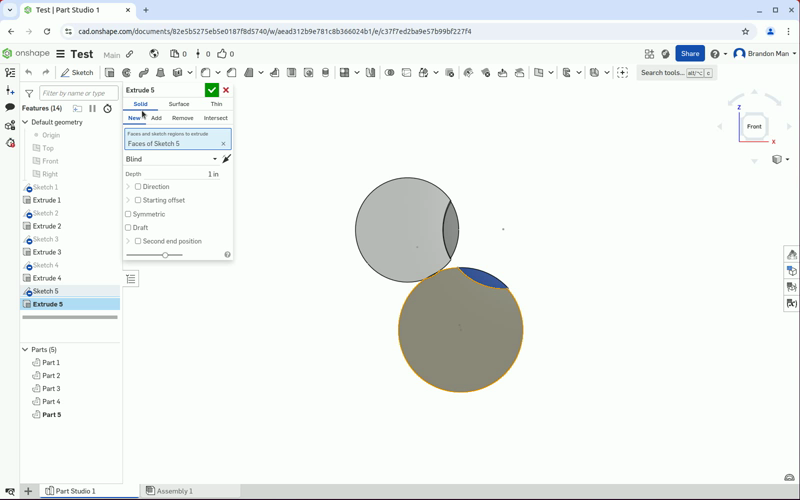
mouse_move(137, 120)
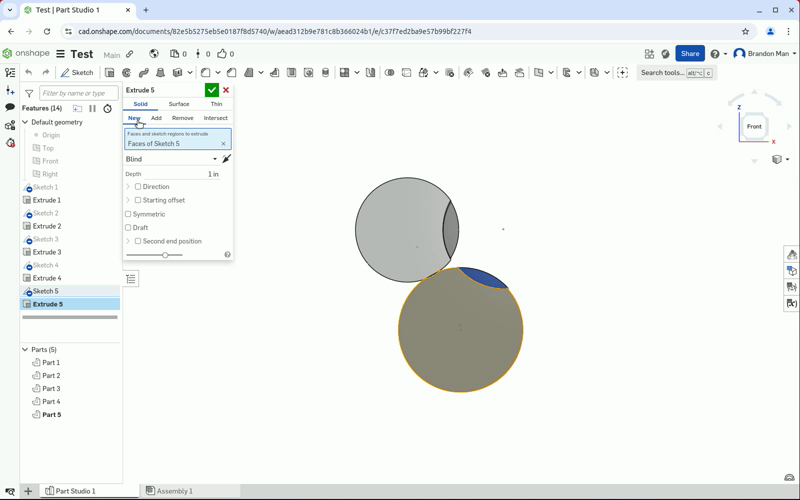
click(137, 120)
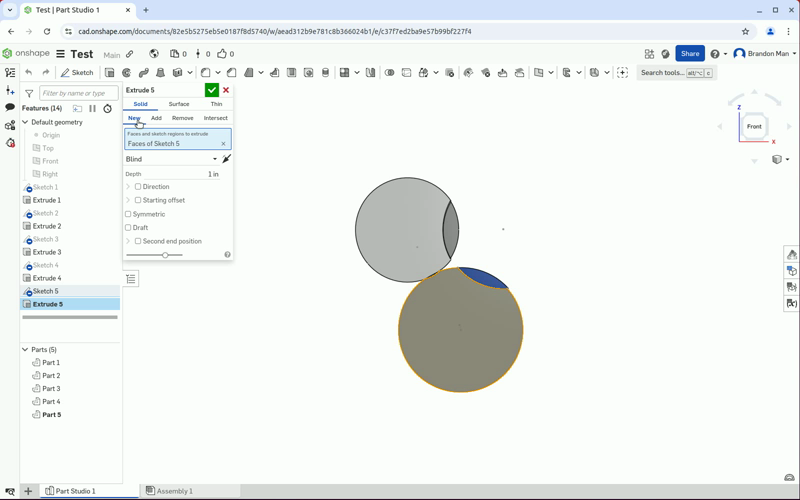
key(tab, 4)
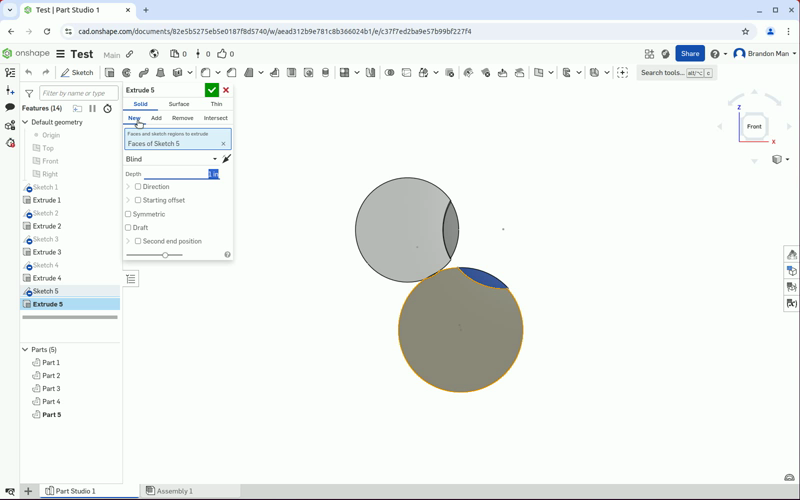
text(6.74)
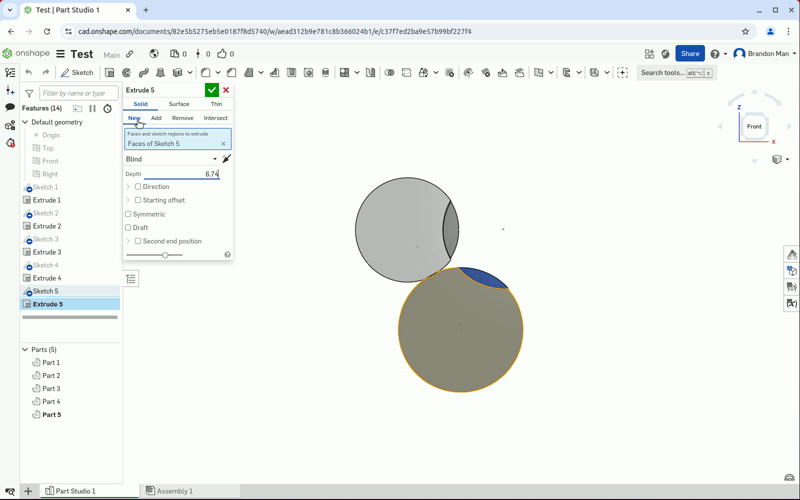
key(enter)
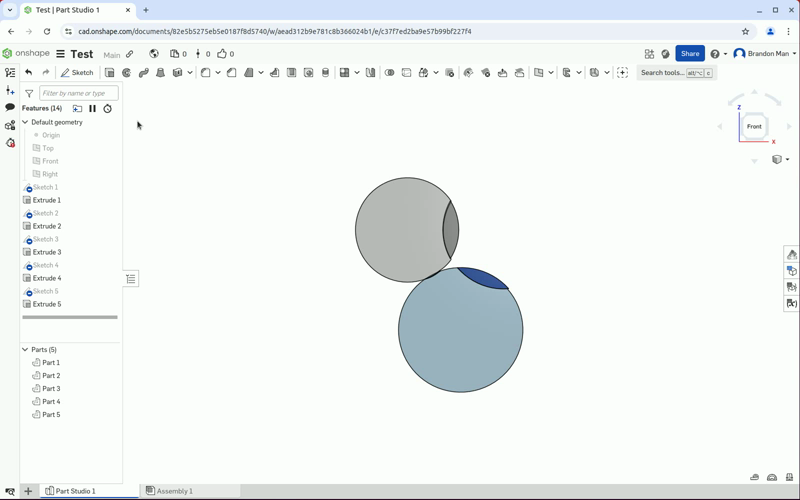
key(shift+h)
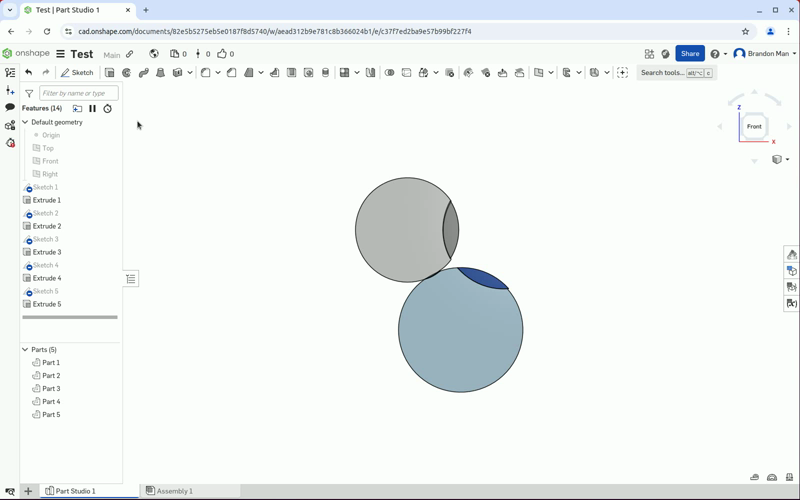
key(shift+h)
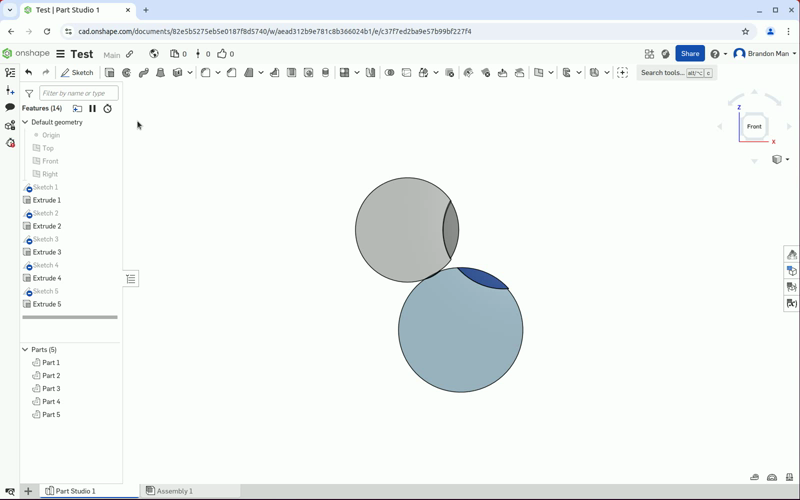
mouse_move(73, 189)
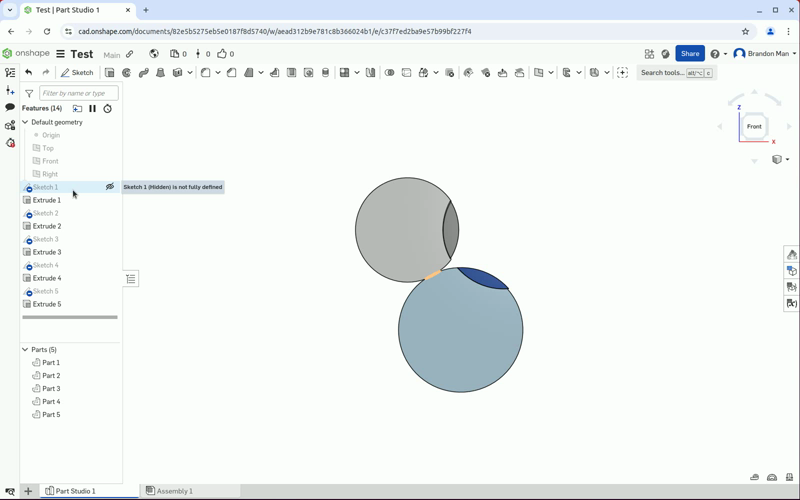
click(73, 189)
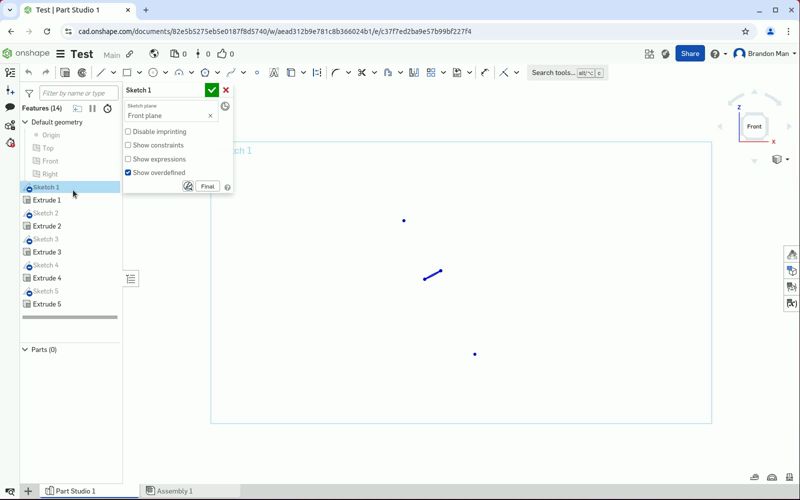
mouse_move(229, 92)
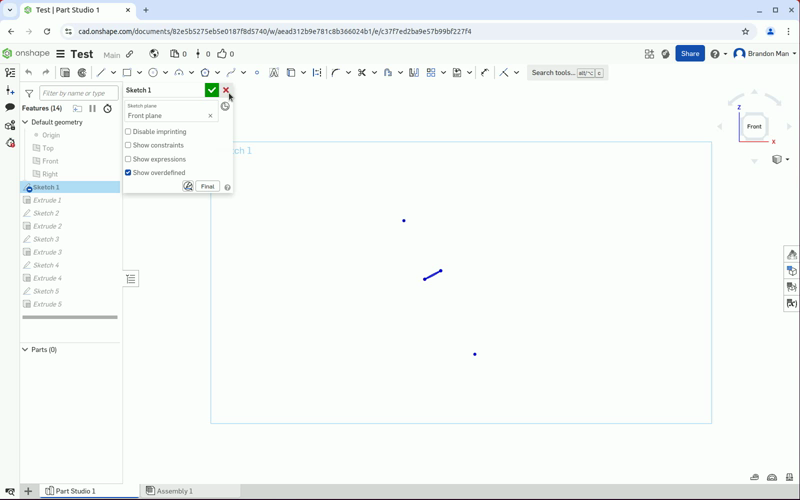
click(229, 92)
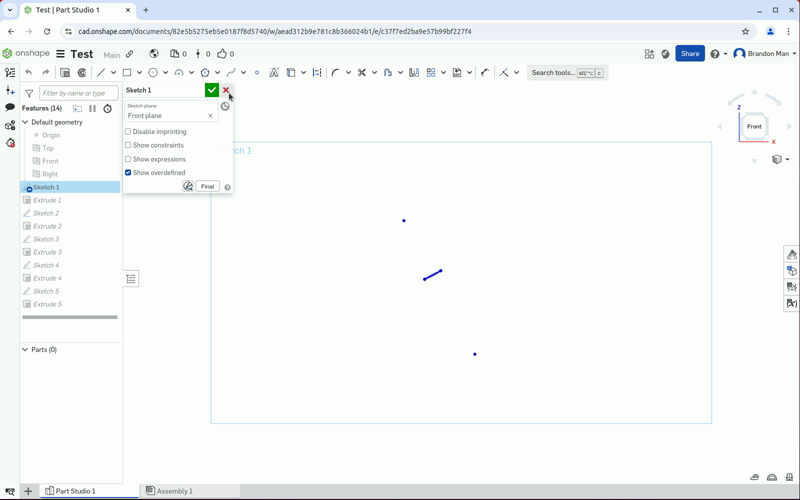
key(shift+s)
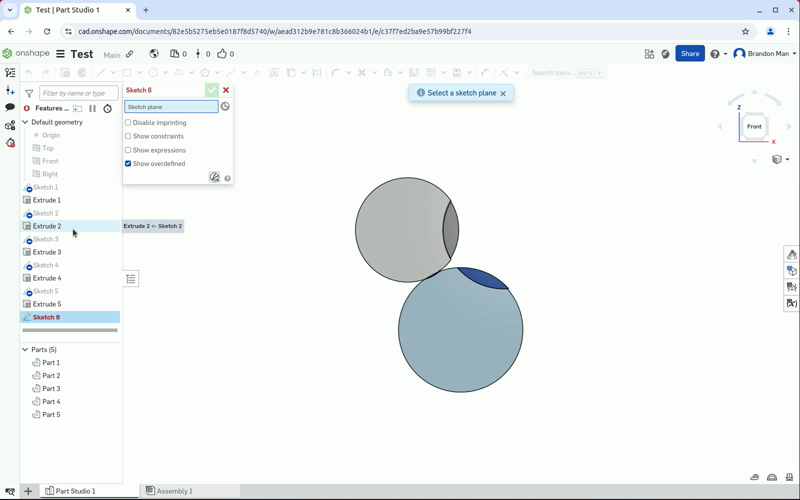
scroll(3)
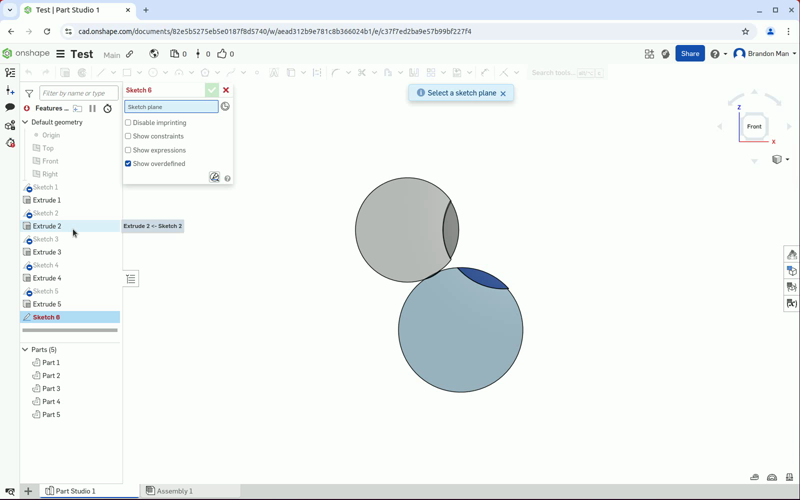
mouse_move(73, 163)
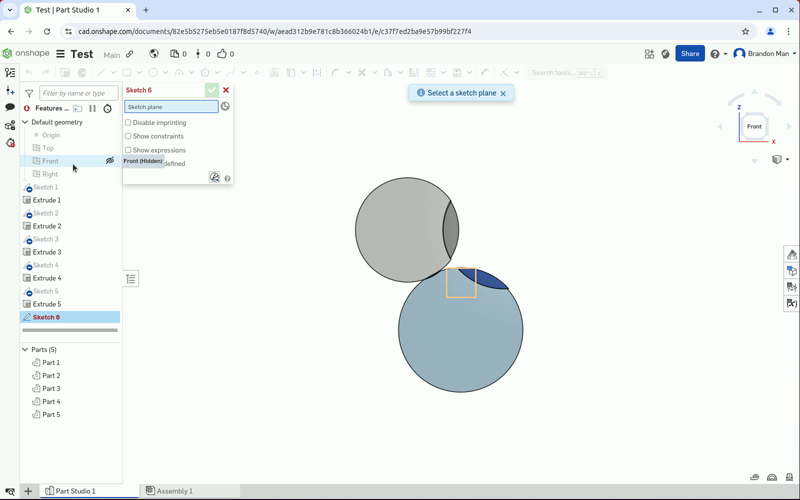
click(73, 163)
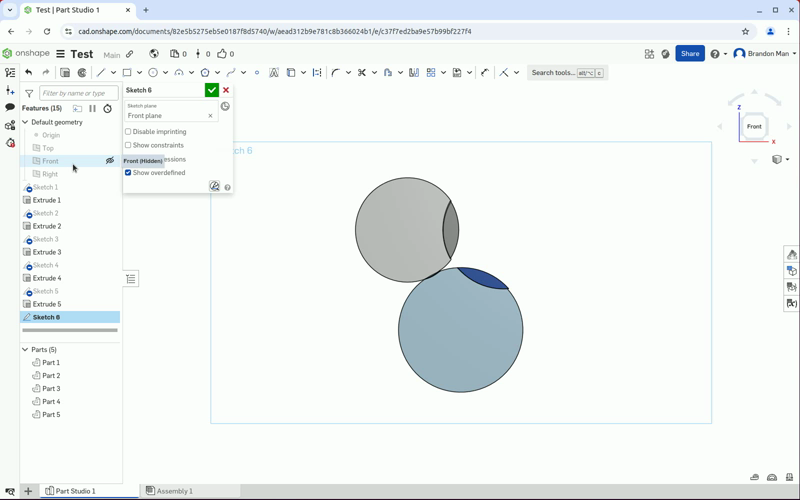
mouse_move(73, 352)
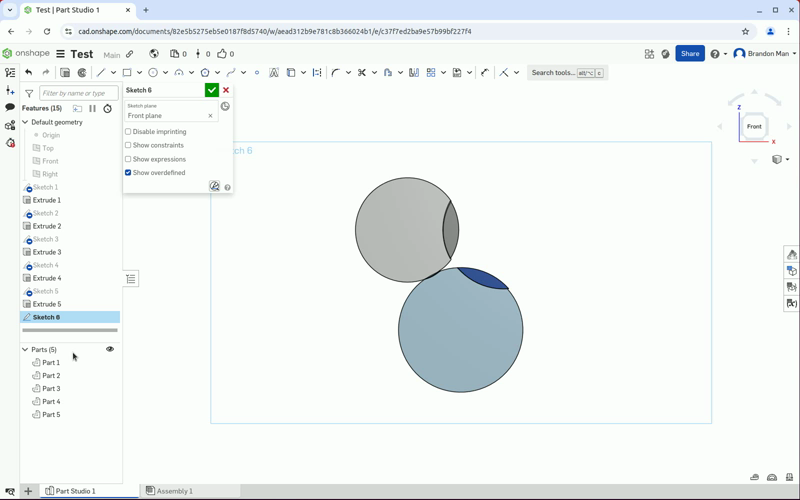
key(y)
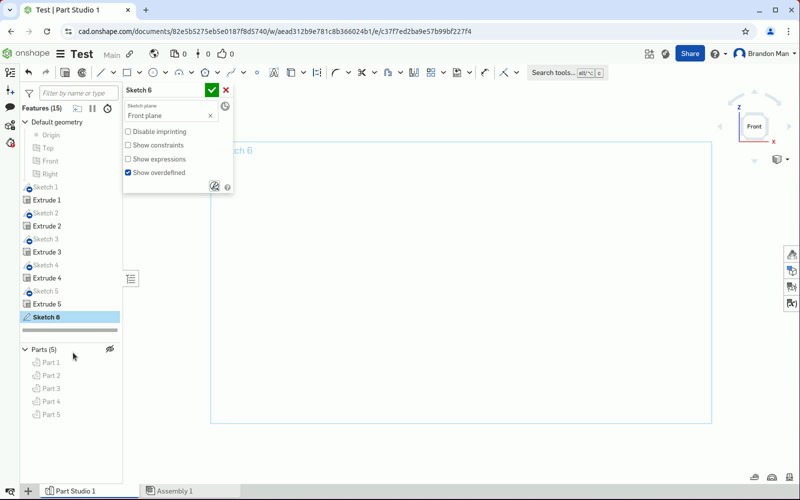
key(a)
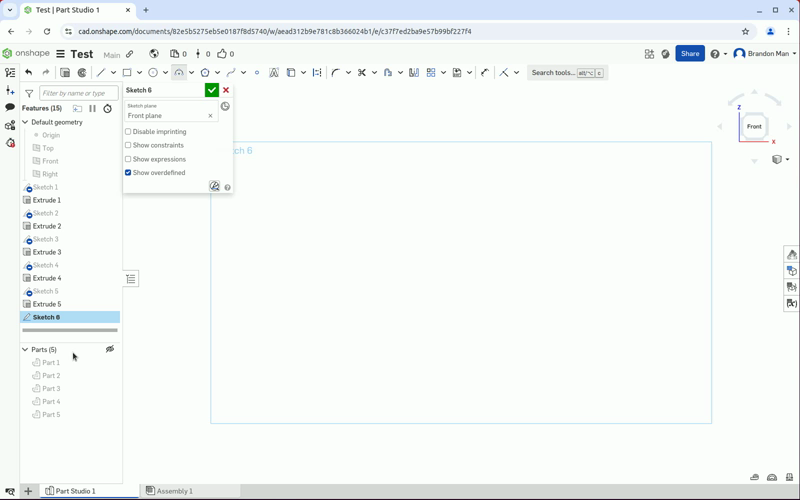
key_down(shift)
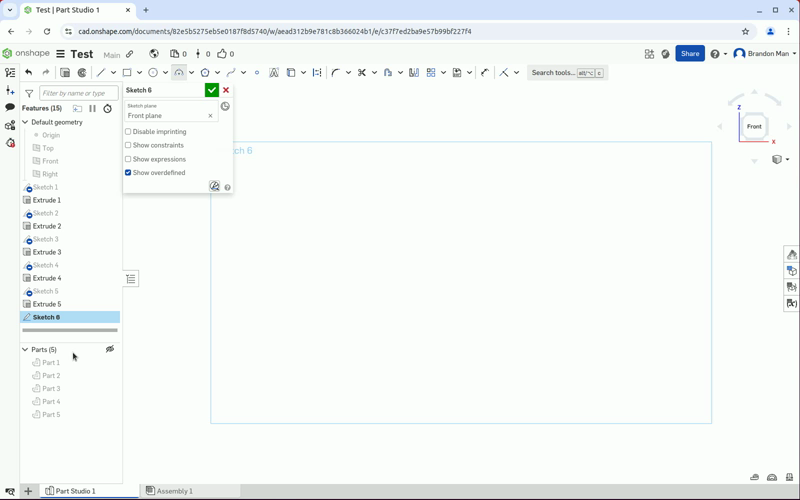
mouse_move(450, 258)
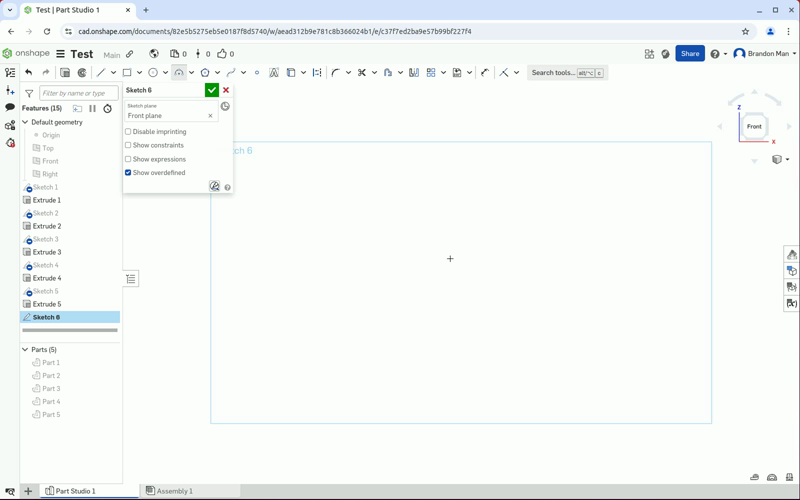
click(450, 258)
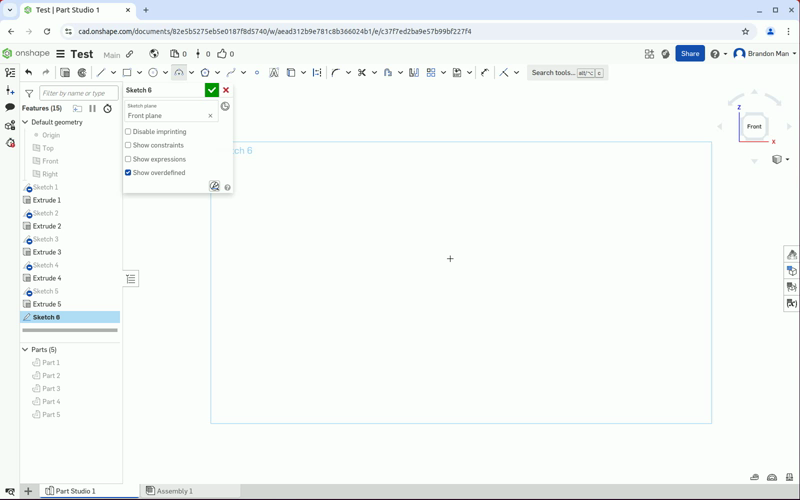
key_up(shift)
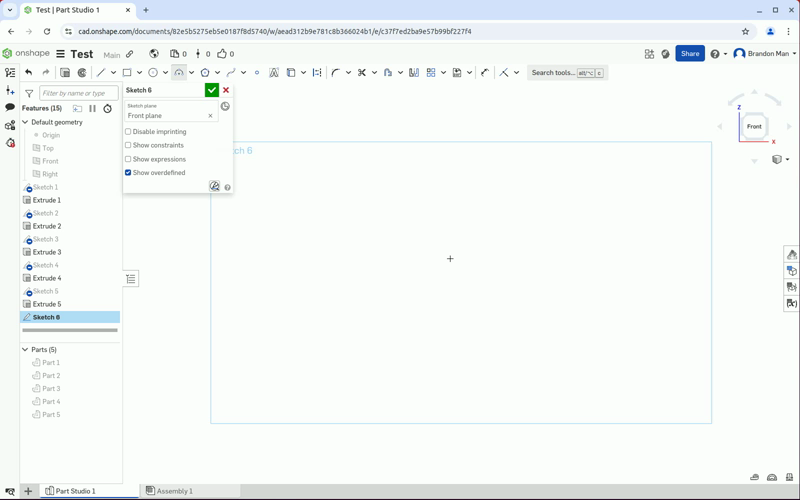
key_down(shift)
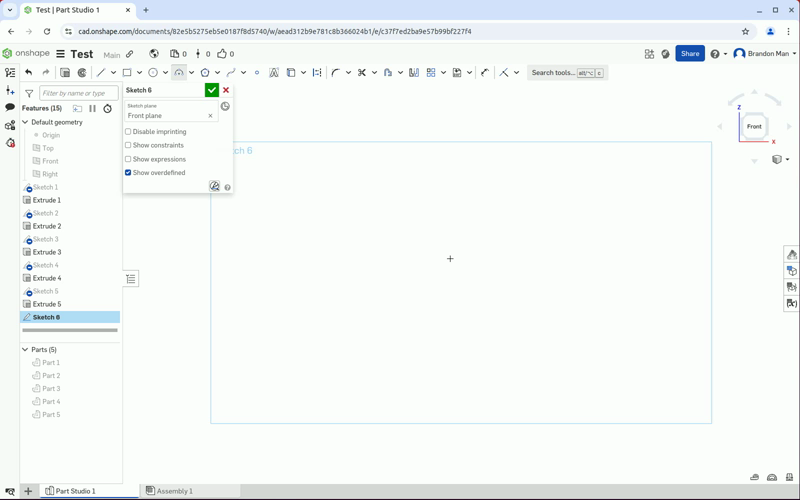
mouse_move(456, 267)
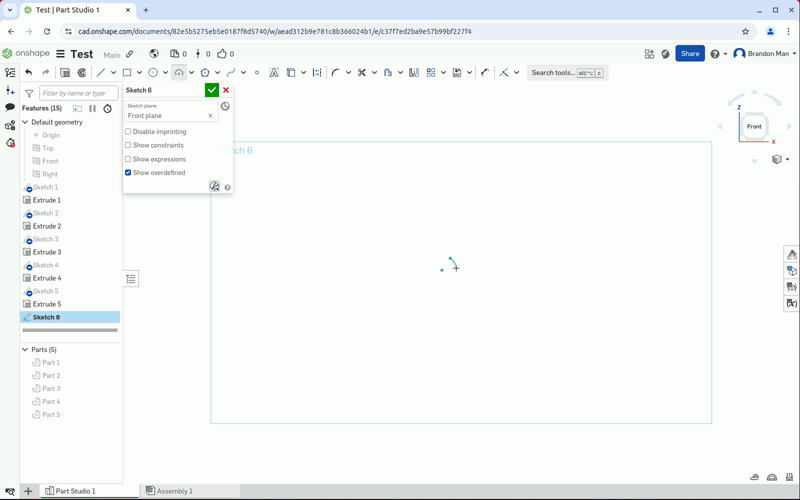
click(456, 267)
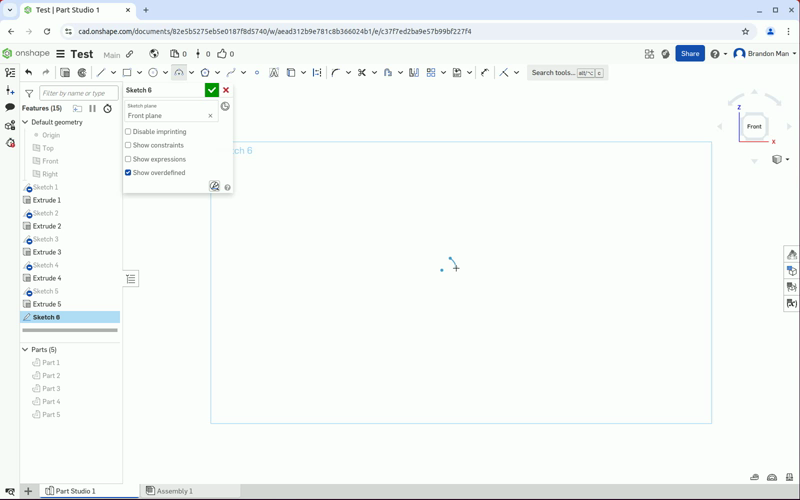
mouse_move(453, 262)
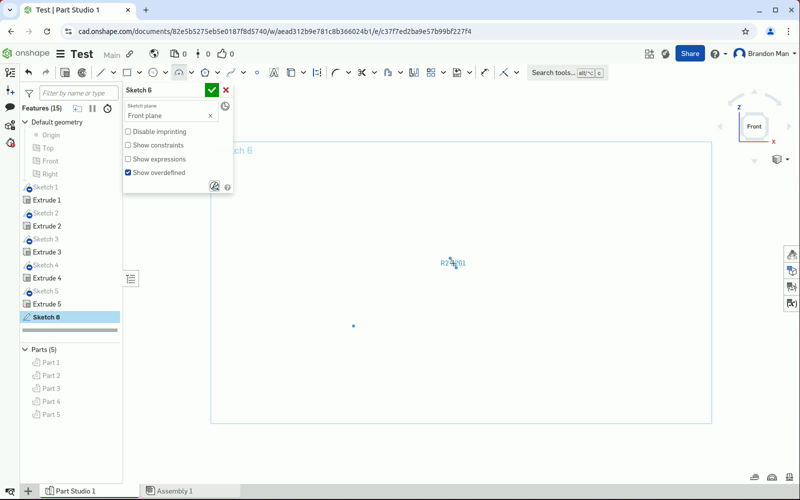
click(453, 262)
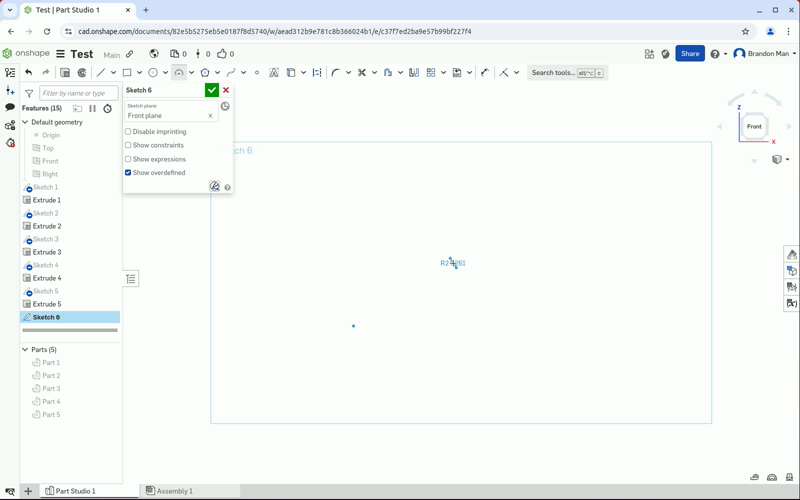
key_up(shift)
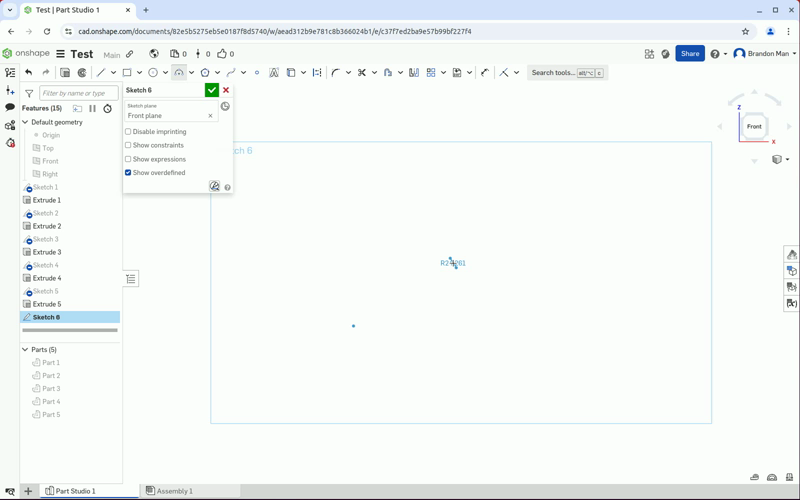
mouse_move(456, 267)
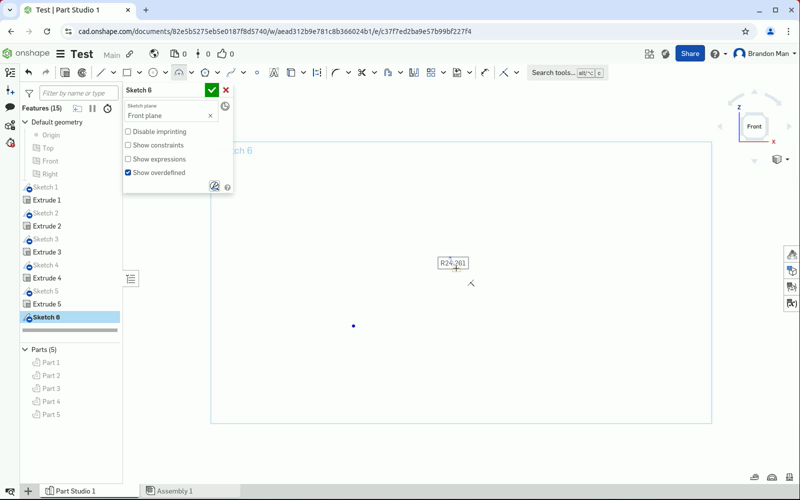
click(456, 267)
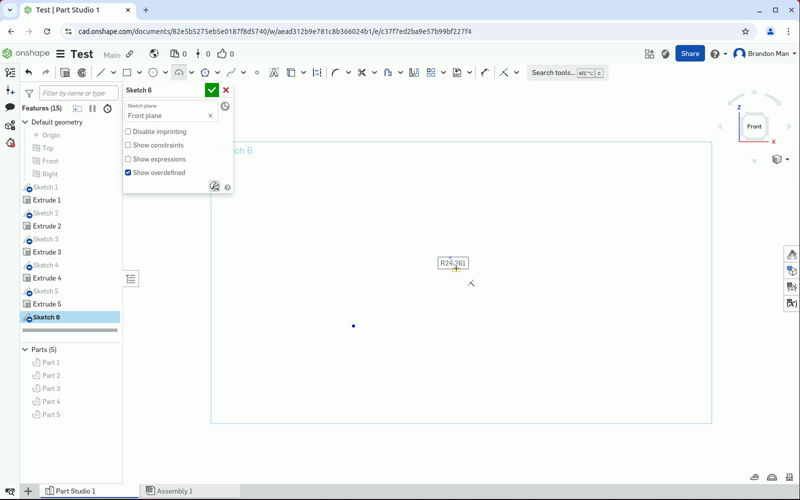
key_down(shift)
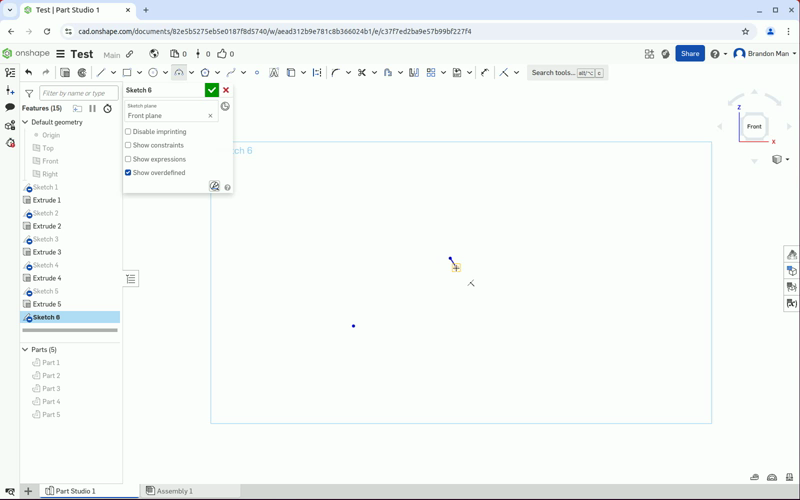
mouse_move(507, 288)
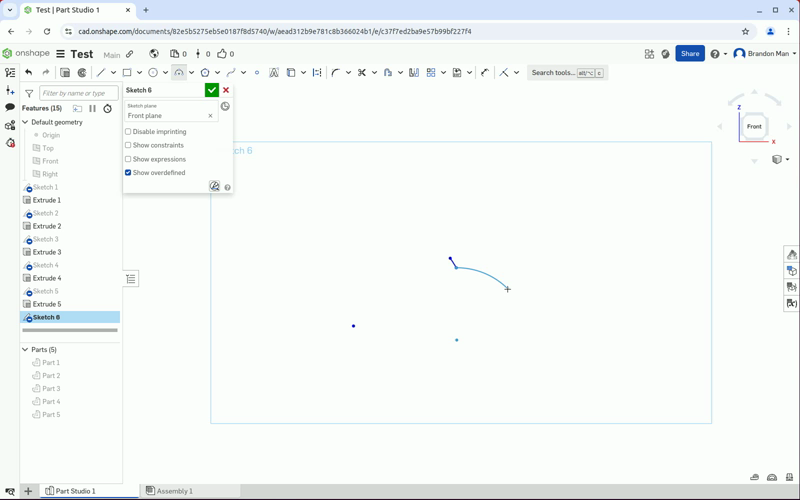
click(507, 288)
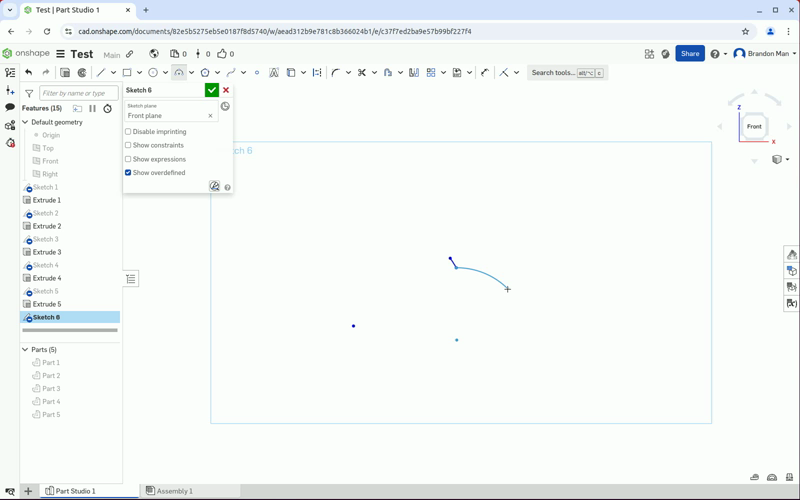
mouse_move(484, 272)
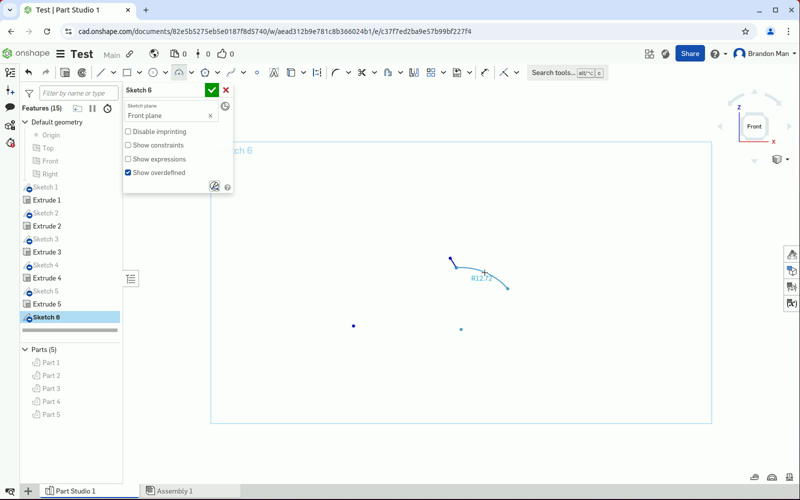
click(484, 272)
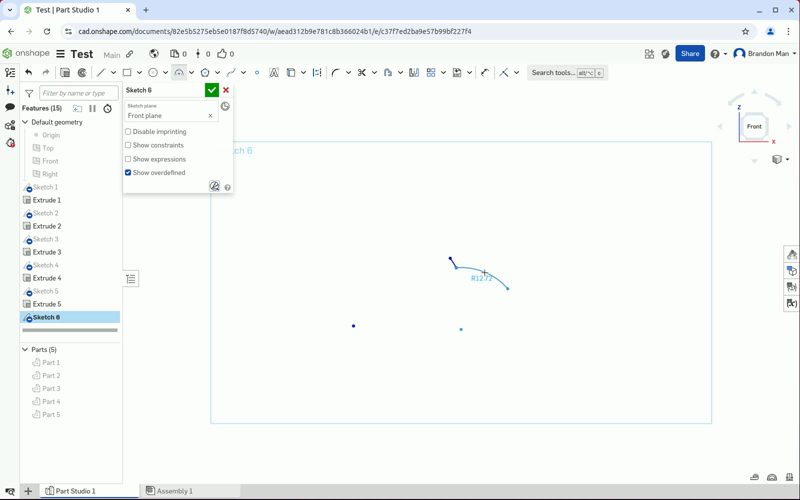
key_up(shift)
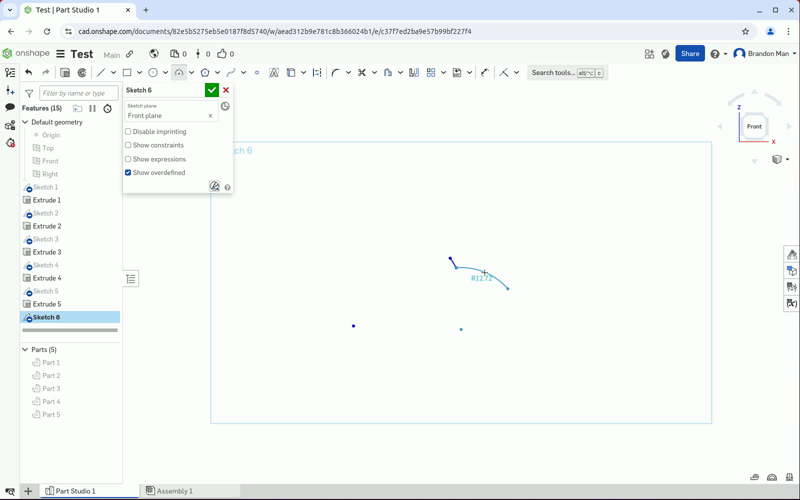
mouse_move(507, 288)
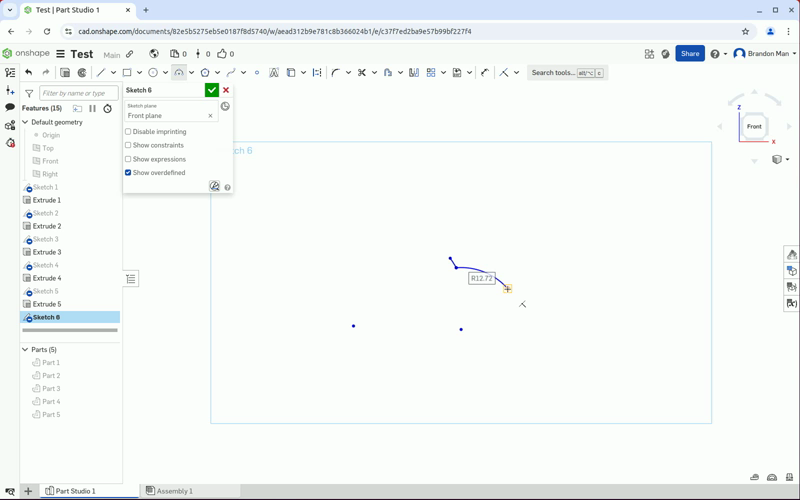
click(507, 288)
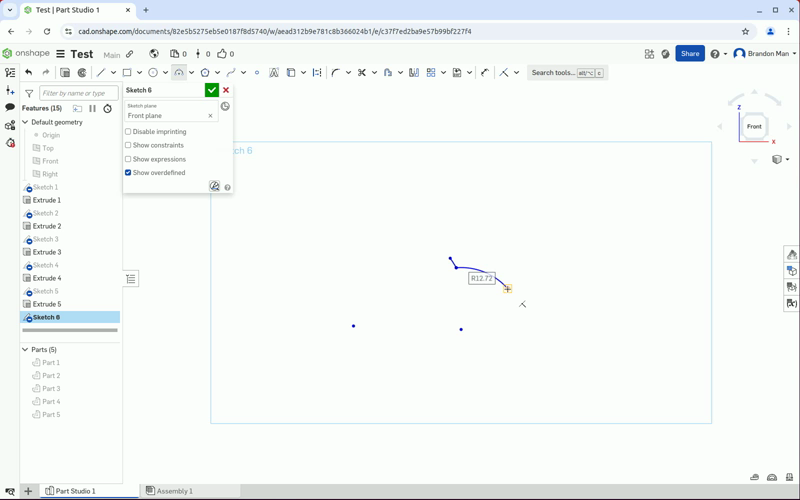
key_down(shift)
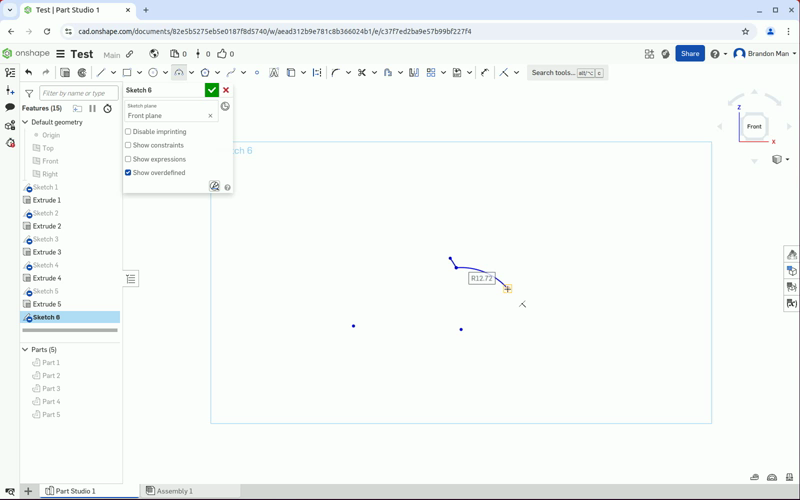
mouse_move(450, 200)
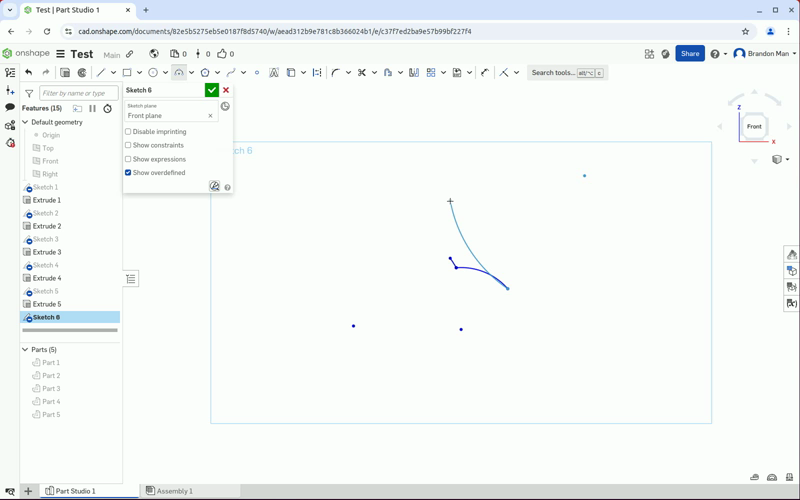
click(450, 200)
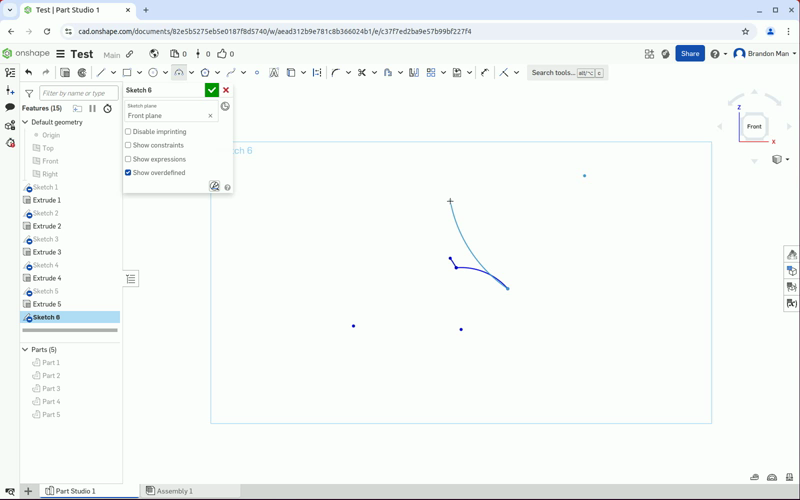
mouse_move(552, 196)
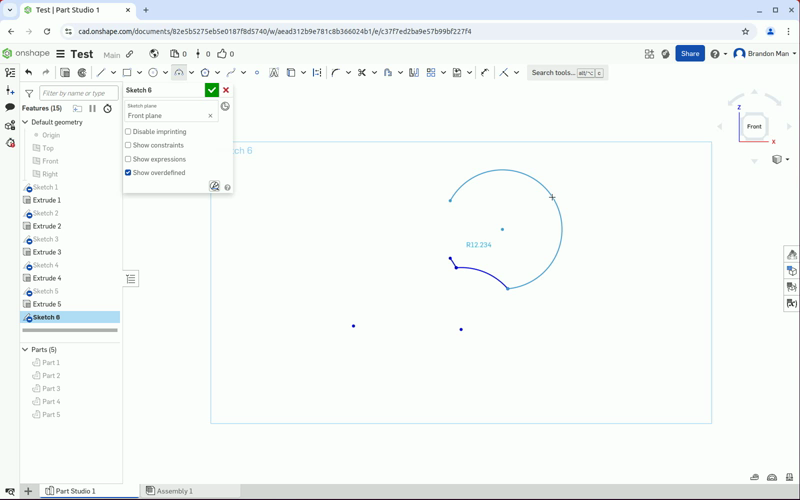
click(552, 196)
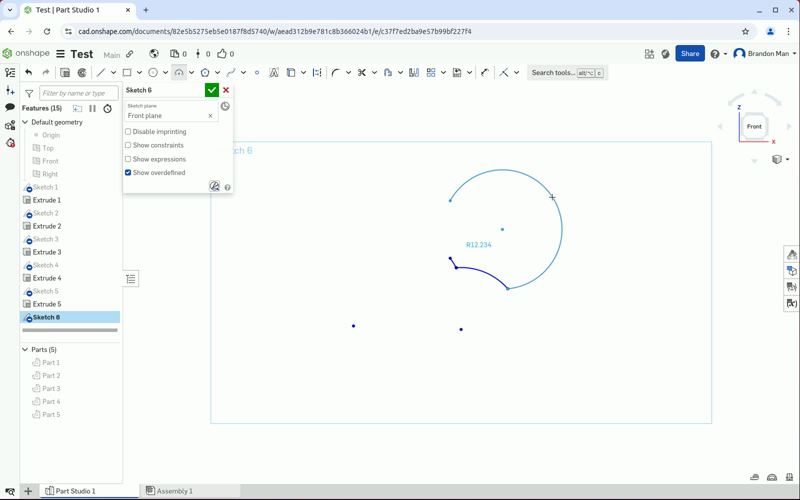
key_up(shift)
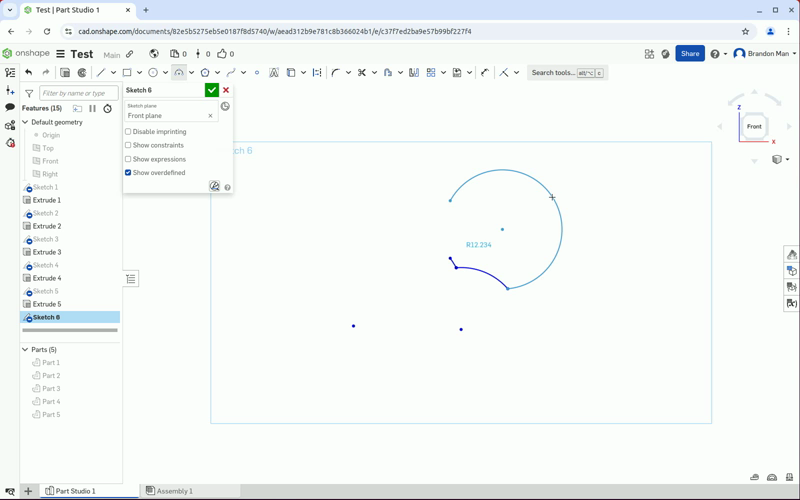
mouse_move(450, 200)
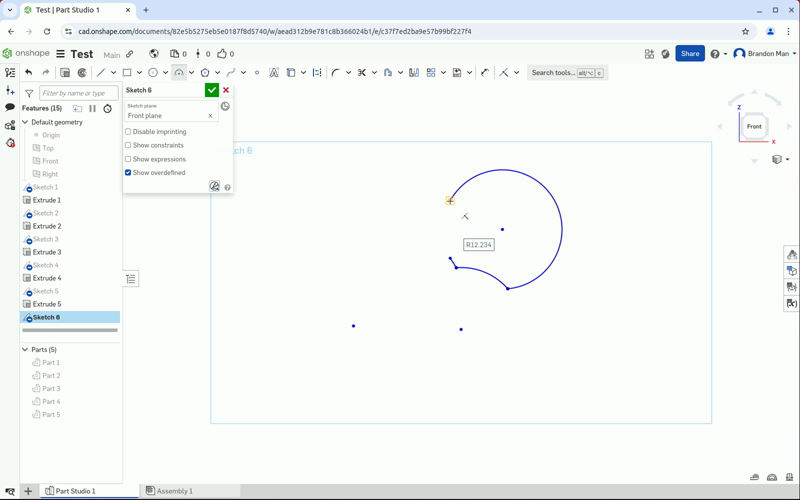
click(450, 200)
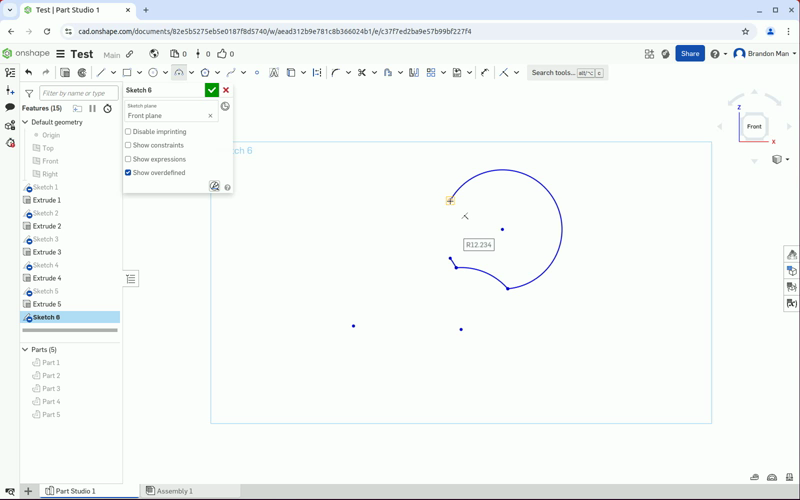
mouse_move(450, 258)
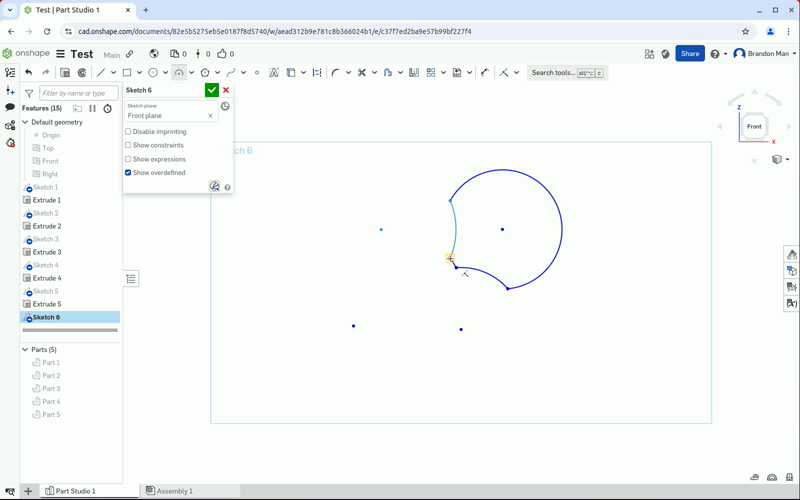
click(450, 258)
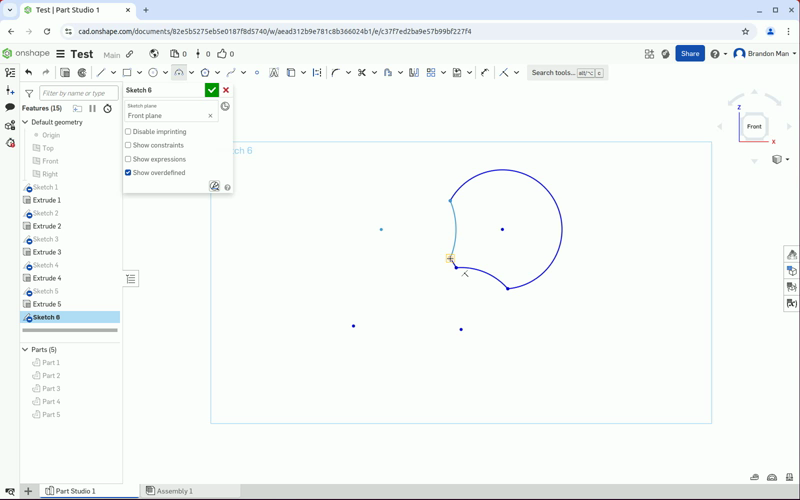
key_down(shift)
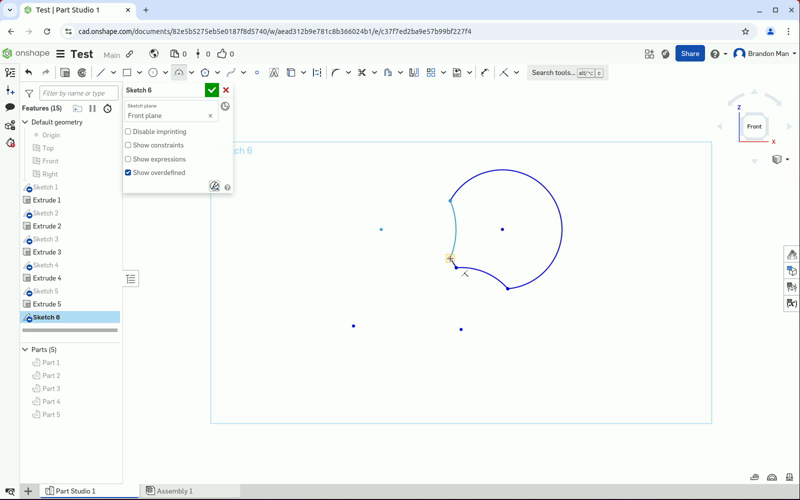
mouse_move(458, 229)
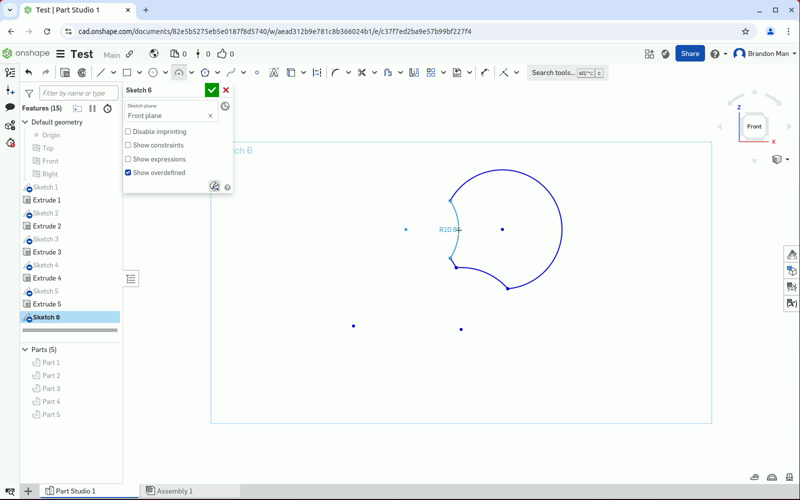
click(458, 229)
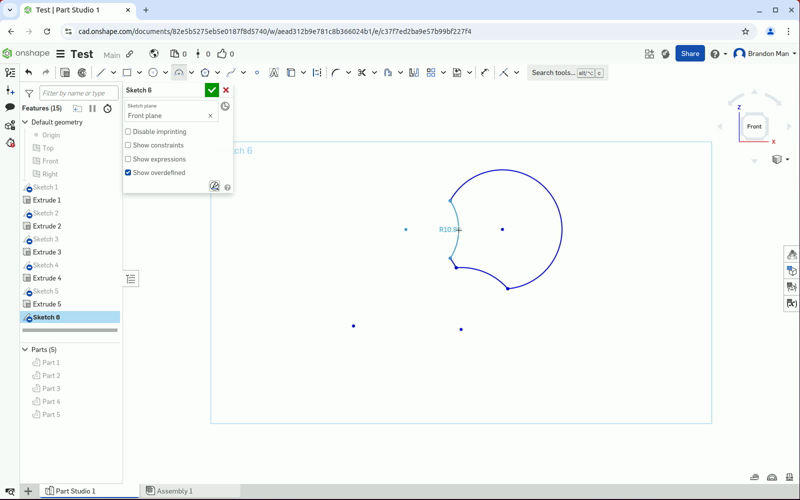
key_up(shift)
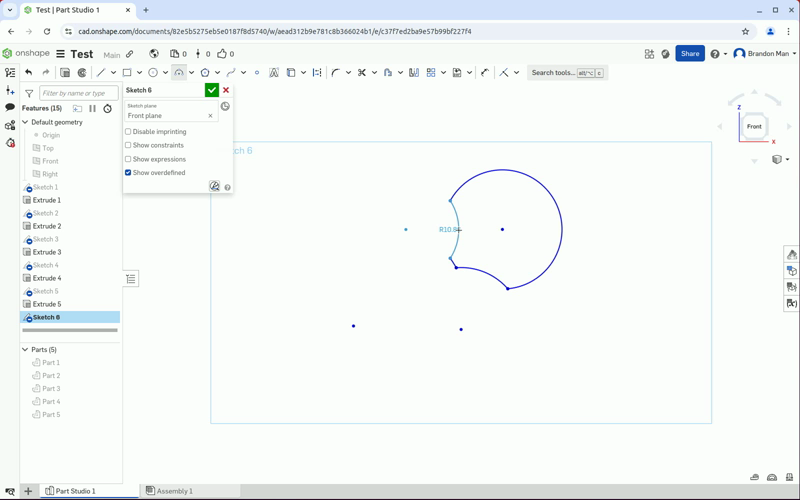
key(esc)
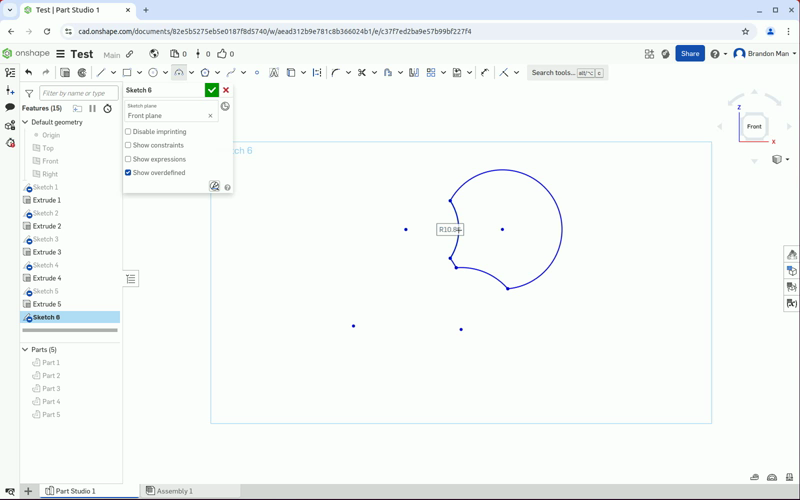
mouse_move(516, 223)
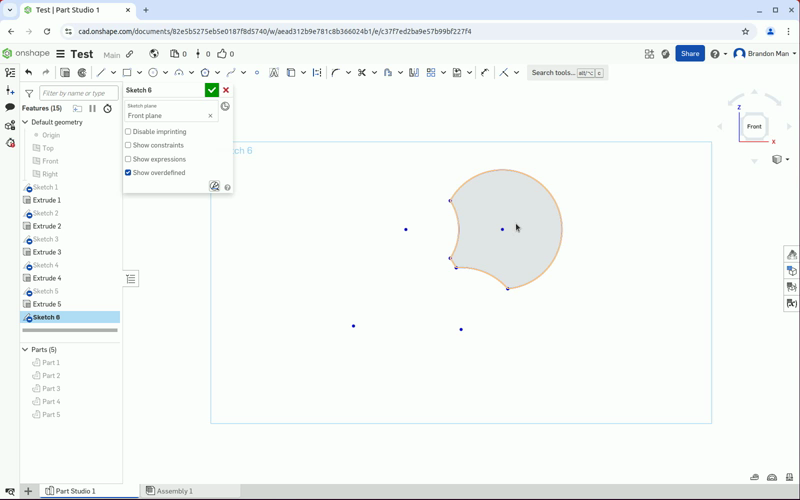
click(516, 223)
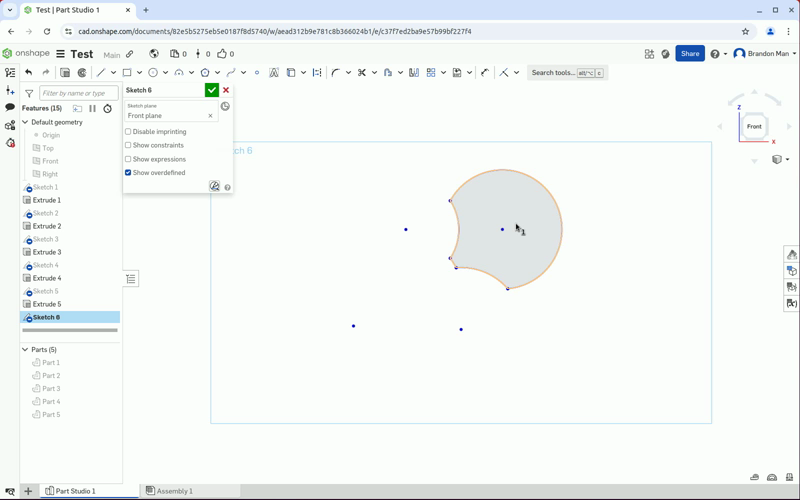
mouse_move(73, 352)
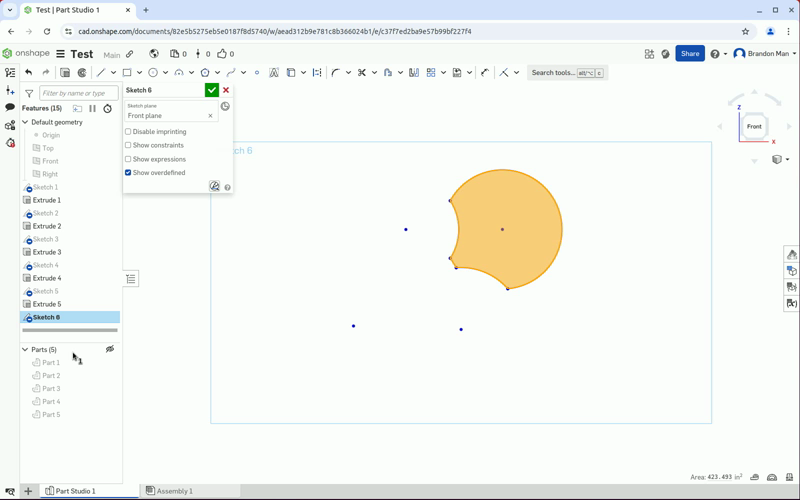
key(shift+y)
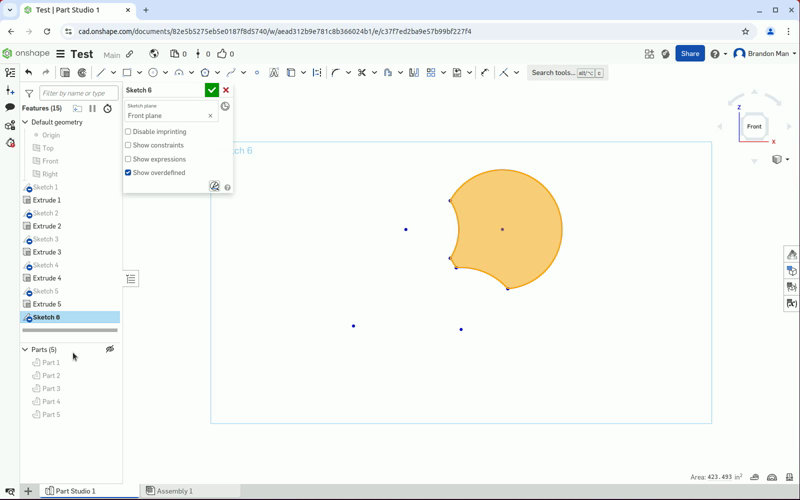
key(shift+e)
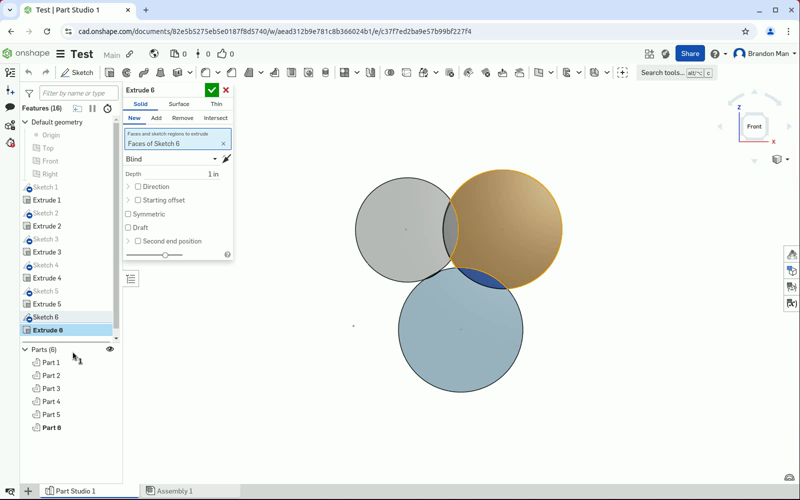
mouse_move(143, 106)
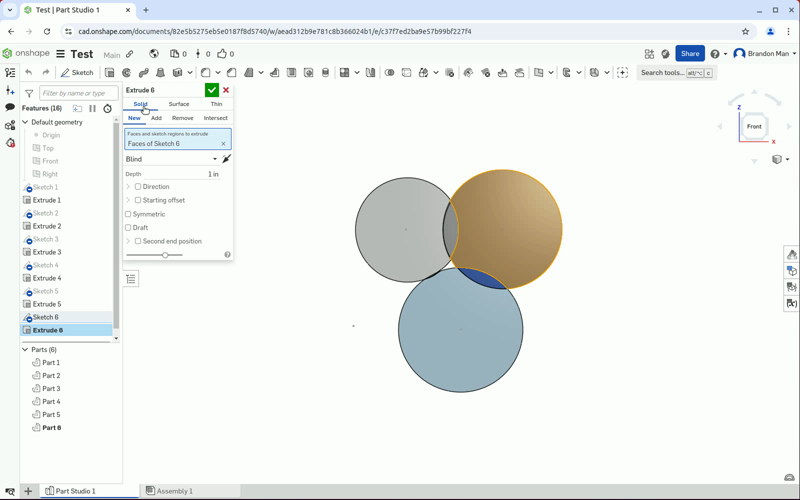
click(143, 106)
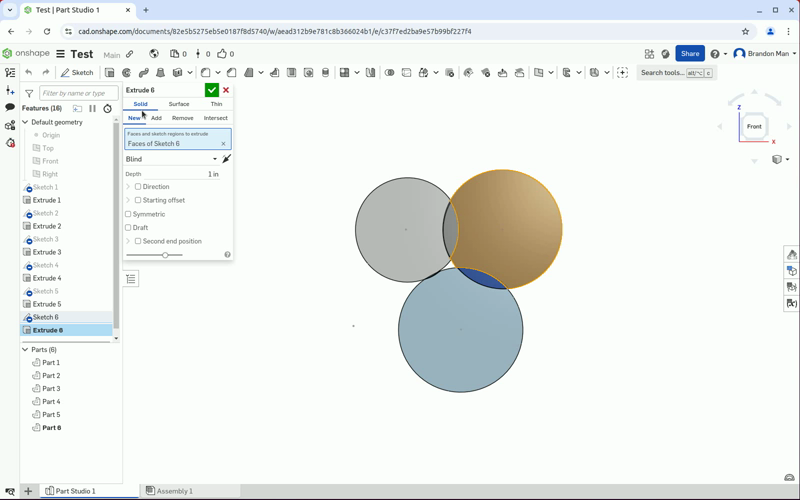
mouse_move(137, 120)
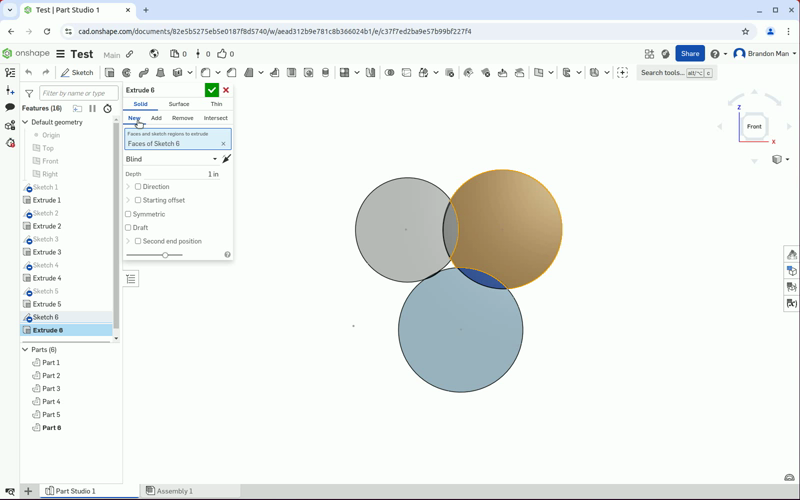
click(137, 120)
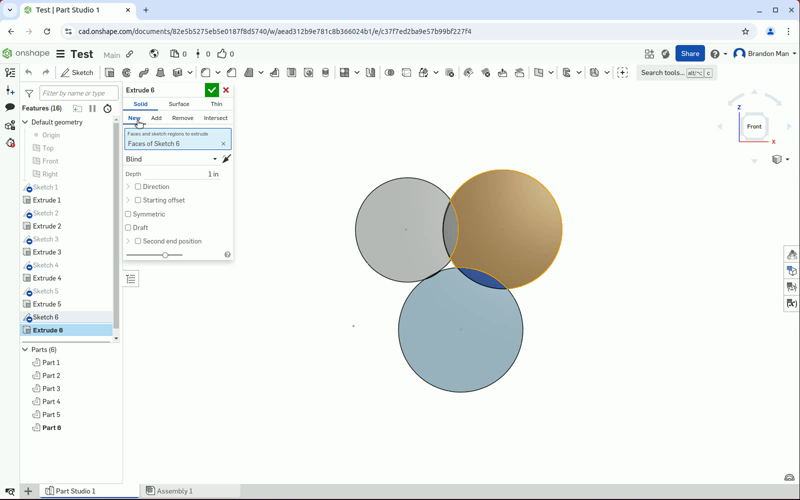
key(tab, 4)
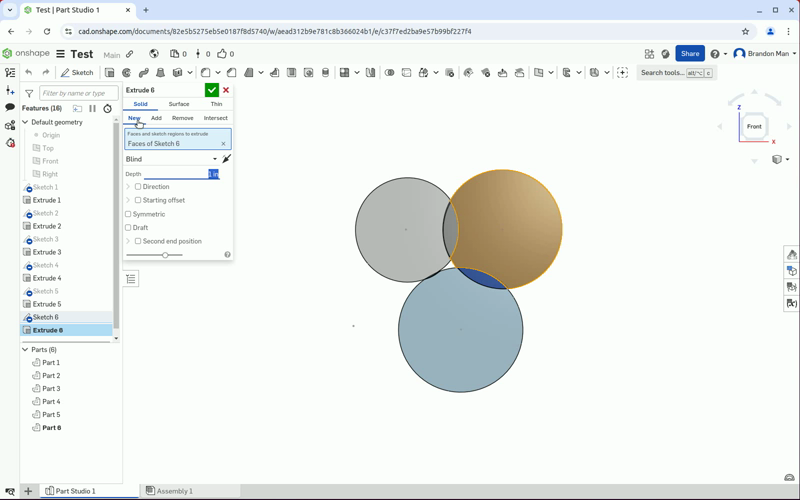
text(6.74)
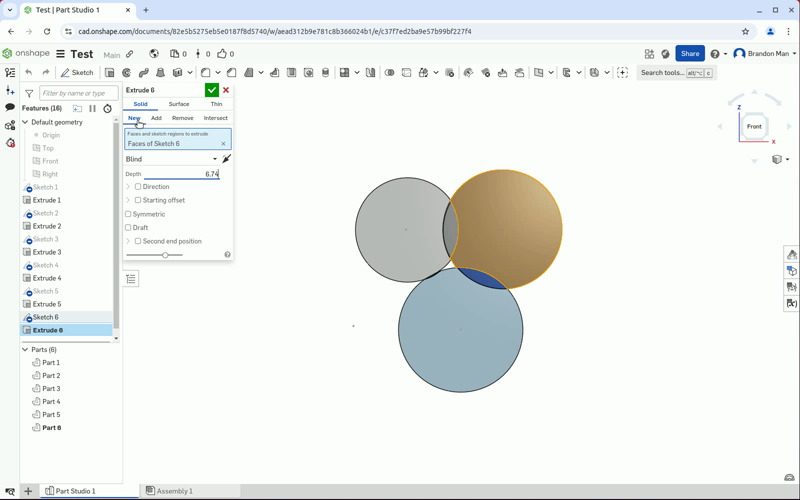
key(enter)
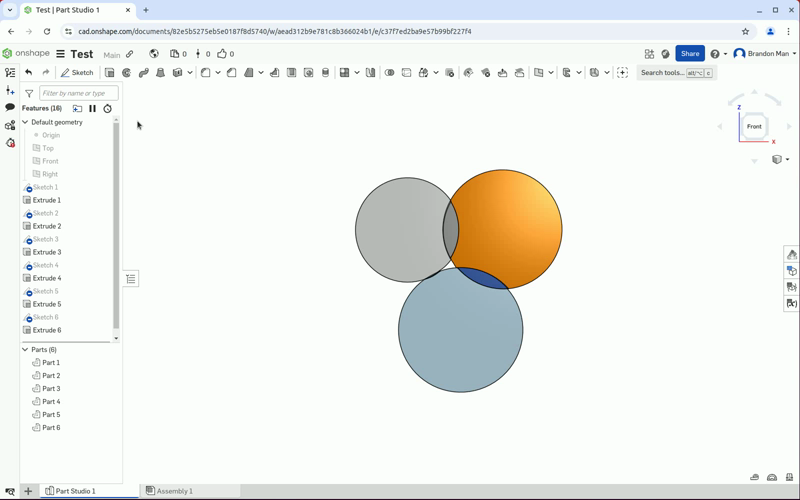
key(shift+h)
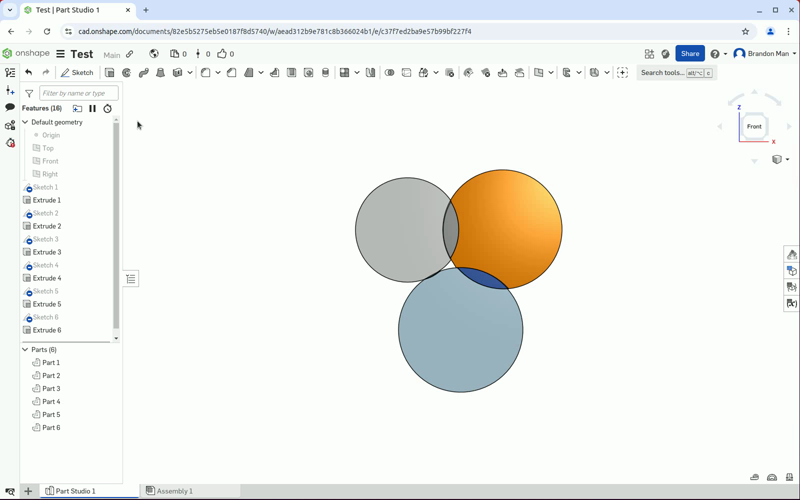
key(shift+h)
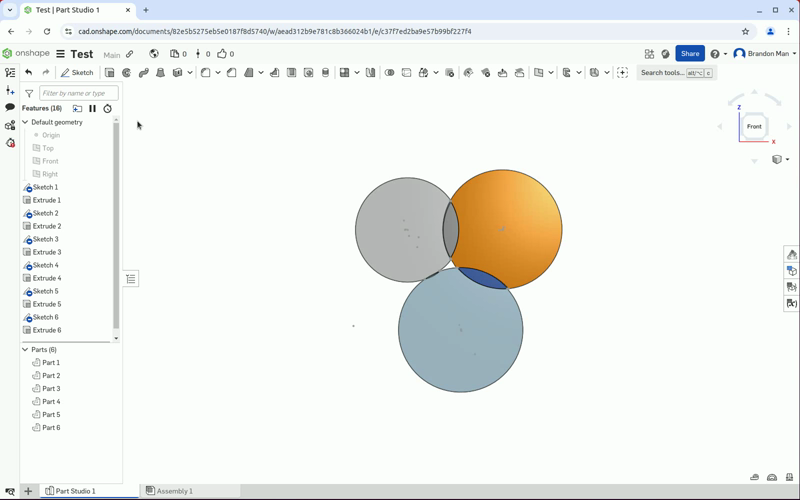
key(shift+7)
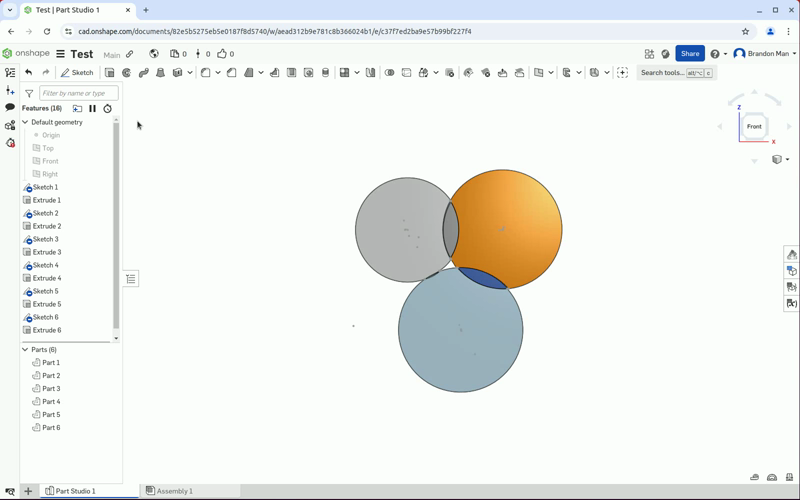
key(left, 2)
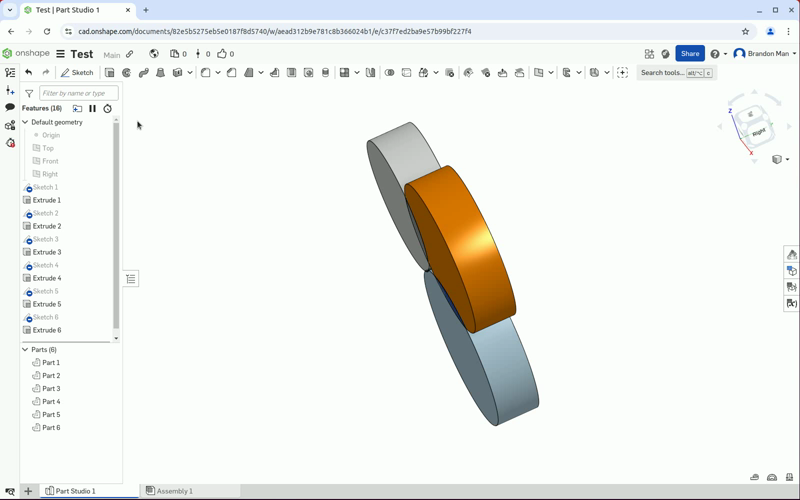
key(down, 2)
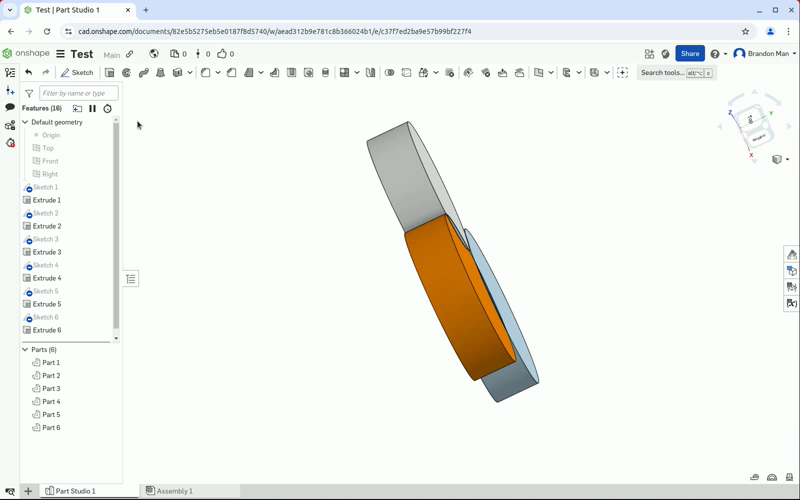
key(up, 2)
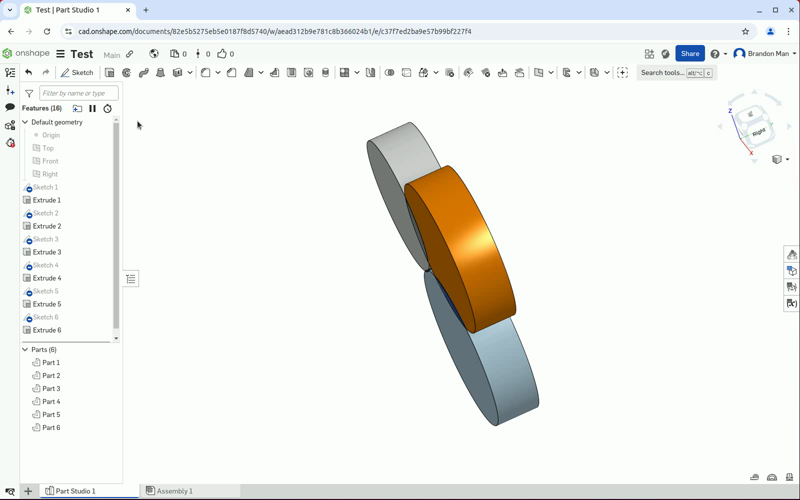
key(right, 2)
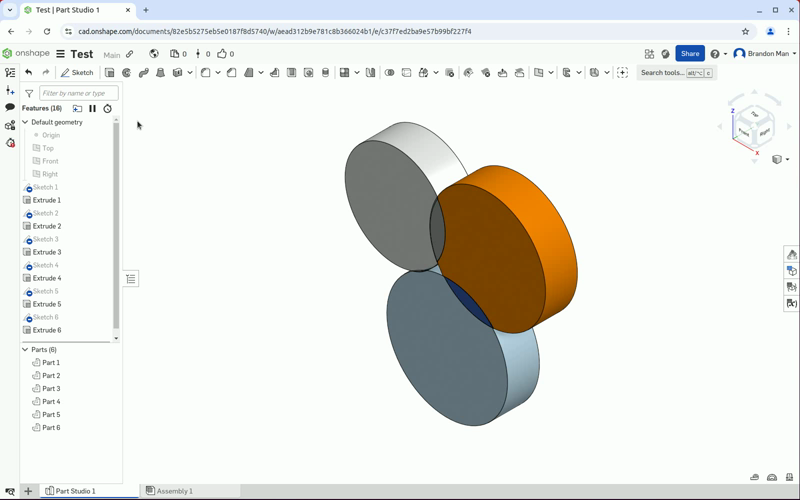
mouse_move(69, 189)
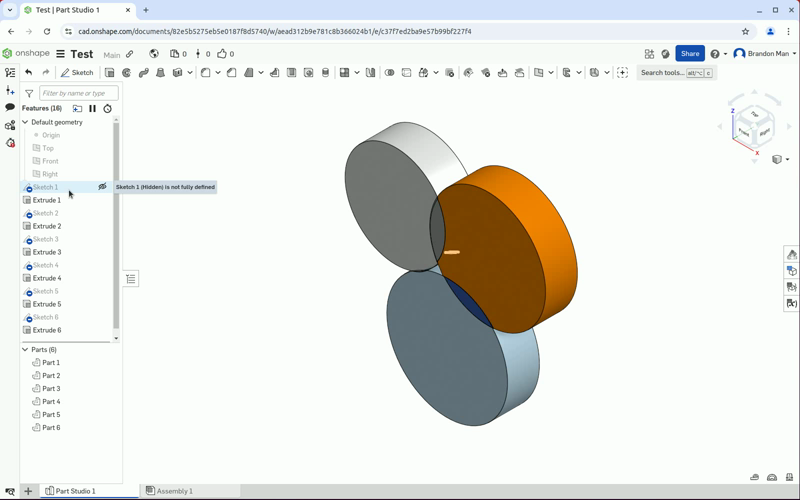
click(69, 189)